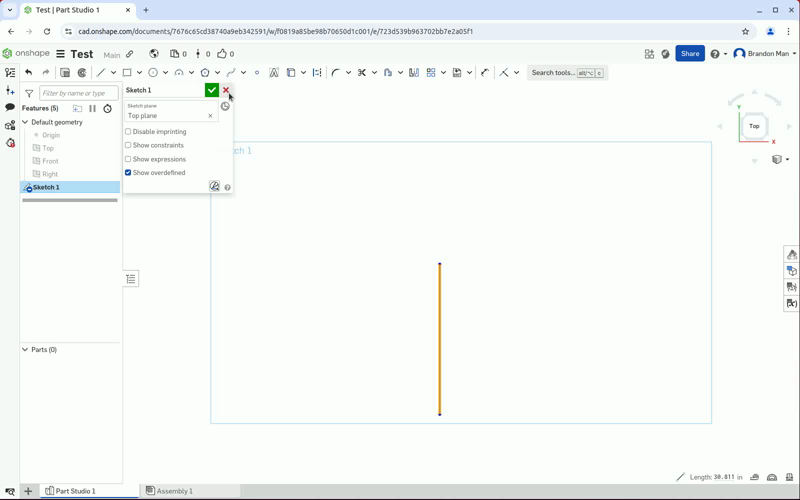
key(shift+h)
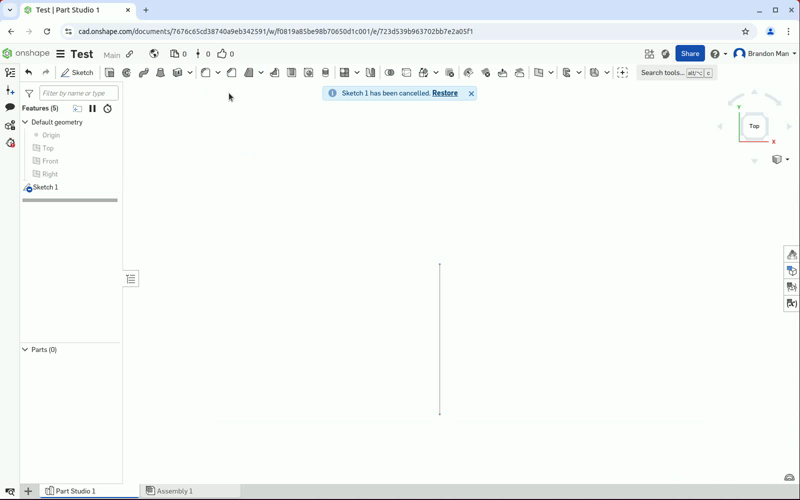
key(shift+s)
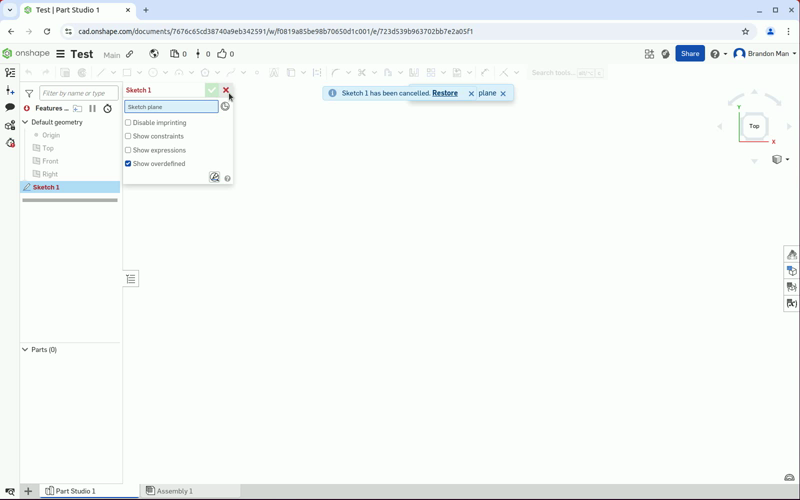
mouse_move(73, 150)
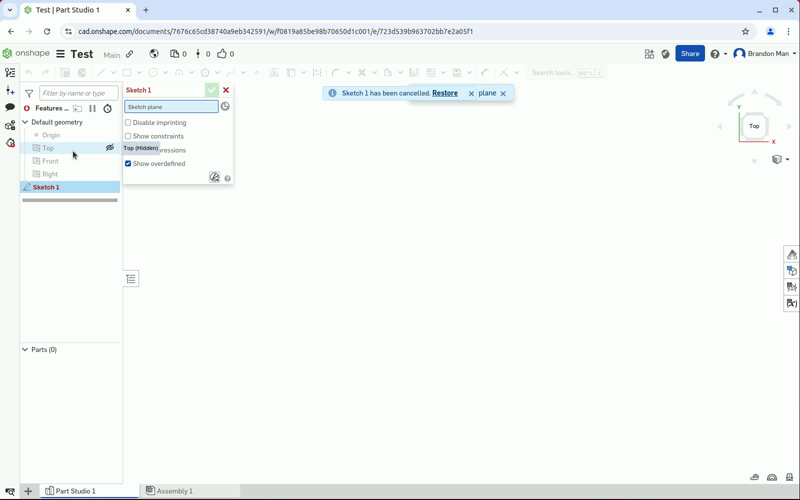
click(73, 150)
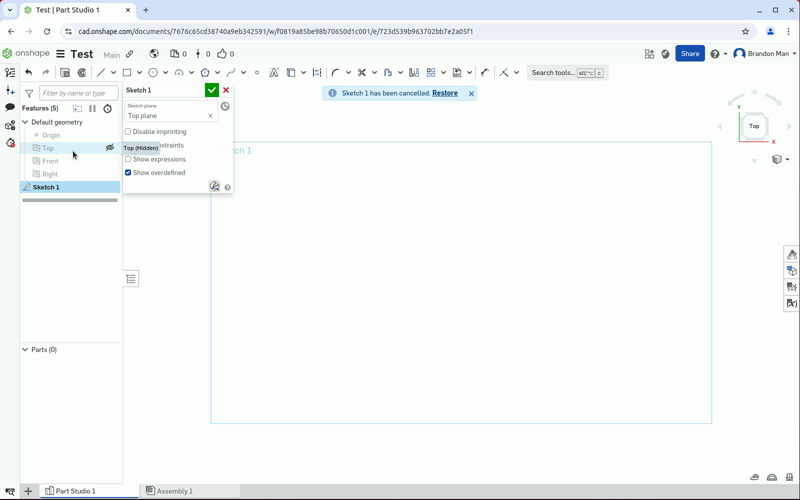
mouse_move(73, 352)
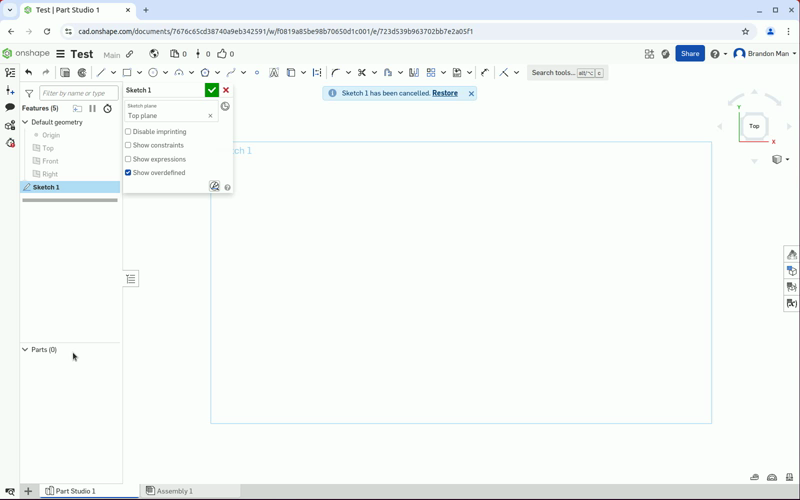
key(y)
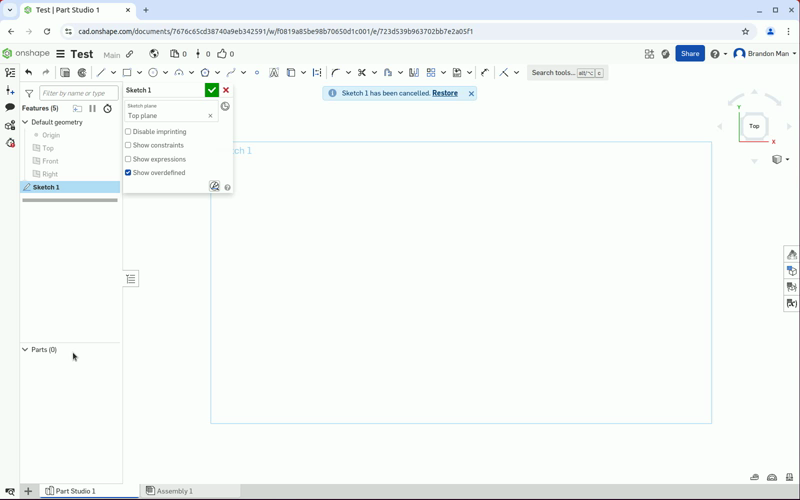
key(l)
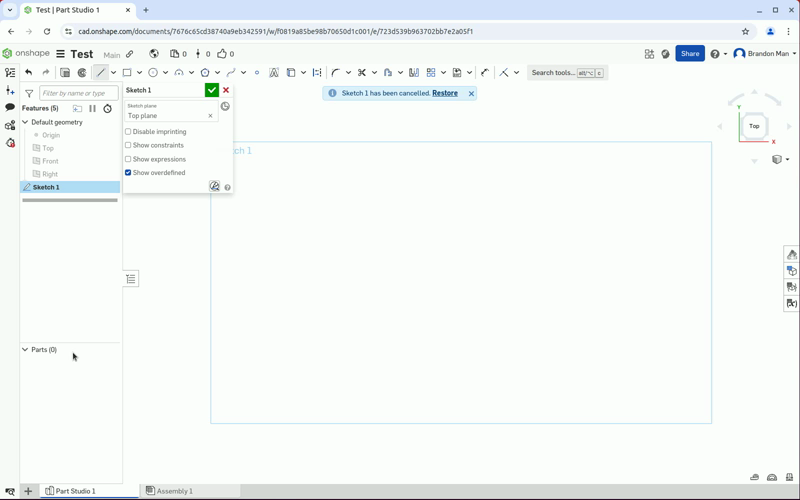
key_down(shift)
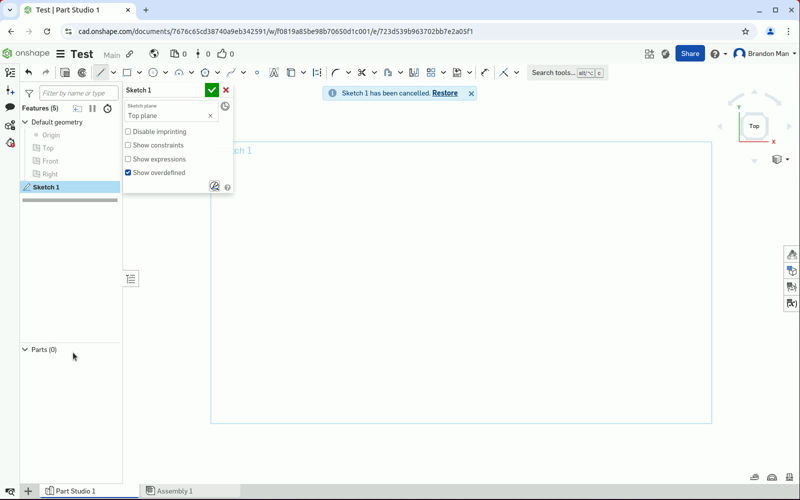
mouse_move(436, 326)
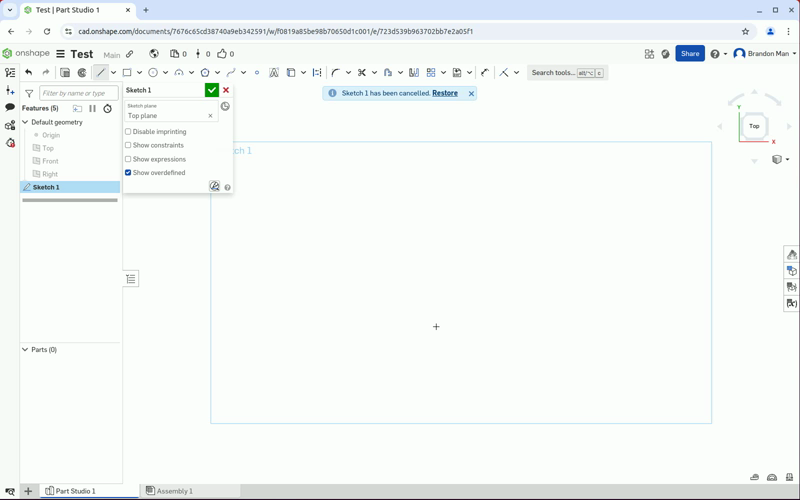
click(436, 326)
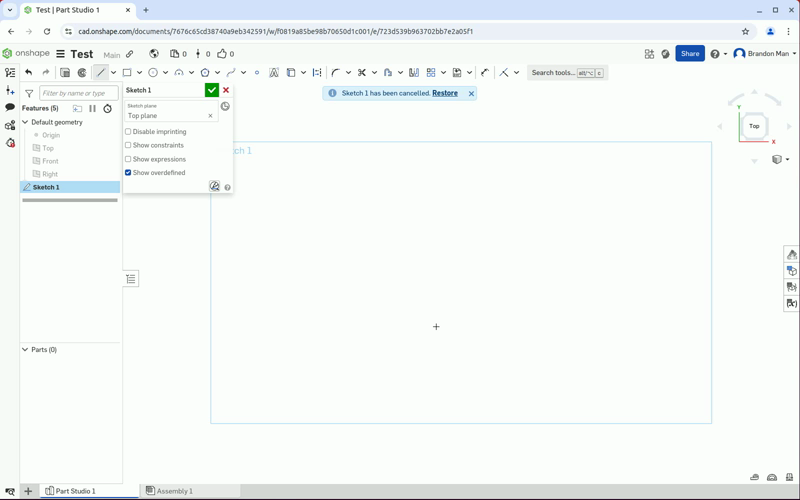
key_up(shift)
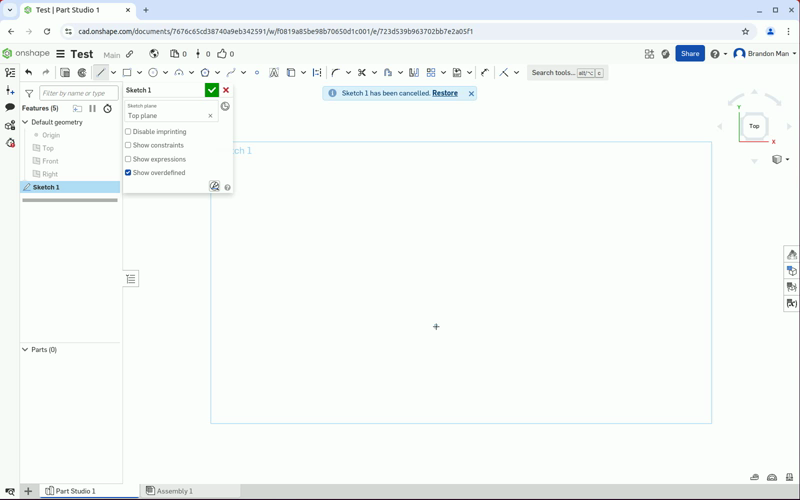
key_down(shift)
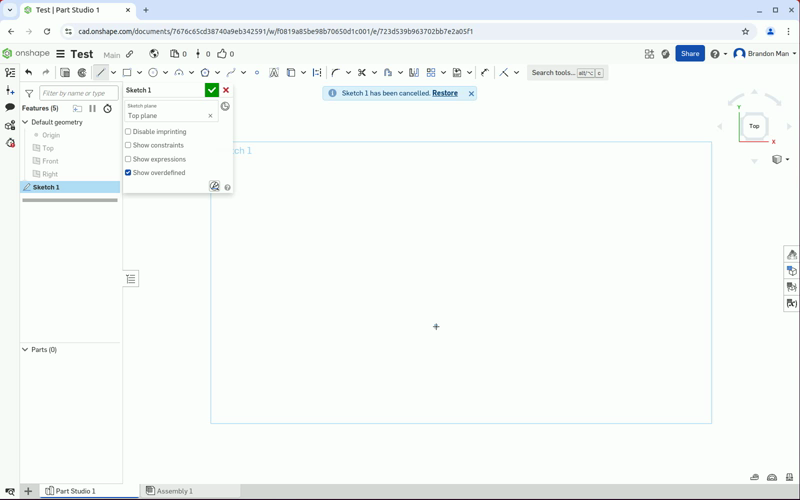
mouse_move(466, 326)
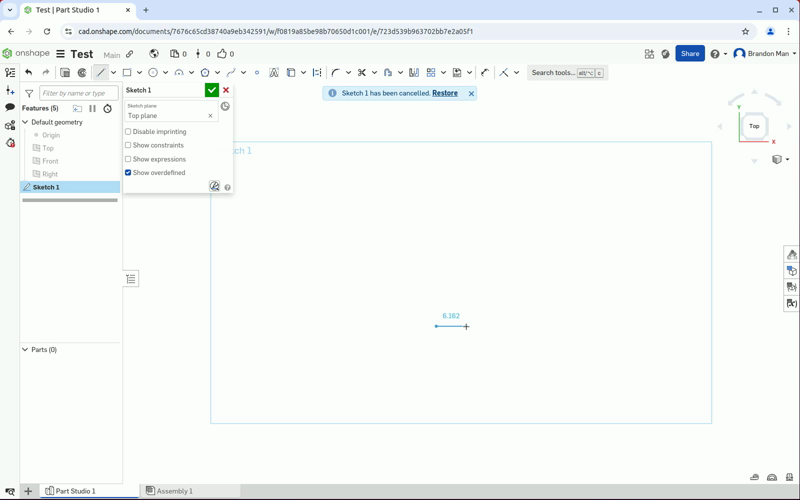
mouse_move(485, 326)
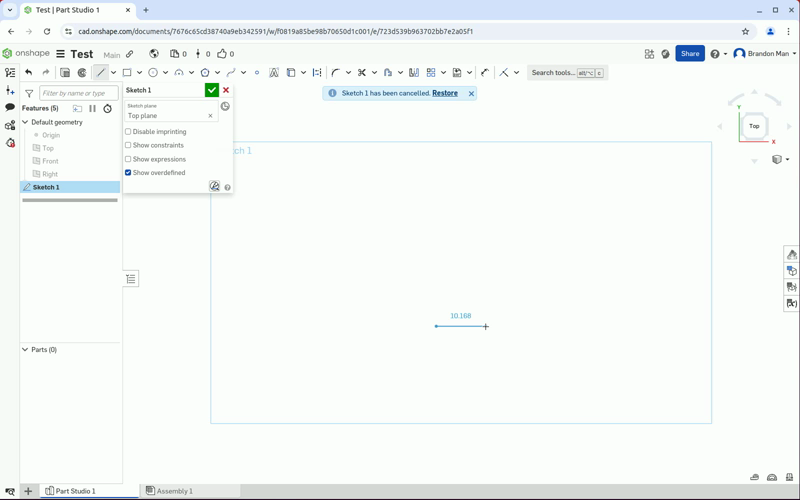
click(485, 326)
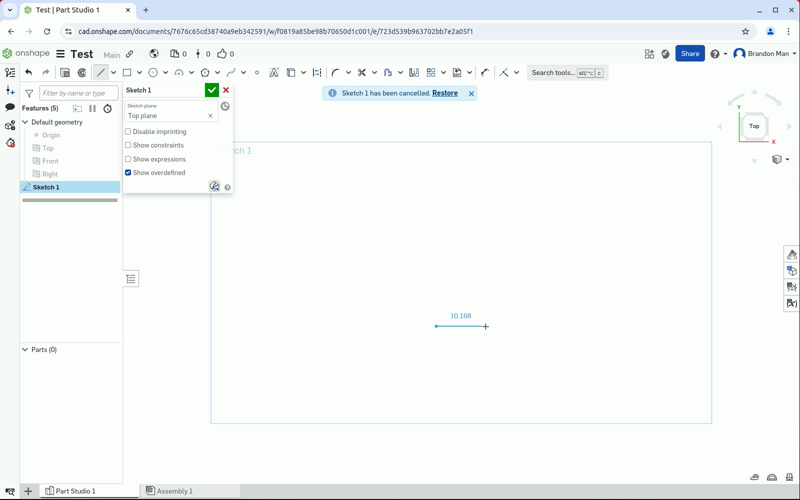
key_up(shift)
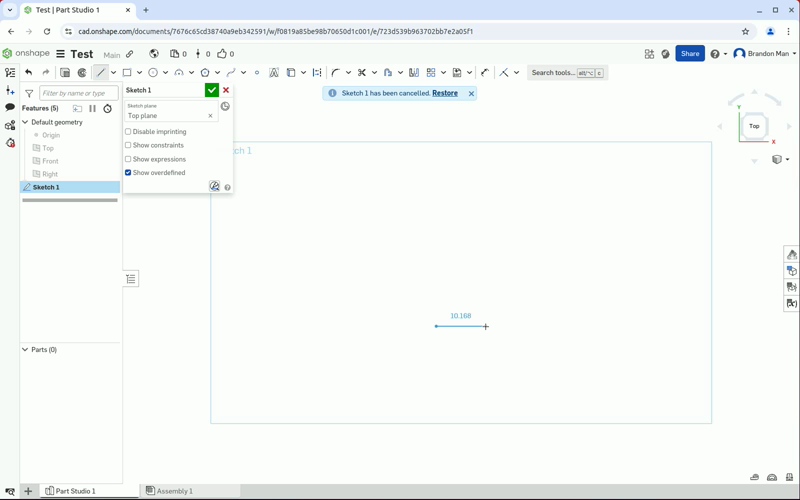
key_down(shift)
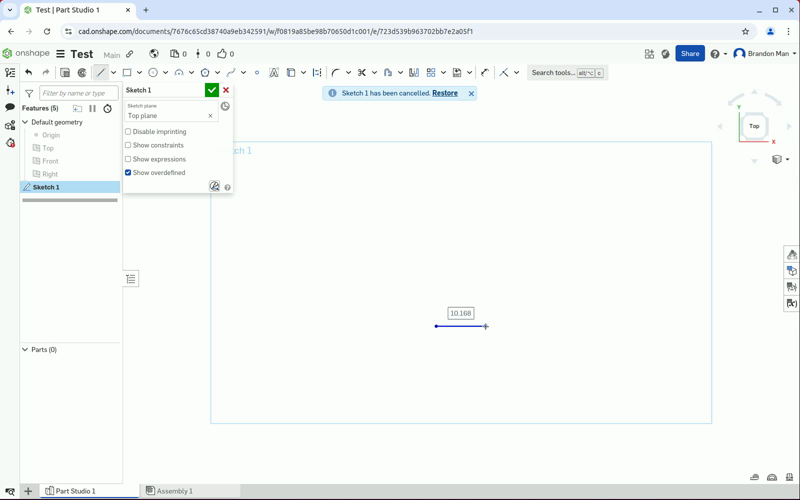
mouse_move(485, 239)
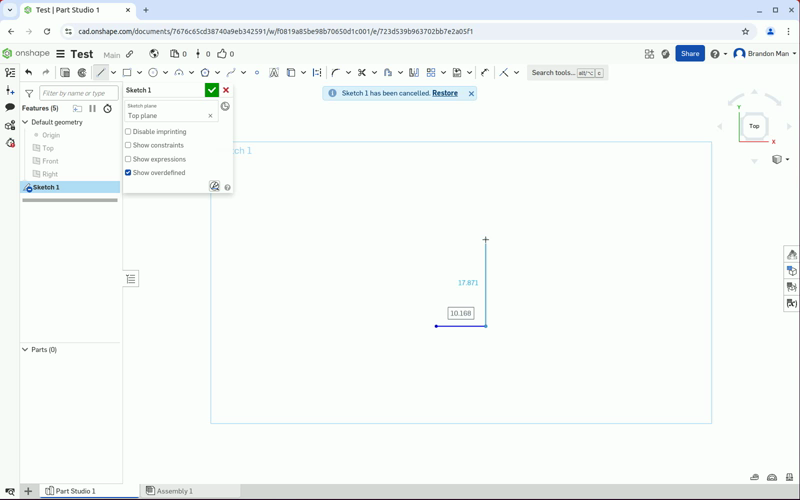
click(485, 239)
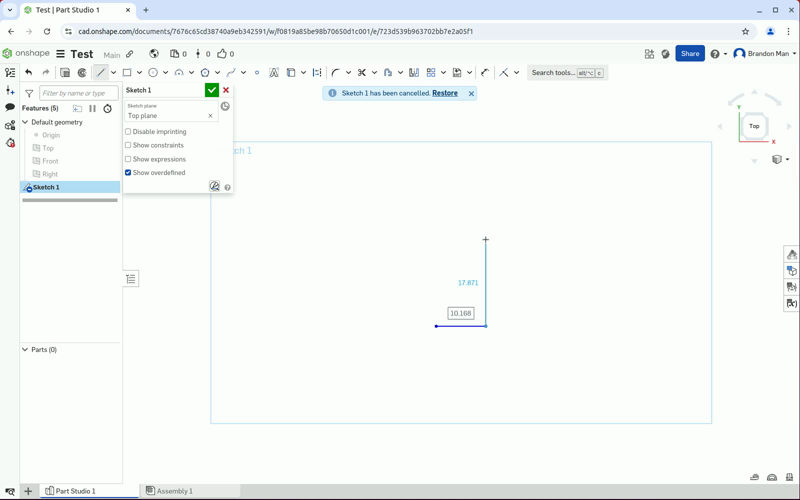
key_up(shift)
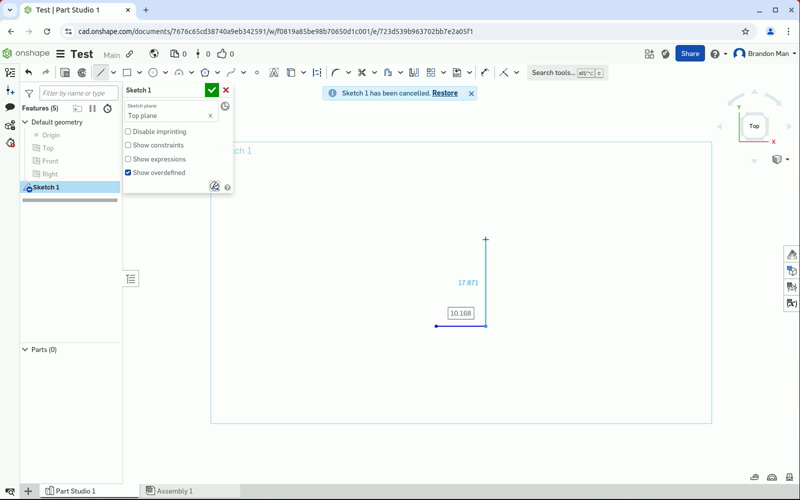
key_down(shift)
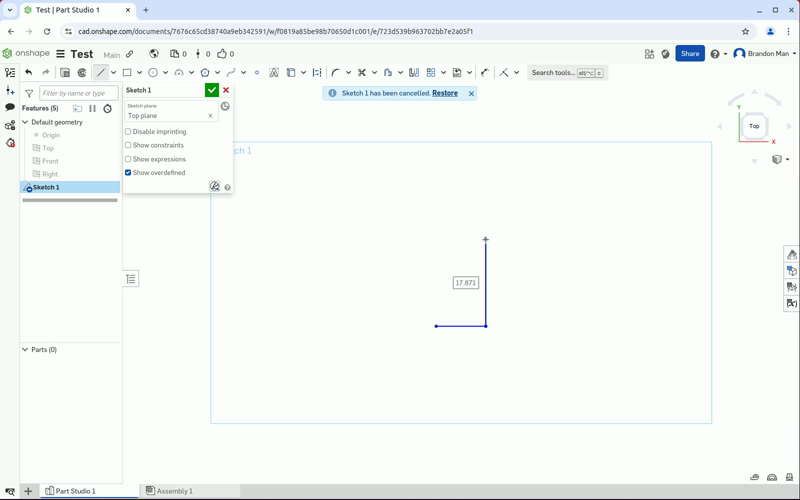
mouse_move(515, 239)
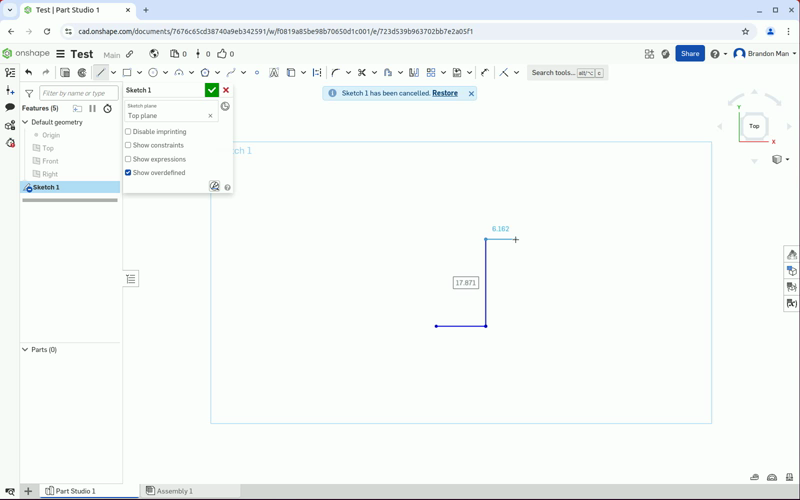
mouse_move(436, 239)
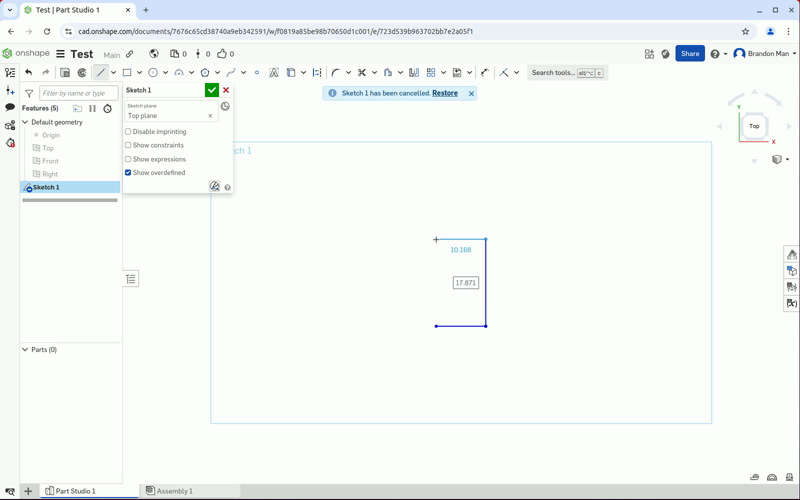
click(436, 239)
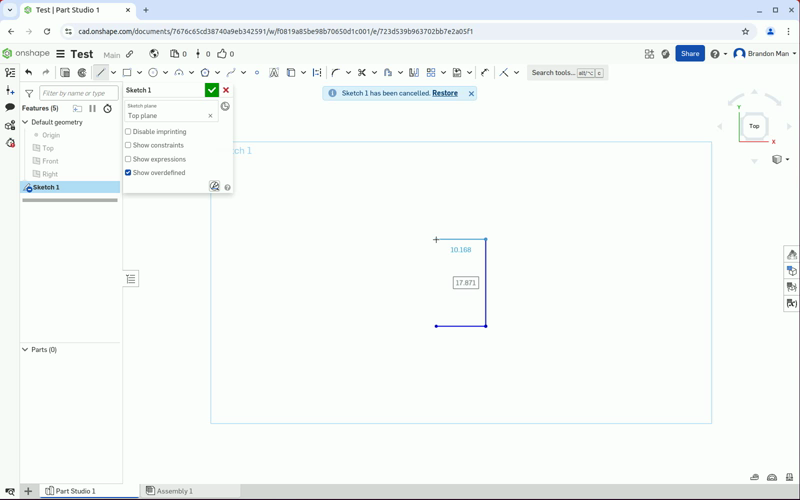
key_up(shift)
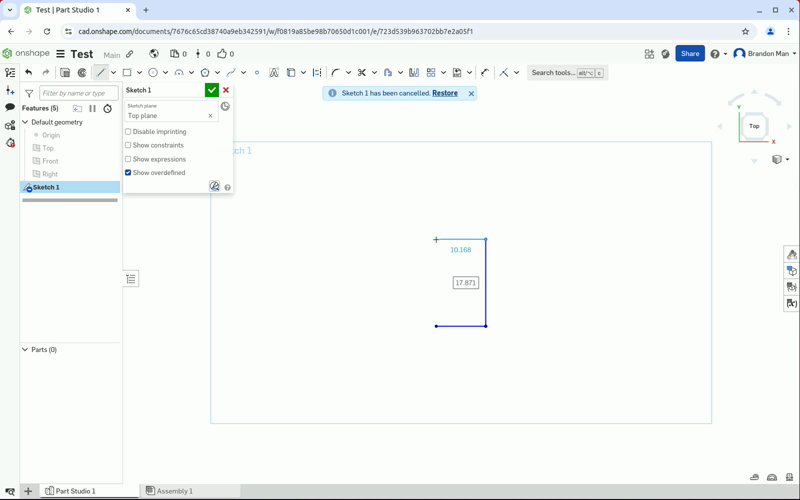
key_down(shift)
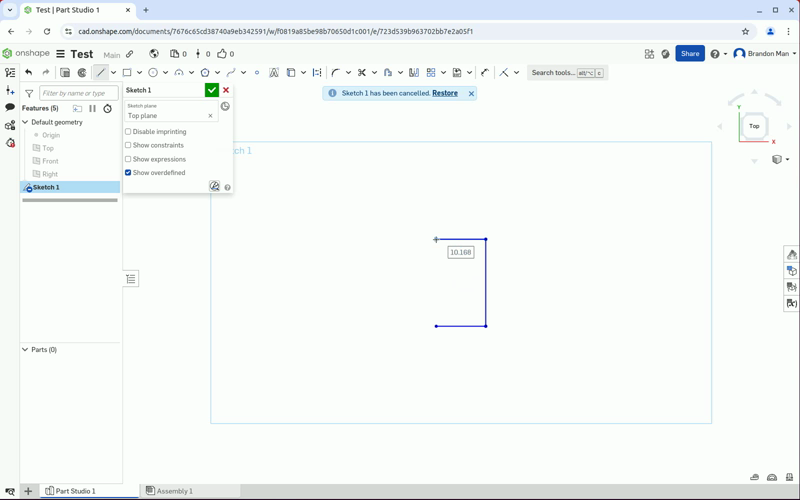
mouse_move(436, 326)
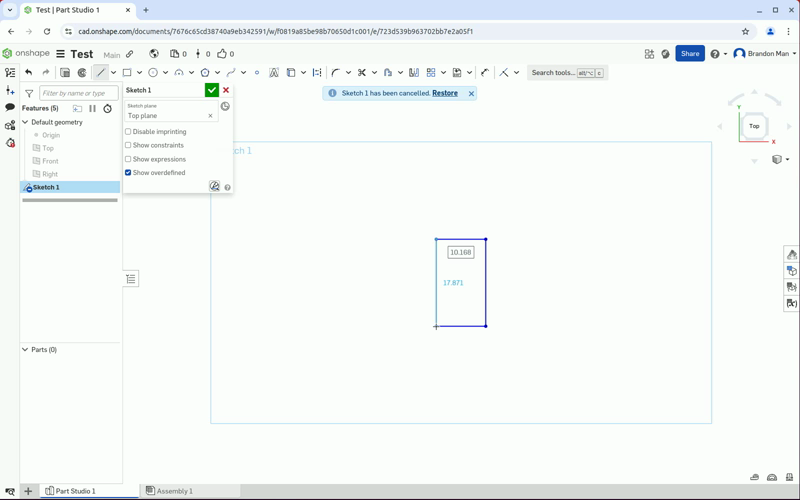
key_up(shift)
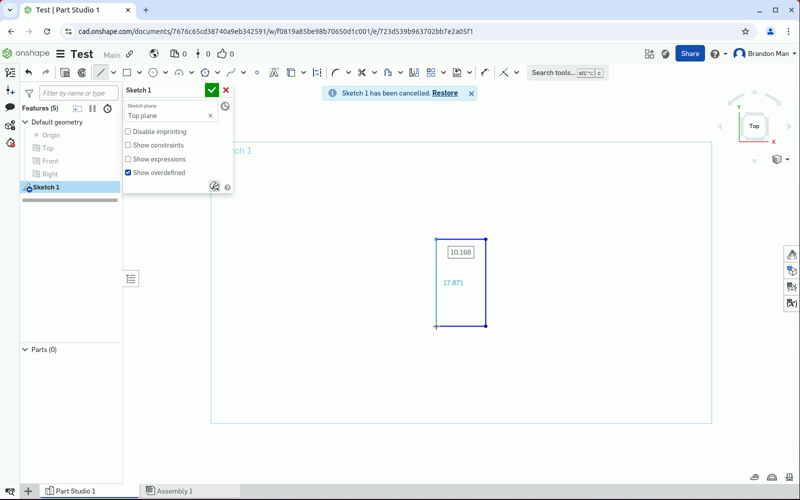
click(436, 326)
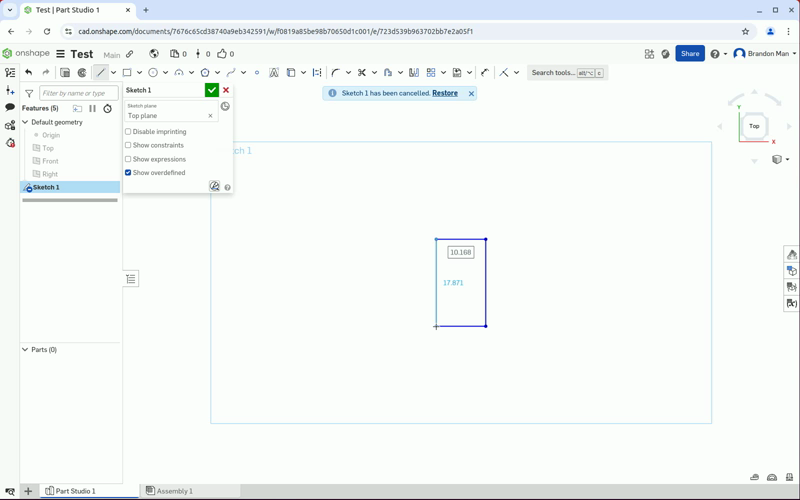
key(esc)
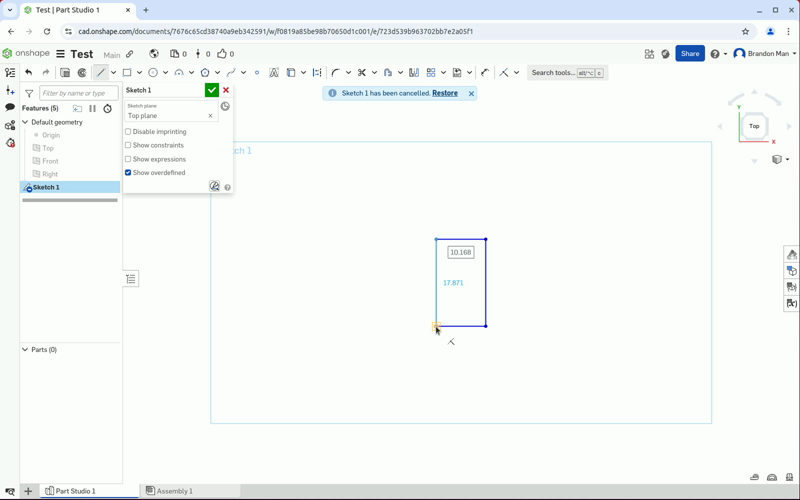
mouse_move(440, 271)
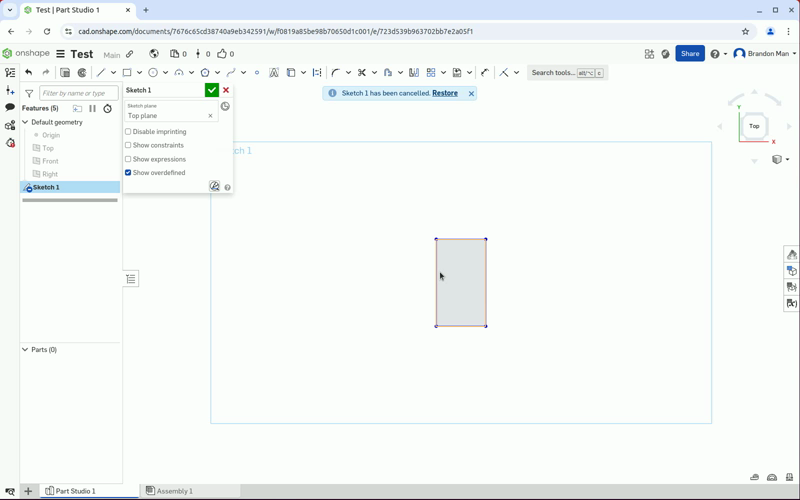
click(440, 271)
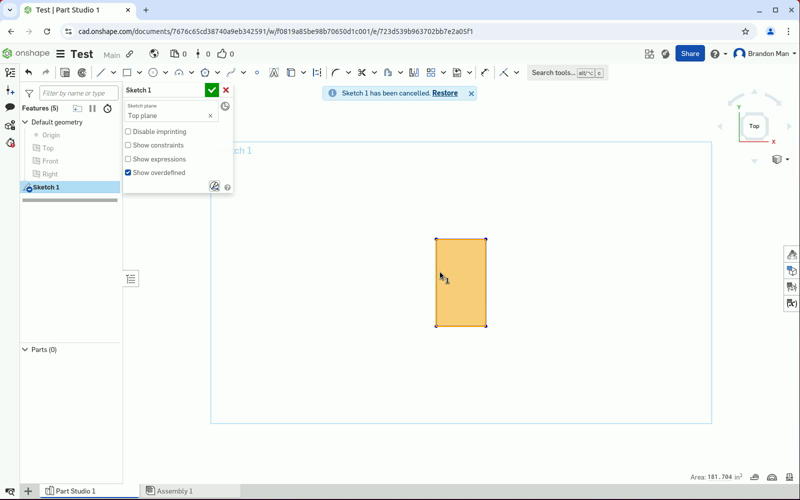
mouse_move(73, 352)
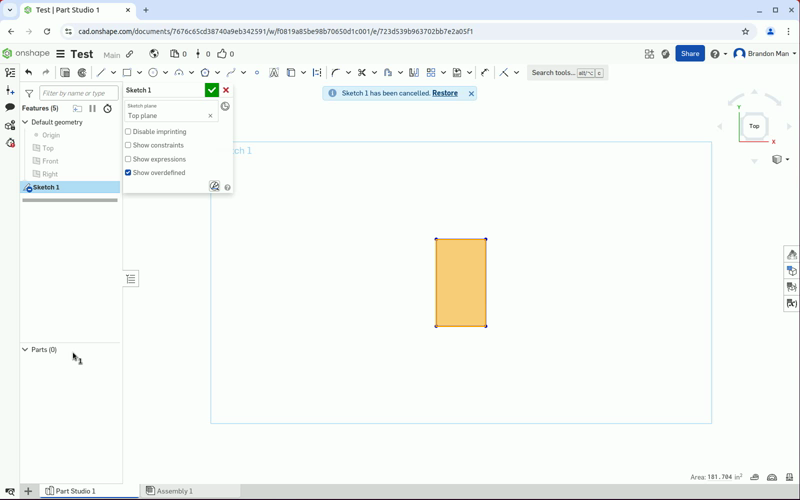
key(shift+y)
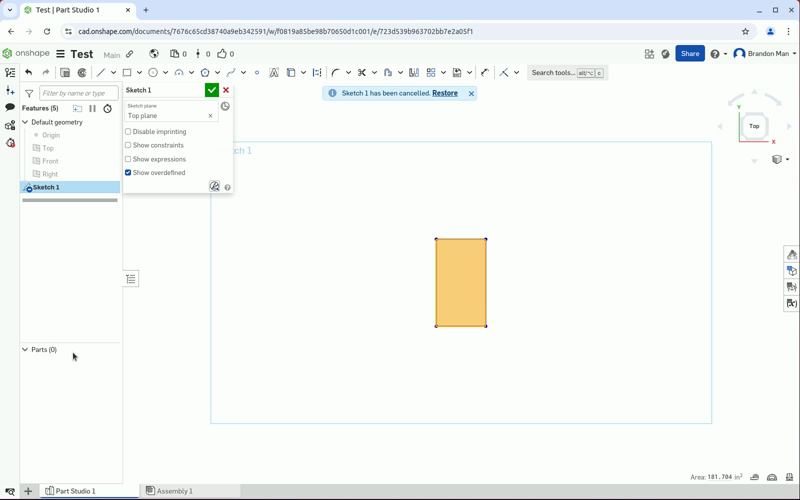
key(shift+e)
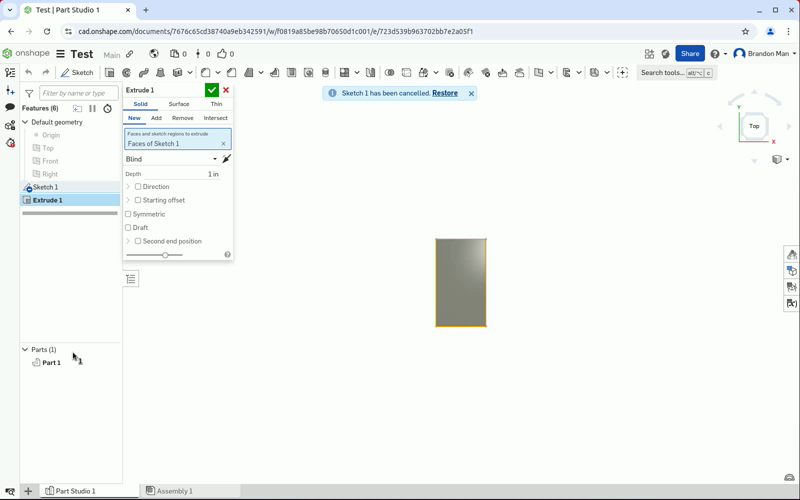
mouse_move(143, 106)
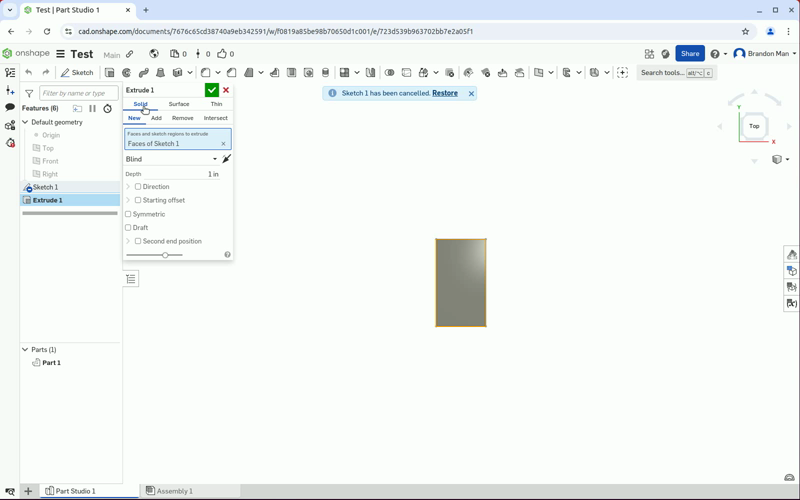
click(143, 106)
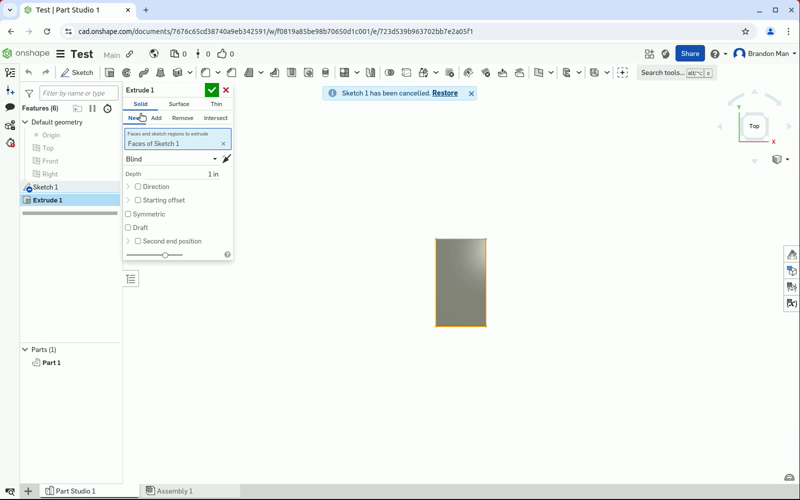
mouse_move(137, 120)
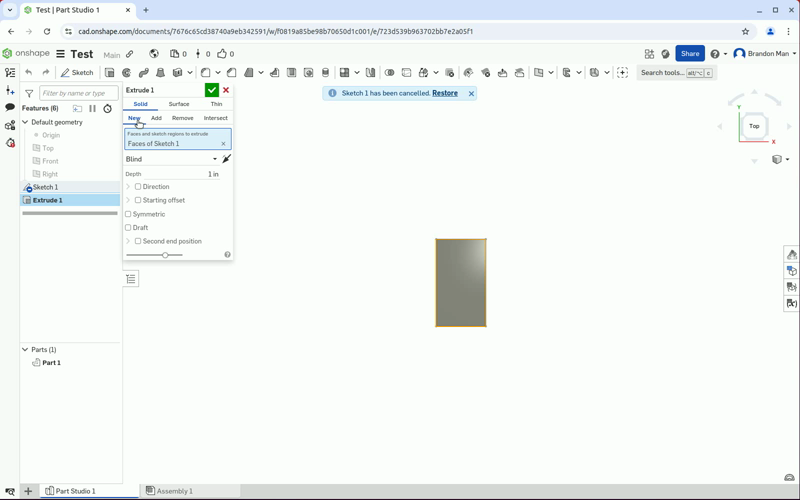
click(137, 120)
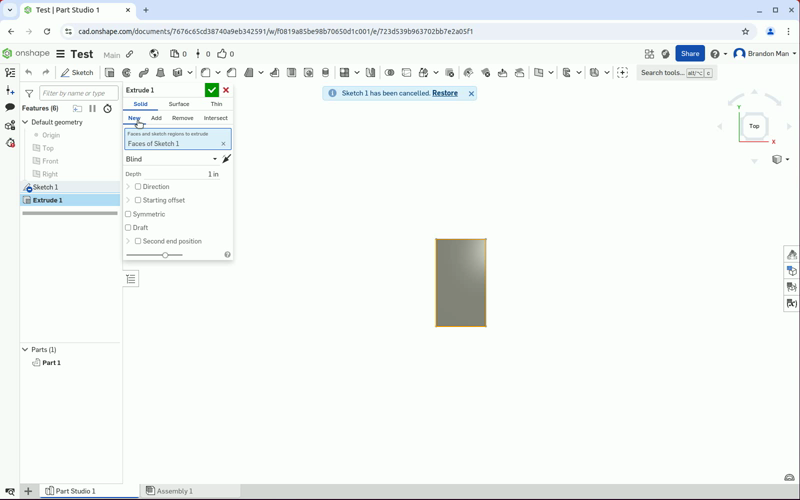
key(tab, 4)
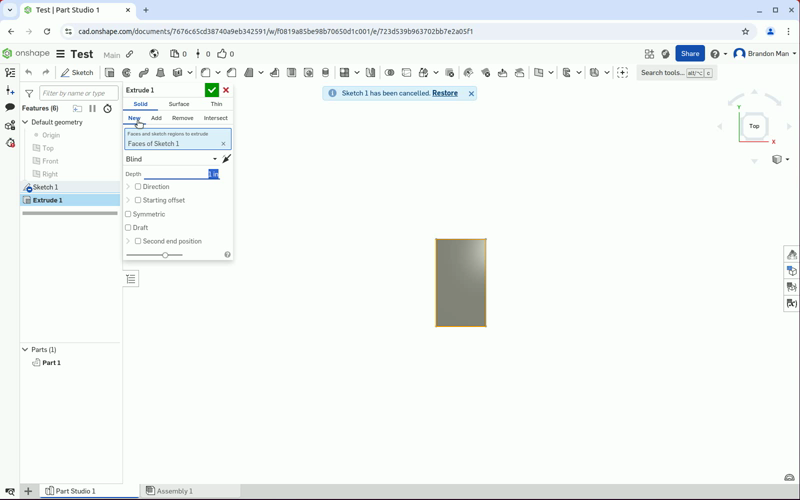
text(0.722)
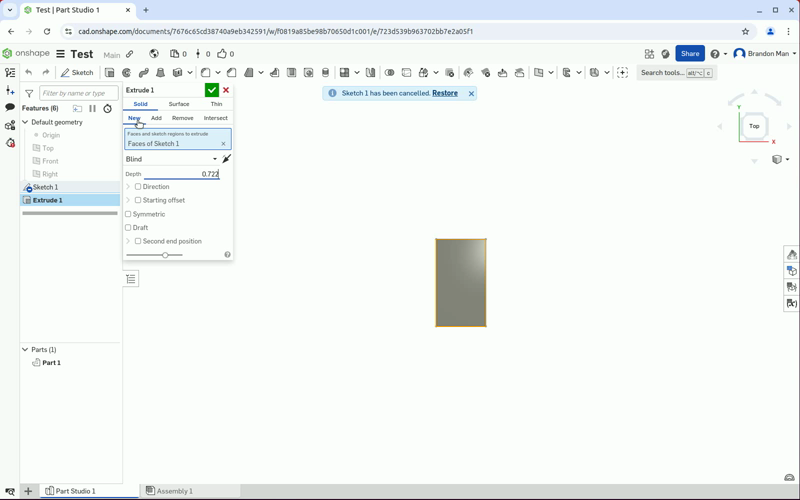
key(enter)
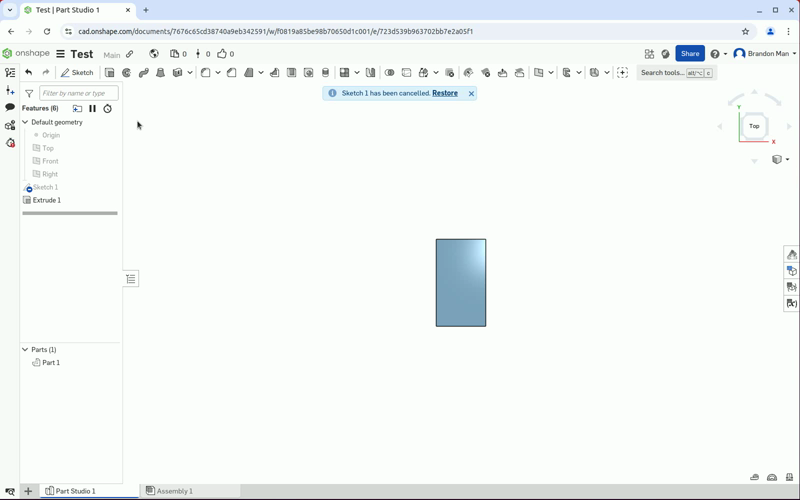
key(shift+h)
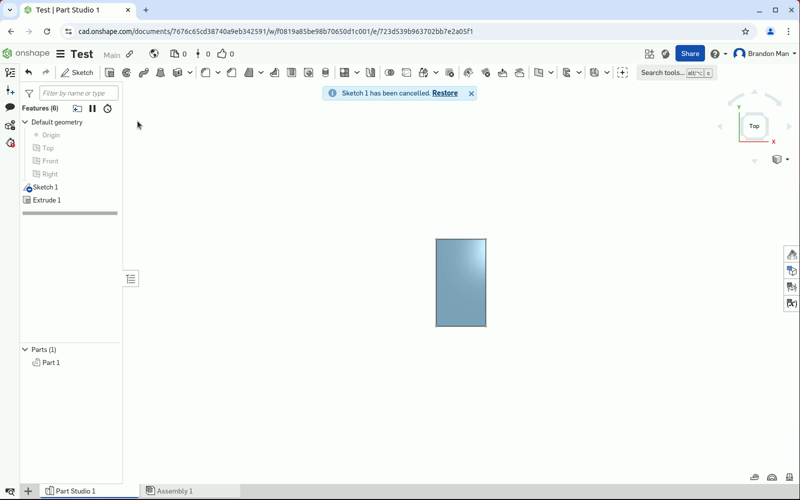
key(shift+h)
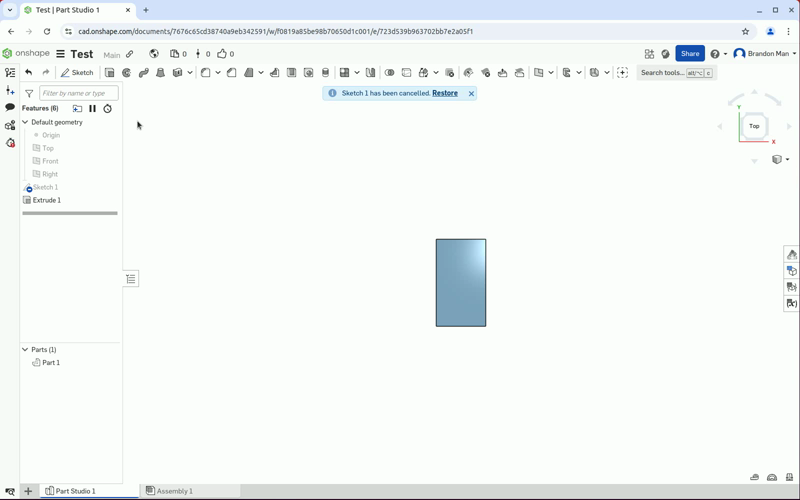
mouse_move(73, 189)
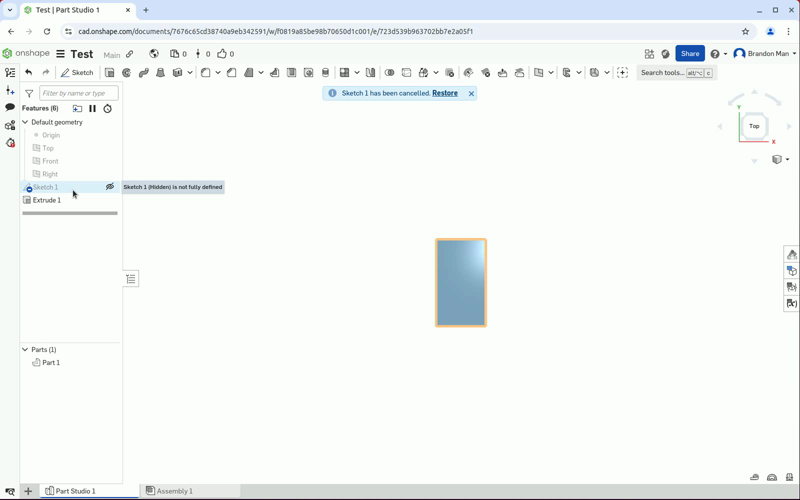
click(73, 189)
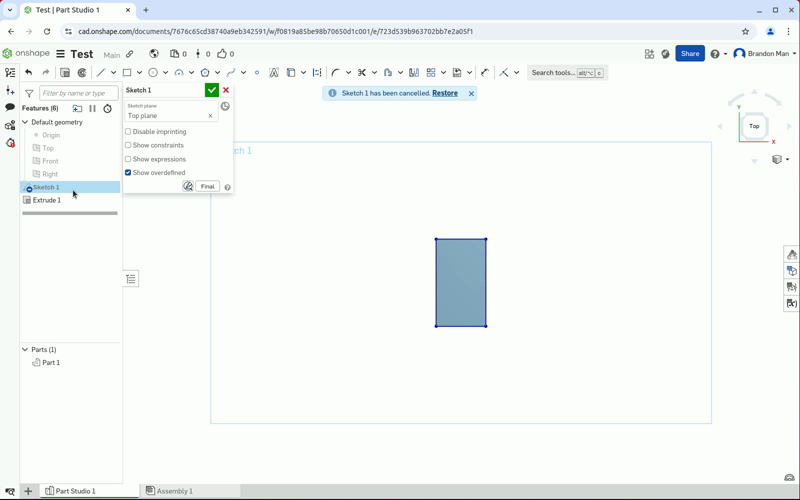
mouse_move(229, 92)
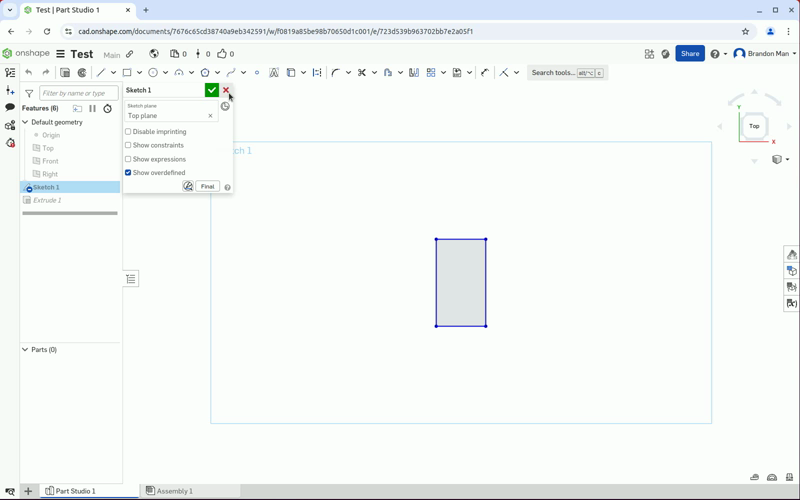
click(229, 92)
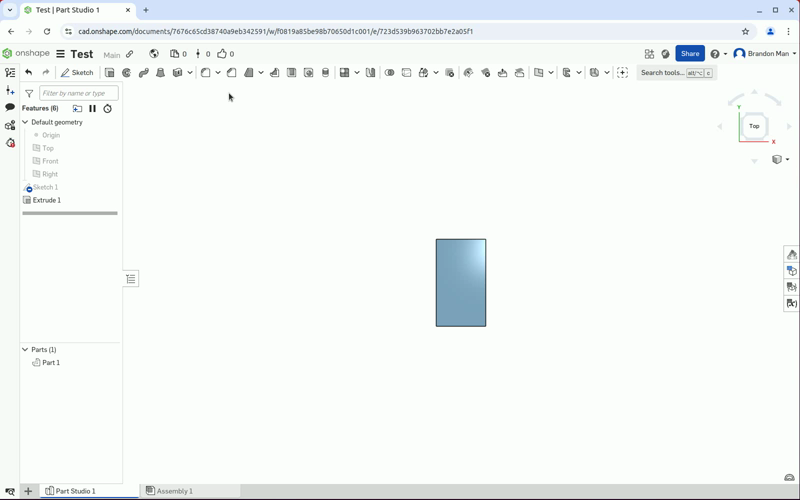
mouse_move(541, 75)
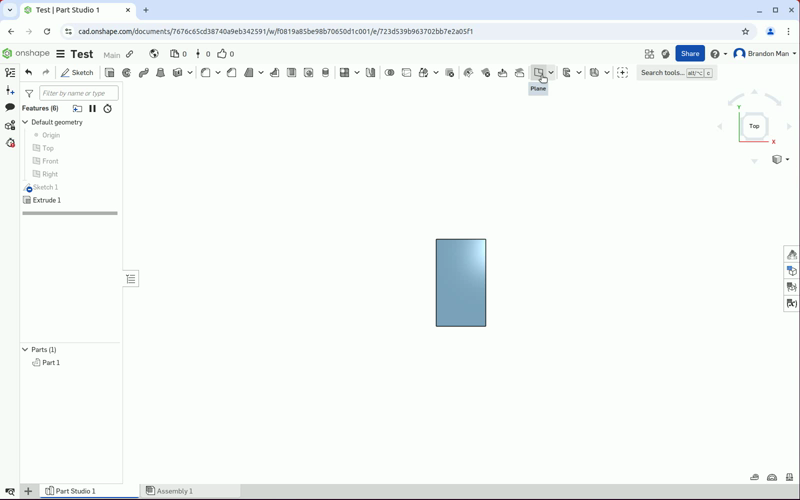
click(541, 75)
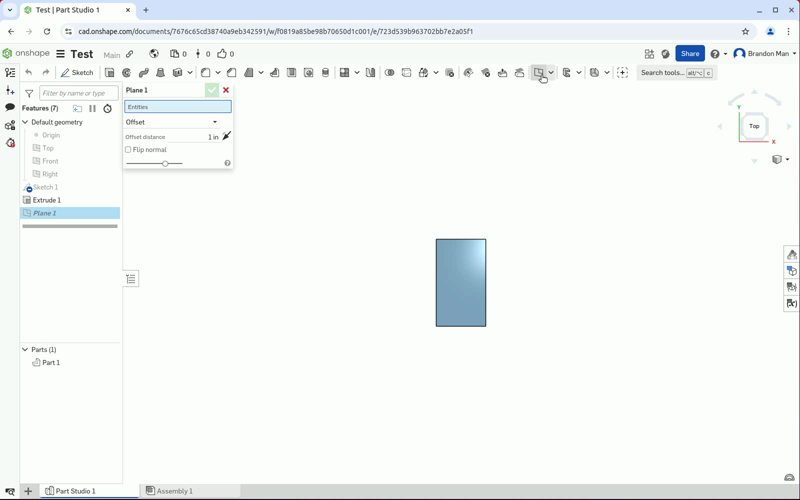
mouse_move(73, 150)
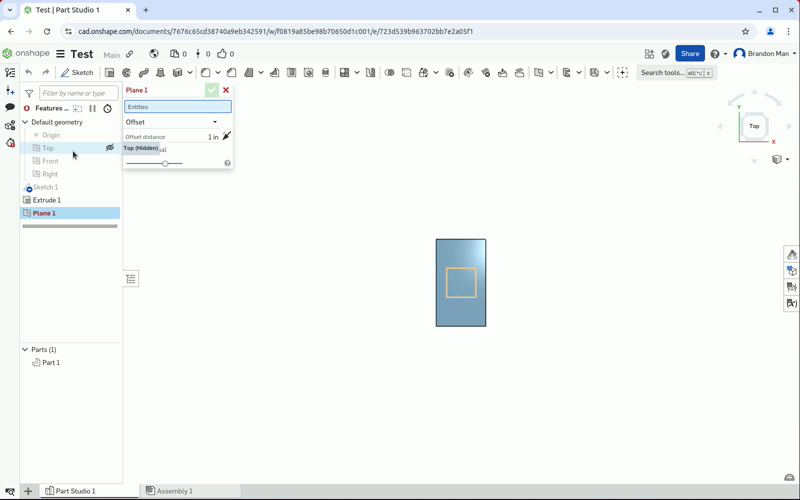
click(73, 150)
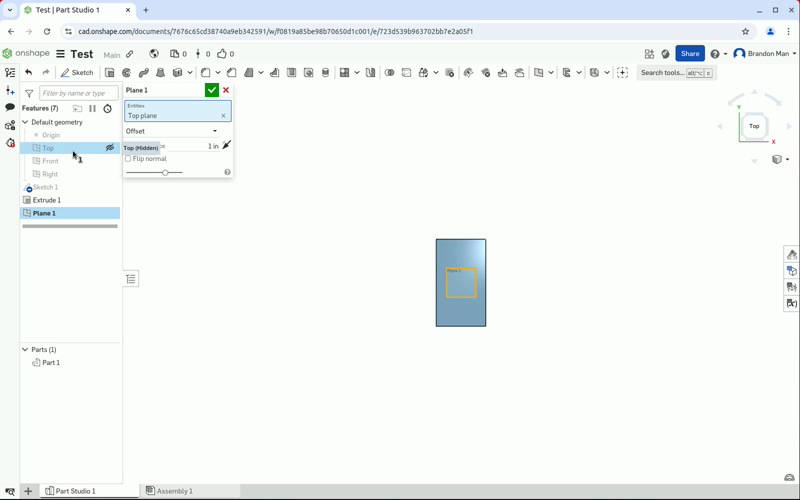
key(tab, 2)
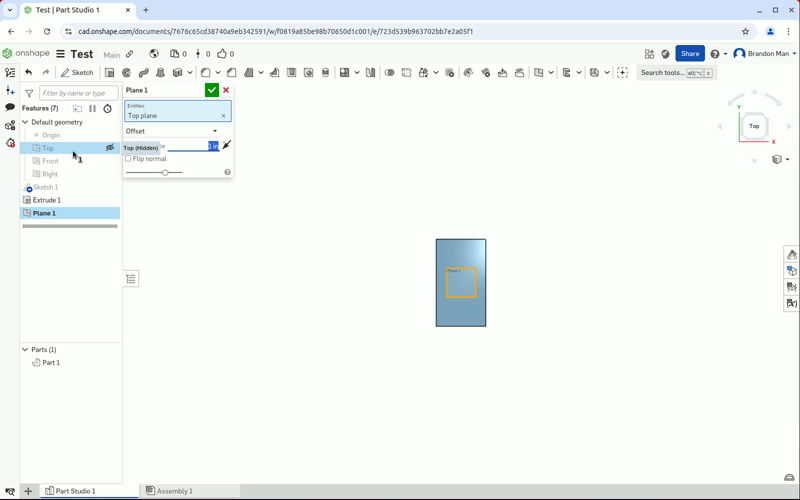
text(0.709)
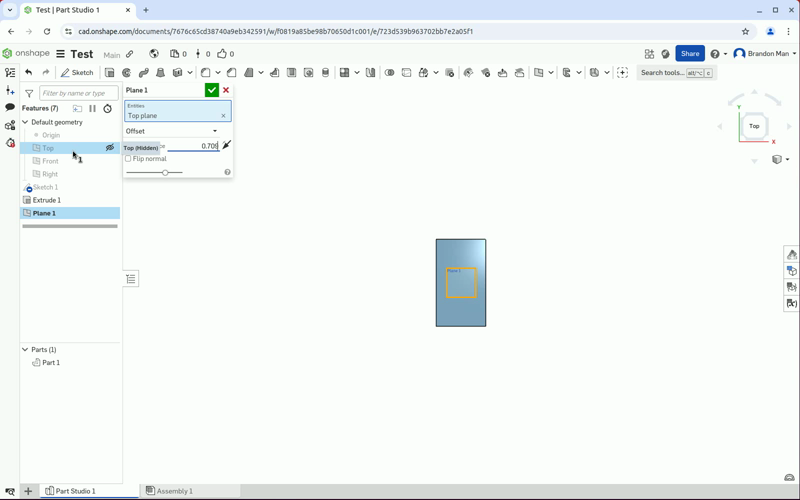
key(enter, 2)
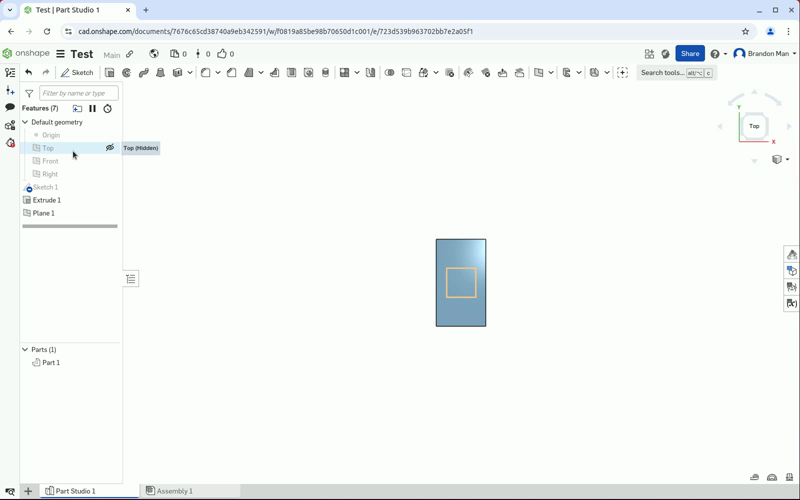
key(shift+s)
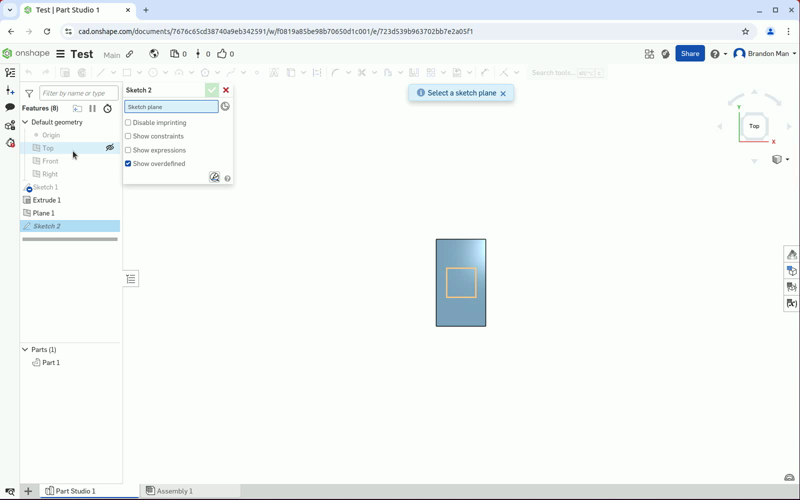
mouse_move(73, 215)
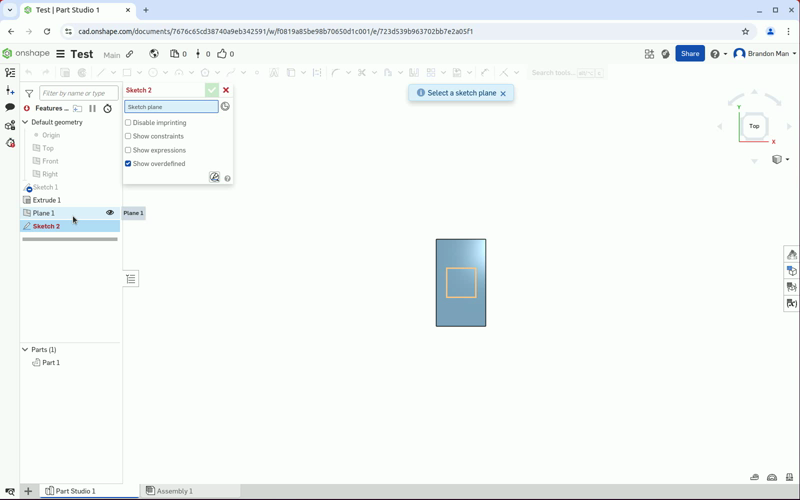
click(73, 215)
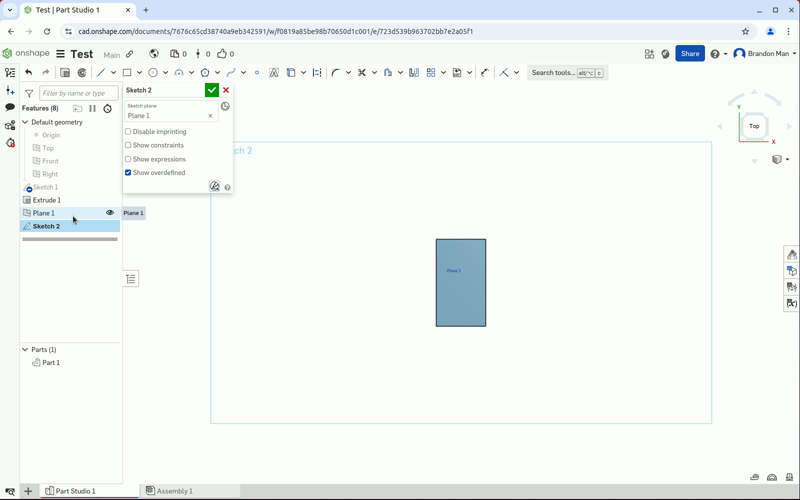
mouse_move(73, 352)
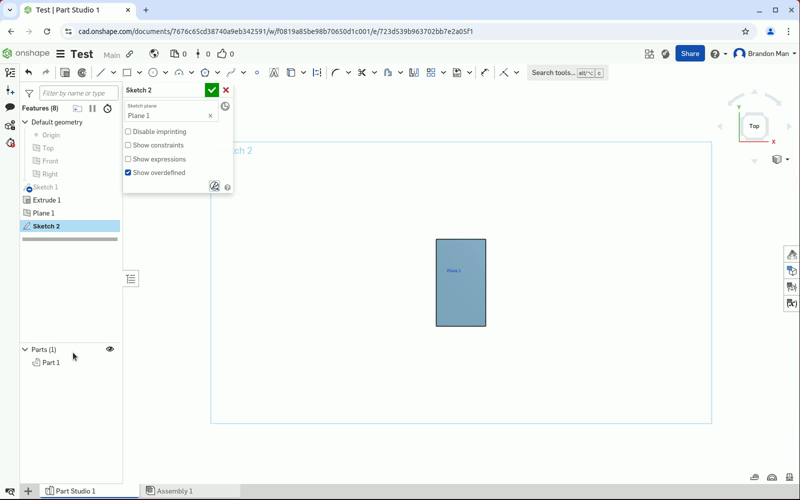
key(y)
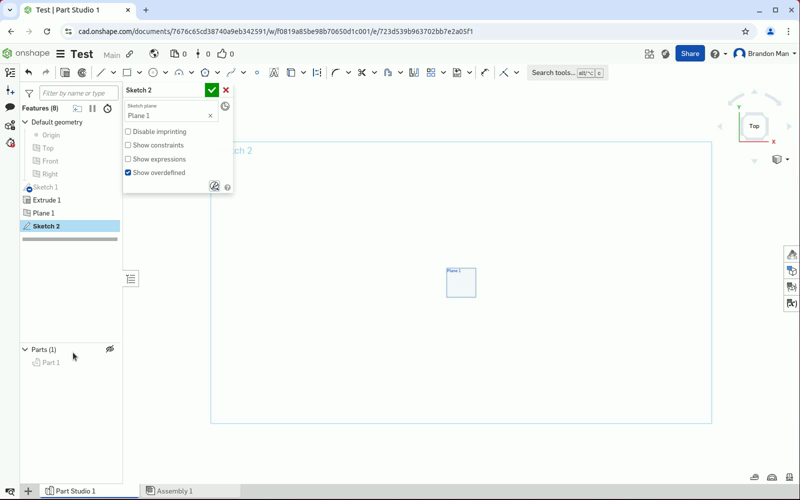
key(l)
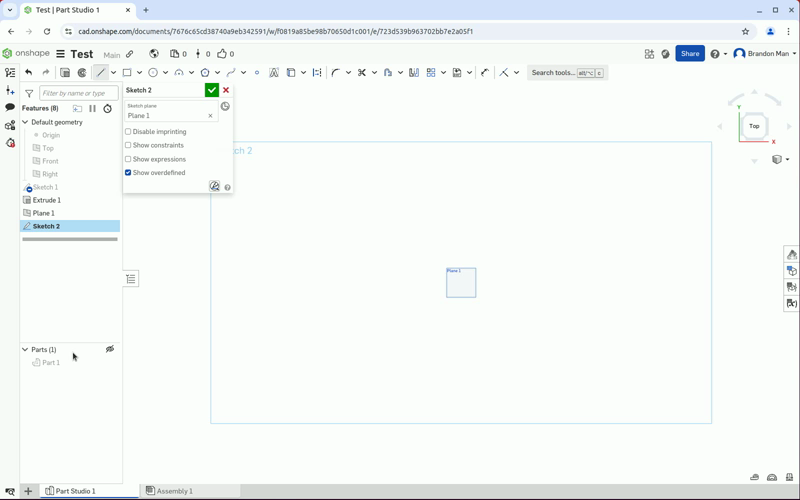
key_down(shift)
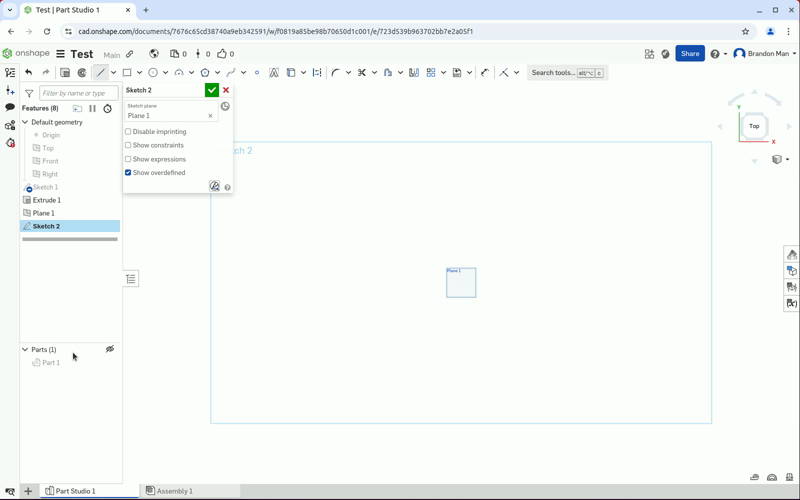
mouse_move(379, 341)
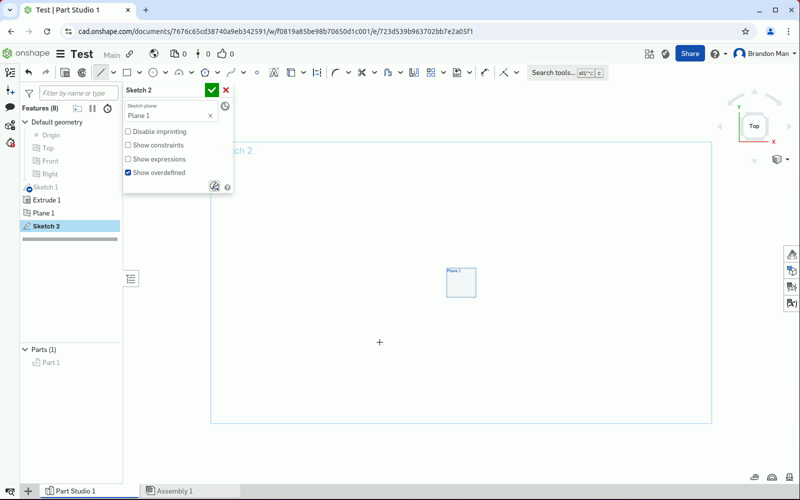
click(379, 341)
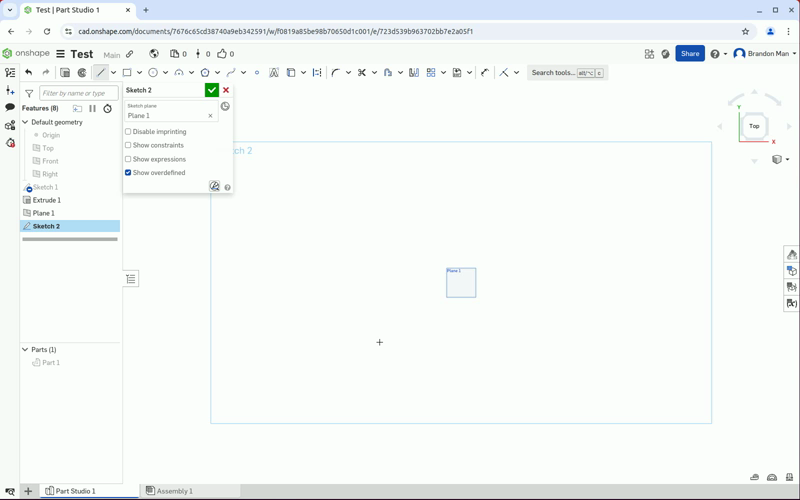
key_up(shift)
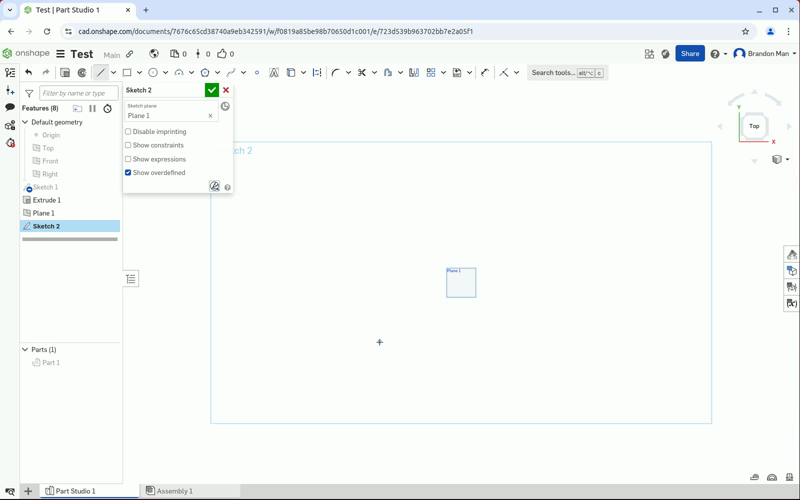
key_down(shift)
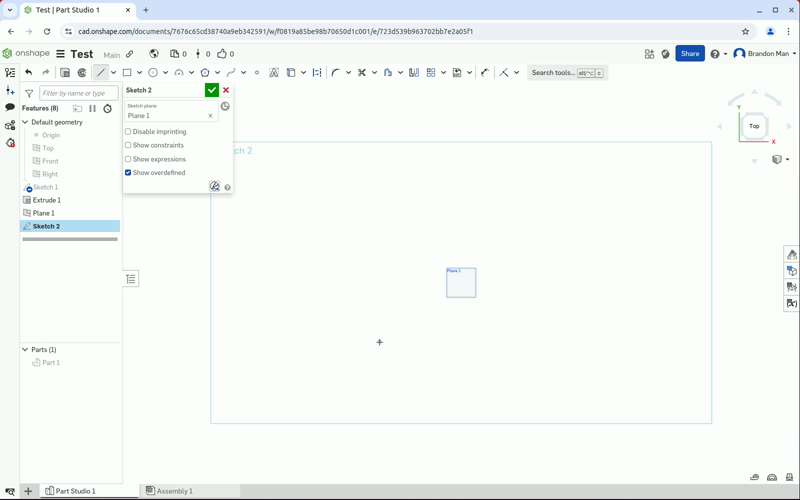
mouse_move(461, 341)
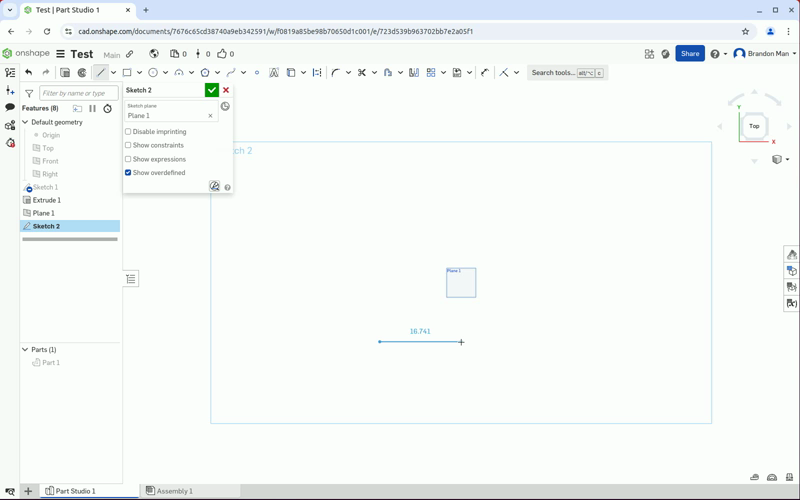
click(461, 341)
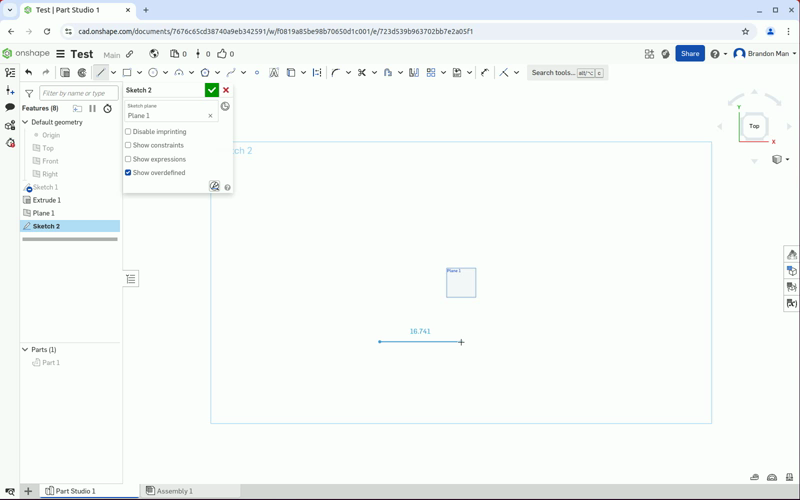
key_up(shift)
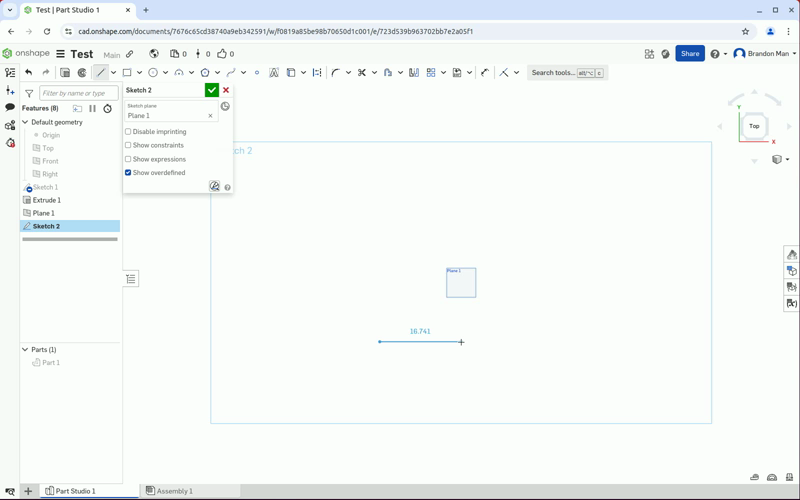
key_down(shift)
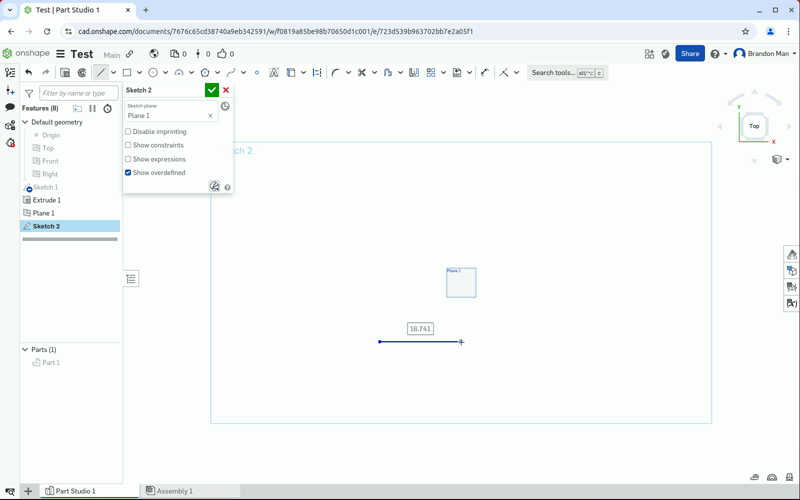
mouse_move(491, 341)
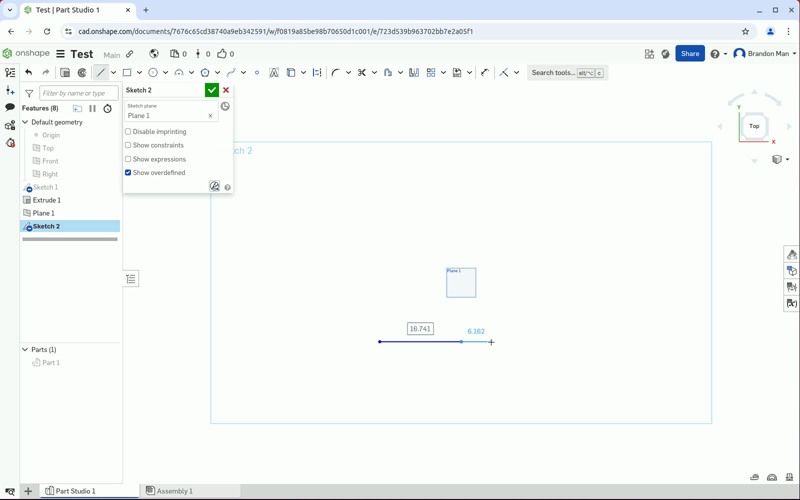
mouse_move(461, 326)
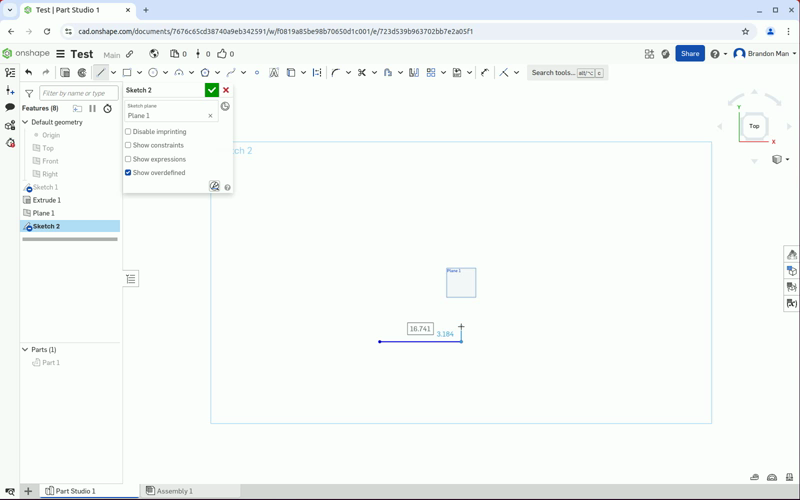
click(461, 326)
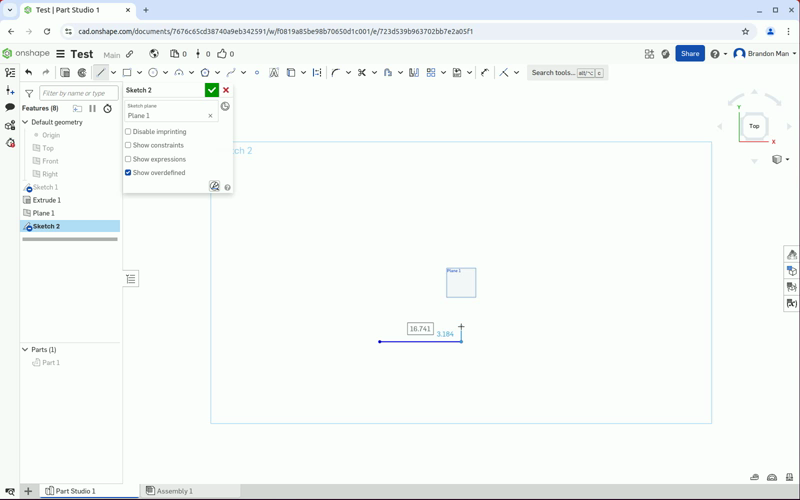
key_up(shift)
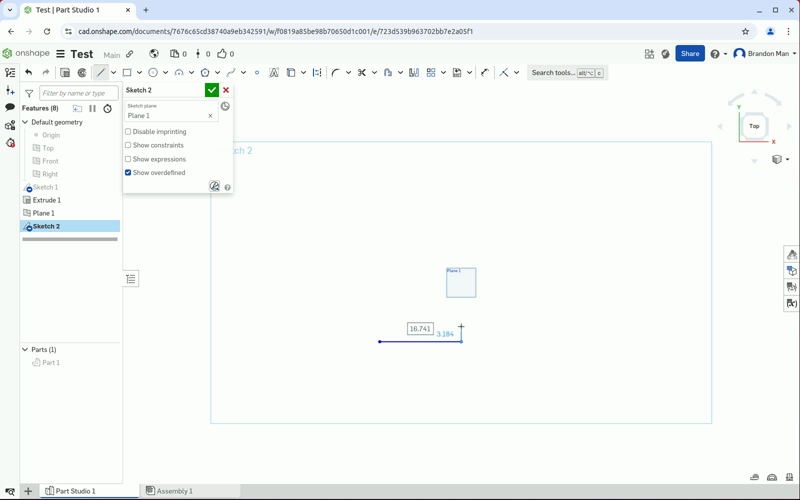
key_down(shift)
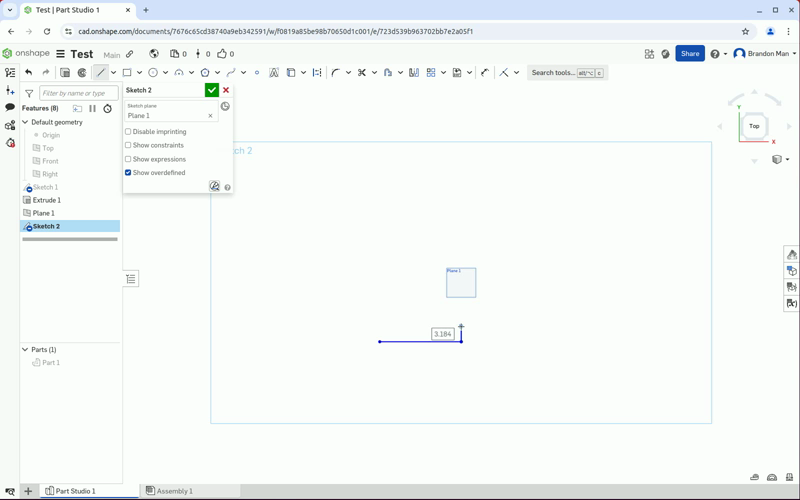
mouse_move(491, 326)
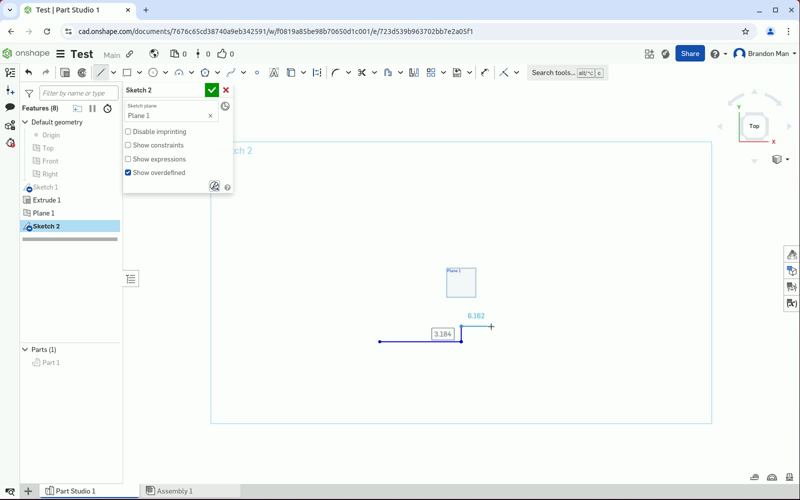
mouse_move(436, 326)
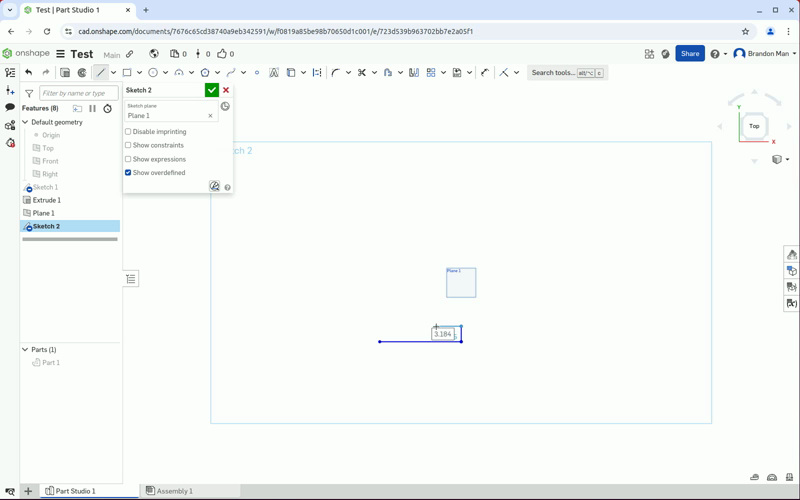
click(436, 326)
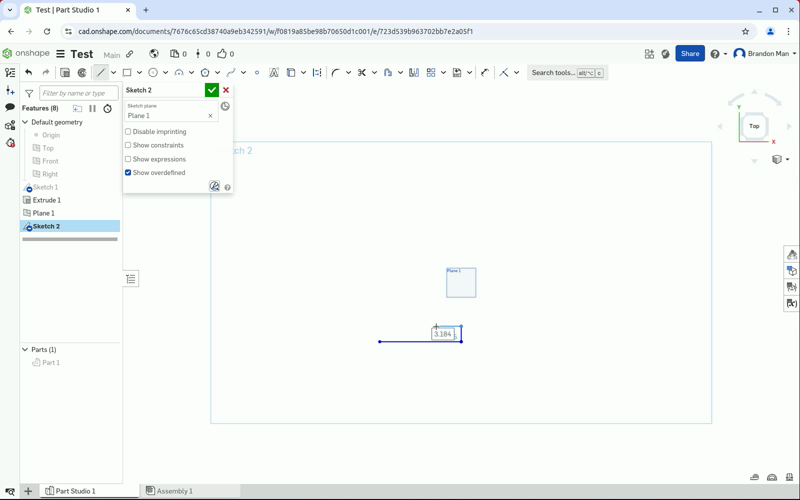
key_up(shift)
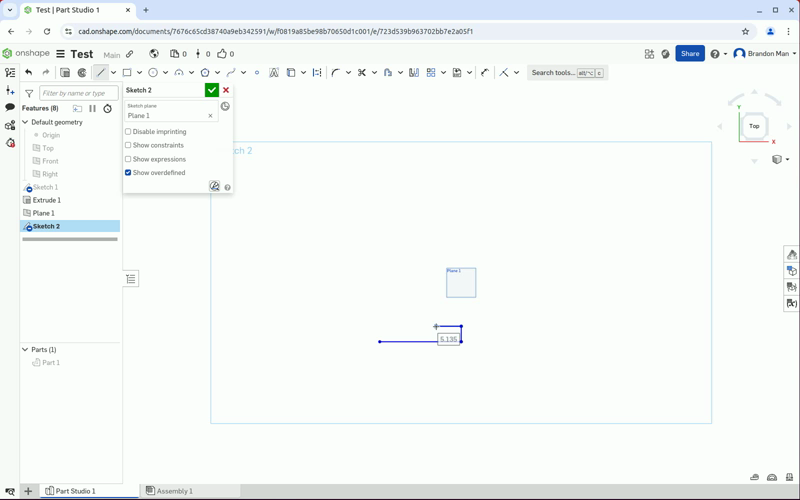
key_down(shift)
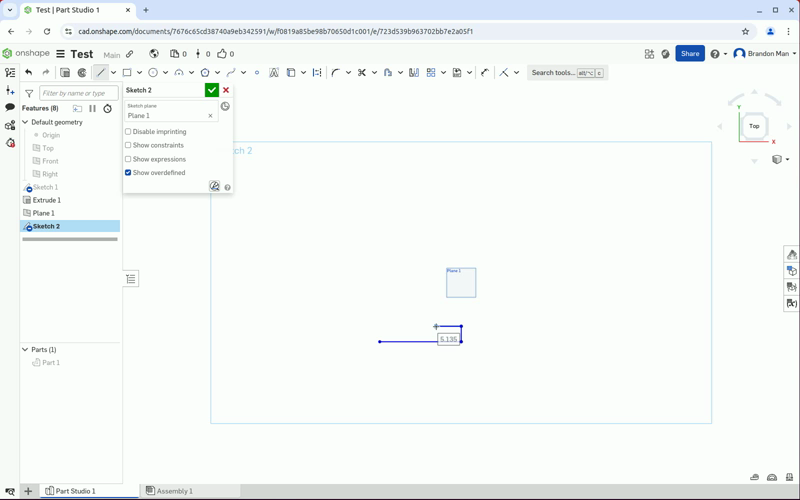
mouse_move(466, 326)
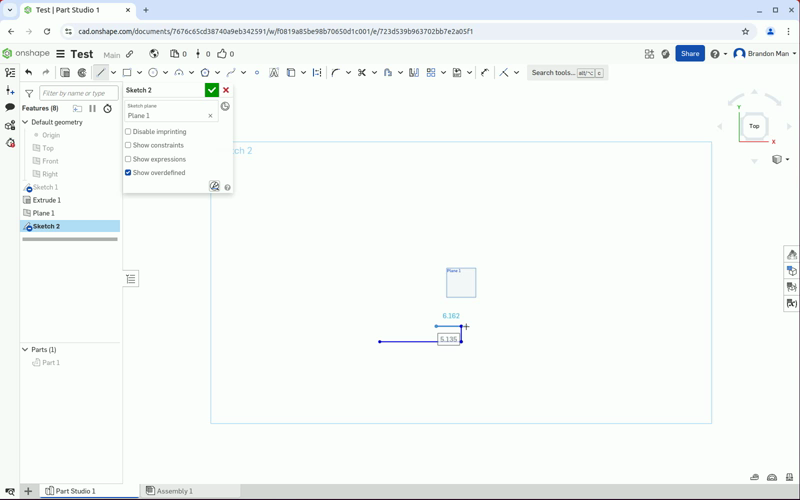
mouse_move(436, 282)
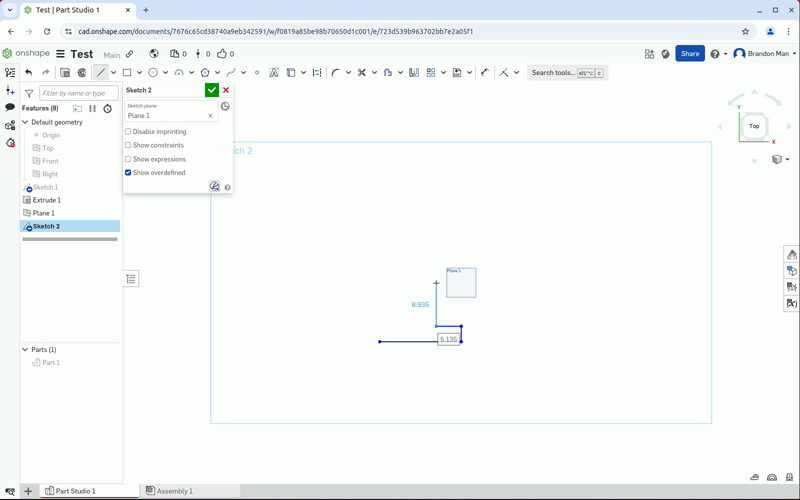
click(436, 282)
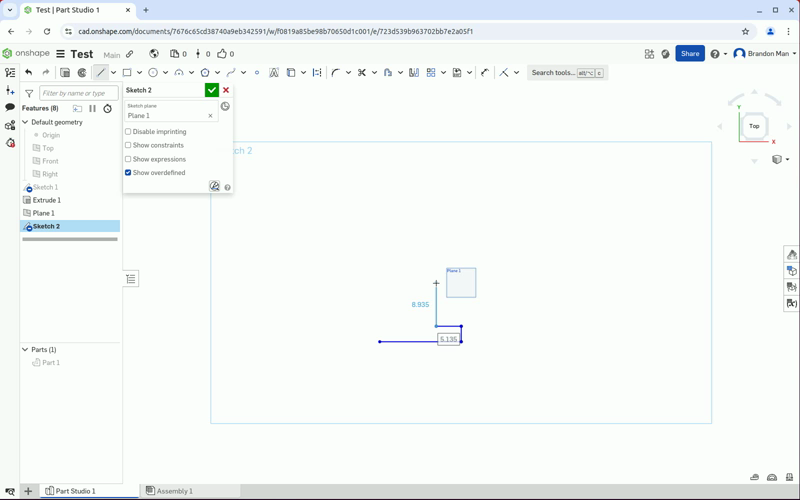
key_up(shift)
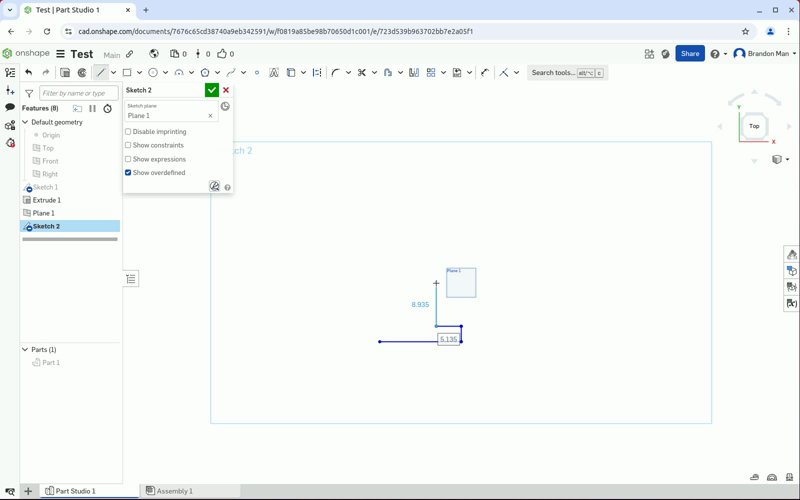
key_down(shift)
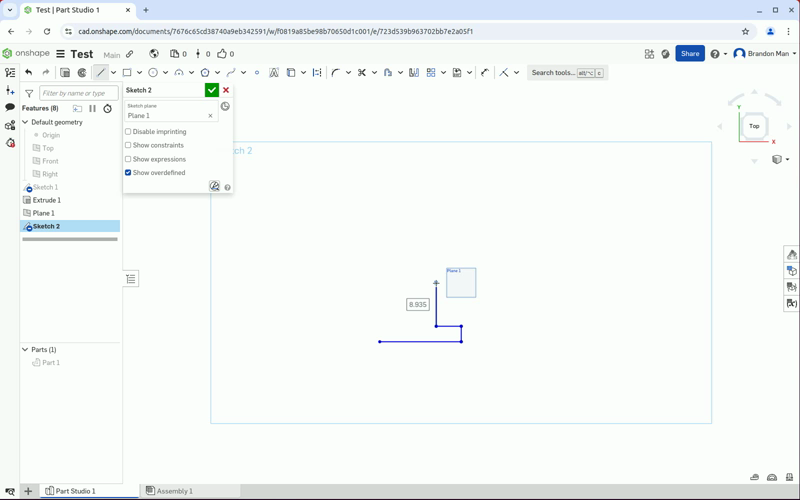
mouse_move(466, 282)
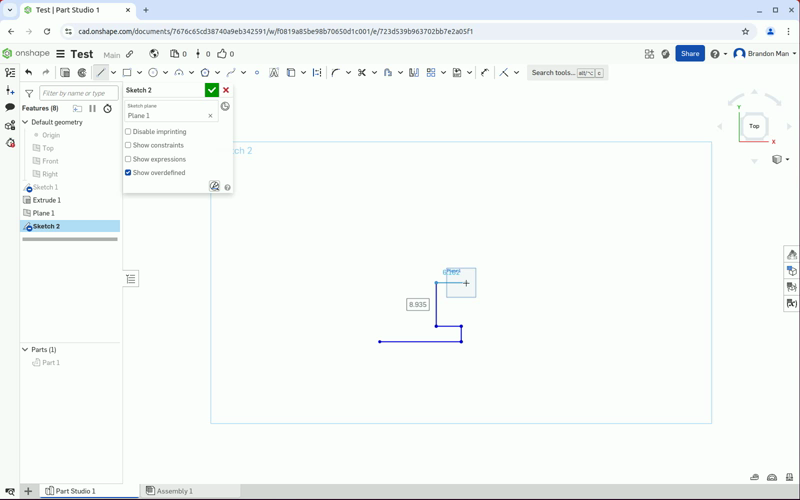
mouse_move(379, 282)
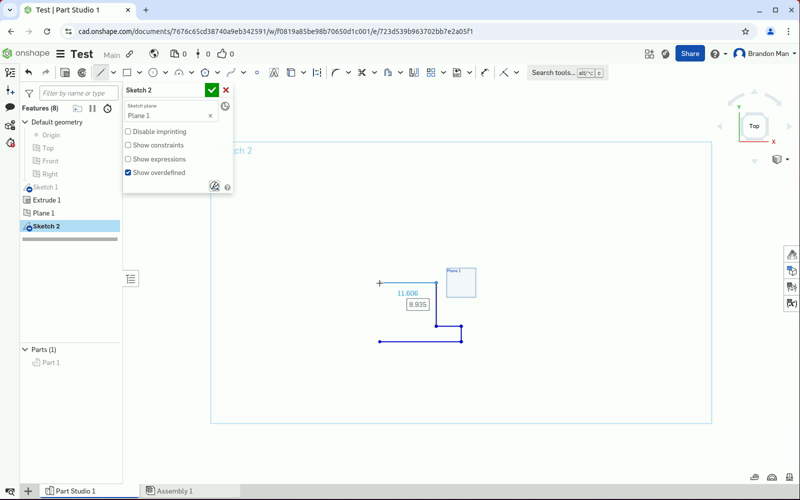
click(379, 282)
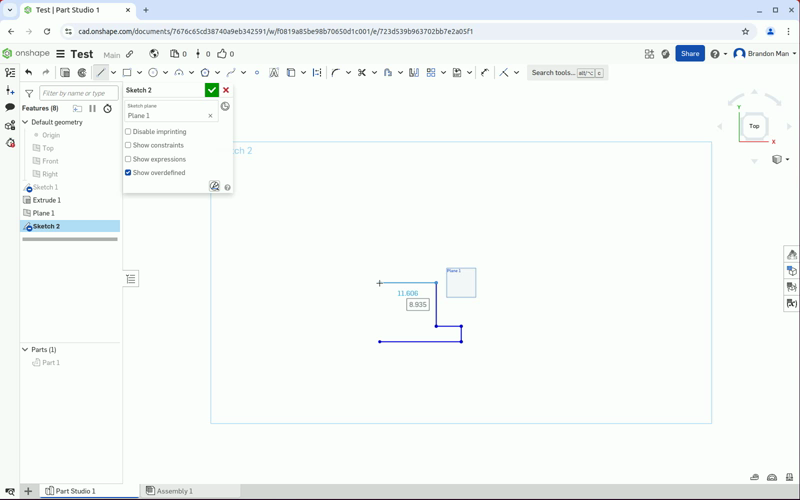
key_up(shift)
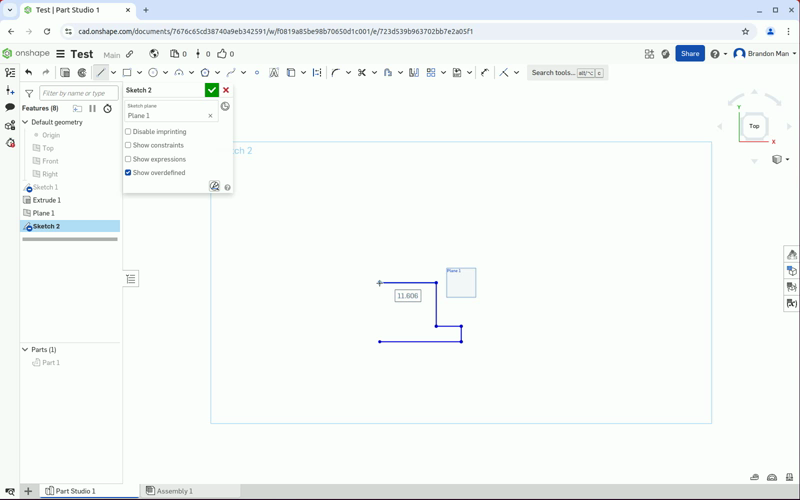
mouse_move(409, 282)
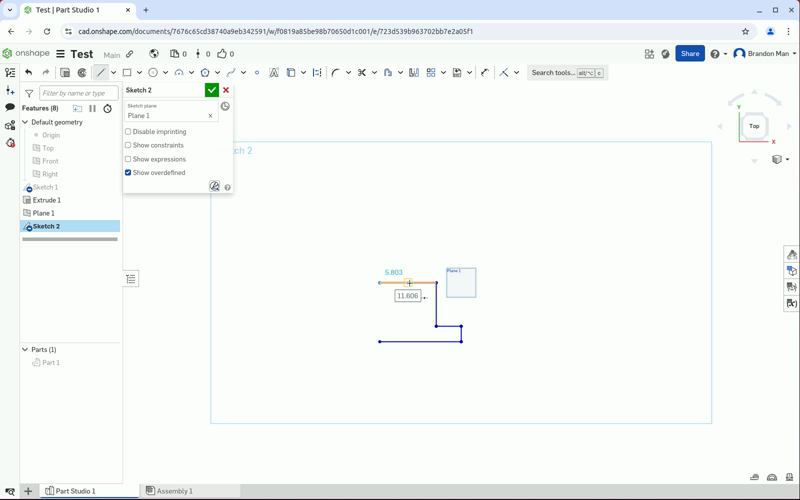
key_down(shift)
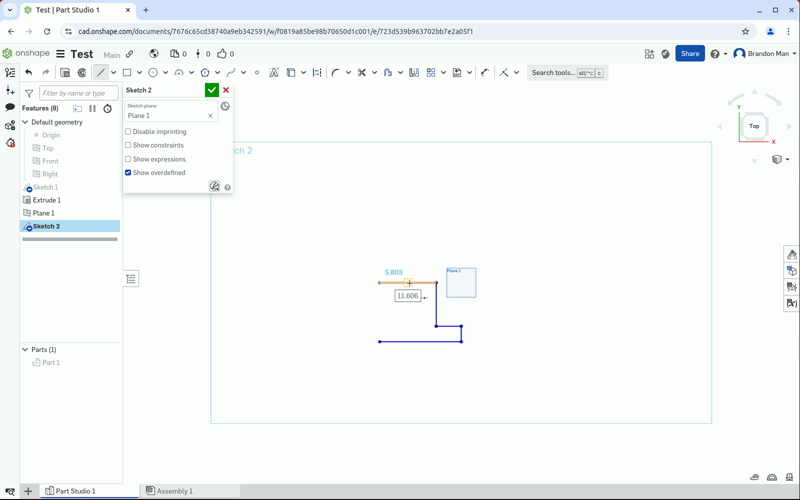
mouse_move(379, 341)
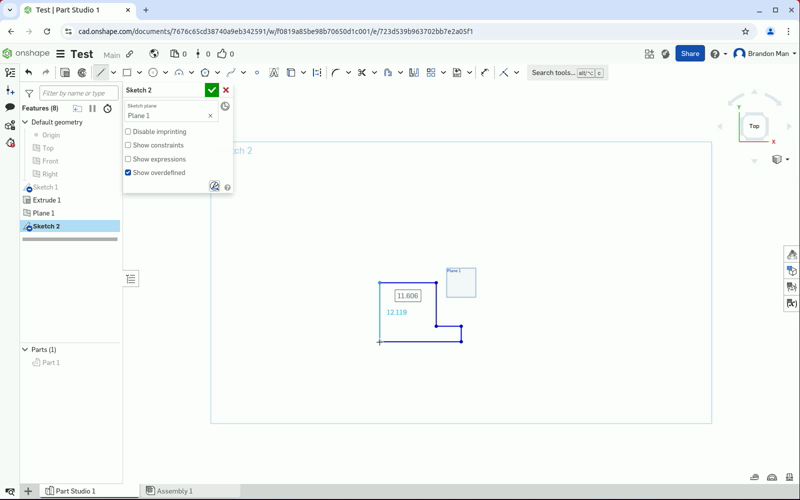
key_up(shift)
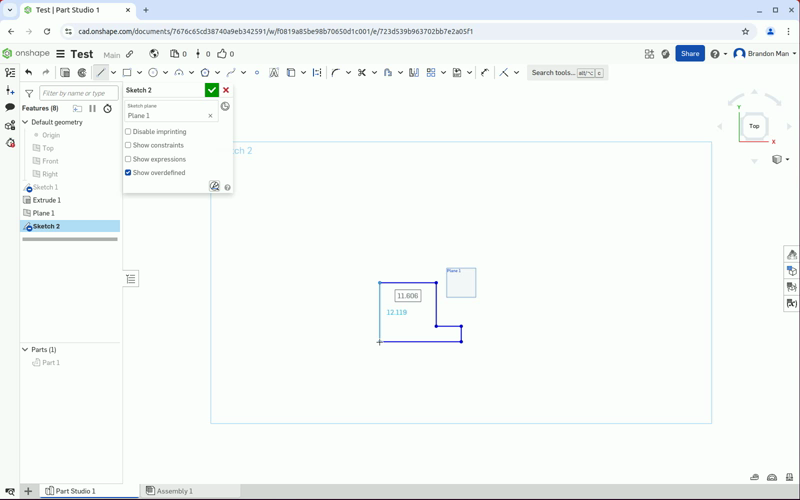
click(379, 341)
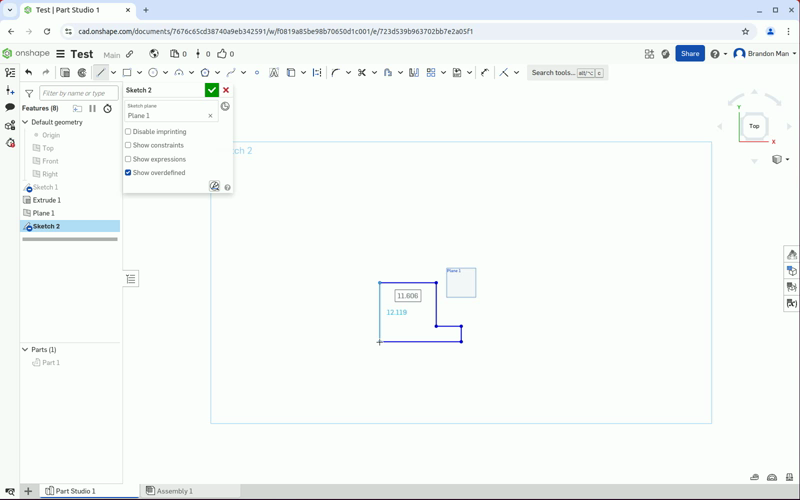
key(esc)
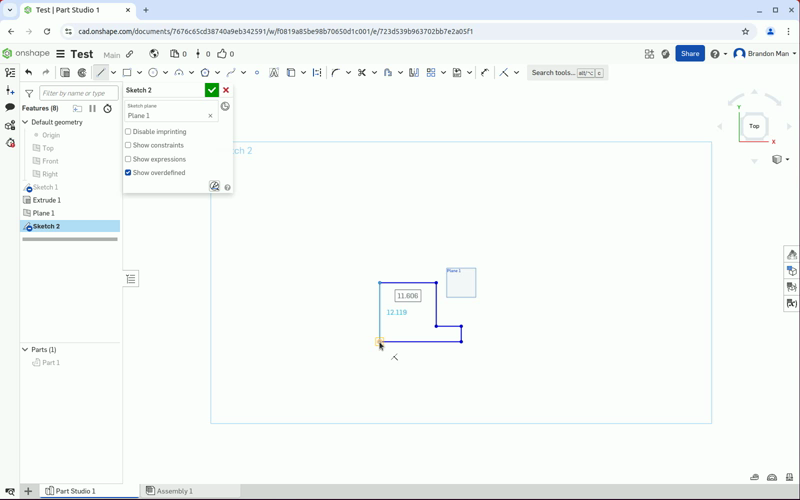
mouse_move(386, 314)
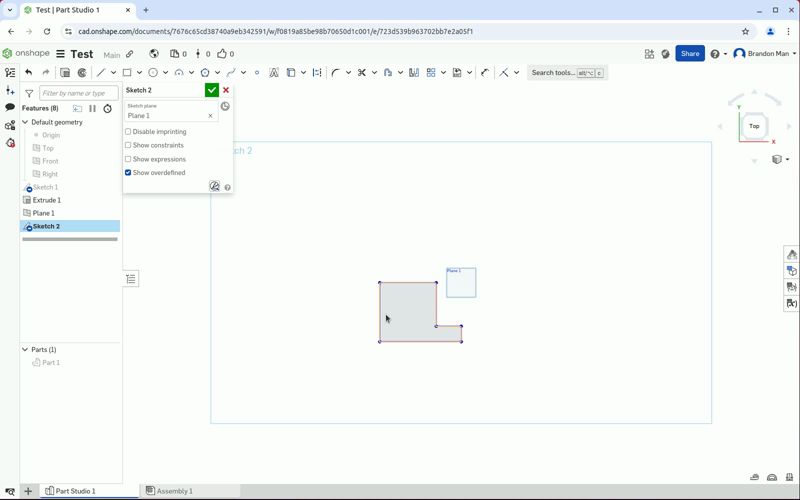
click(386, 314)
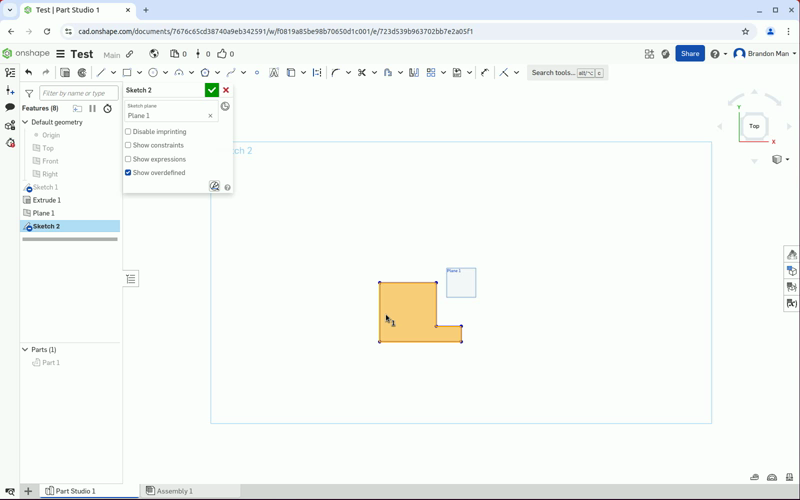
mouse_move(73, 352)
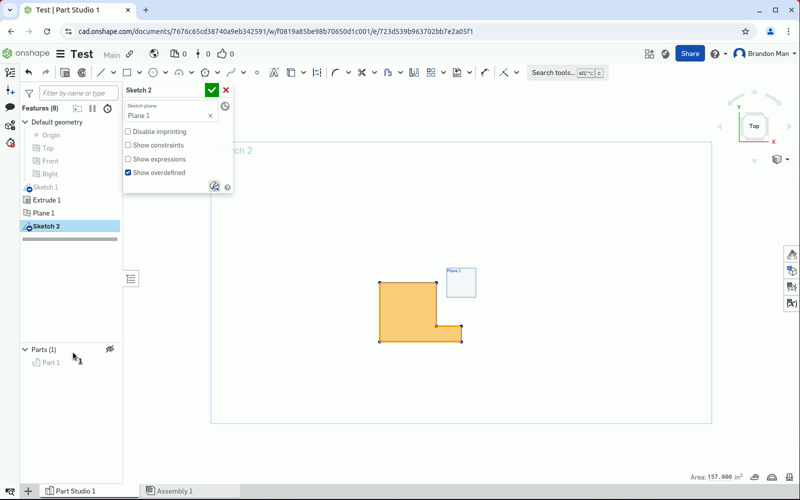
key(shift+y)
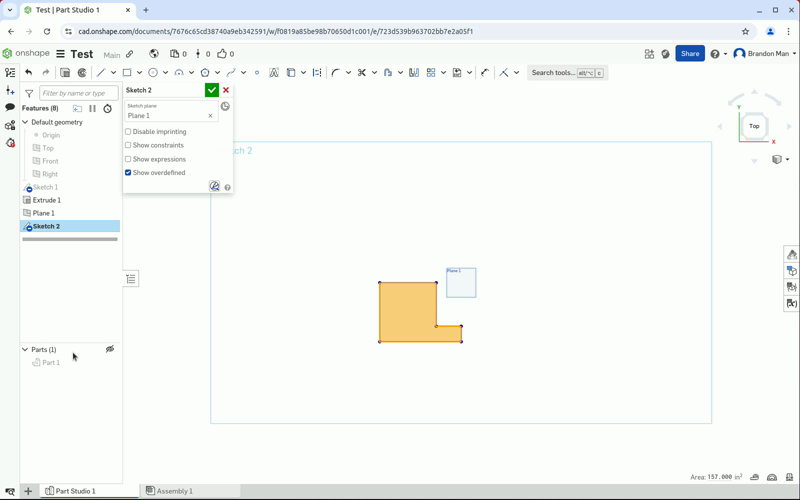
key(shift+e)
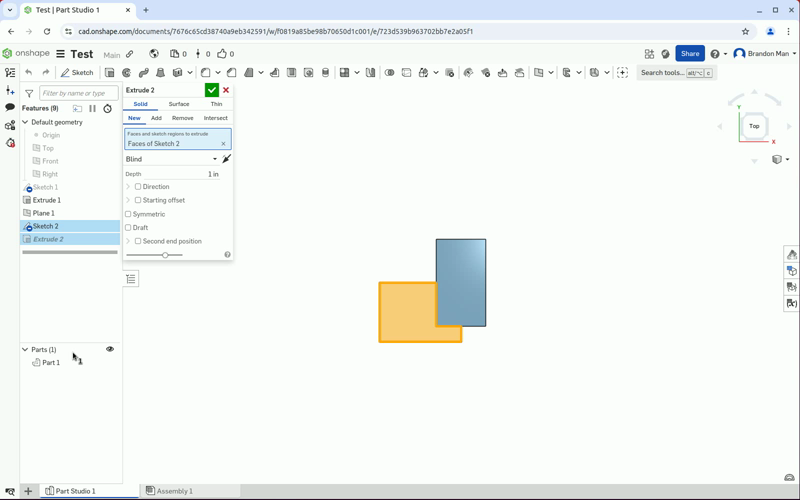
mouse_move(143, 106)
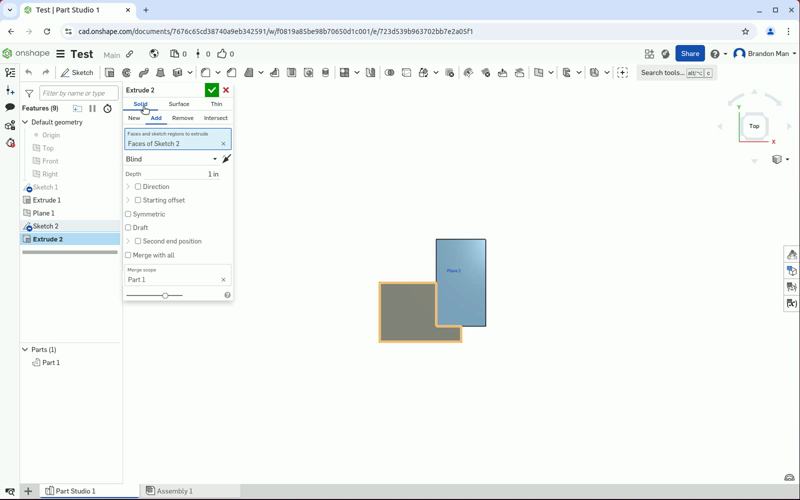
click(143, 106)
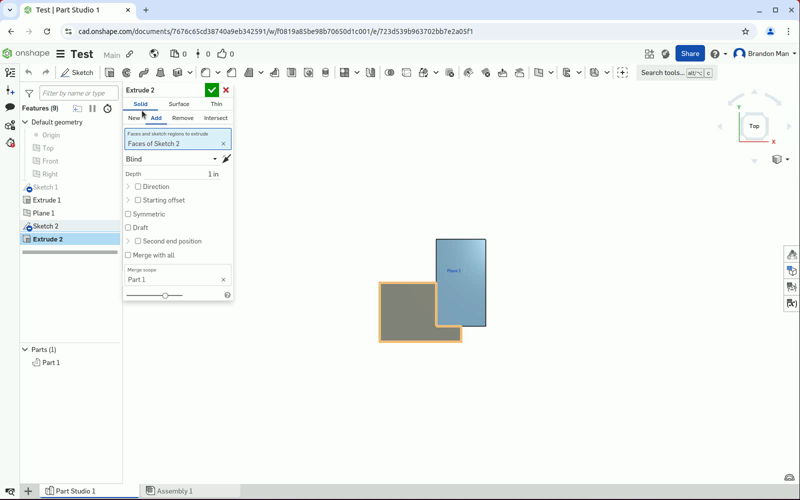
mouse_move(137, 120)
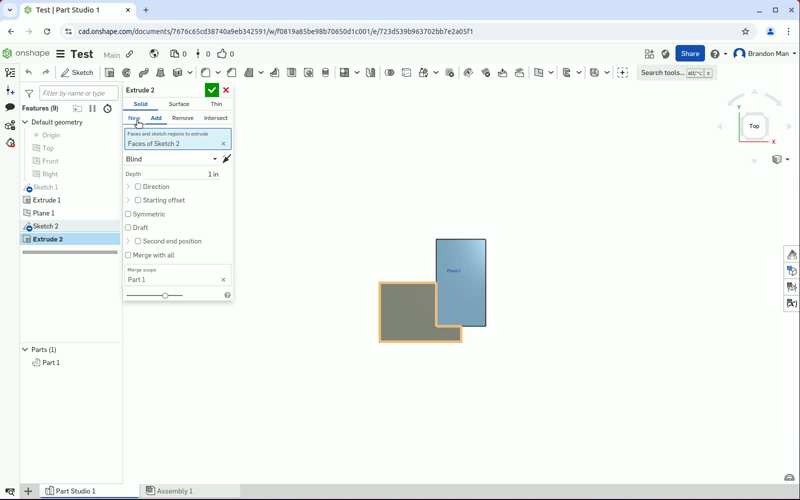
click(137, 120)
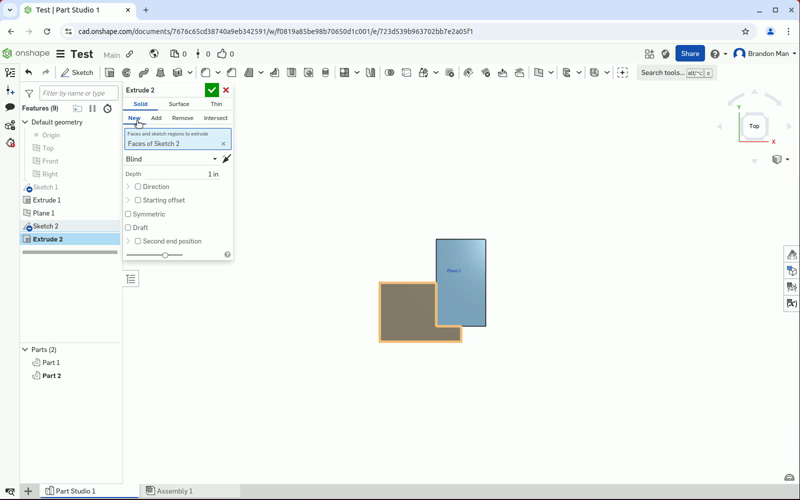
key(tab, 4)
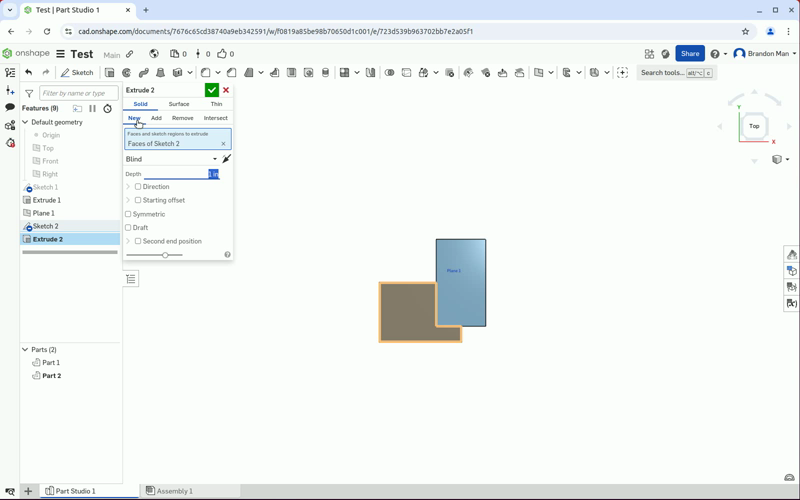
text(16.609)
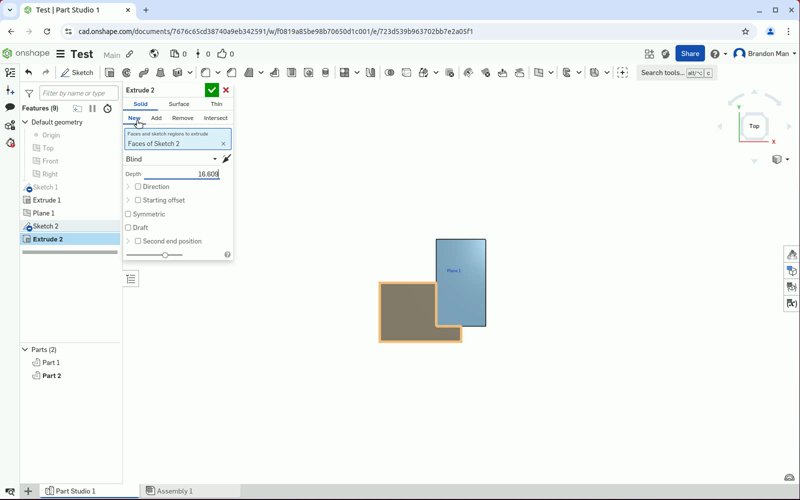
key(enter)
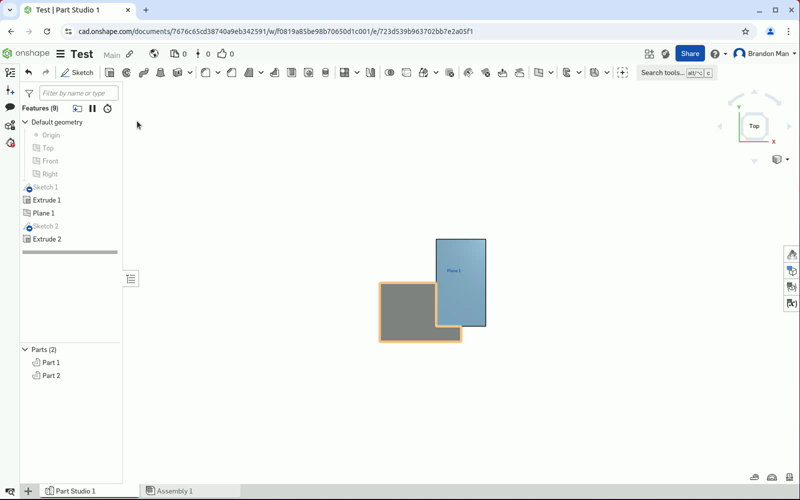
key(shift+h)
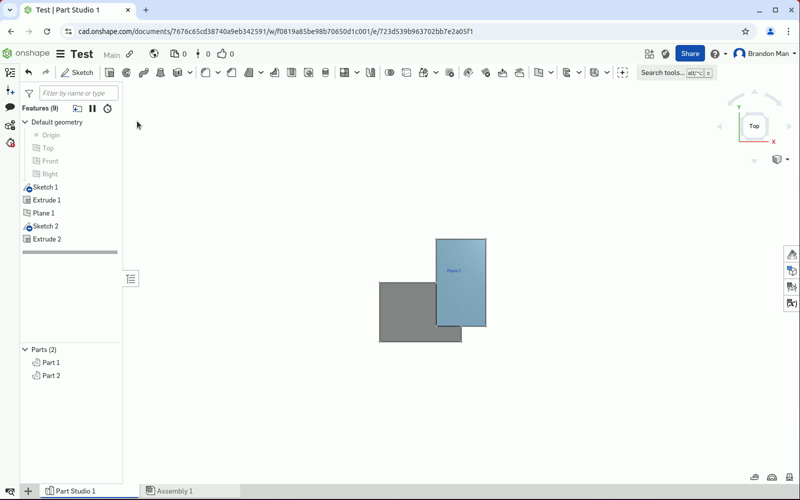
key(shift+h)
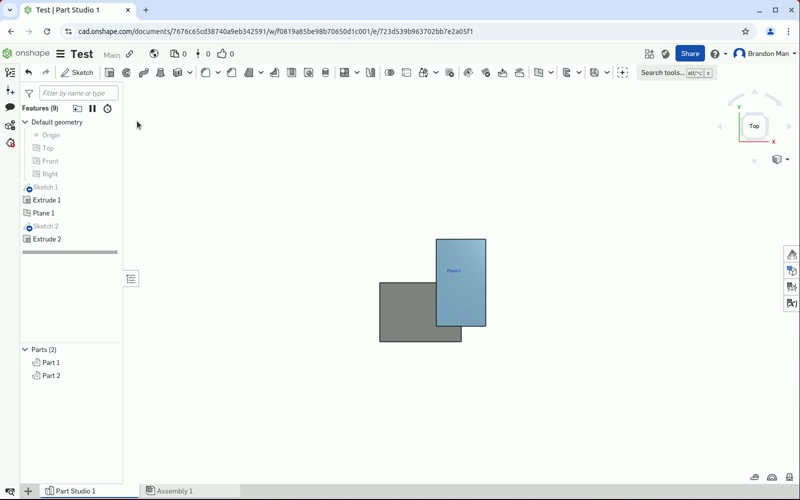
mouse_move(73, 189)
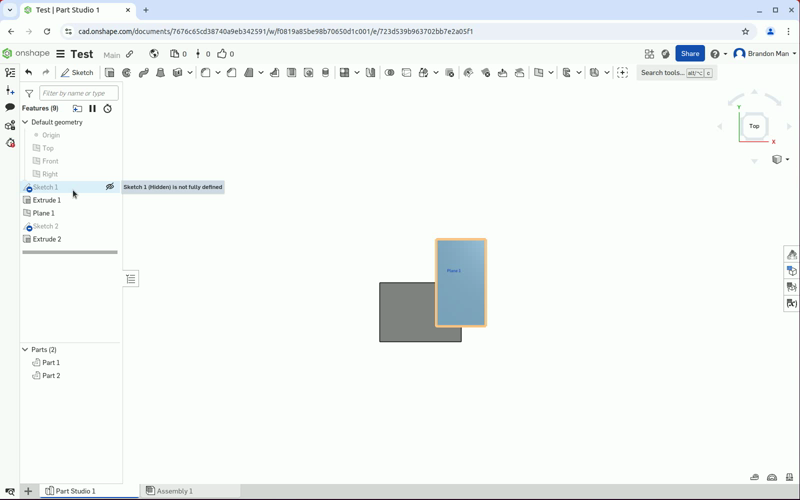
click(73, 189)
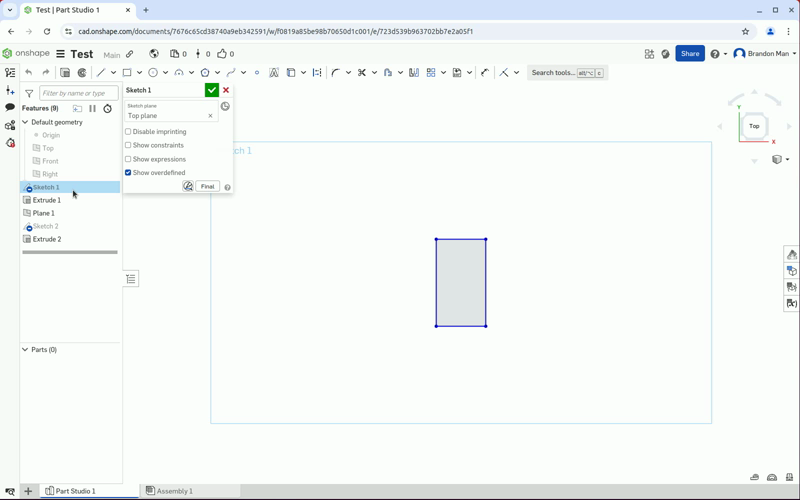
mouse_move(229, 92)
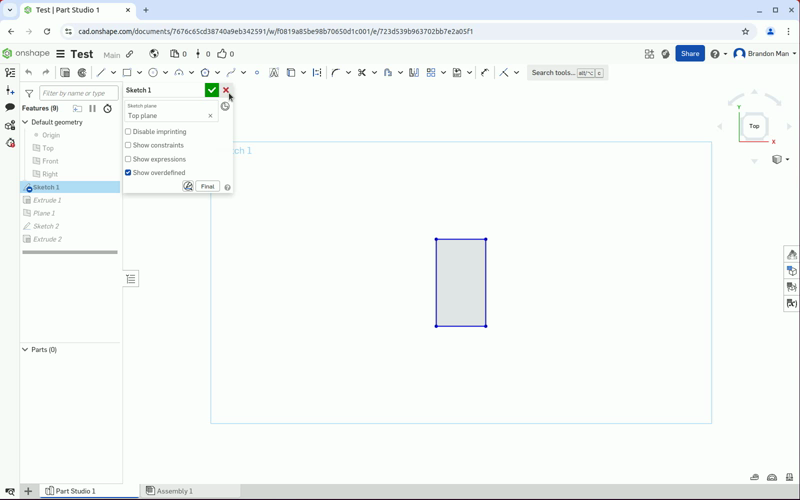
click(229, 92)
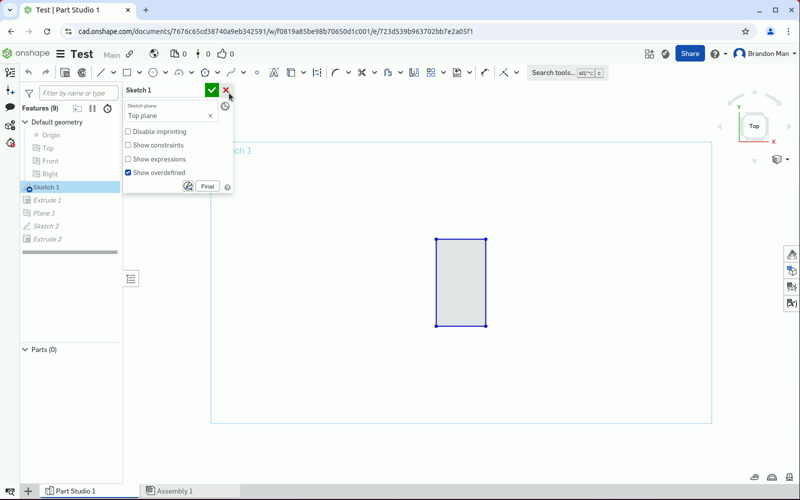
key(shift+s)
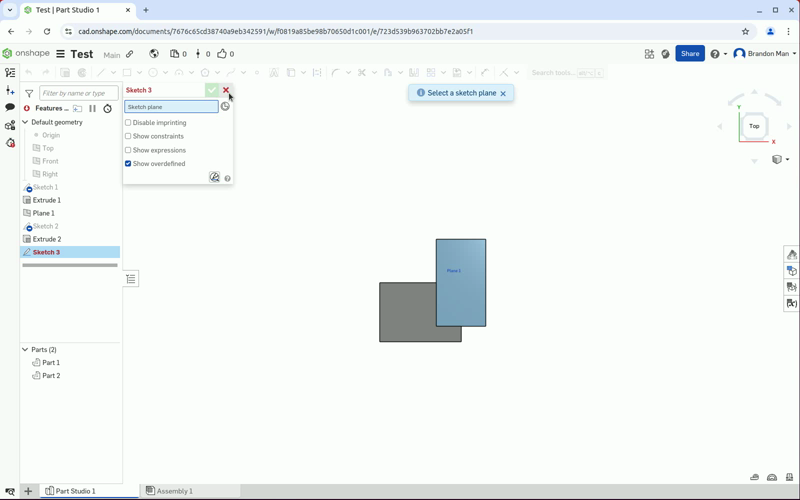
mouse_move(73, 150)
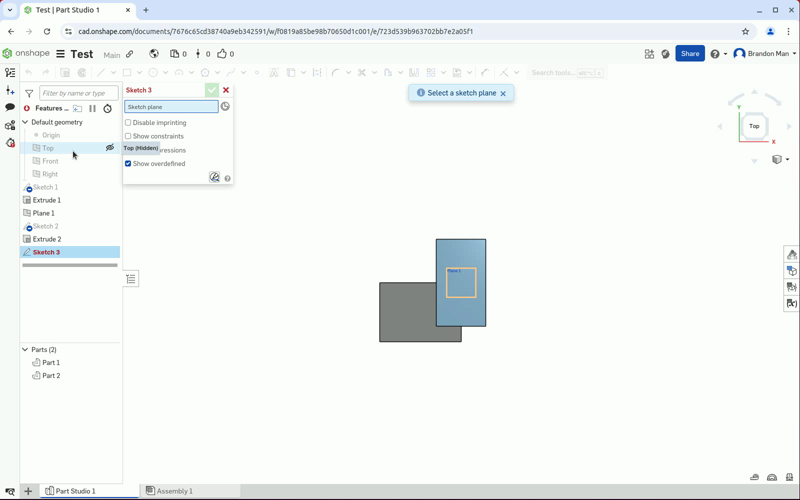
click(73, 150)
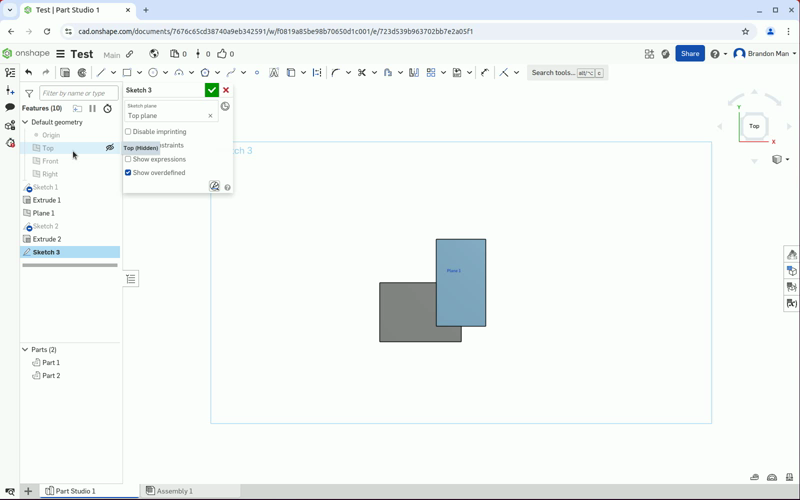
mouse_move(73, 352)
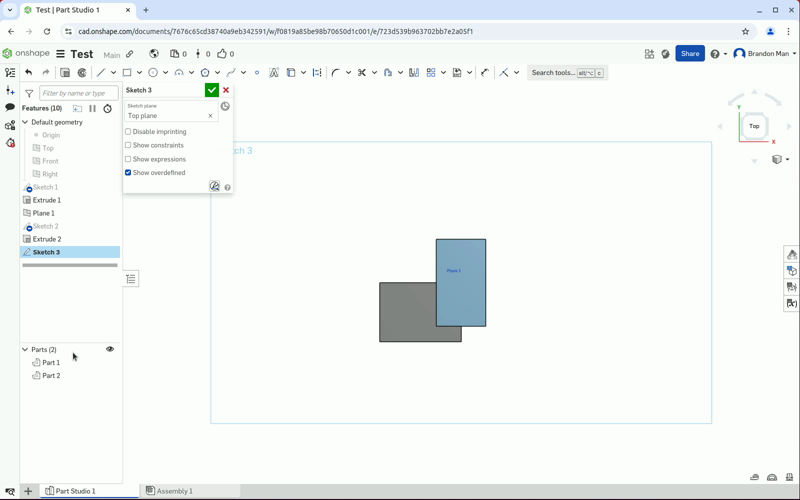
key(y)
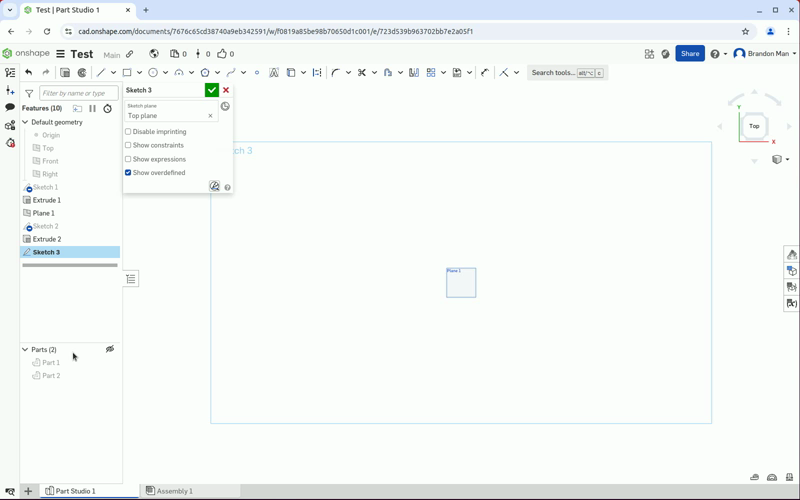
key(l)
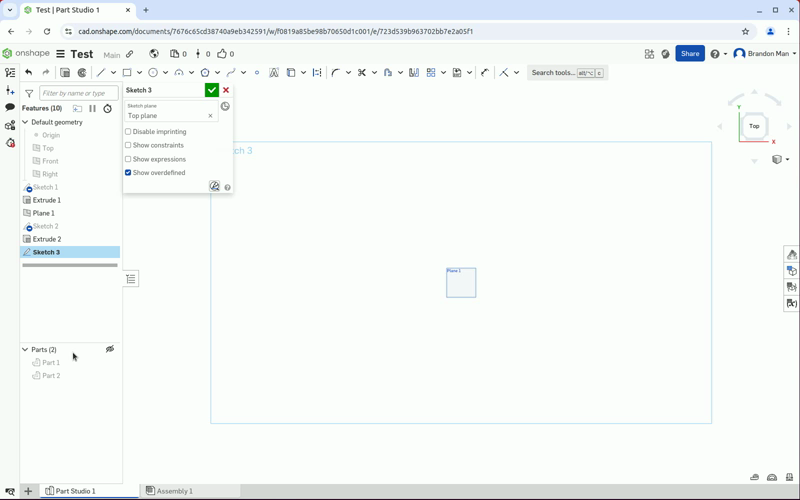
key_down(shift)
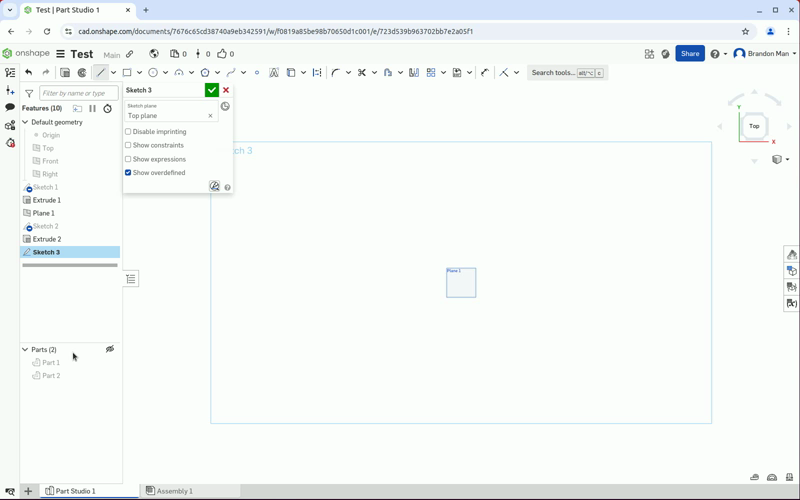
mouse_move(486, 342)
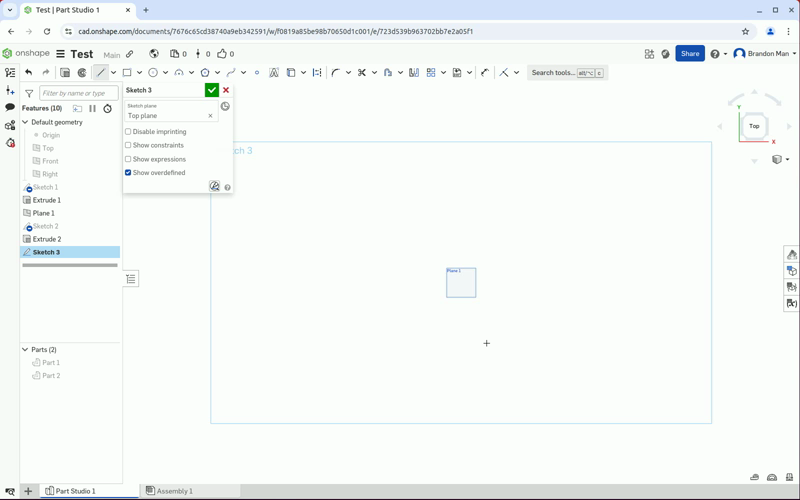
click(486, 342)
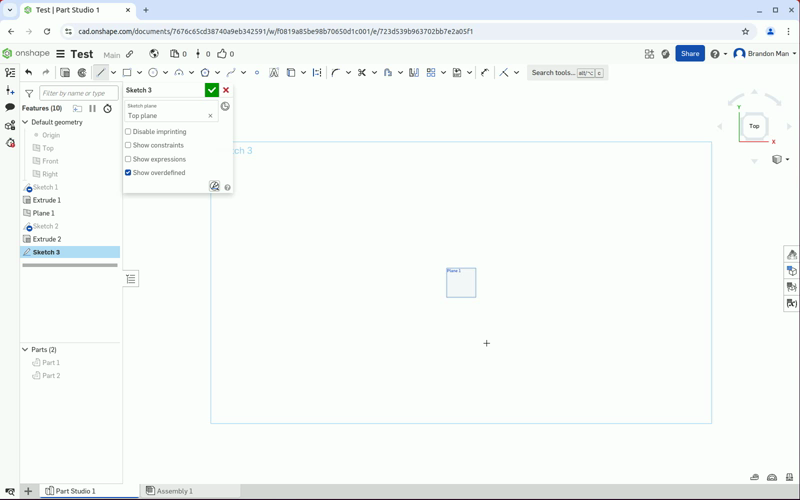
key_up(shift)
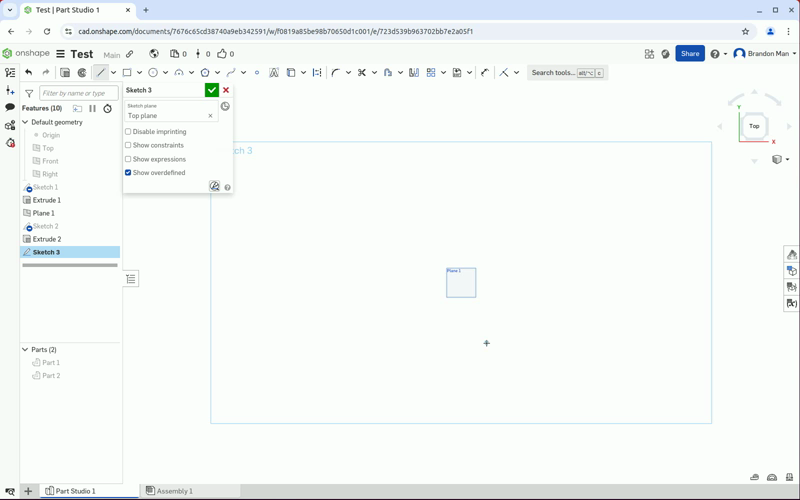
key_down(shift)
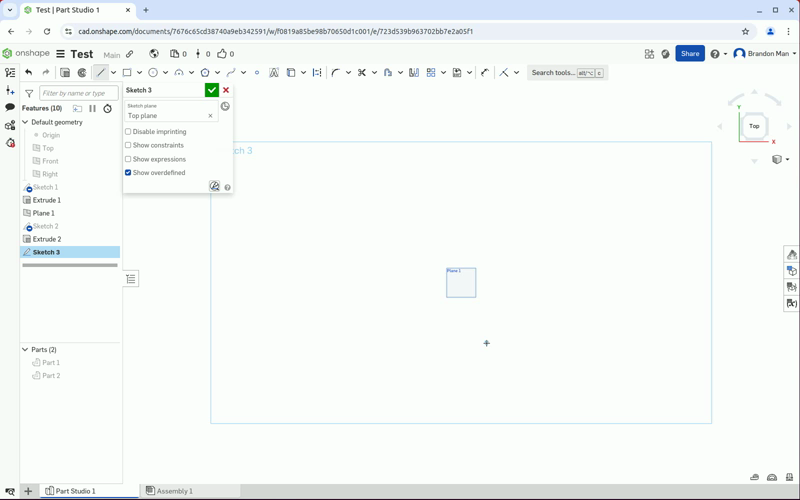
mouse_move(516, 342)
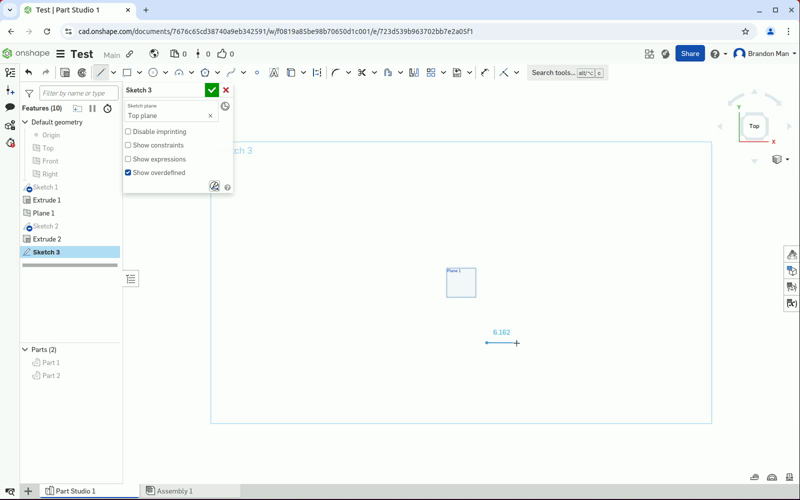
mouse_move(524, 342)
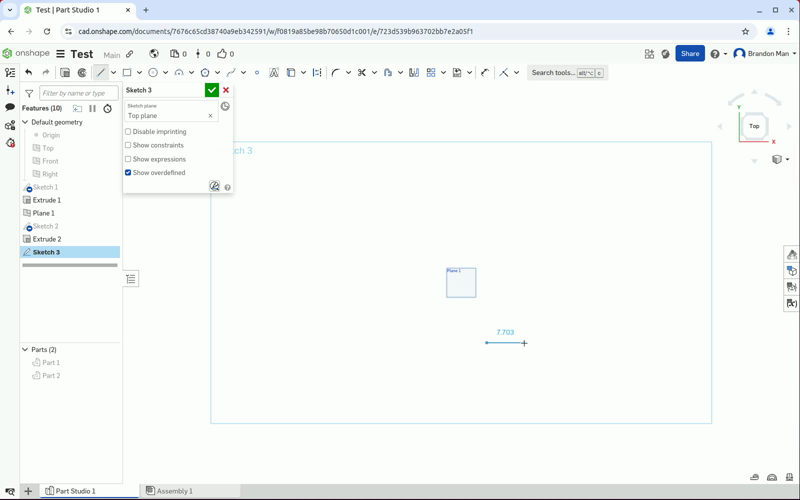
click(524, 342)
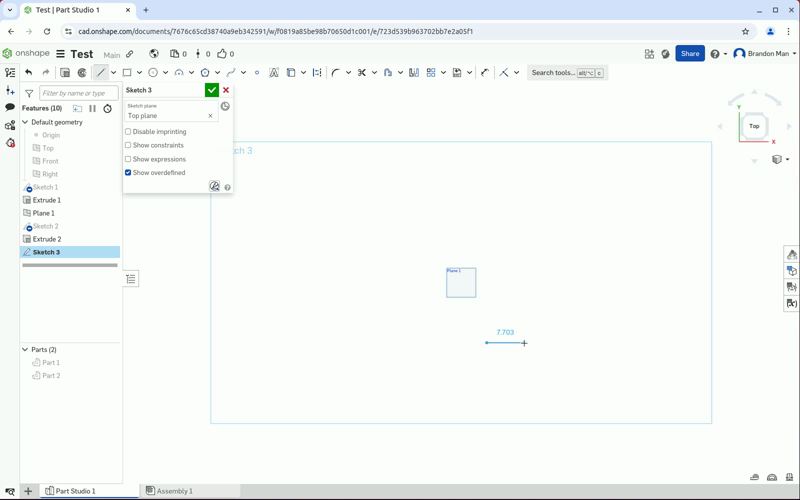
key_up(shift)
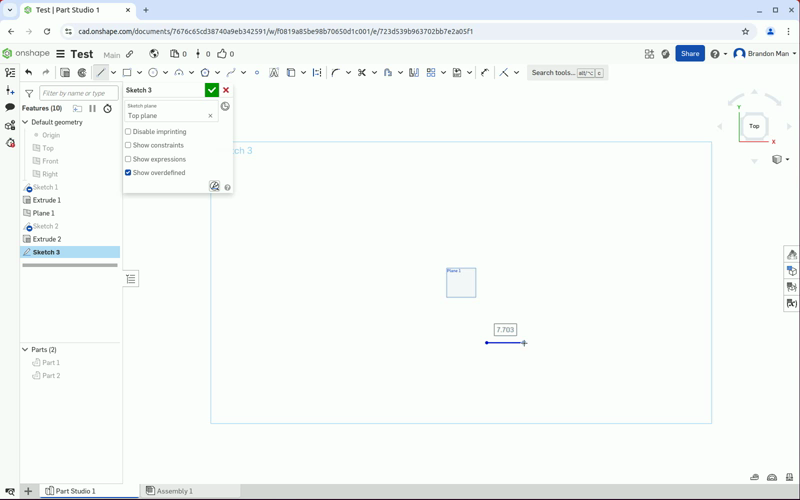
key_down(shift)
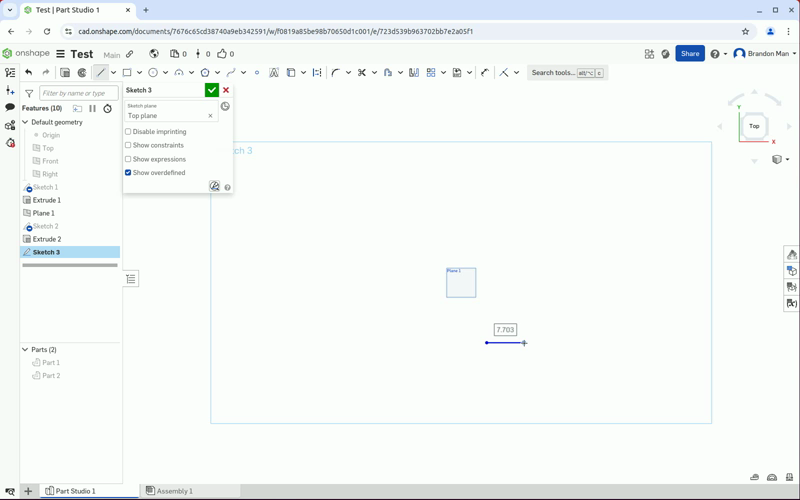
mouse_move(524, 282)
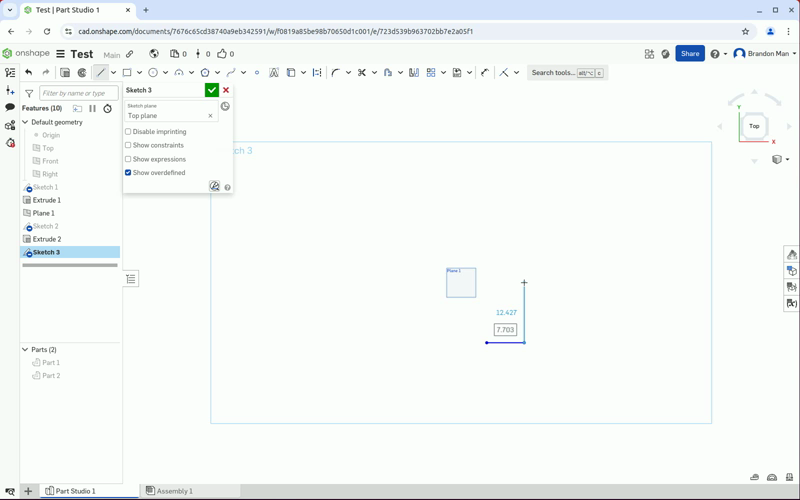
click(524, 282)
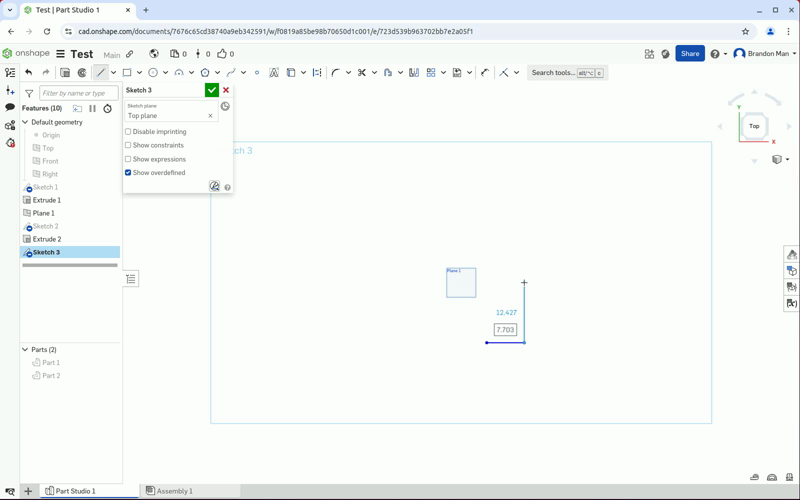
key_up(shift)
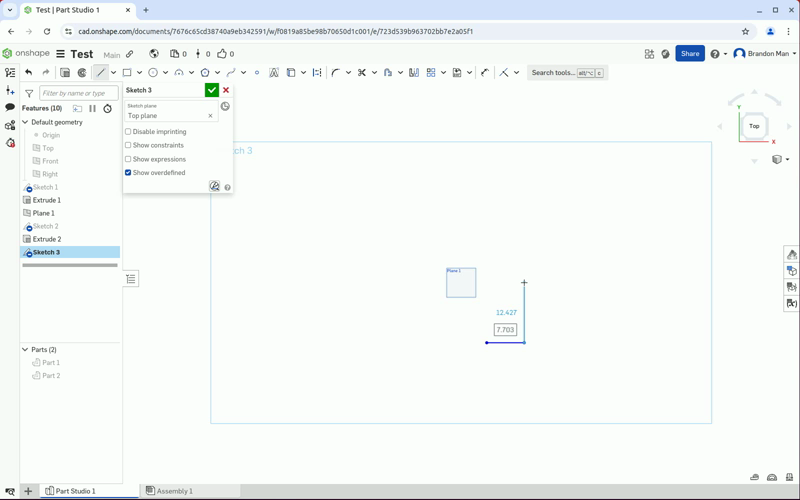
key_down(shift)
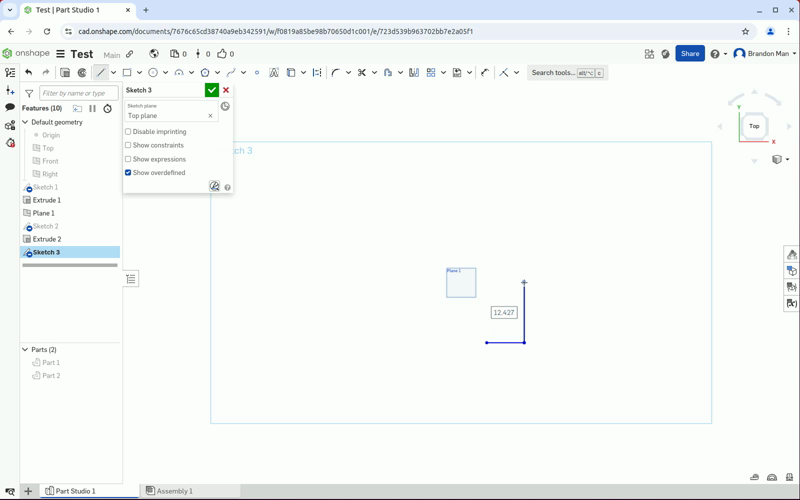
mouse_move(554, 282)
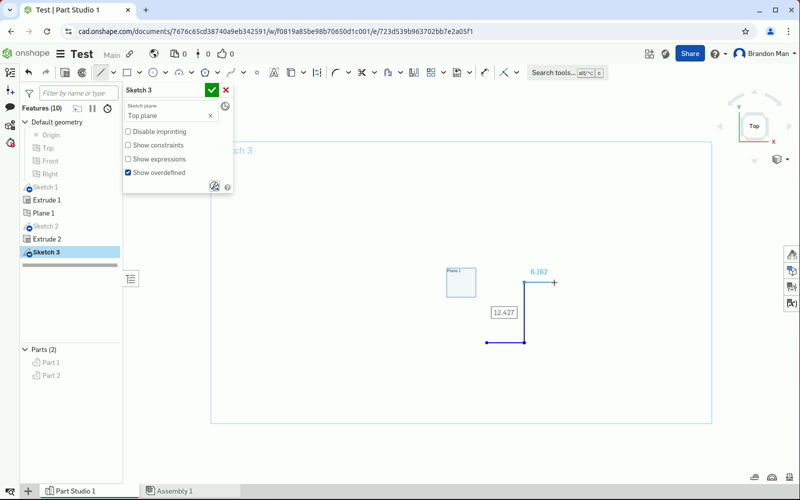
mouse_move(486, 282)
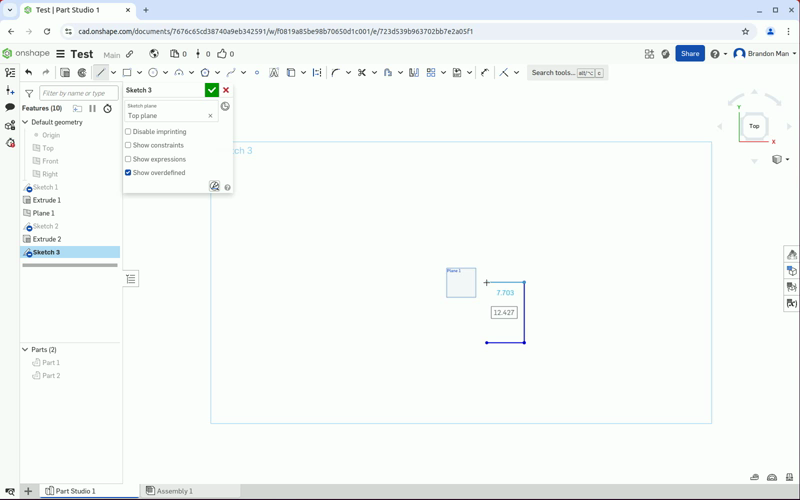
click(486, 282)
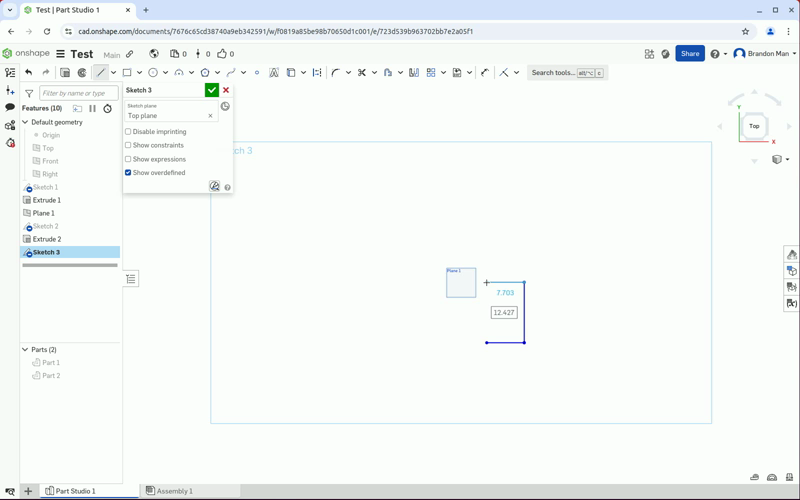
key_up(shift)
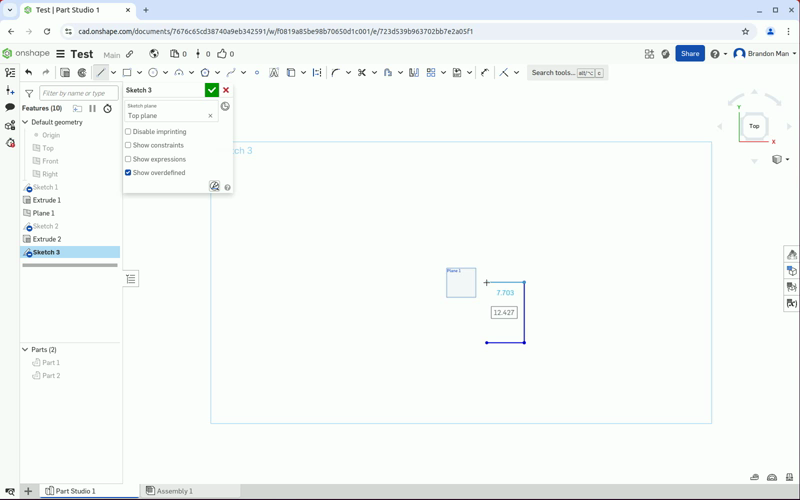
key_down(shift)
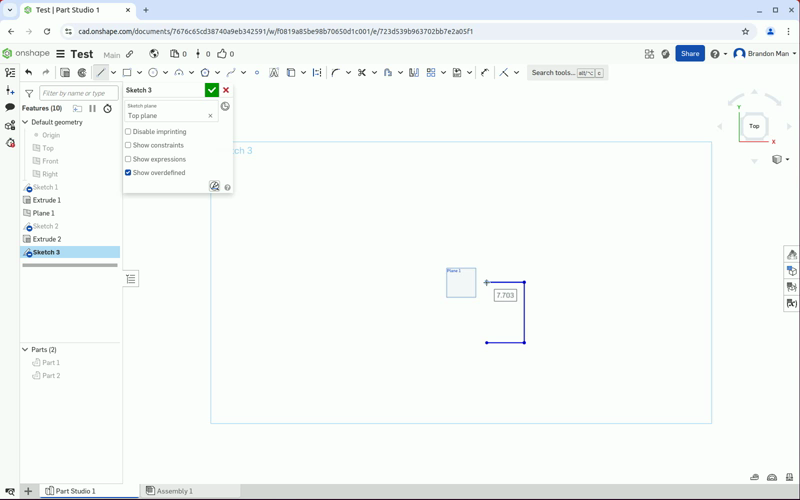
mouse_move(516, 282)
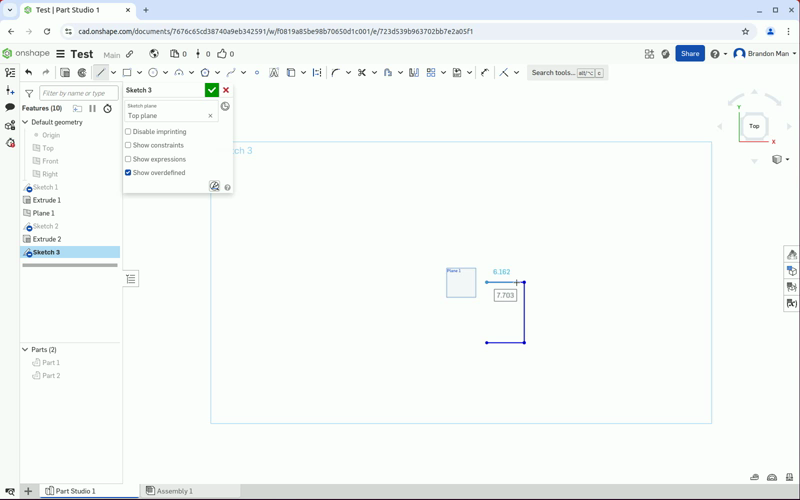
mouse_move(486, 327)
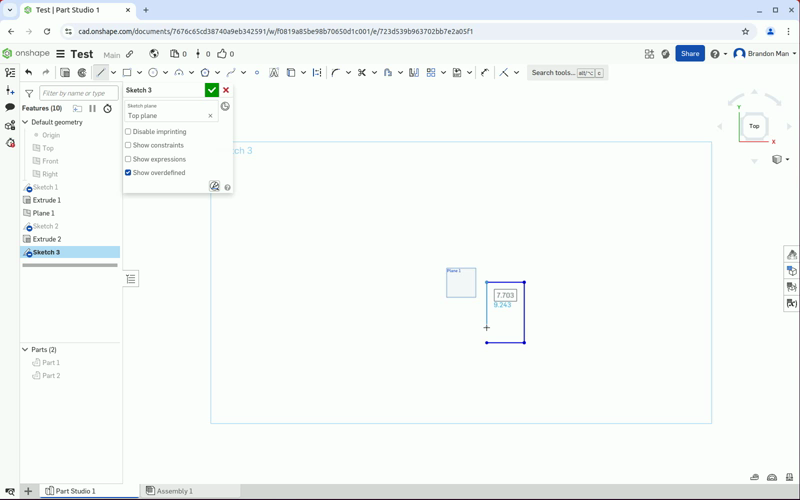
click(486, 327)
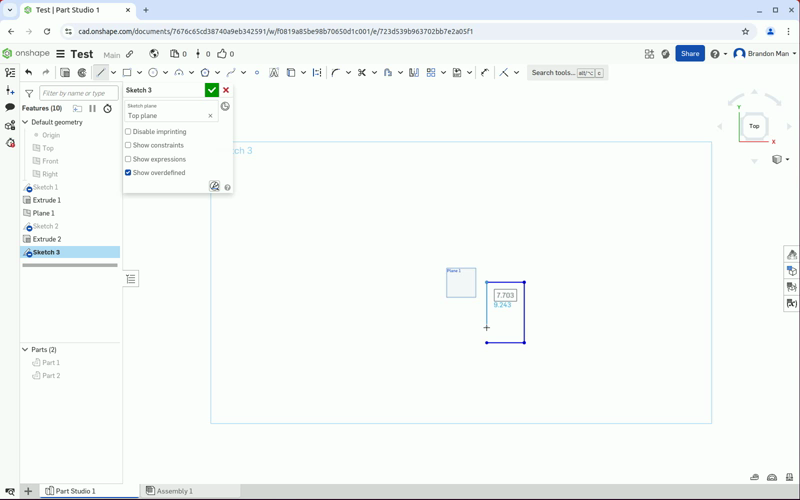
key_up(shift)
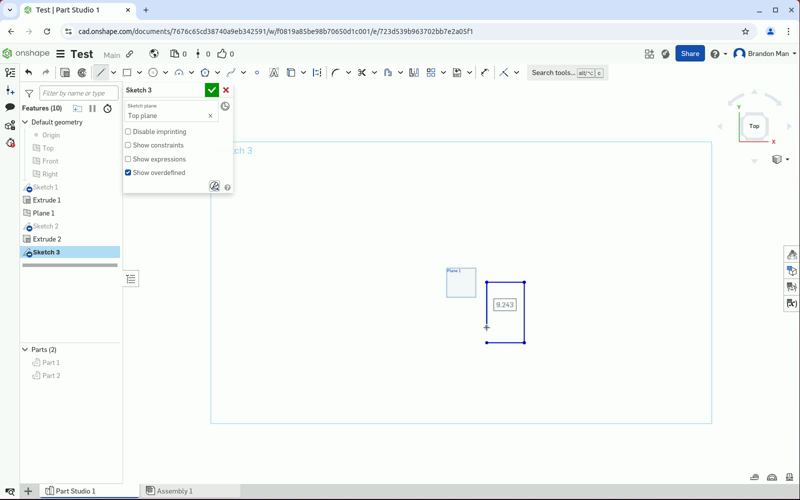
mouse_move(516, 327)
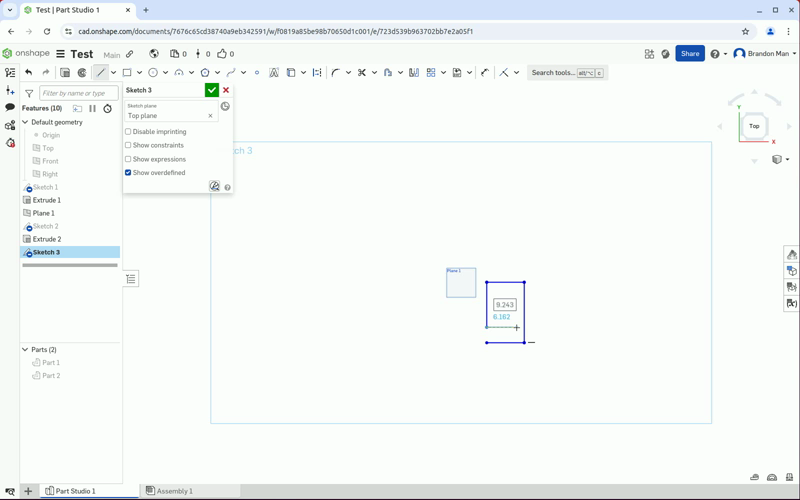
key_down(shift)
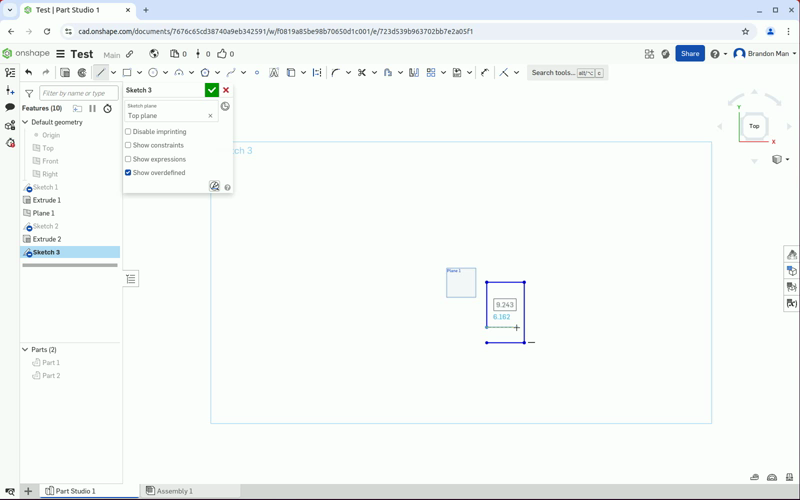
mouse_move(486, 342)
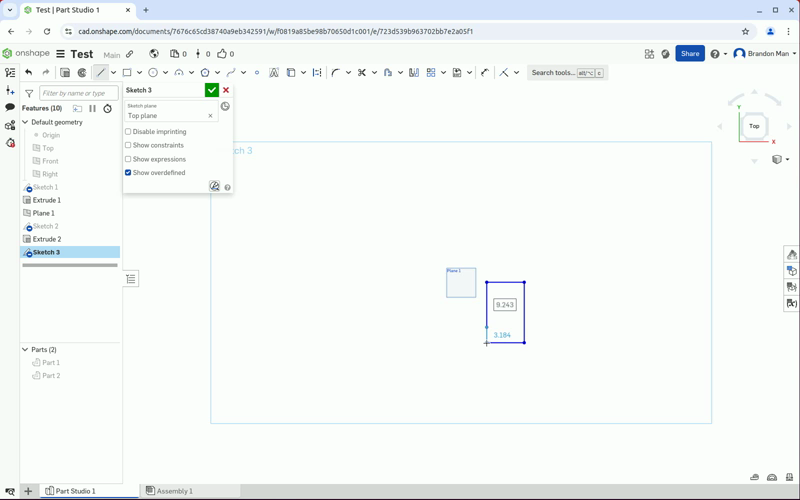
key_up(shift)
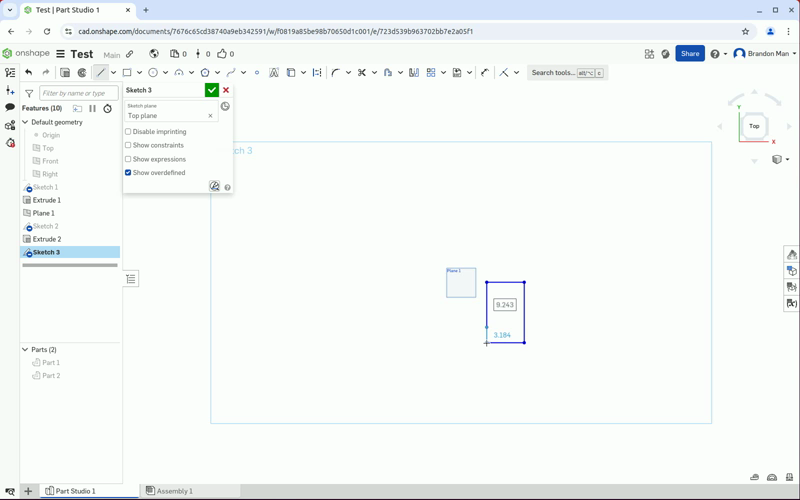
click(486, 342)
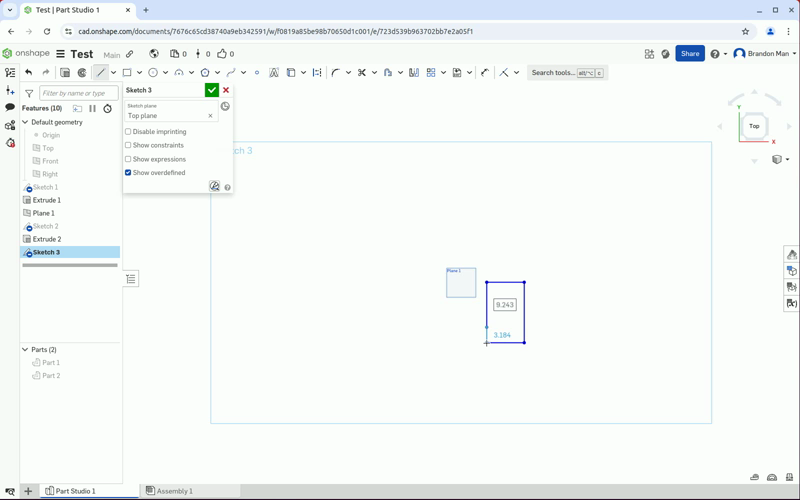
key(esc)
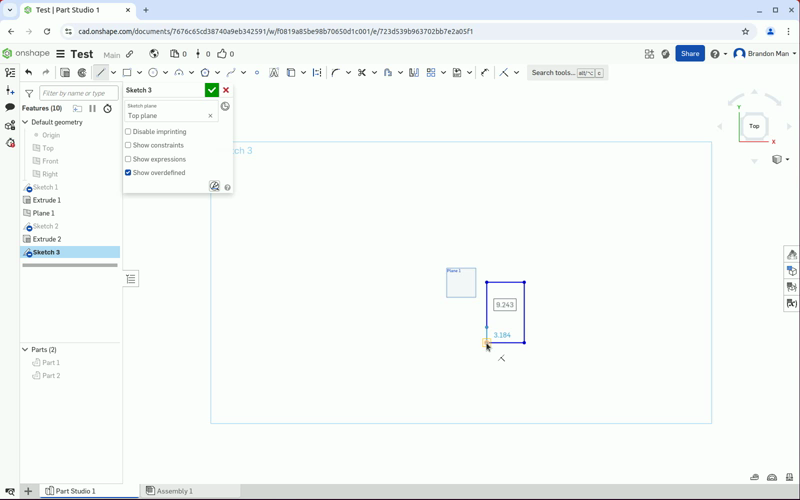
mouse_move(491, 284)
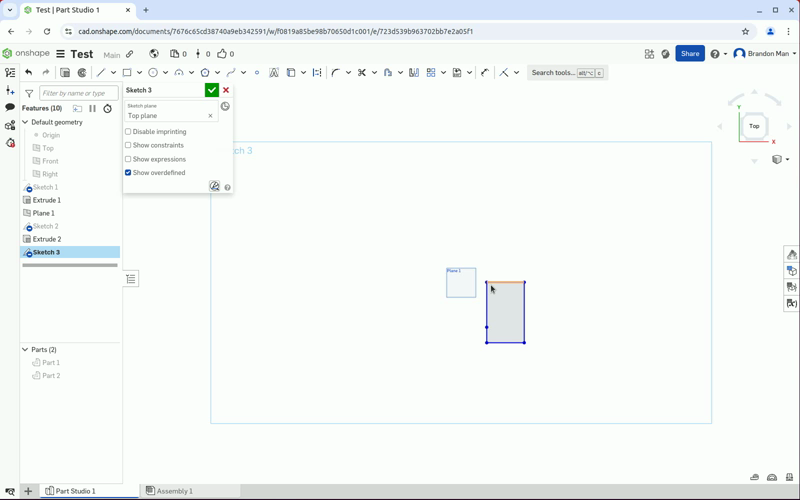
click(491, 284)
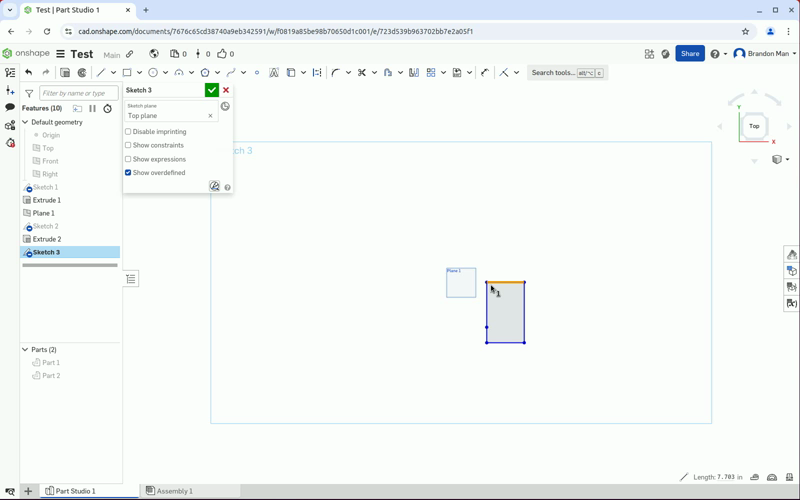
mouse_move(73, 352)
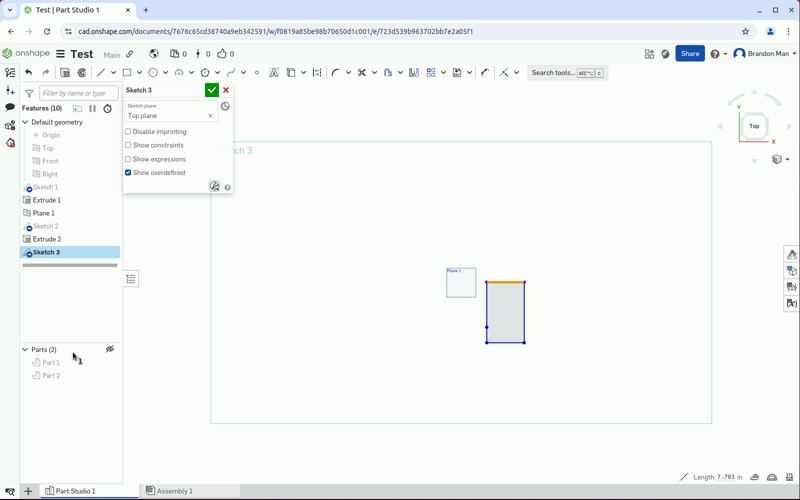
key(shift+y)
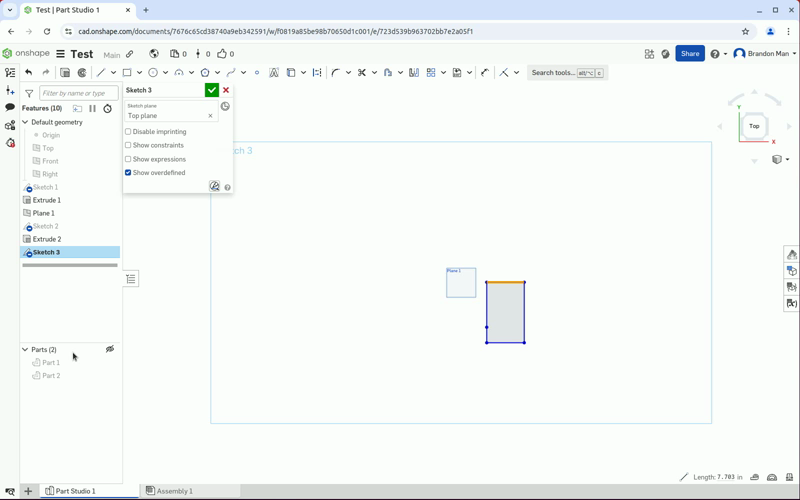
key(shift+e)
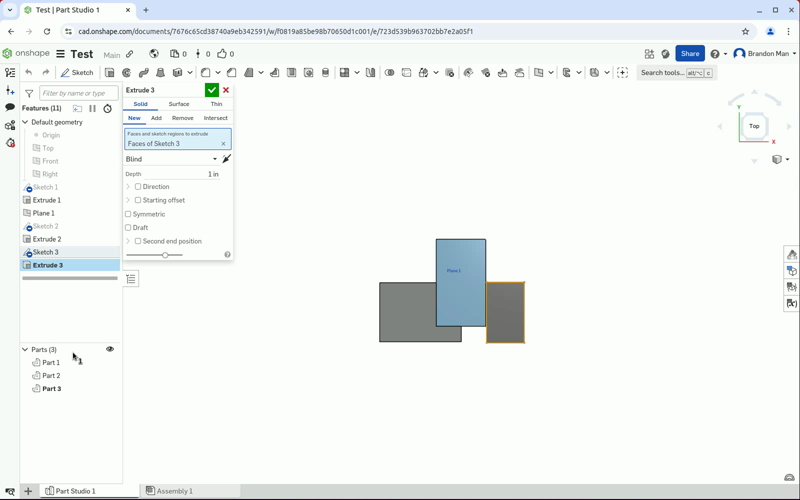
mouse_move(143, 106)
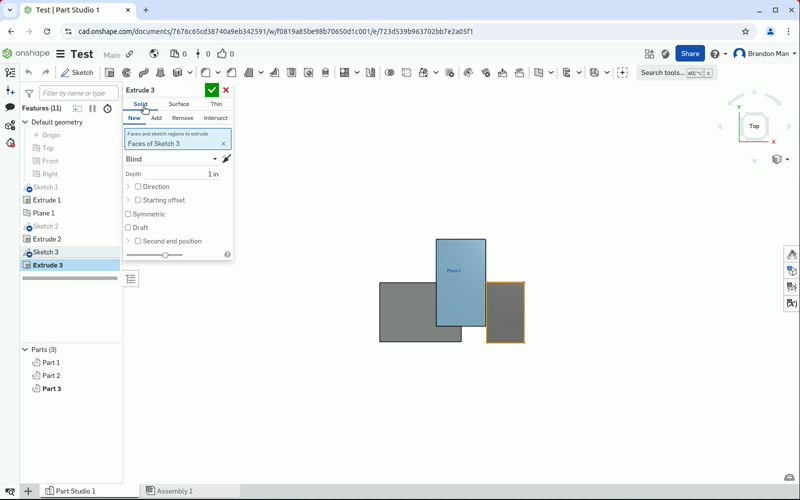
click(143, 106)
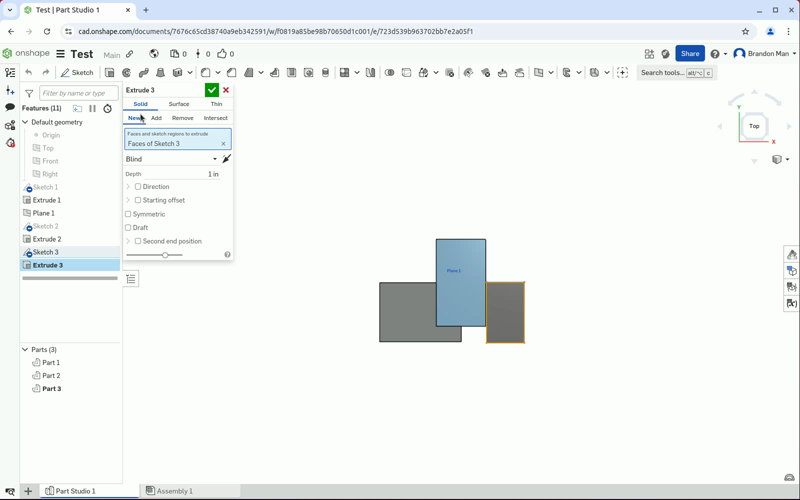
mouse_move(137, 120)
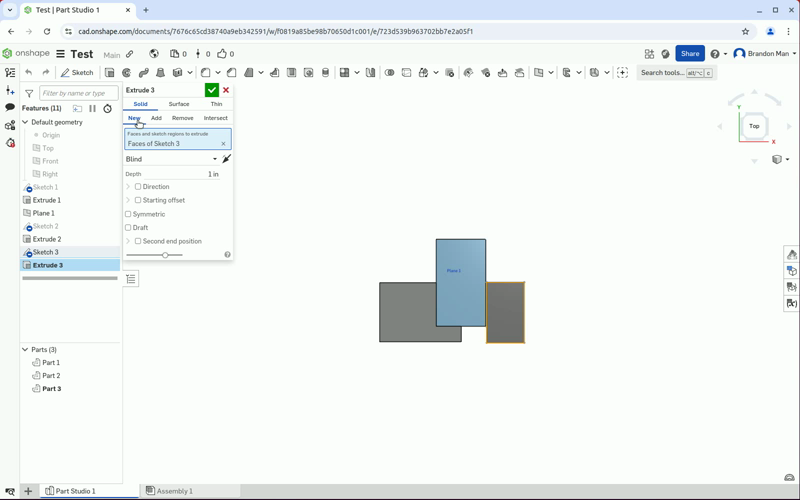
click(137, 120)
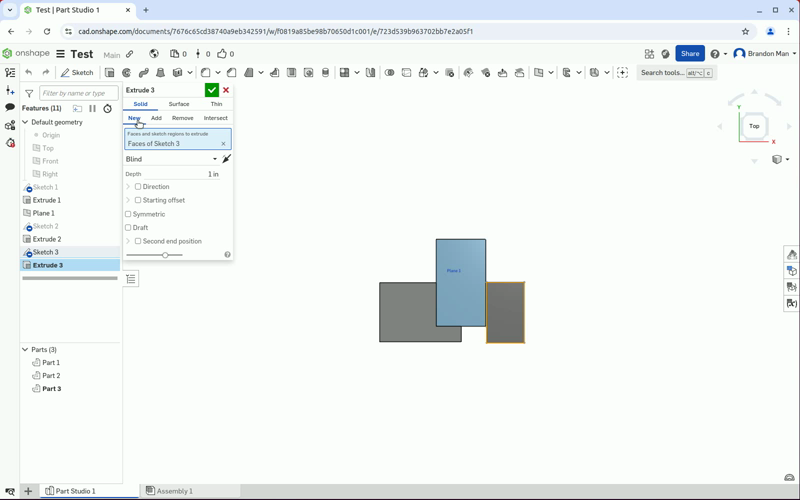
key(tab, 4)
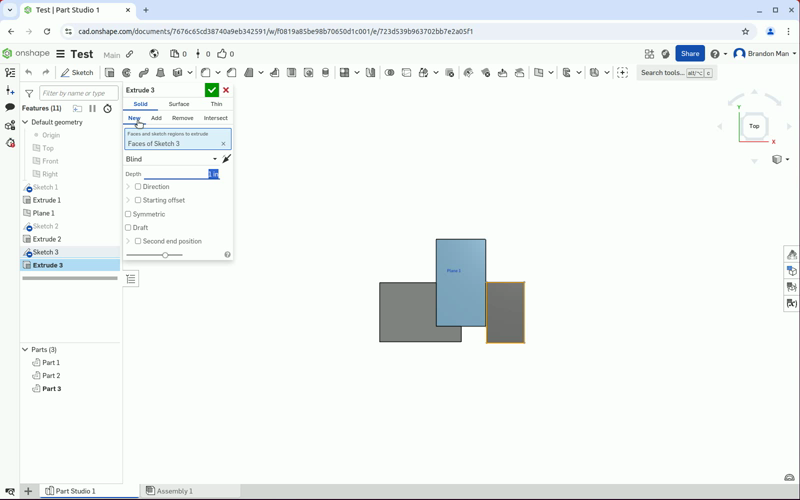
text(23.108)
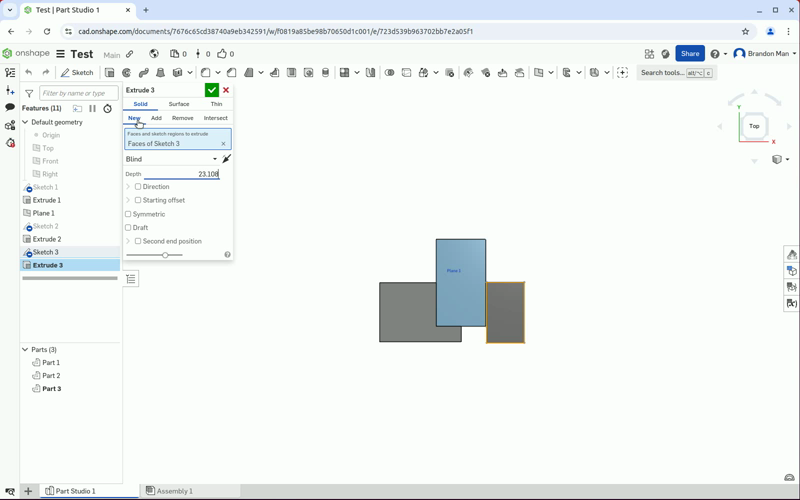
key(enter)
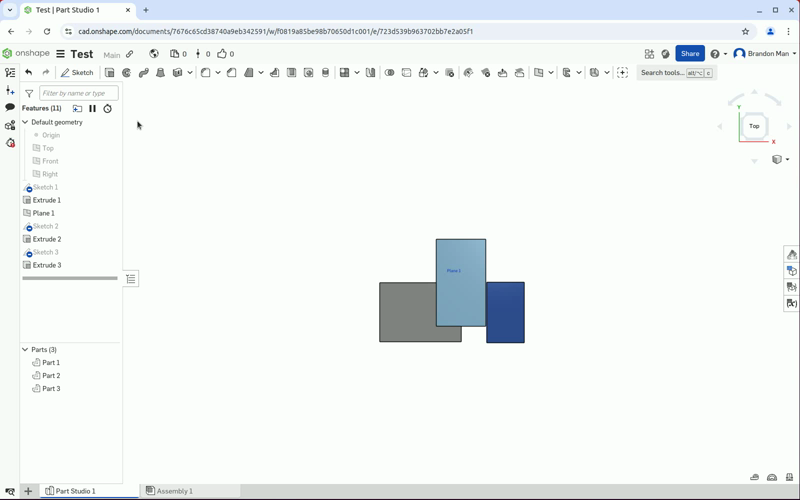
key(shift+h)
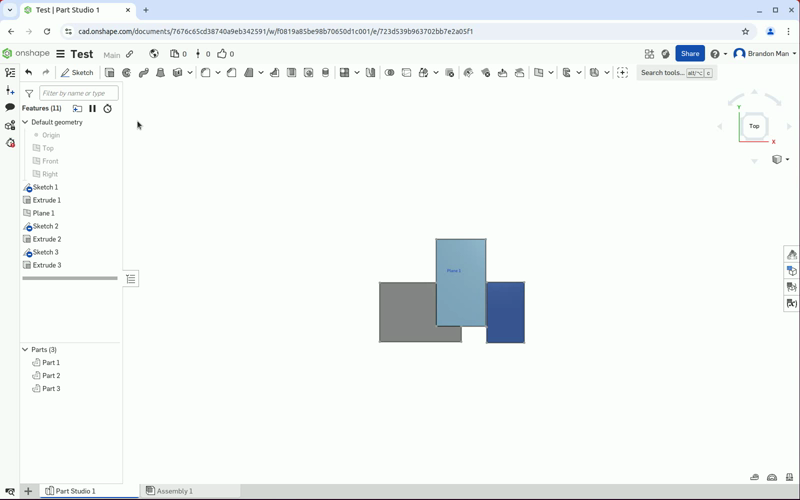
key(shift+h)
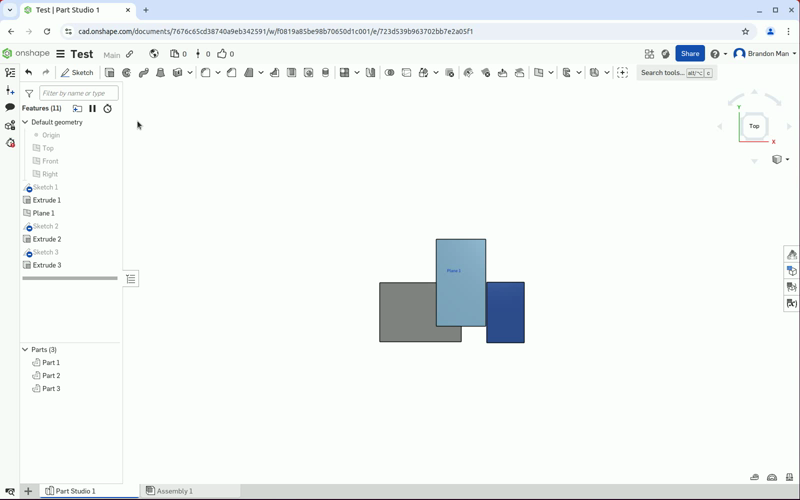
mouse_move(73, 189)
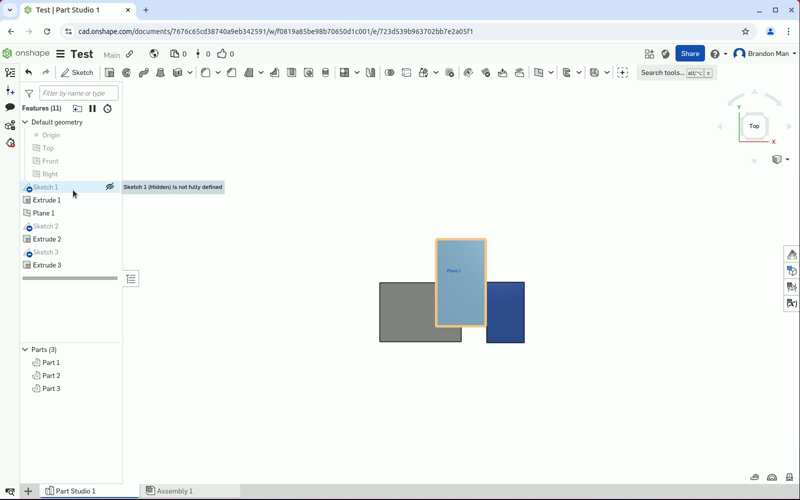
click(73, 189)
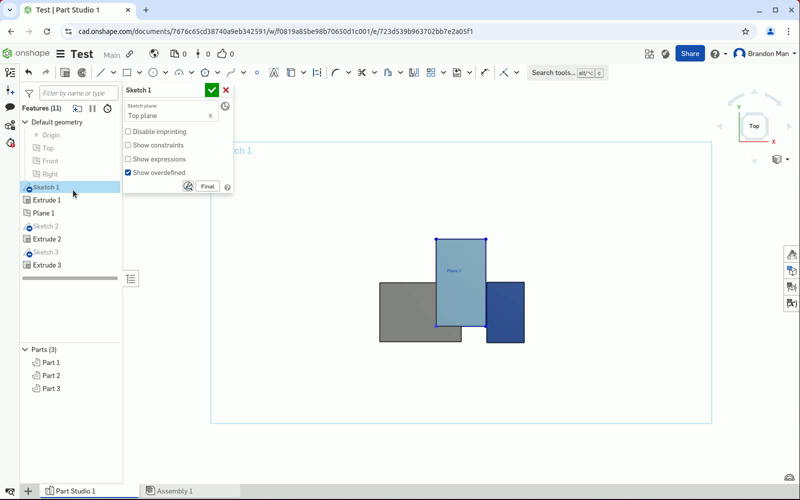
mouse_move(229, 92)
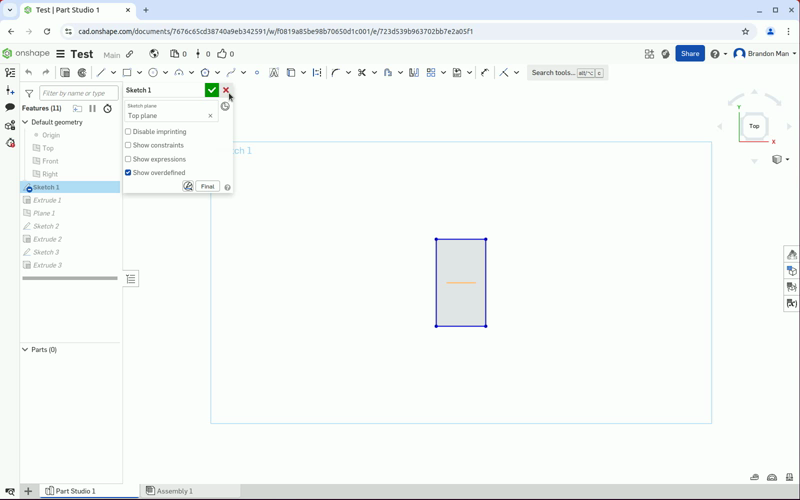
click(229, 92)
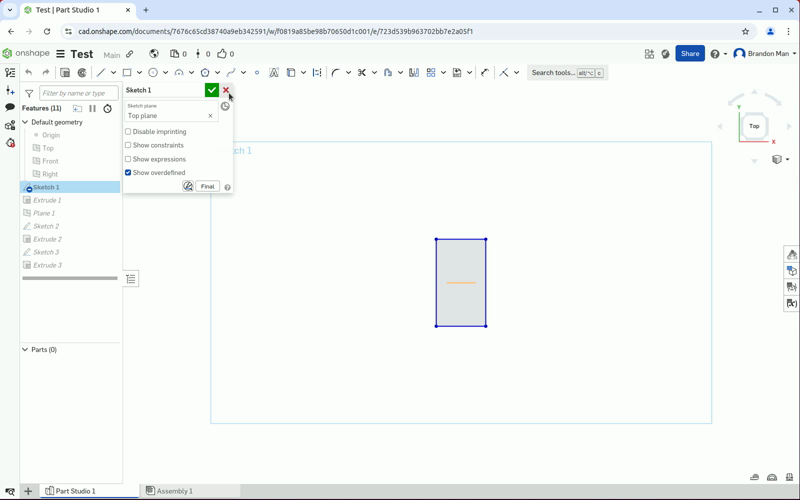
key(shift+s)
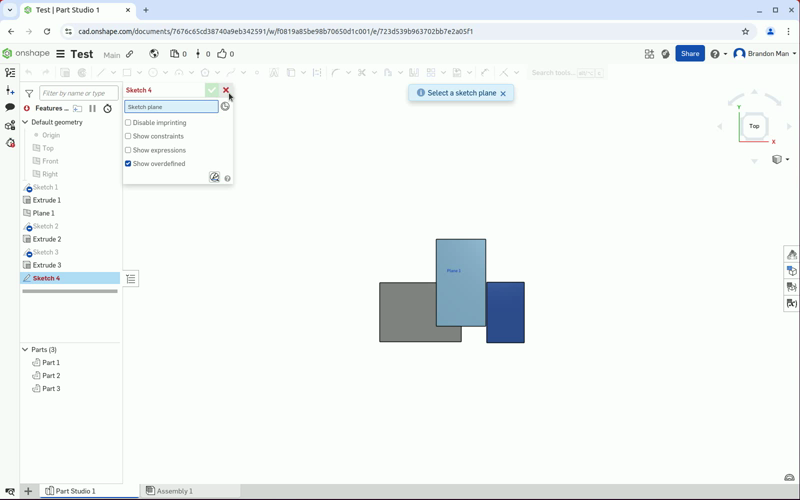
mouse_move(73, 150)
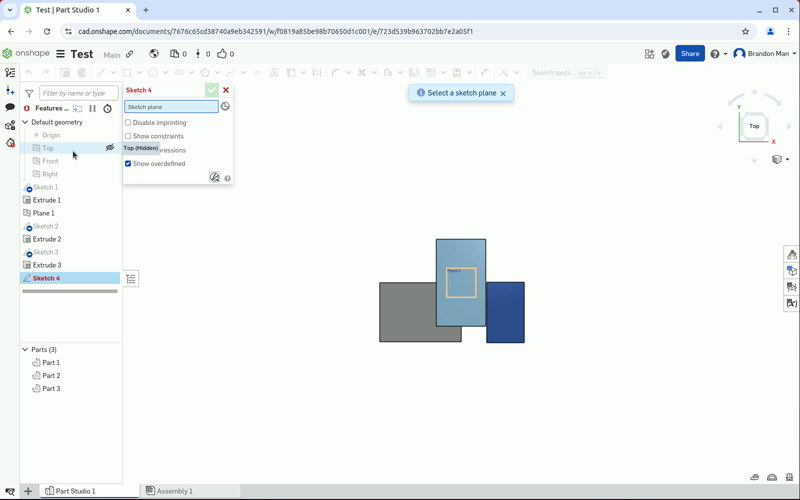
click(73, 150)
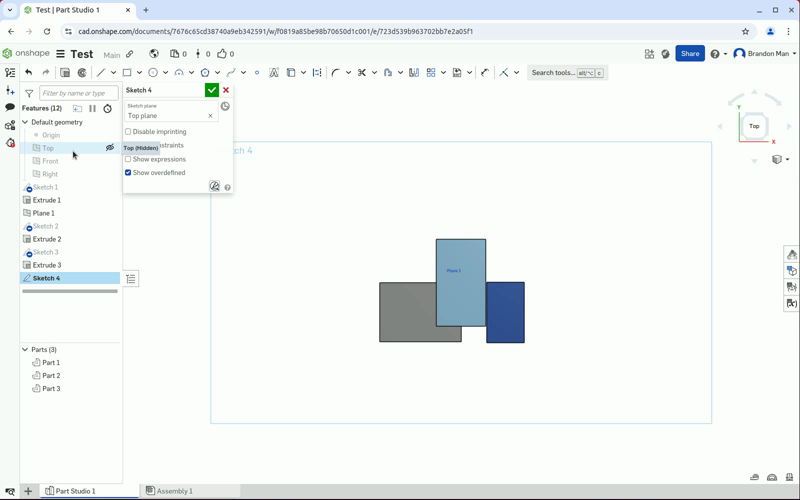
mouse_move(73, 352)
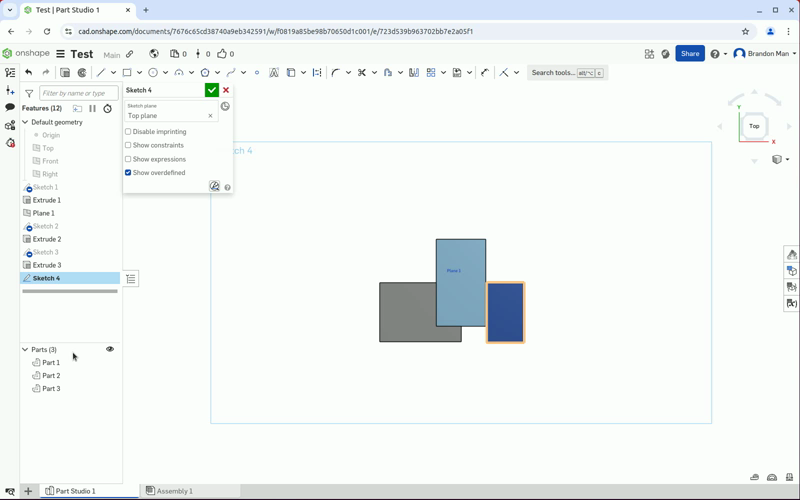
key(y)
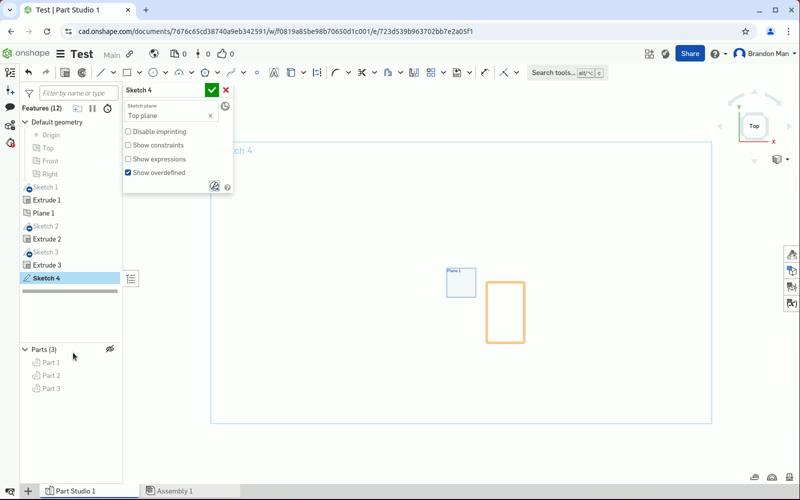
key(l)
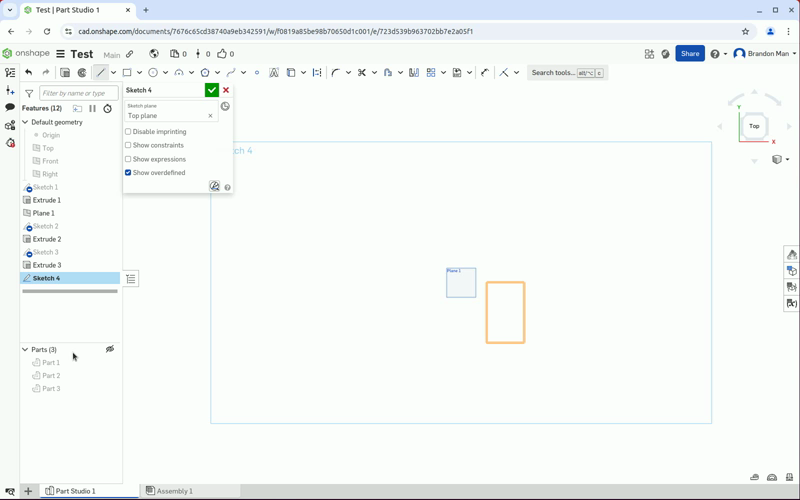
key_down(shift)
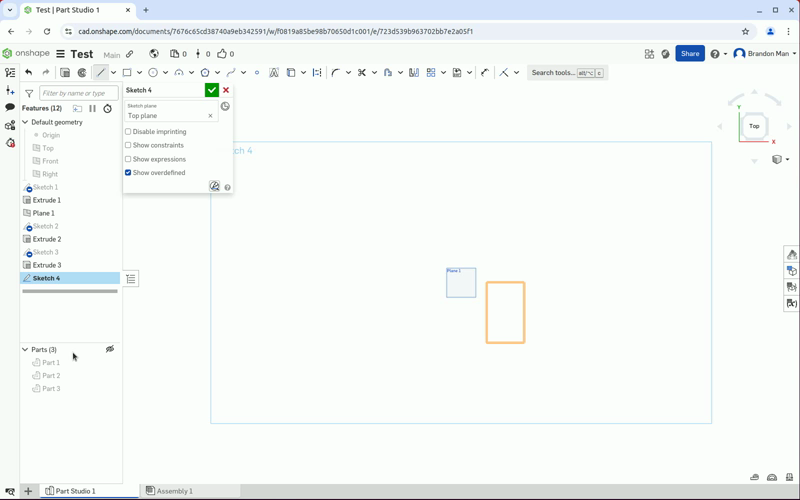
mouse_move(485, 282)
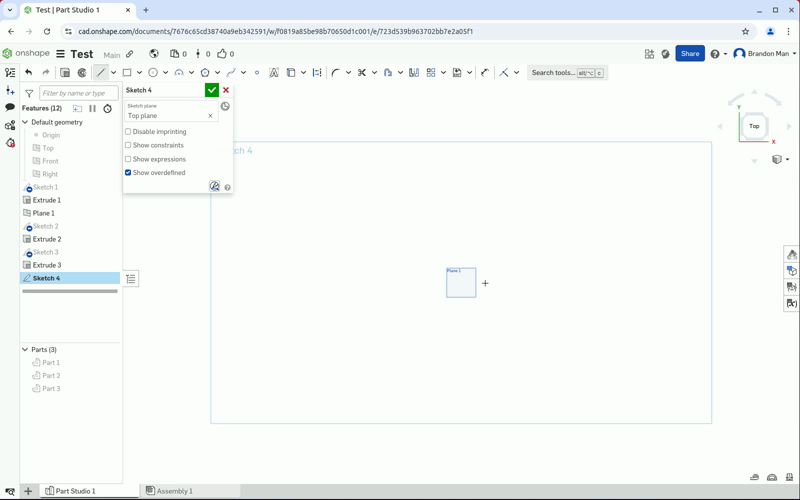
click(485, 282)
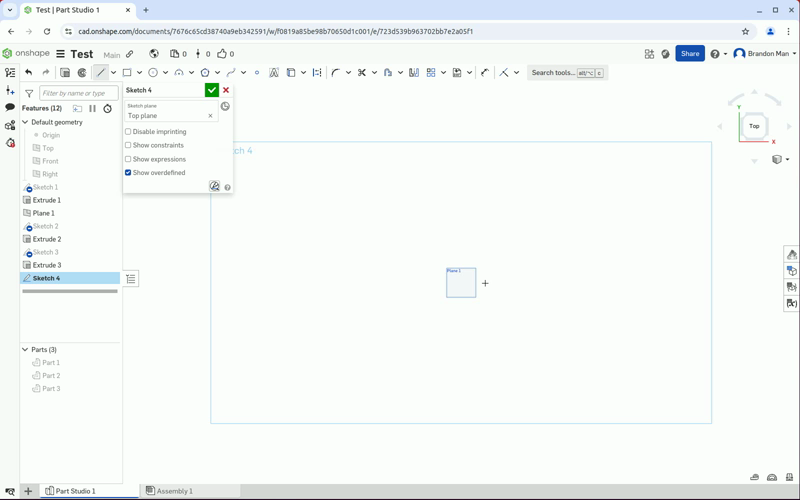
key_up(shift)
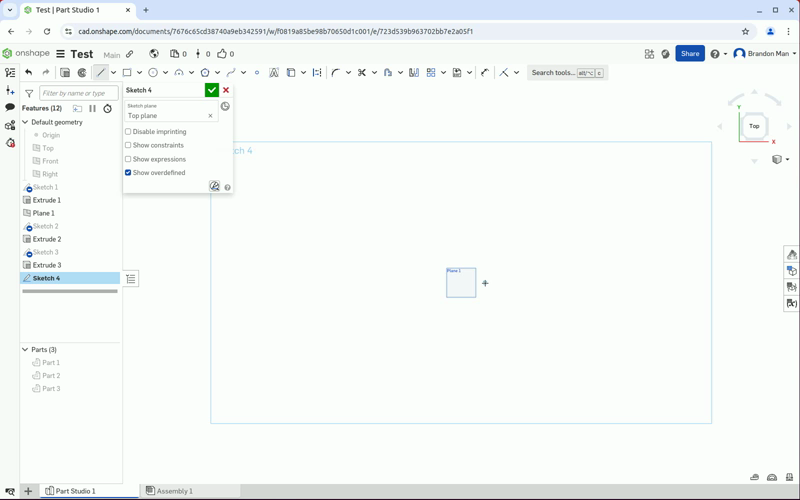
key_down(shift)
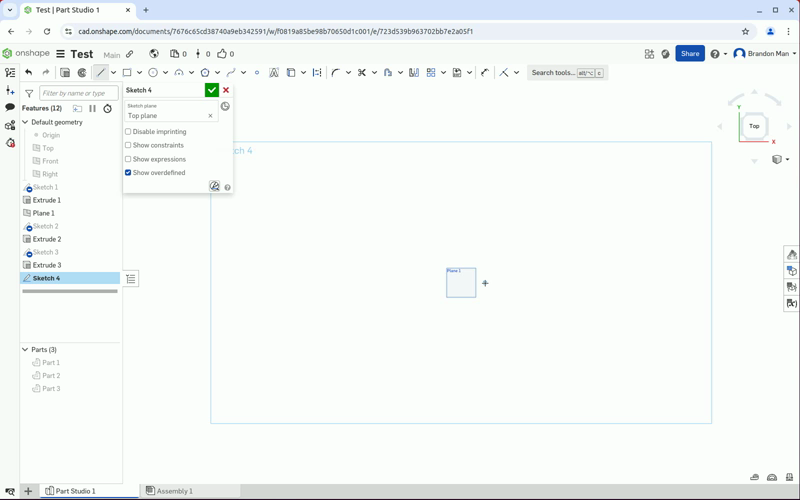
mouse_move(515, 282)
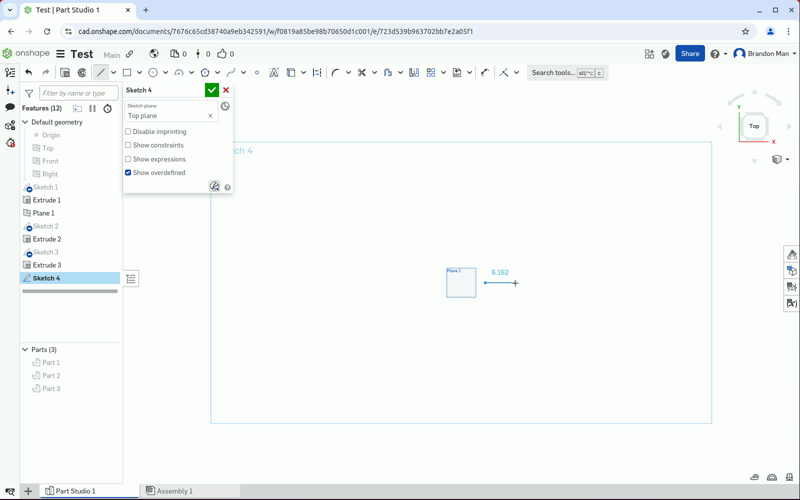
mouse_move(486, 282)
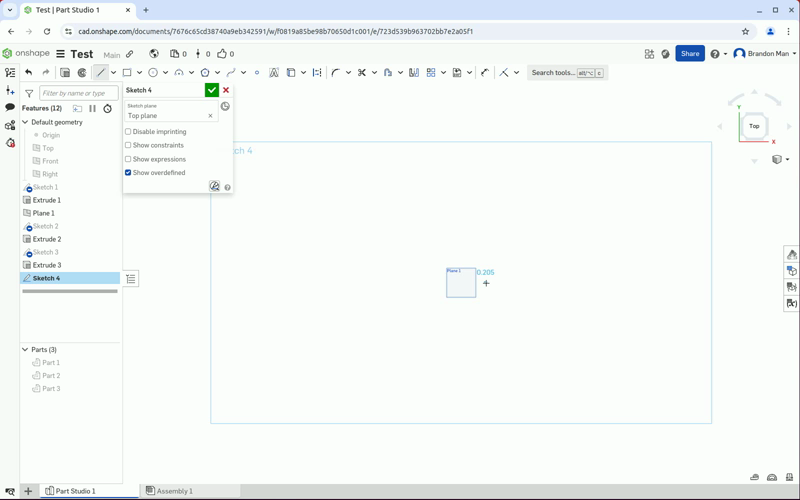
scroll(6)
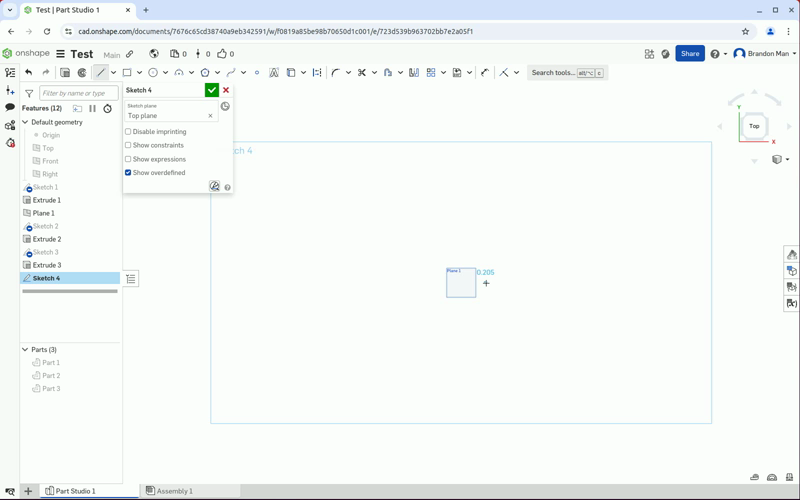
scroll(6)
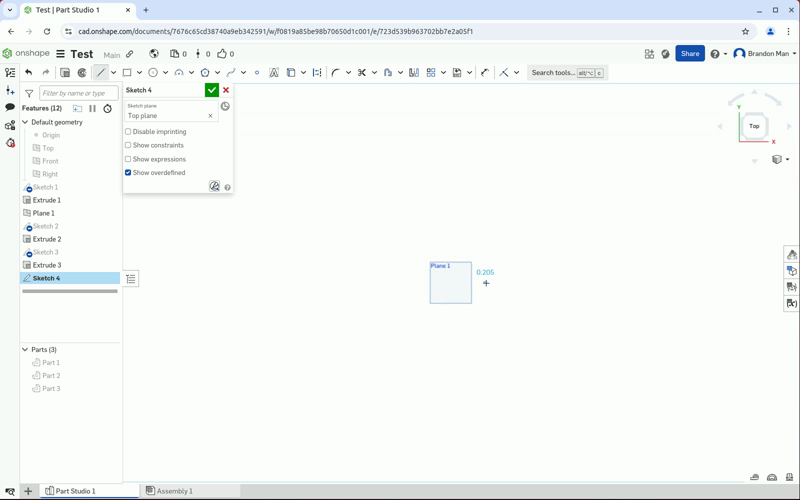
scroll(6)
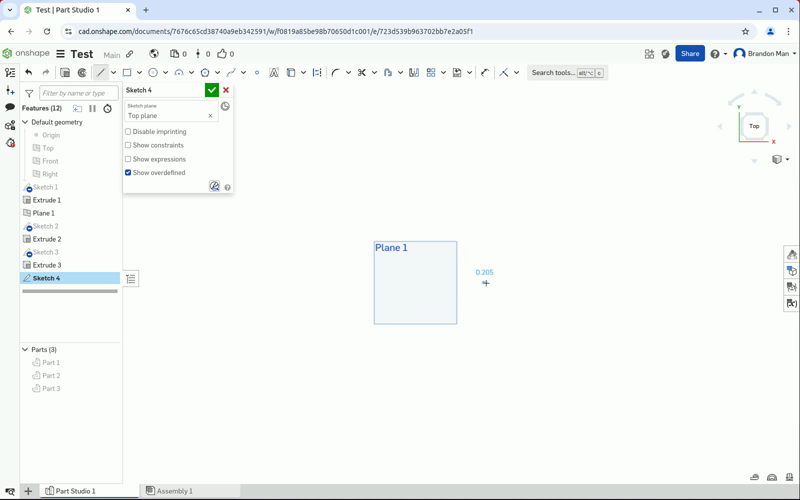
scroll(6)
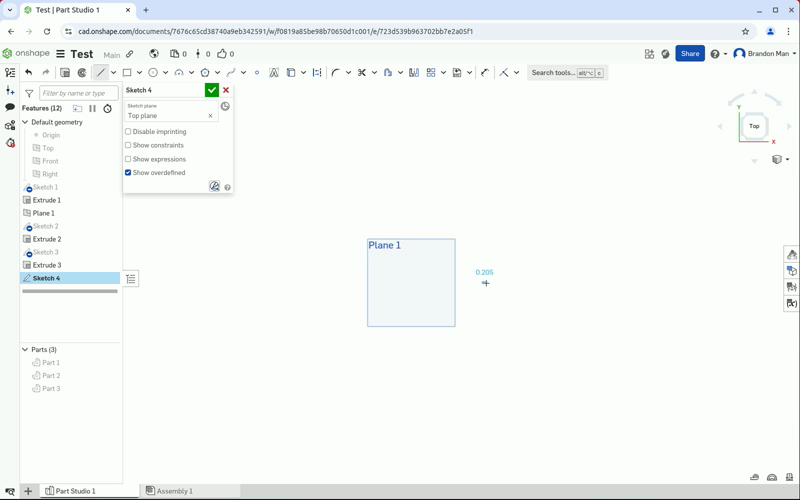
scroll(6)
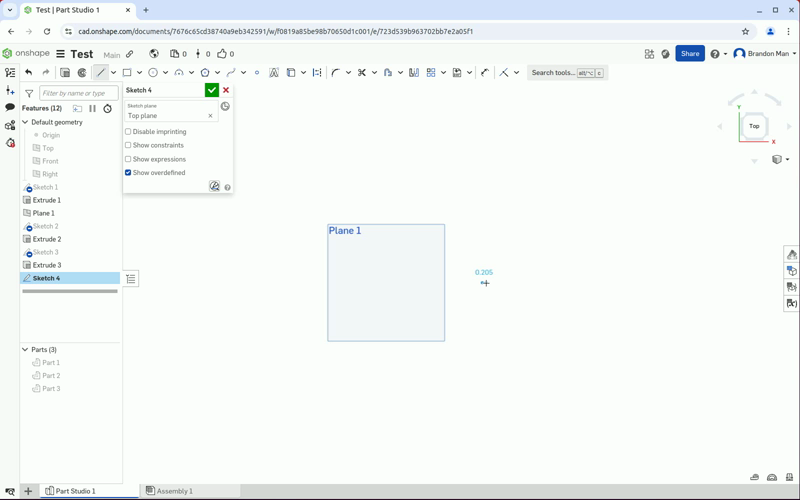
scroll(6)
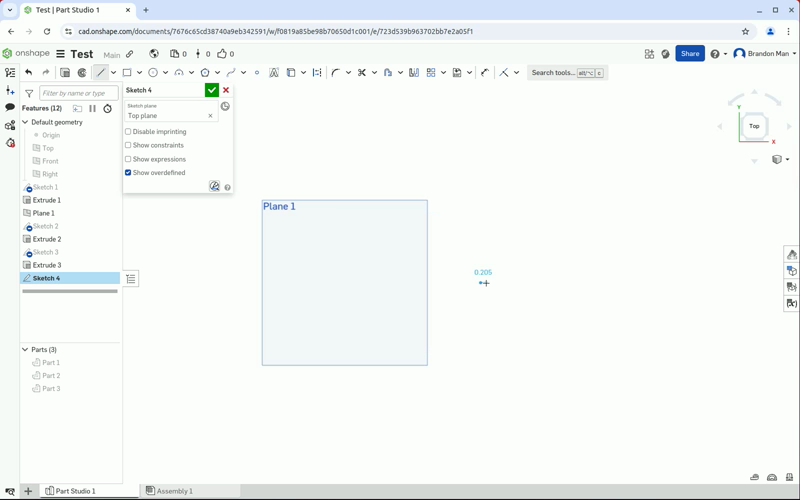
scroll(6)
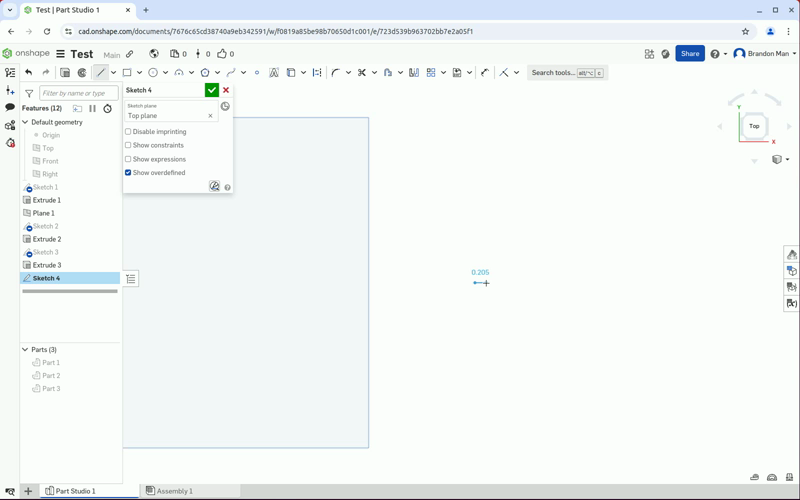
click(486, 282)
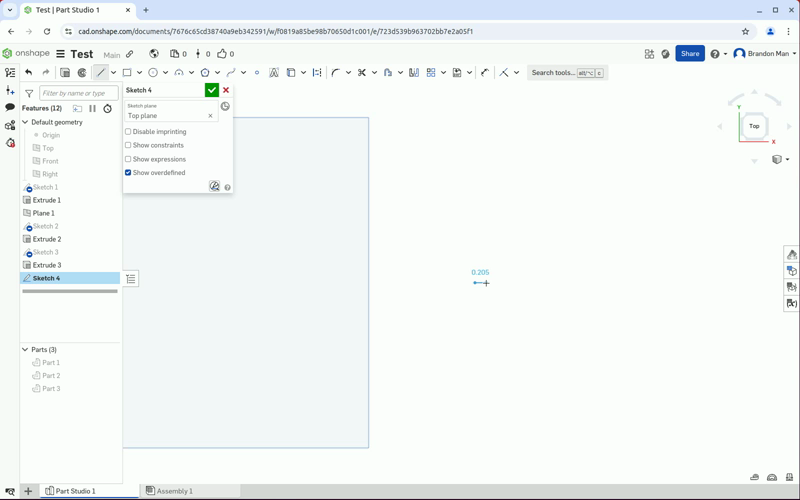
scroll(-6)
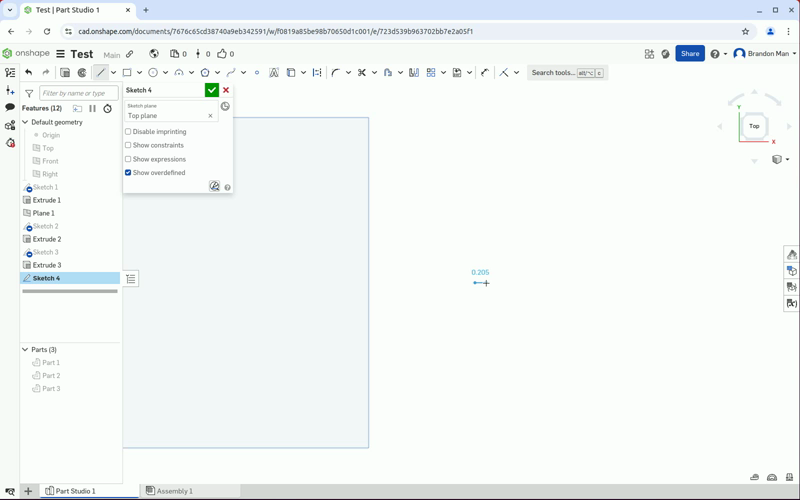
scroll(-6)
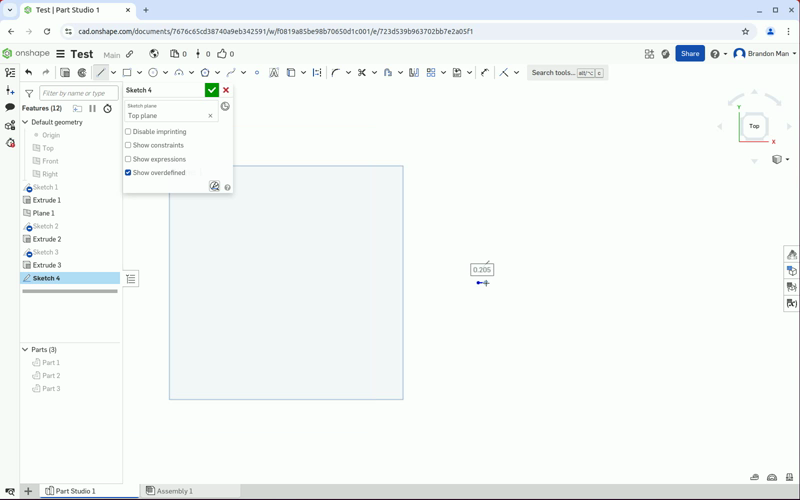
scroll(-6)
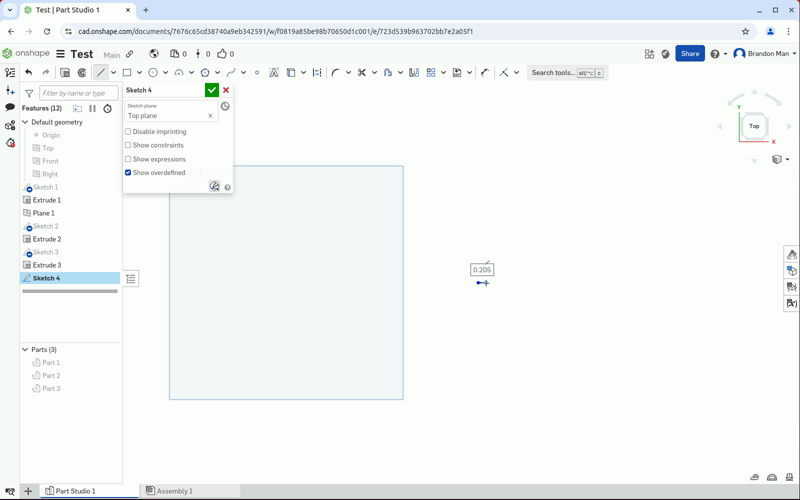
scroll(-6)
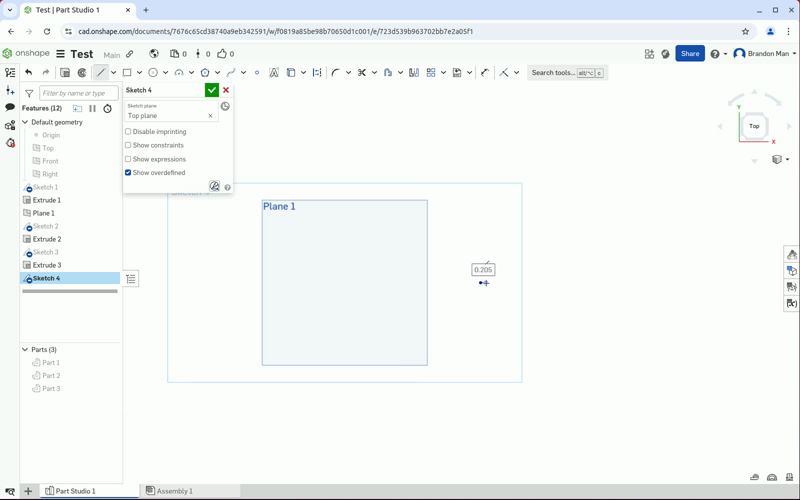
scroll(-6)
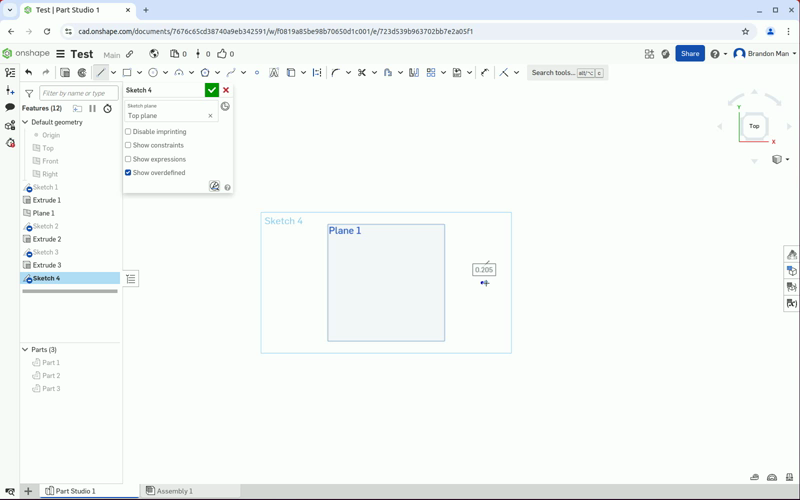
scroll(-6)
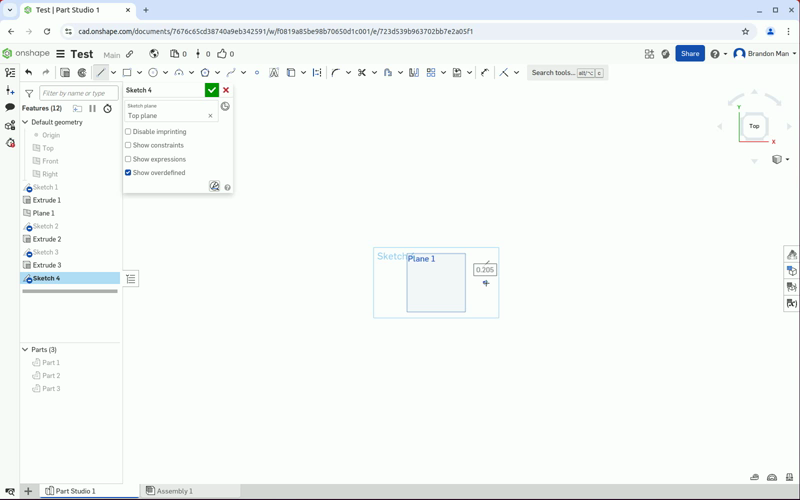
scroll(-6)
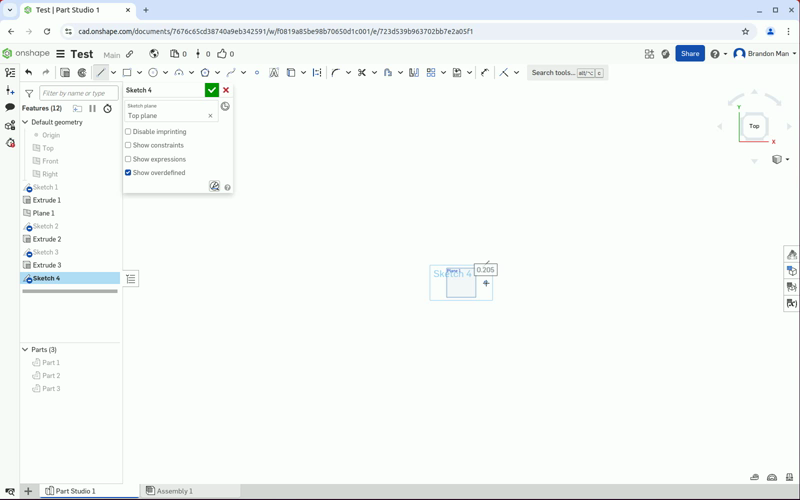
key_up(shift)
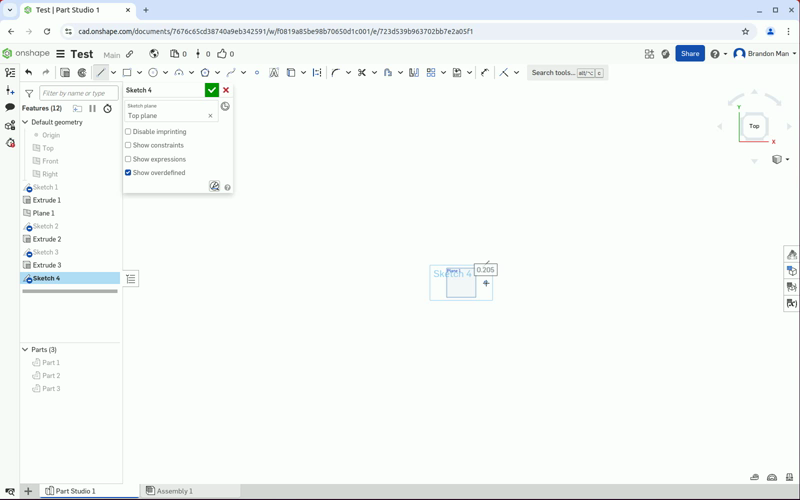
key_down(shift)
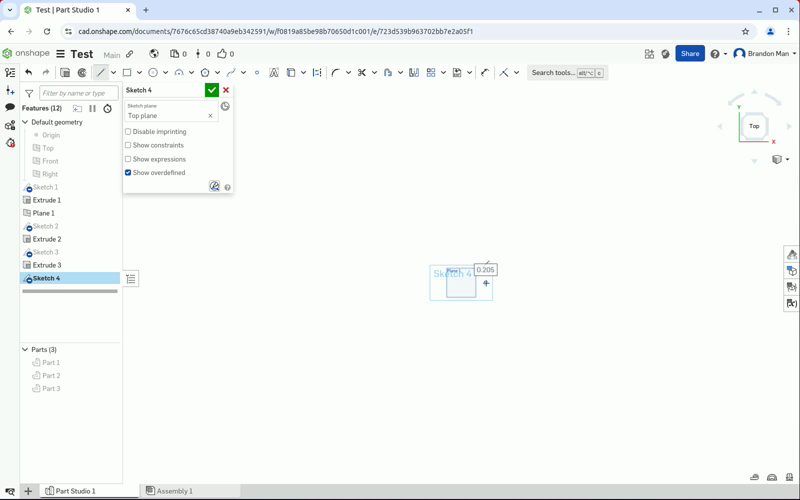
mouse_move(516, 282)
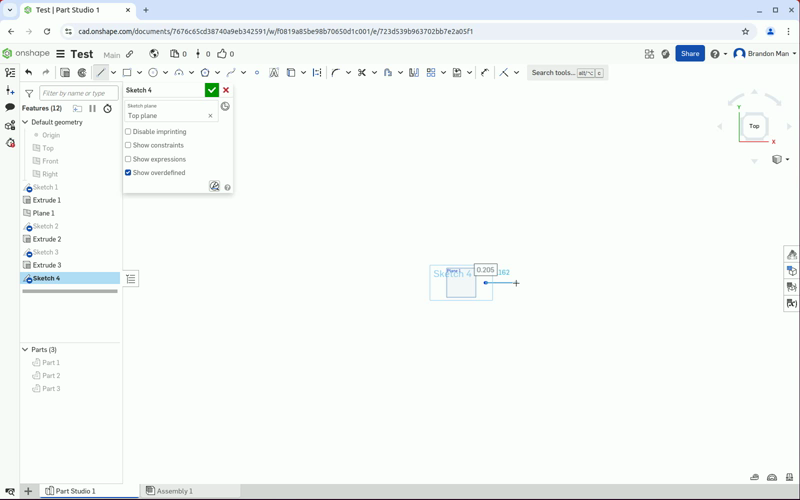
mouse_move(523, 282)
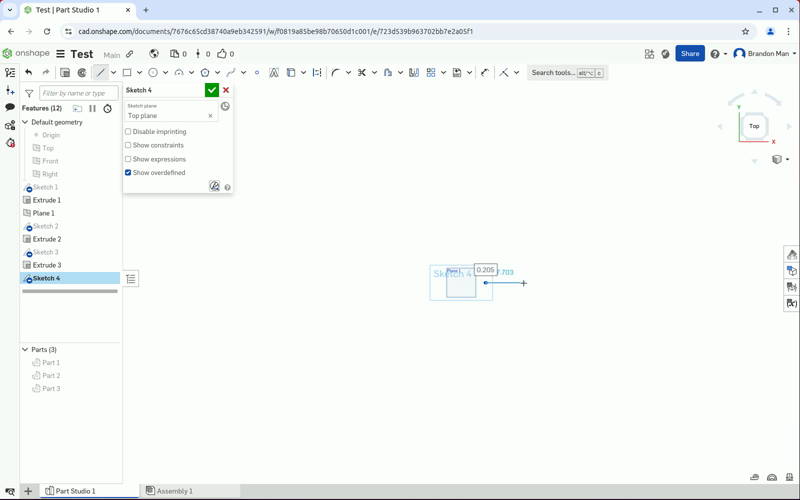
click(523, 282)
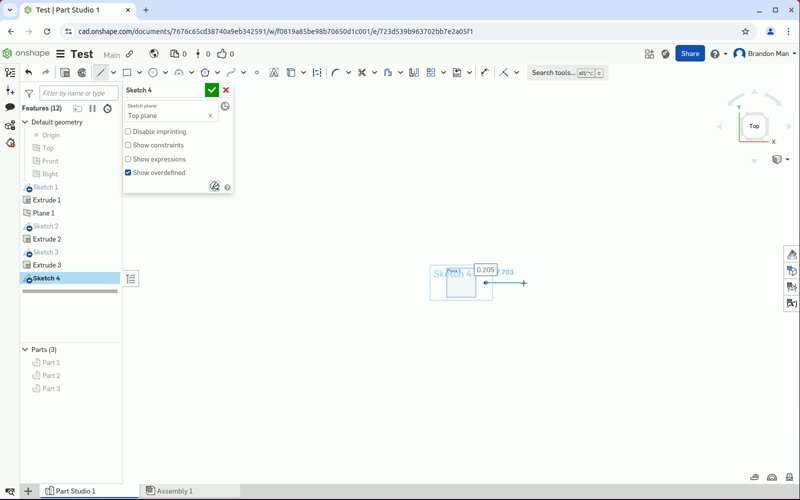
key_up(shift)
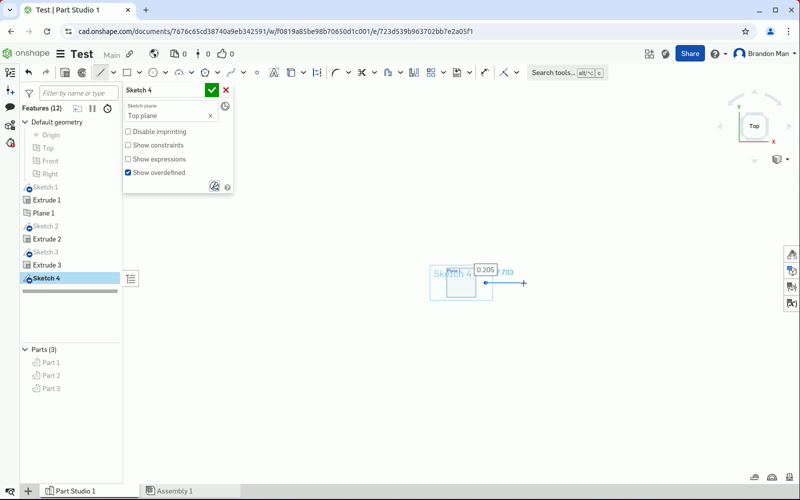
key_down(shift)
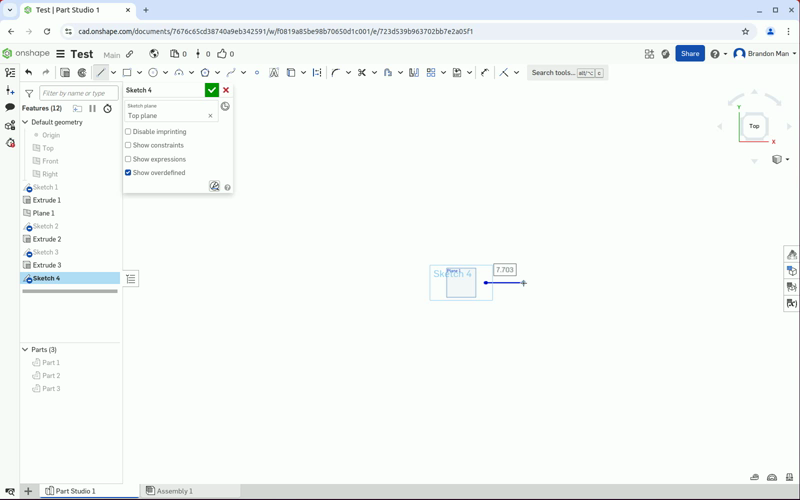
mouse_move(523, 216)
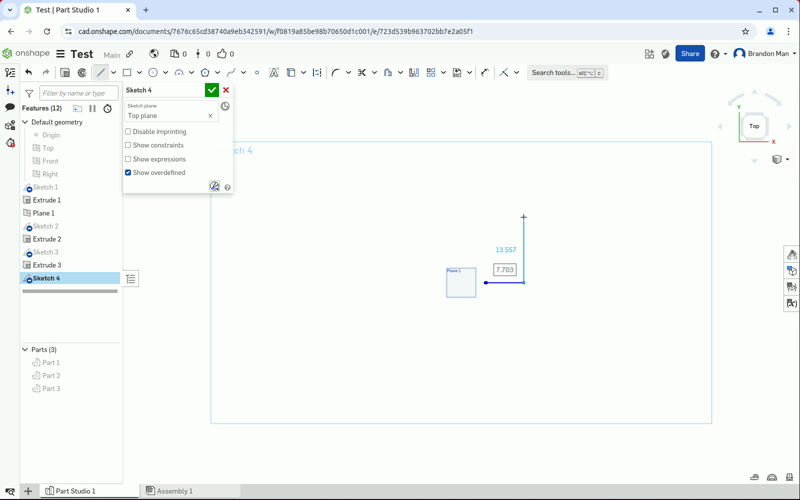
click(523, 216)
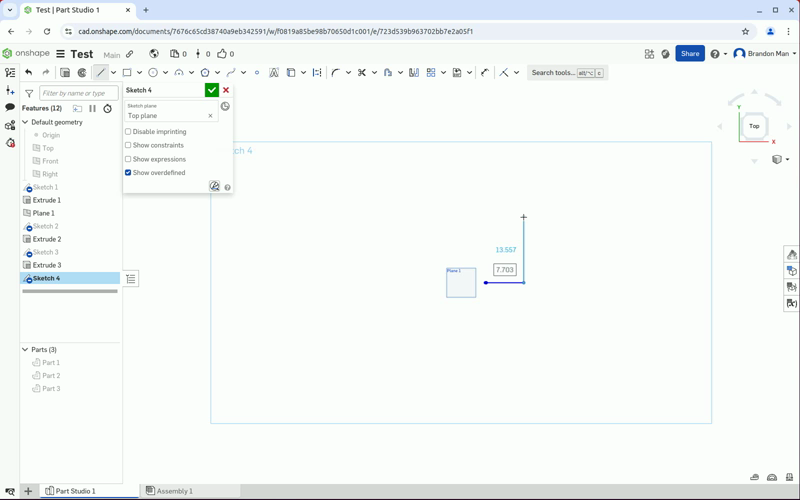
key_up(shift)
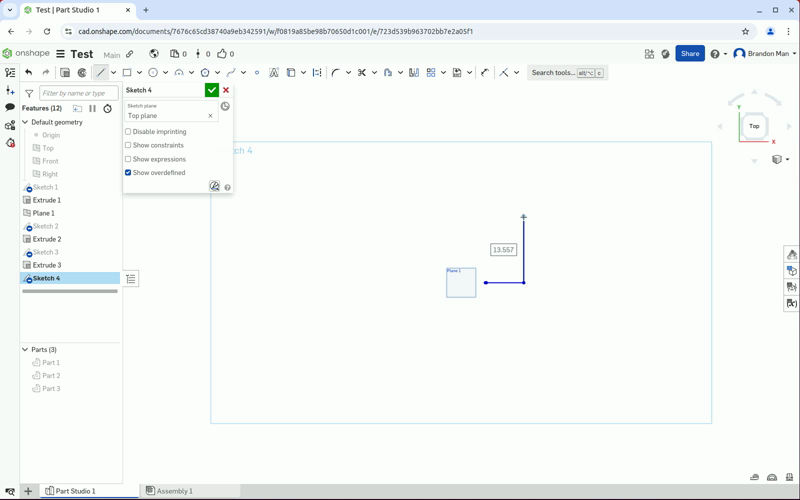
key_down(shift)
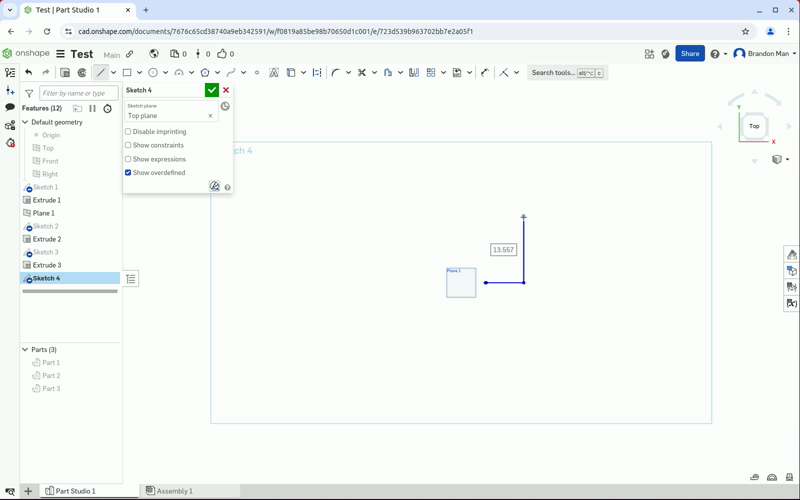
mouse_move(553, 216)
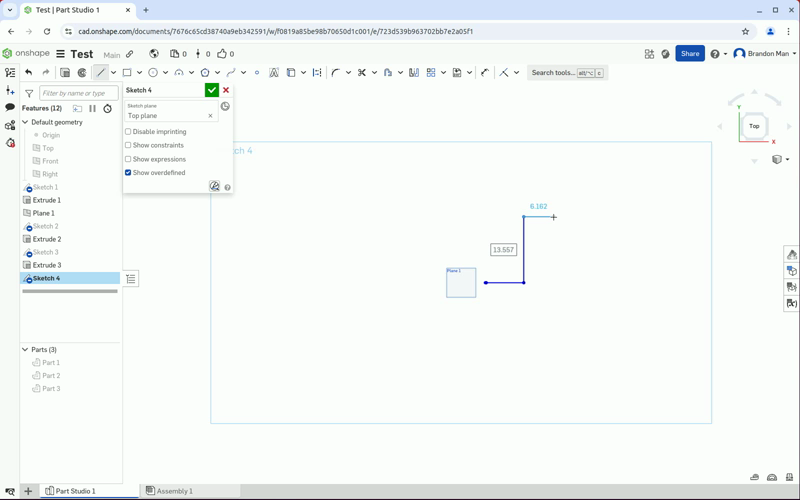
mouse_move(522, 216)
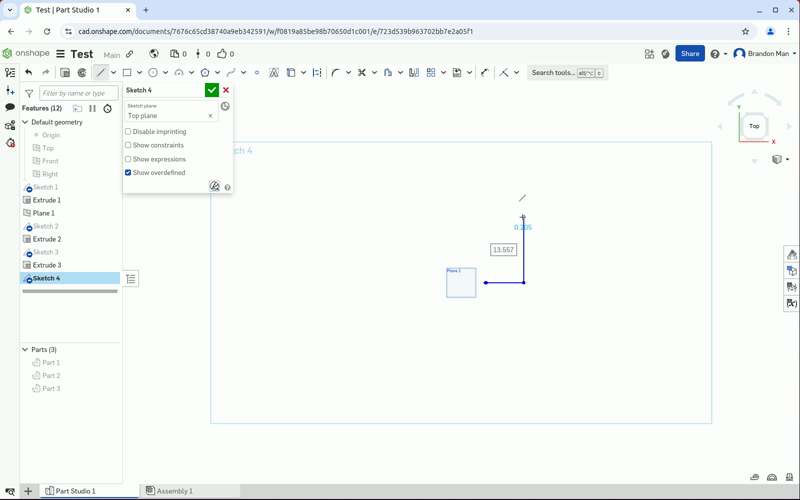
scroll(6)
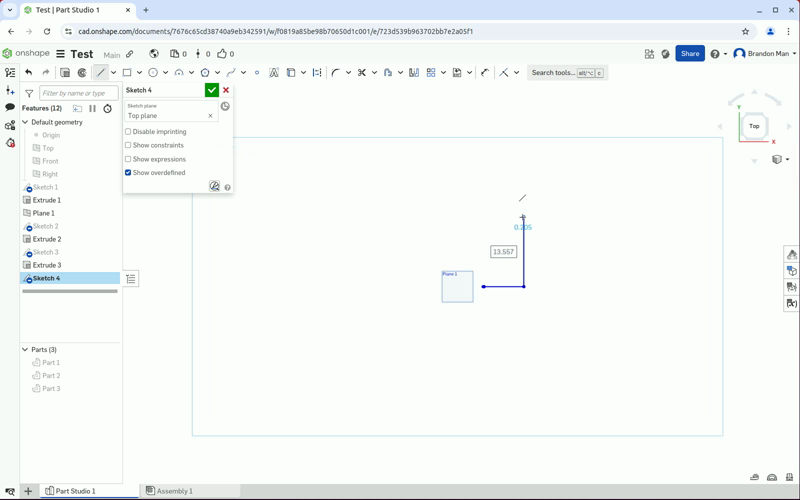
scroll(6)
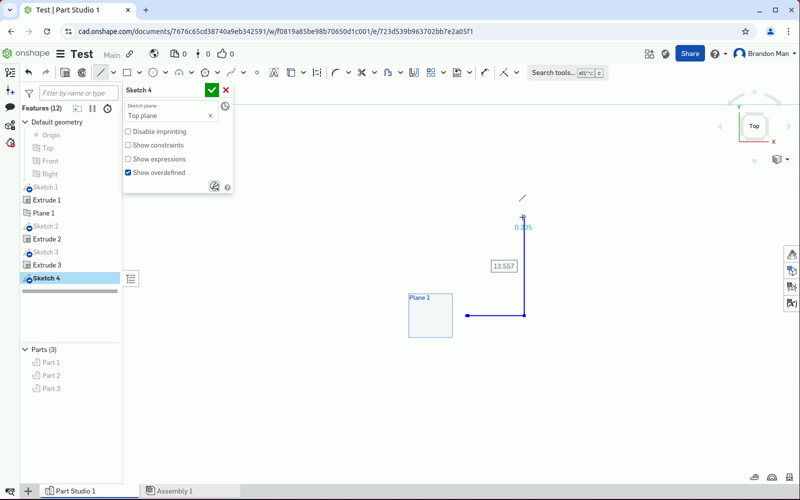
scroll(6)
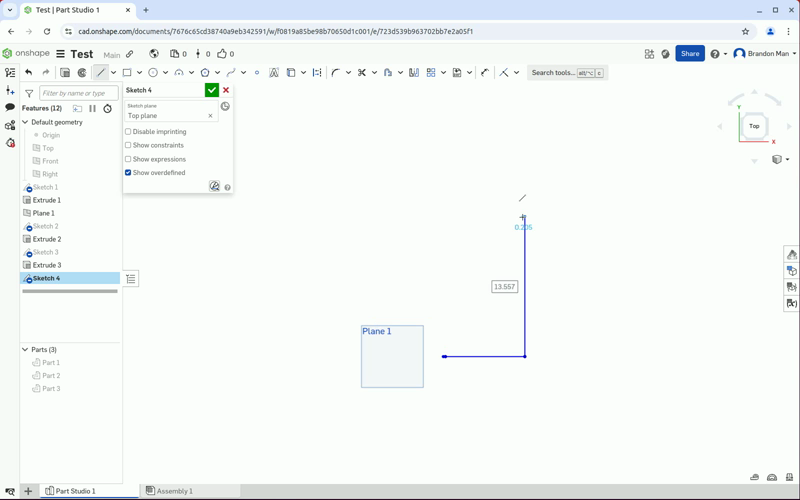
scroll(6)
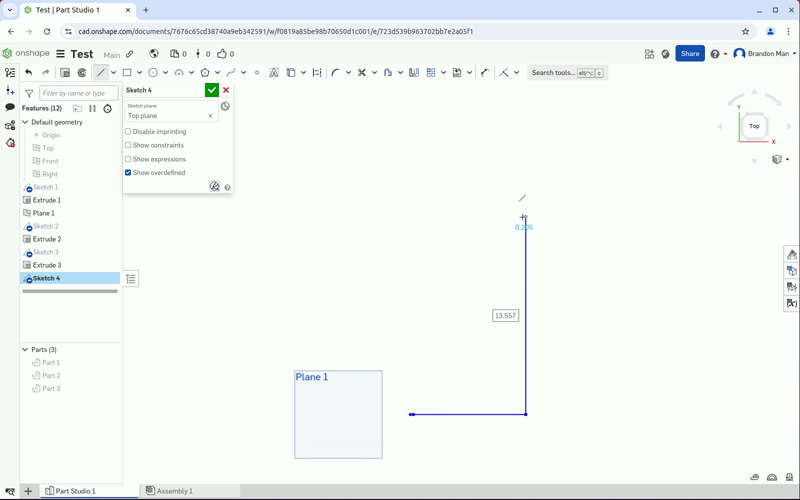
scroll(6)
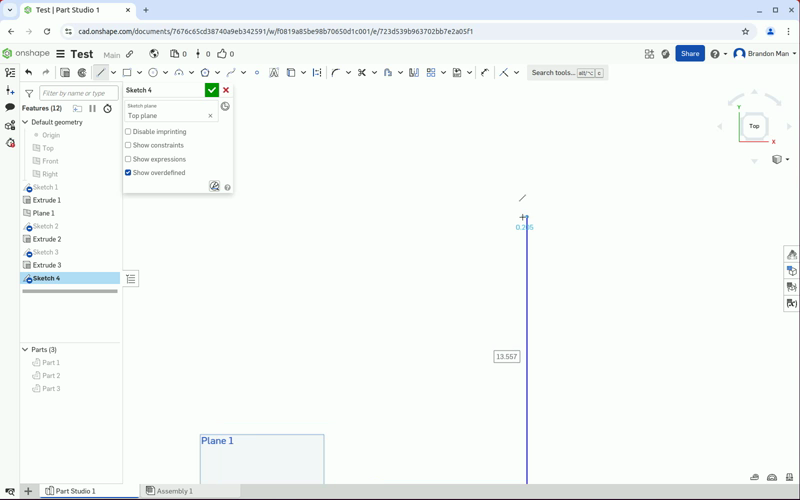
scroll(6)
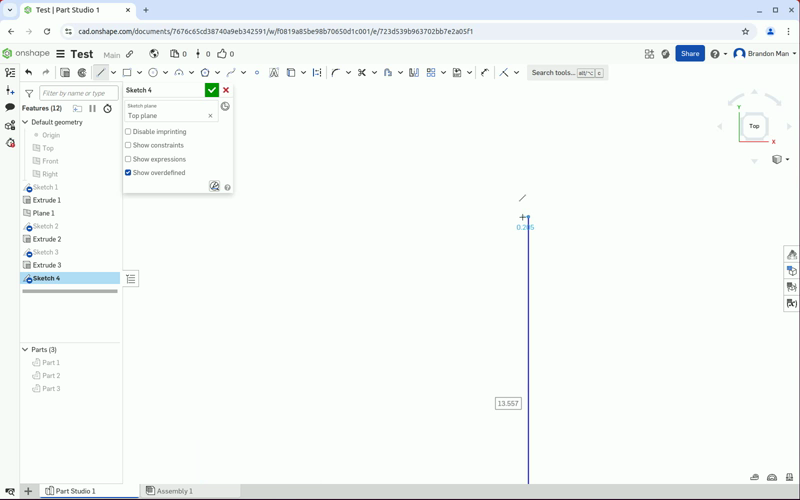
scroll(6)
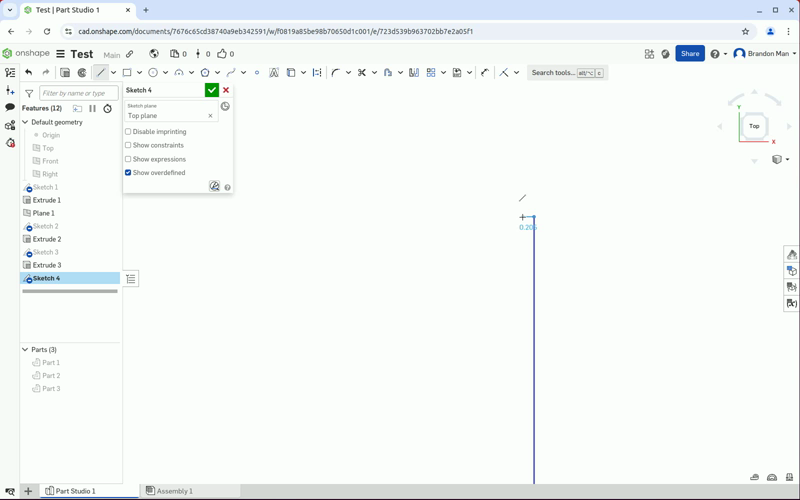
click(522, 216)
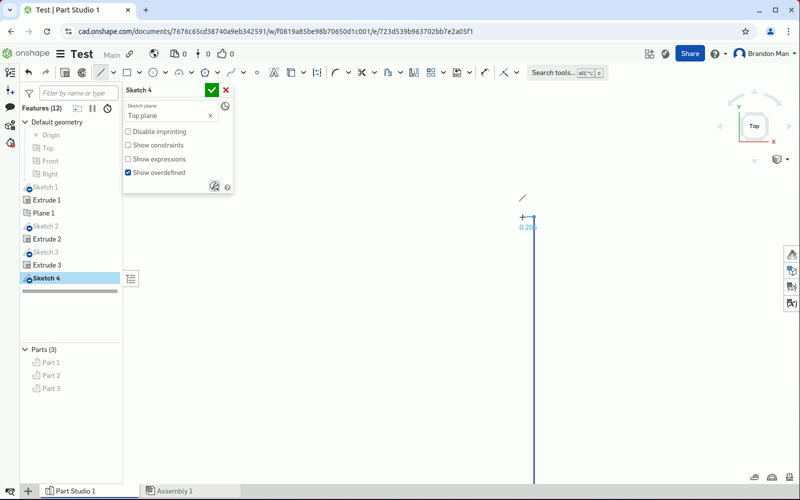
scroll(-6)
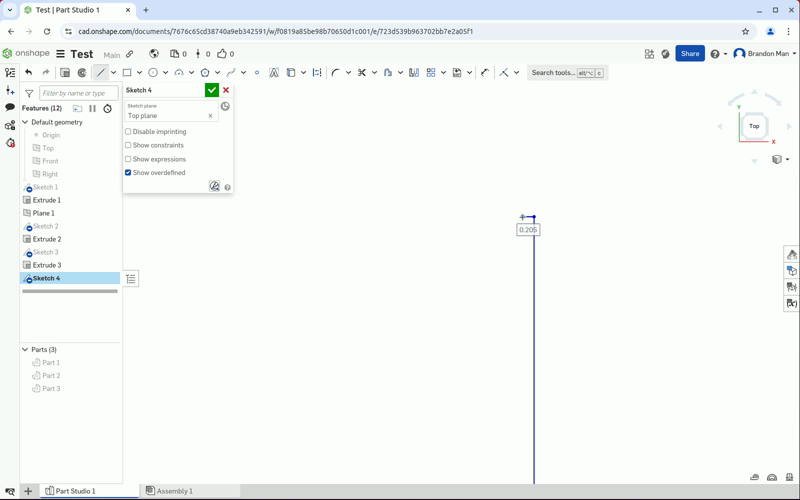
scroll(-6)
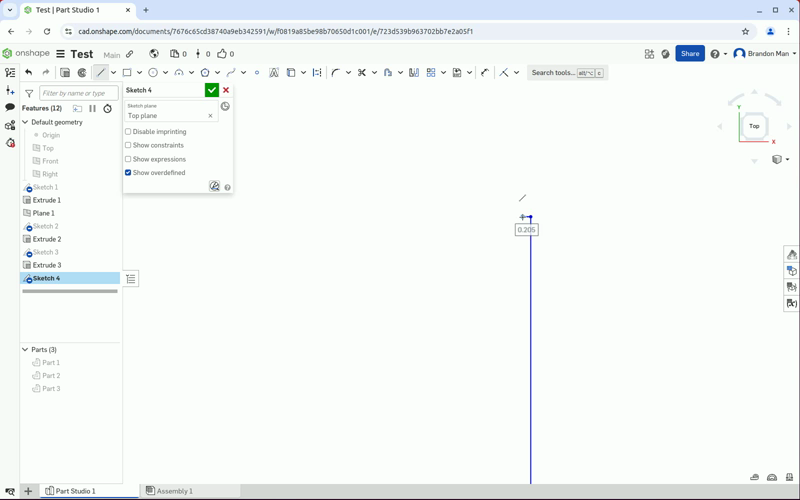
scroll(-6)
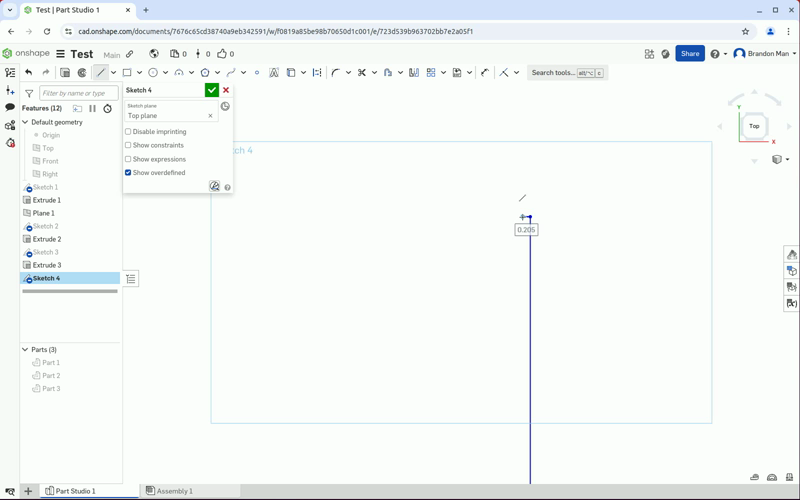
scroll(-6)
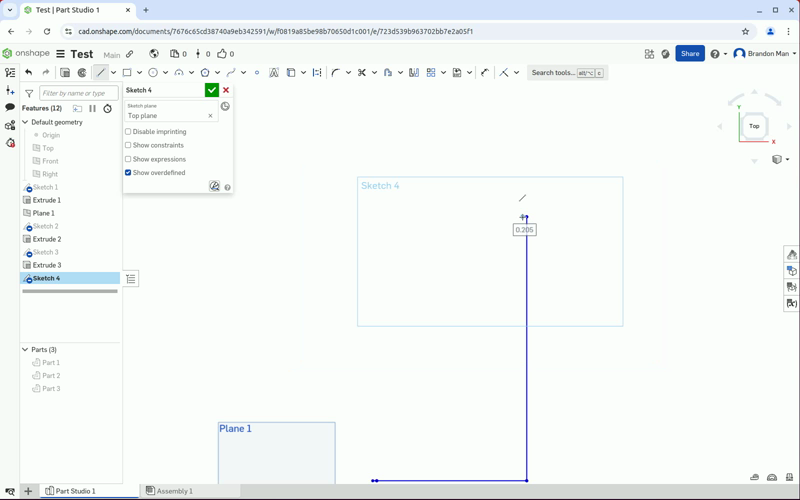
scroll(-6)
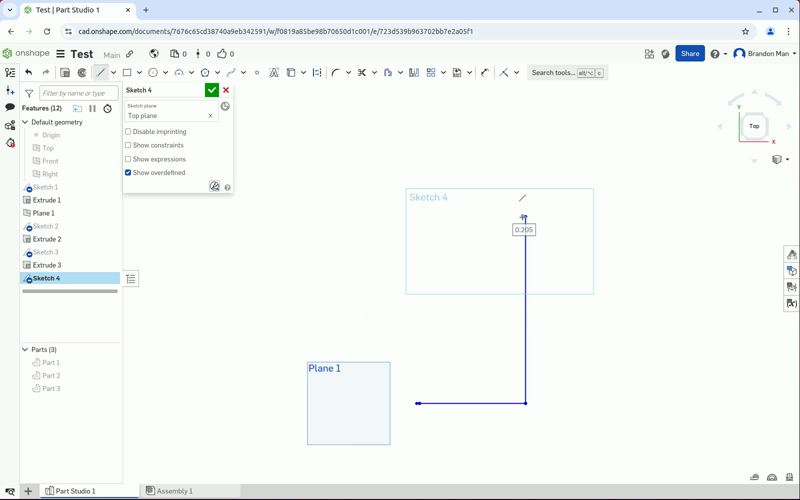
scroll(-6)
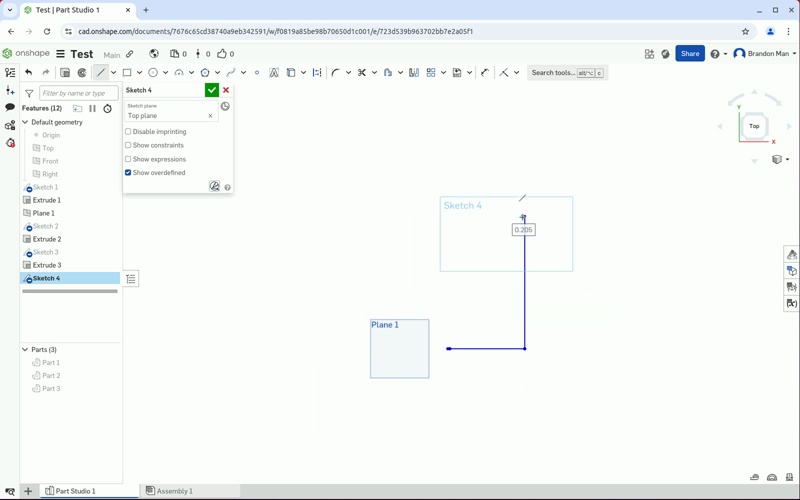
scroll(-6)
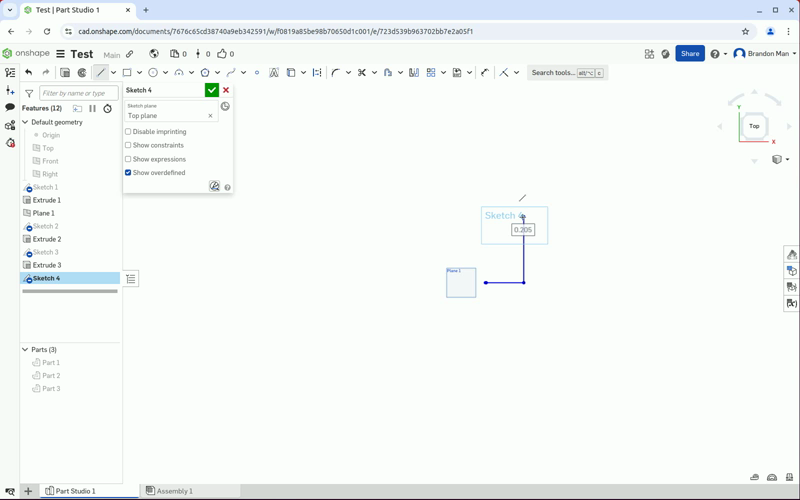
key_up(shift)
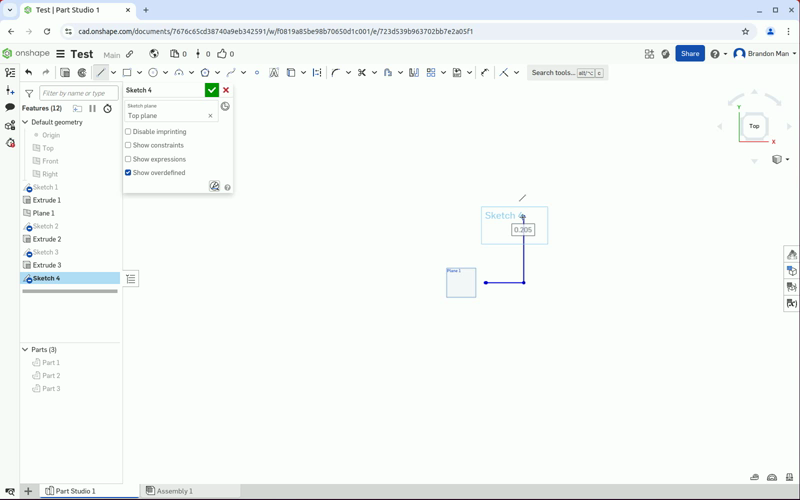
key_down(shift)
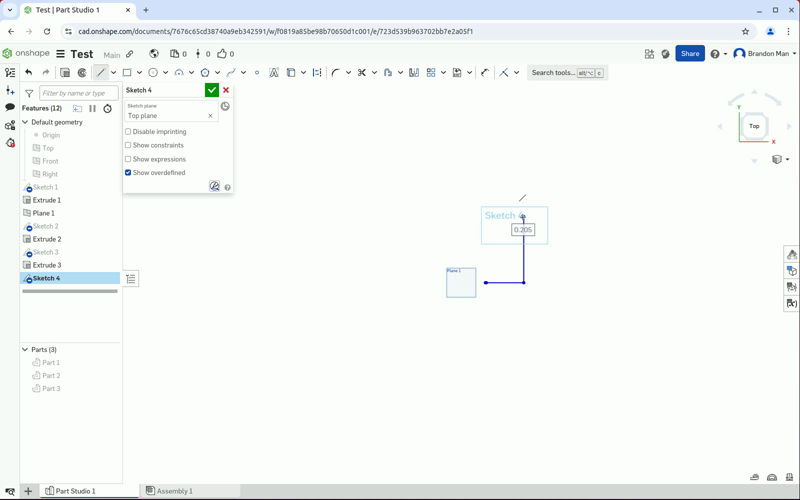
mouse_move(552, 216)
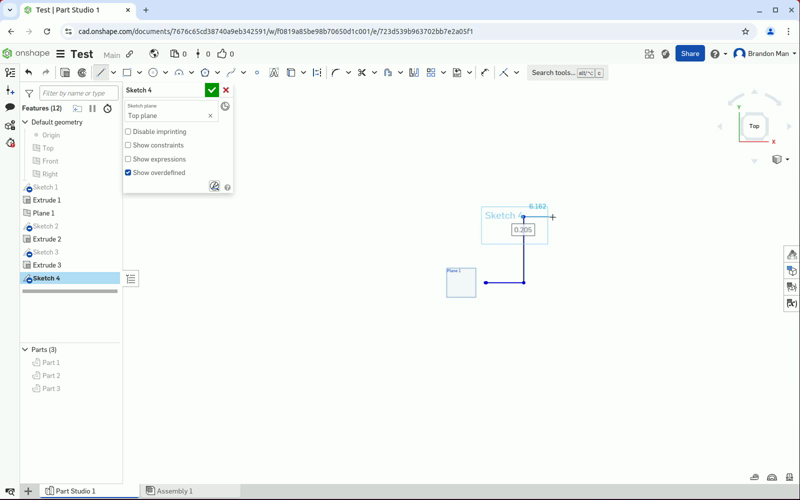
mouse_move(485, 216)
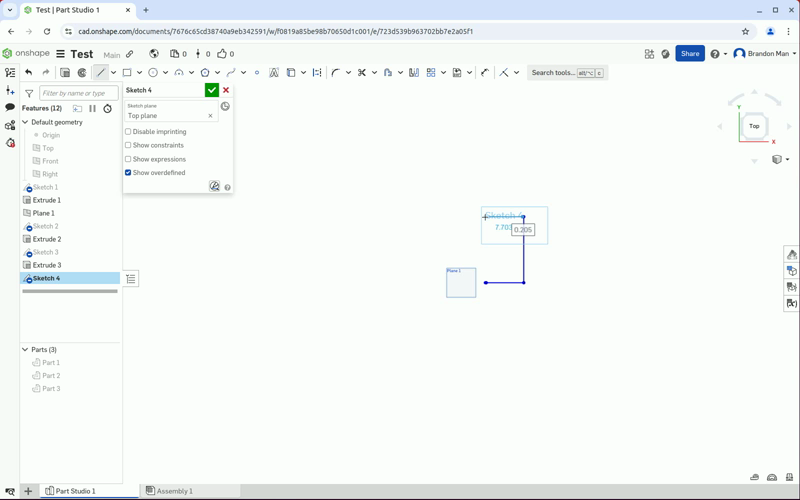
click(485, 216)
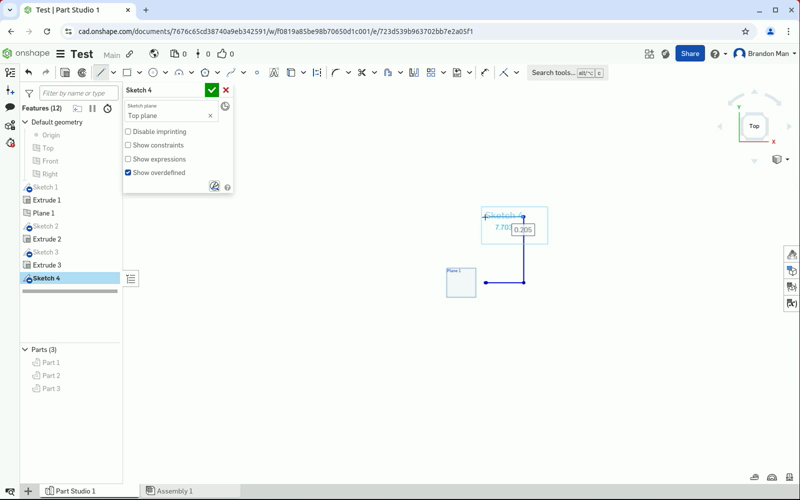
key_up(shift)
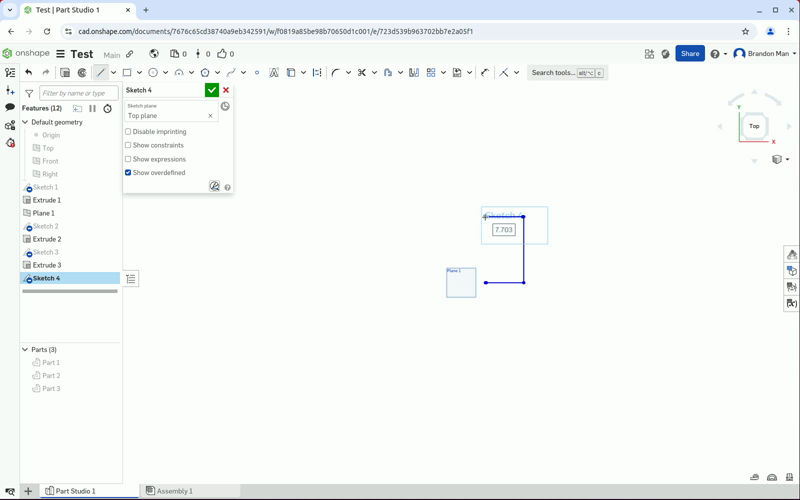
key_down(shift)
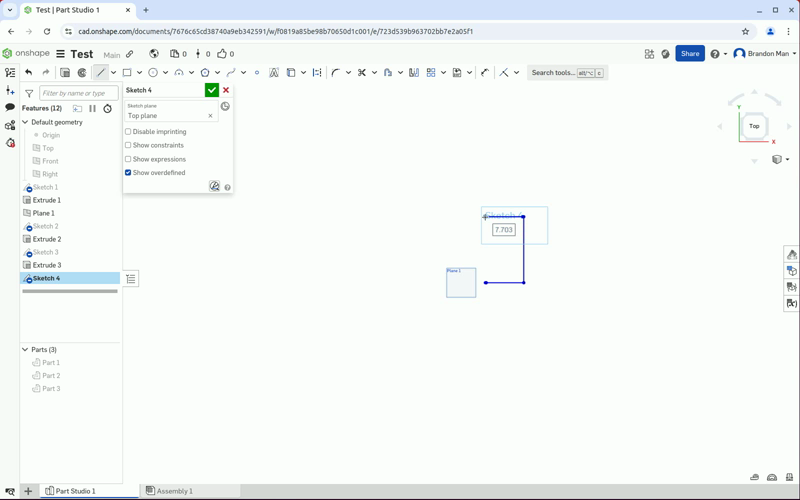
mouse_move(515, 216)
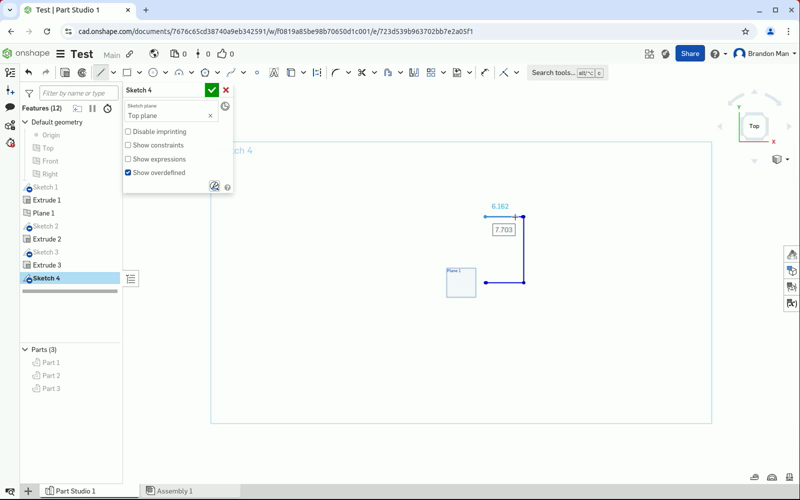
mouse_move(485, 239)
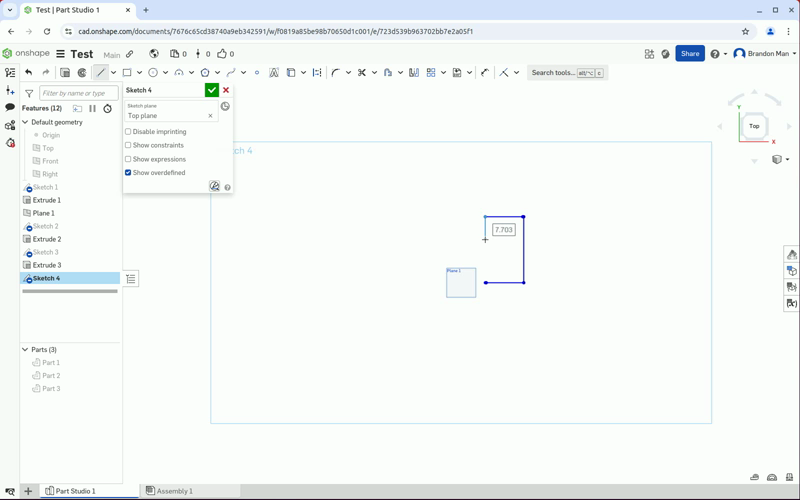
click(485, 239)
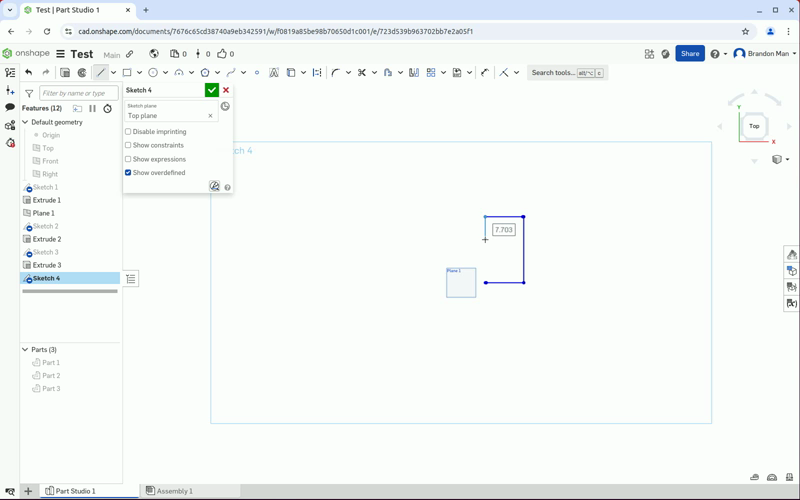
key_up(shift)
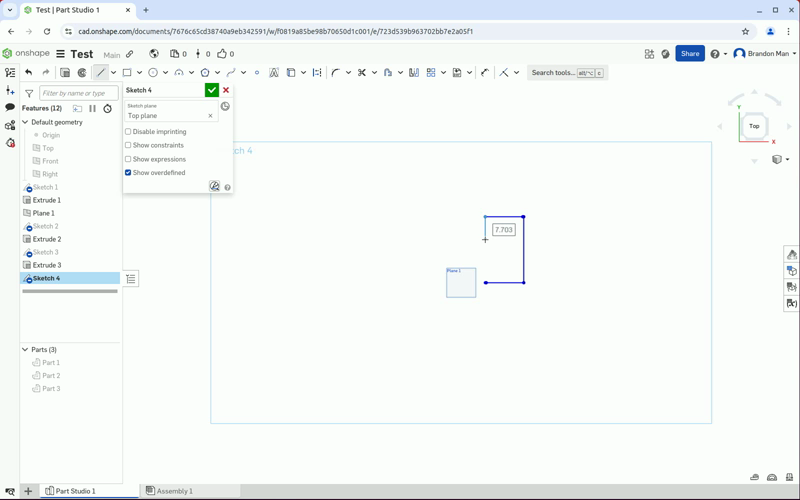
mouse_move(515, 239)
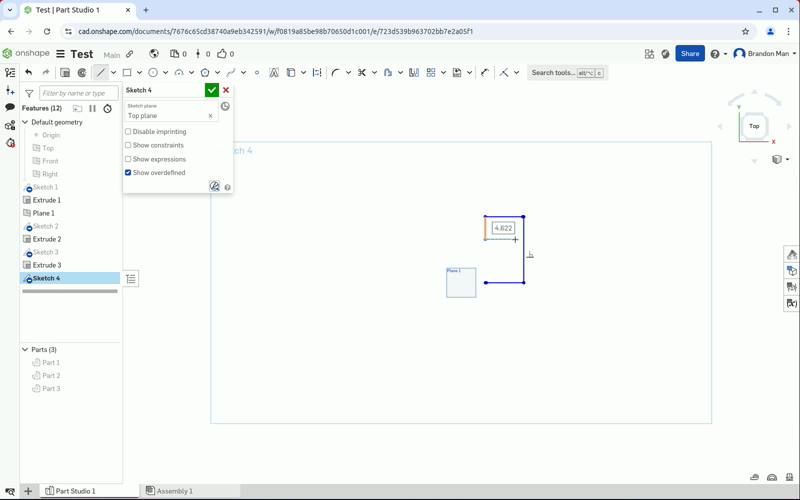
key_down(shift)
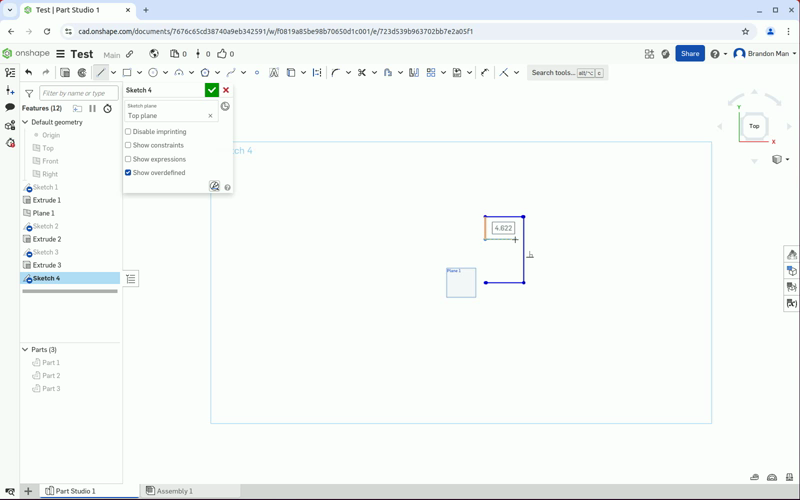
mouse_move(485, 282)
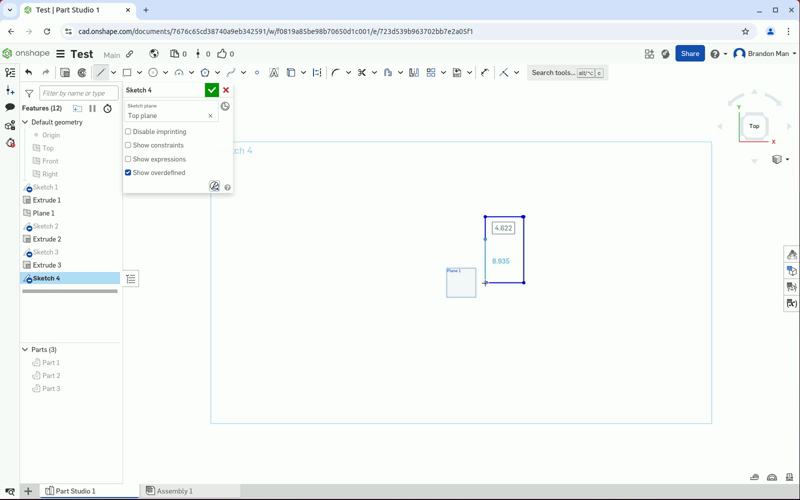
scroll(6)
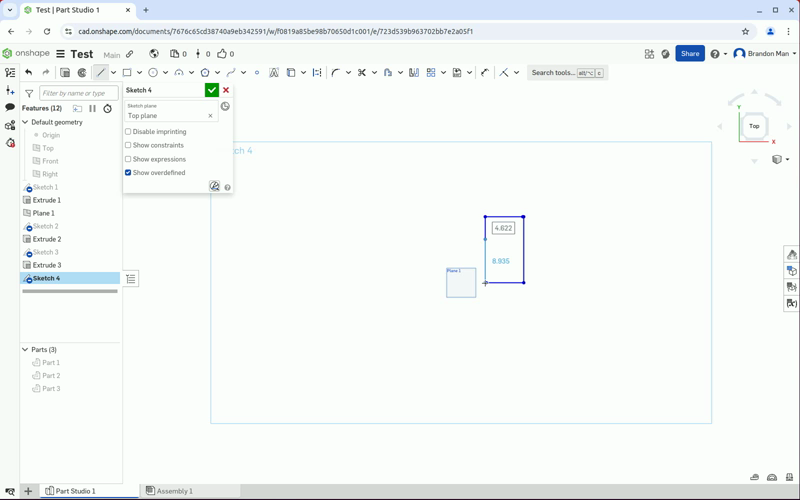
scroll(6)
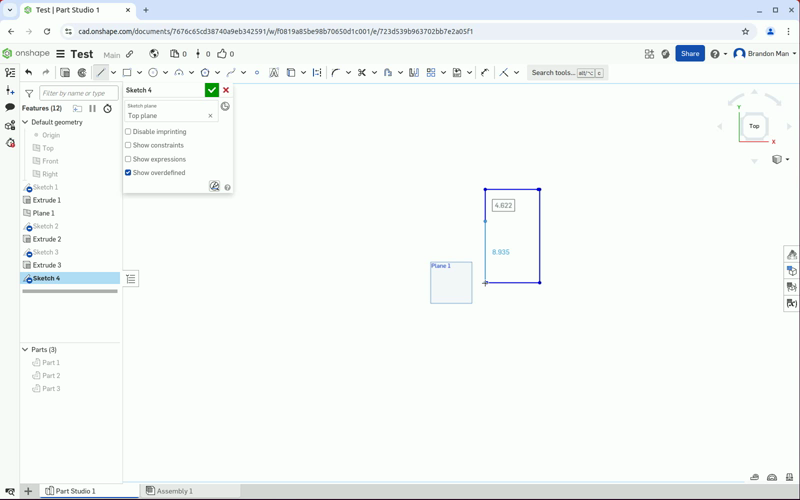
scroll(6)
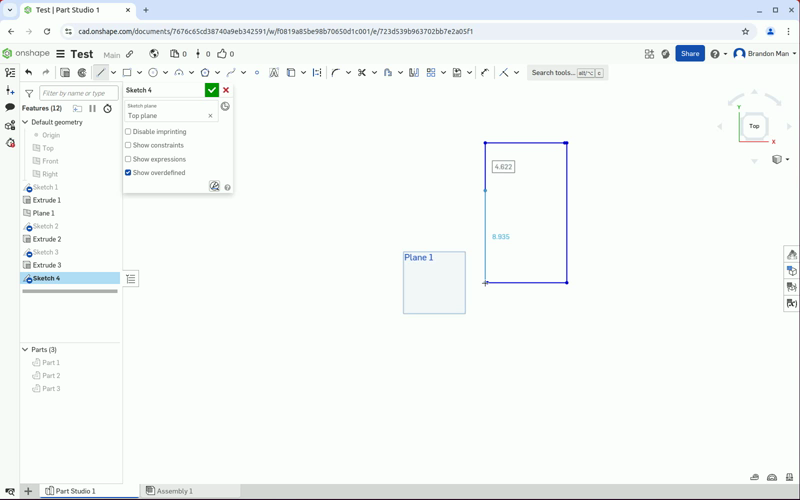
scroll(6)
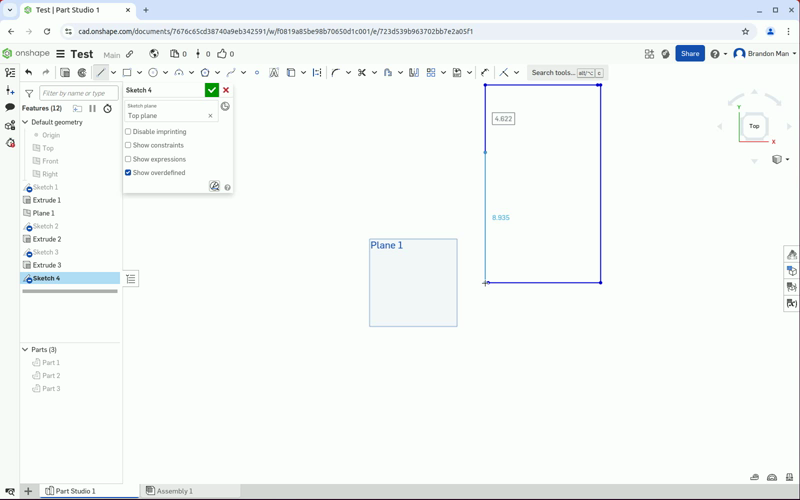
scroll(6)
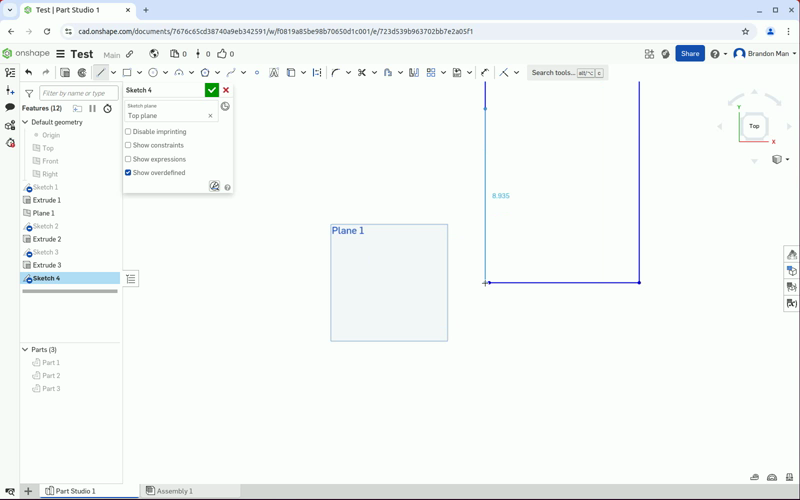
scroll(6)
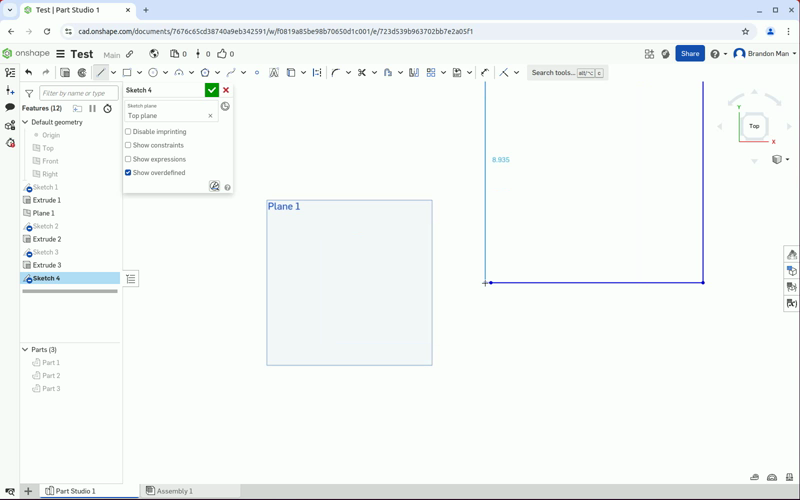
scroll(6)
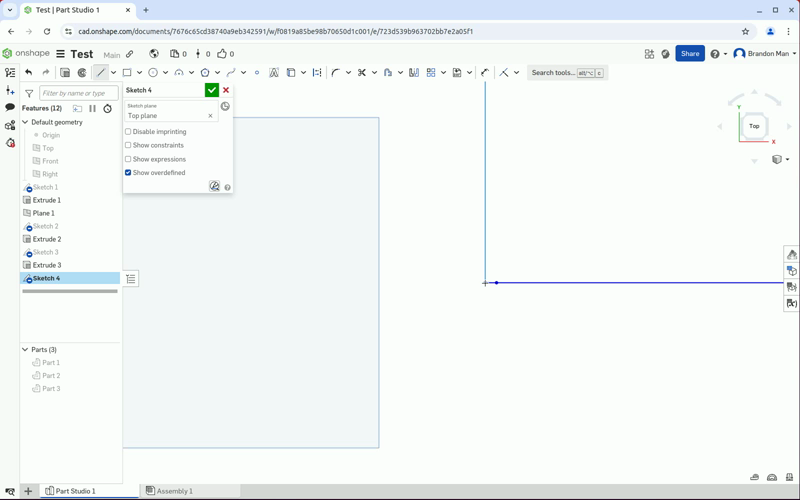
key_up(shift)
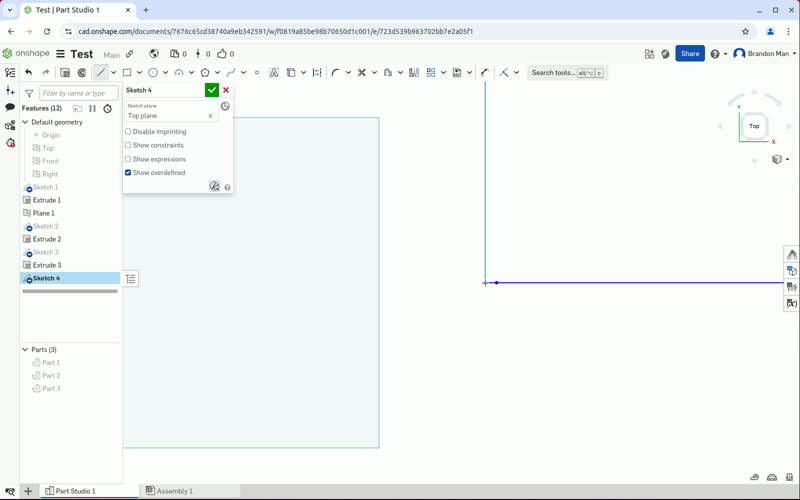
click(485, 282)
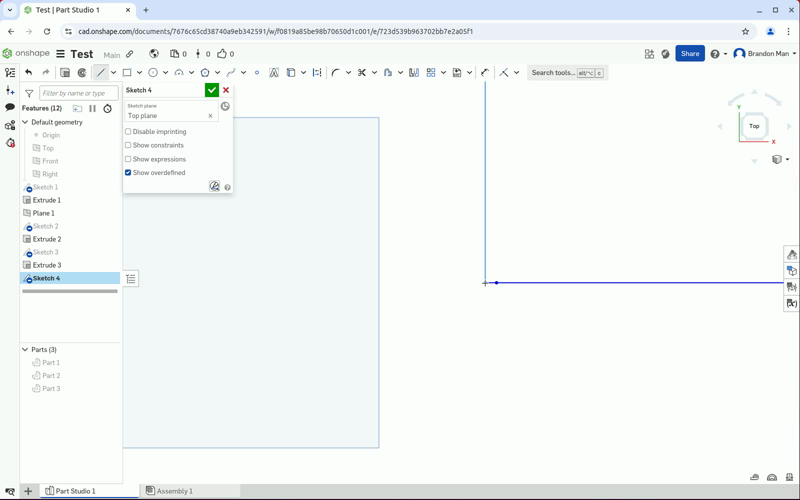
scroll(-6)
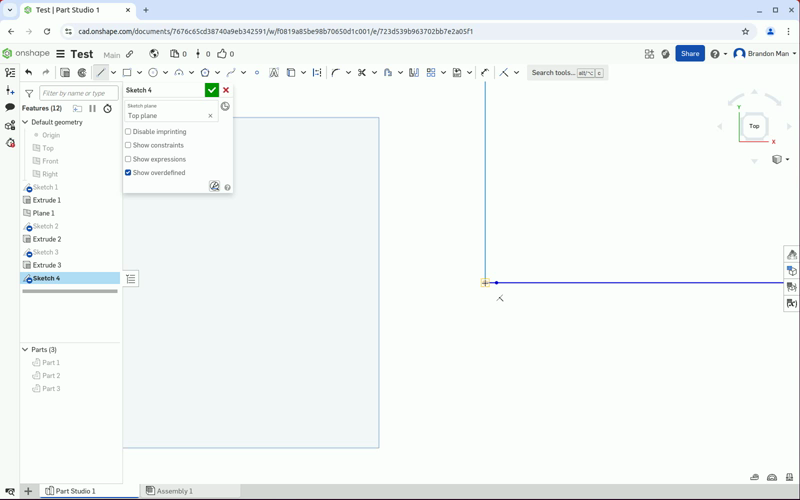
scroll(-6)
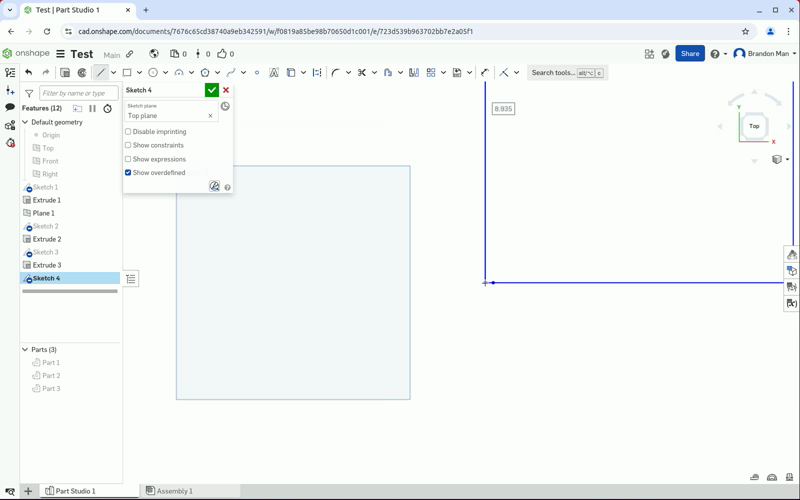
scroll(-6)
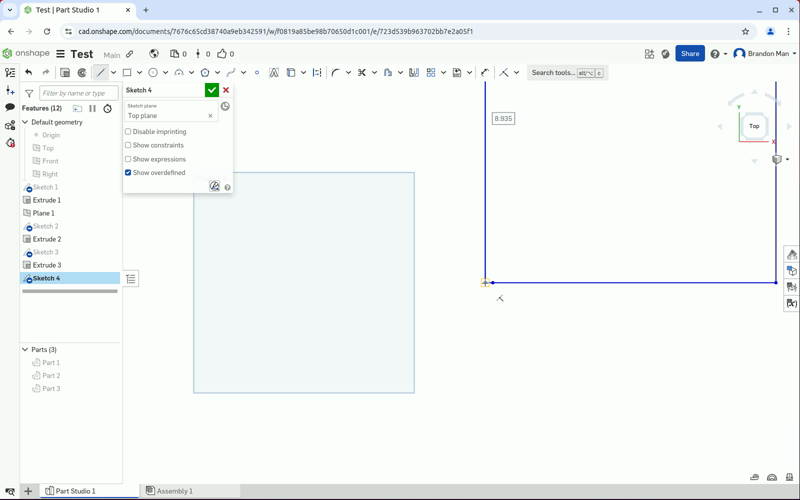
scroll(-6)
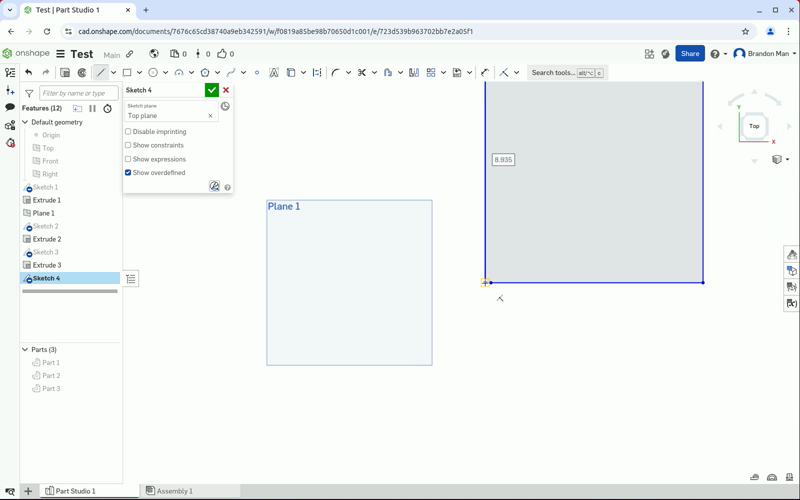
scroll(-6)
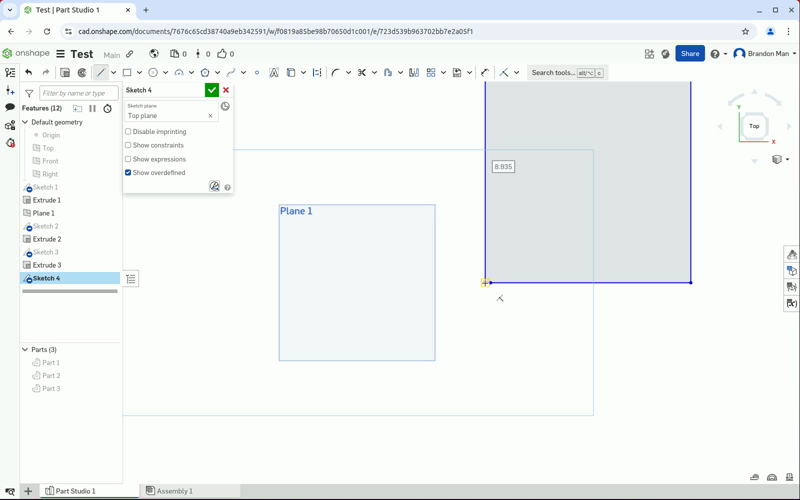
scroll(-6)
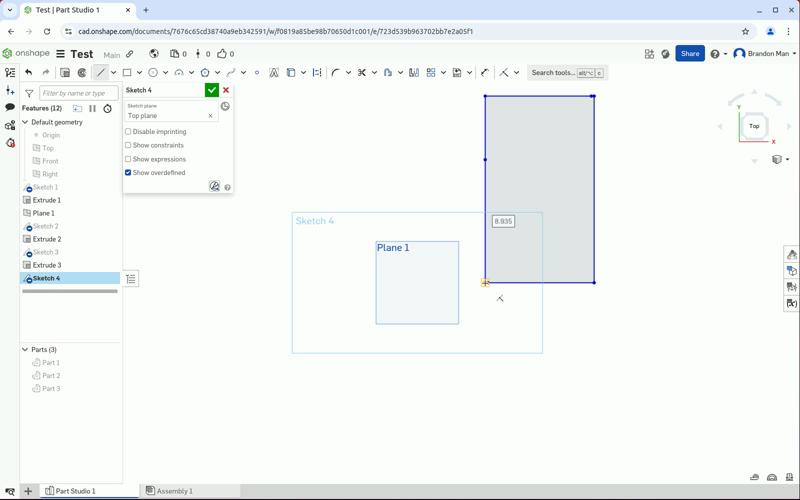
scroll(-6)
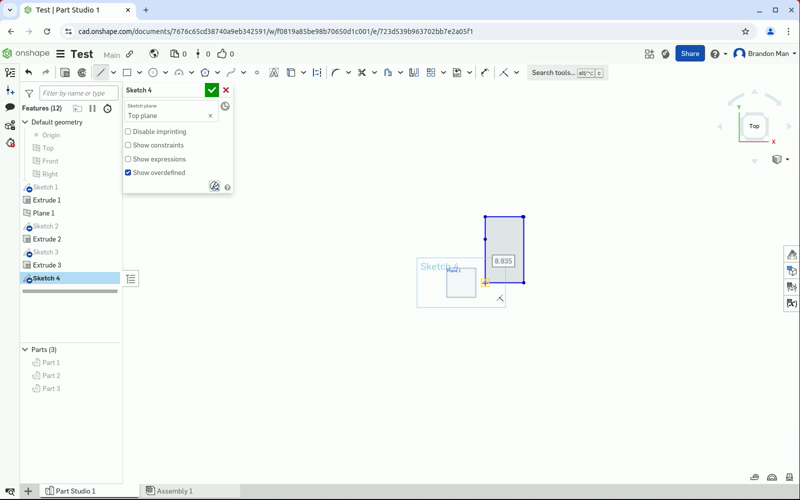
key(esc)
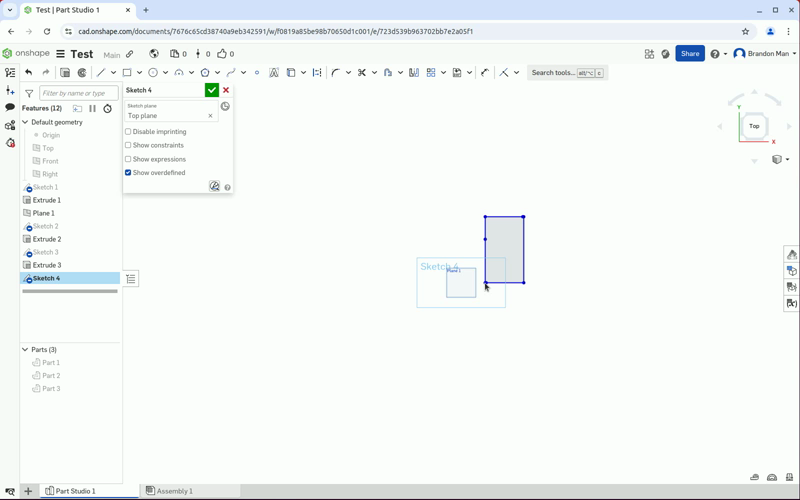
mouse_move(497, 218)
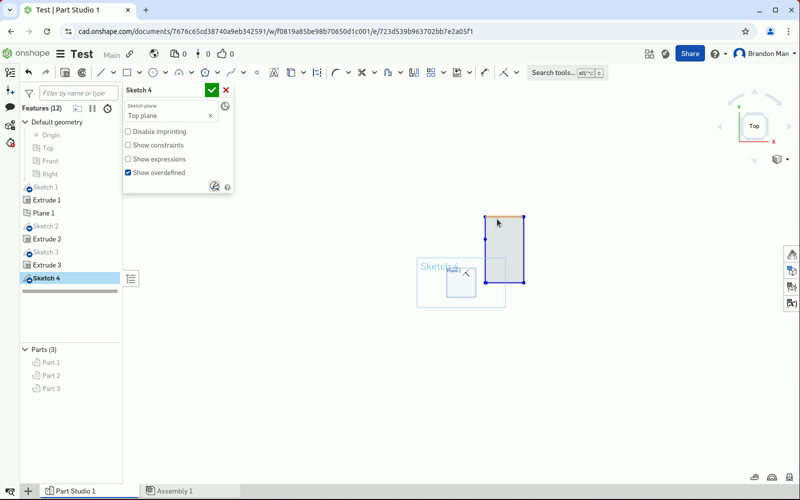
click(497, 218)
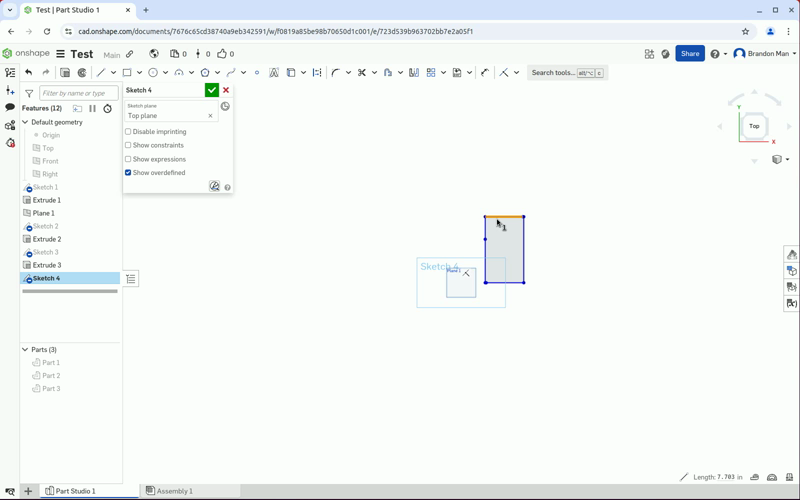
mouse_move(73, 352)
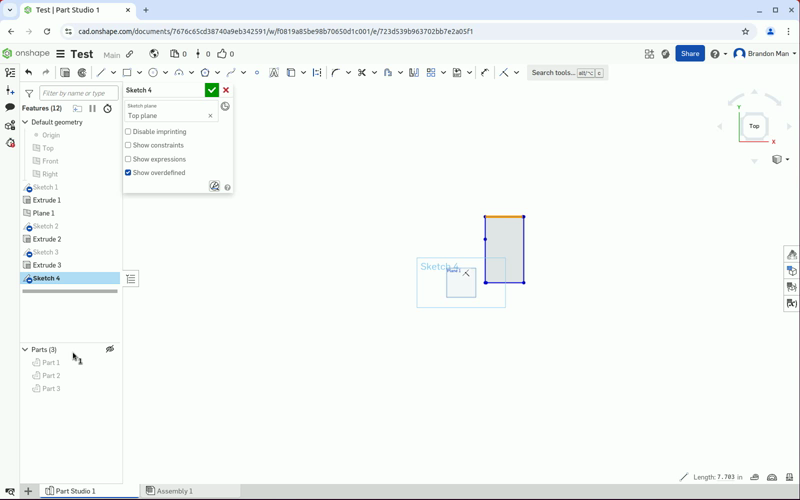
key(shift+y)
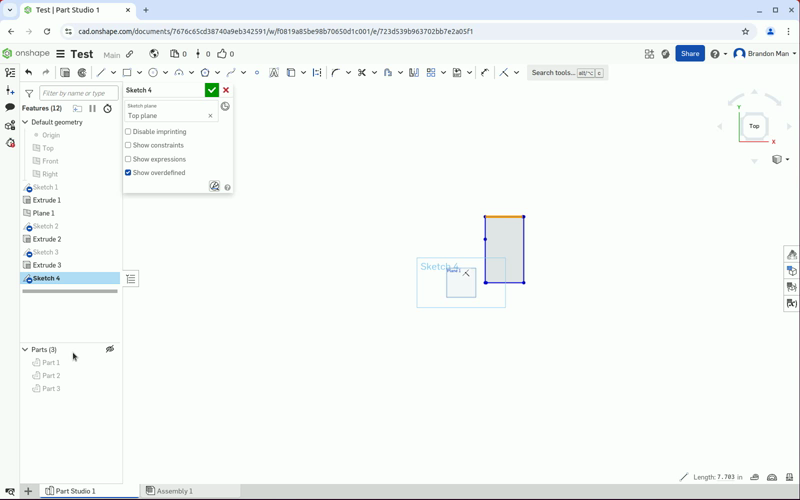
key(shift+e)
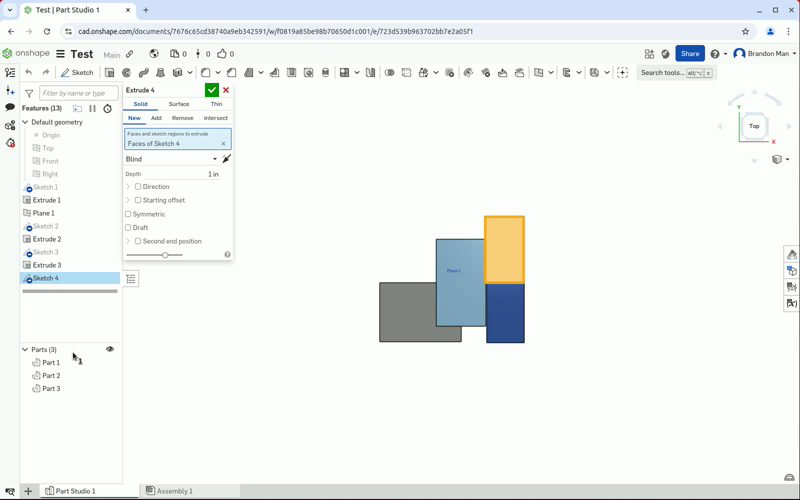
mouse_move(143, 106)
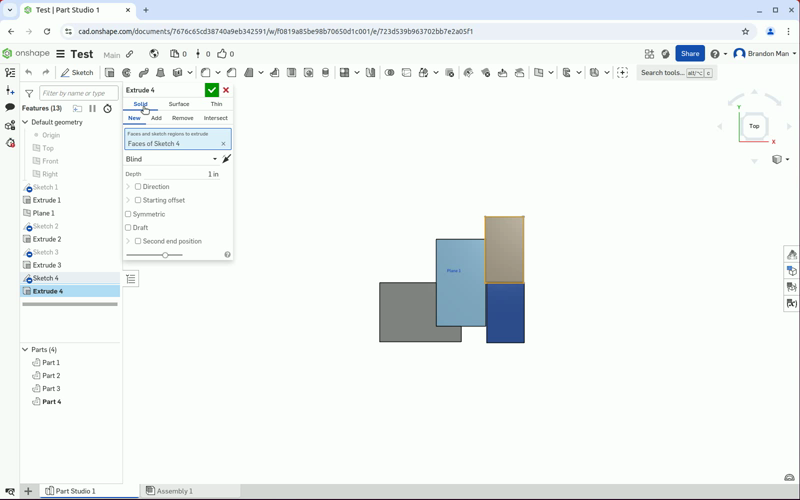
click(143, 106)
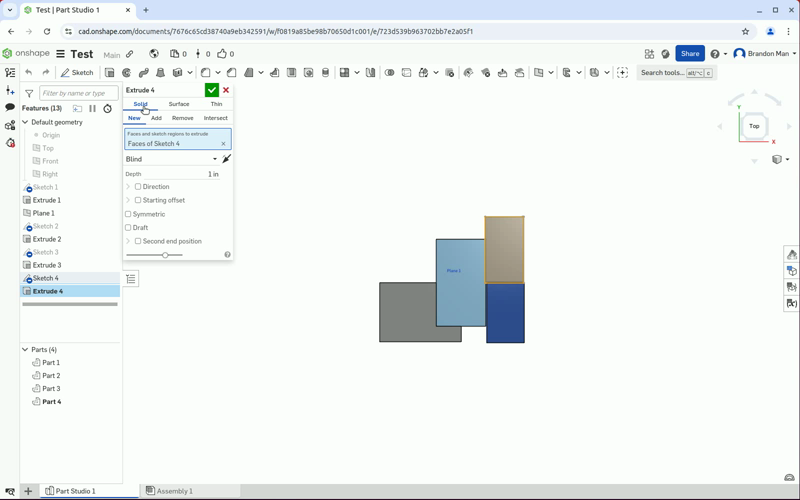
mouse_move(137, 120)
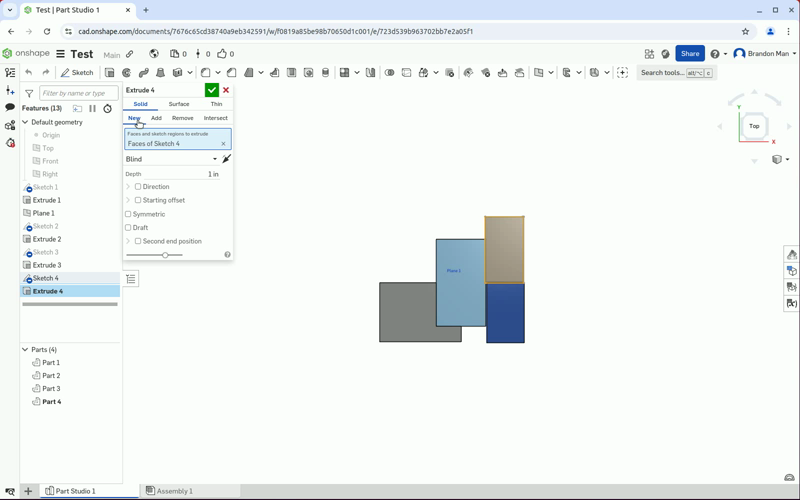
click(137, 120)
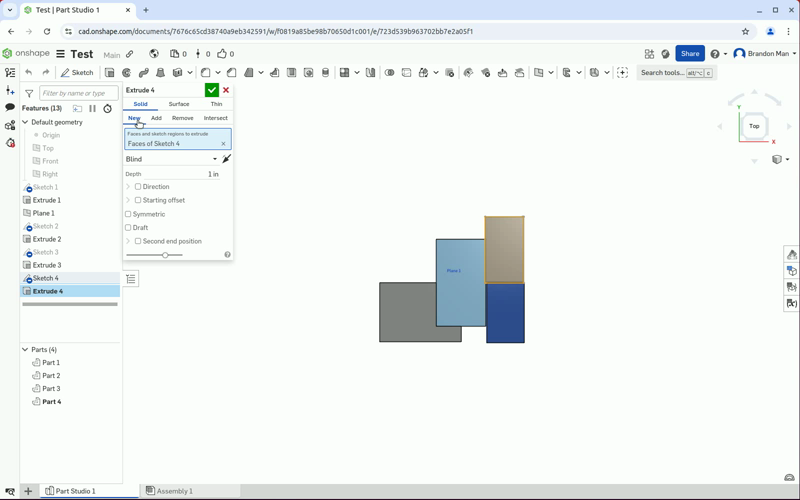
key(tab, 4)
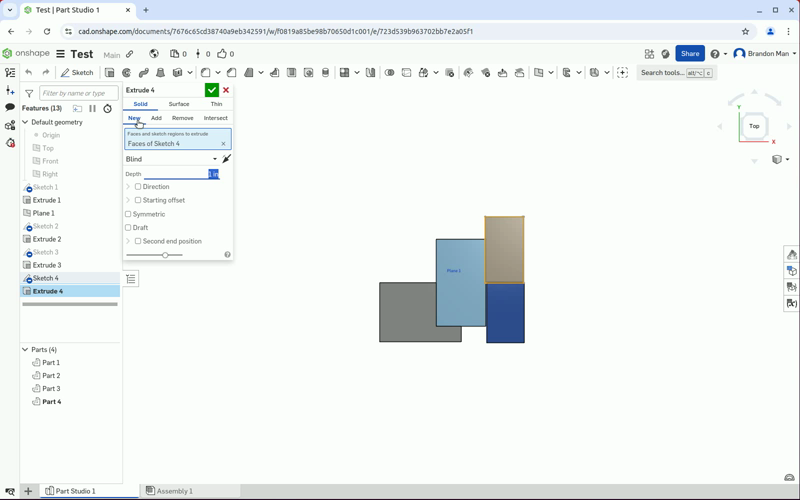
text(23.108)
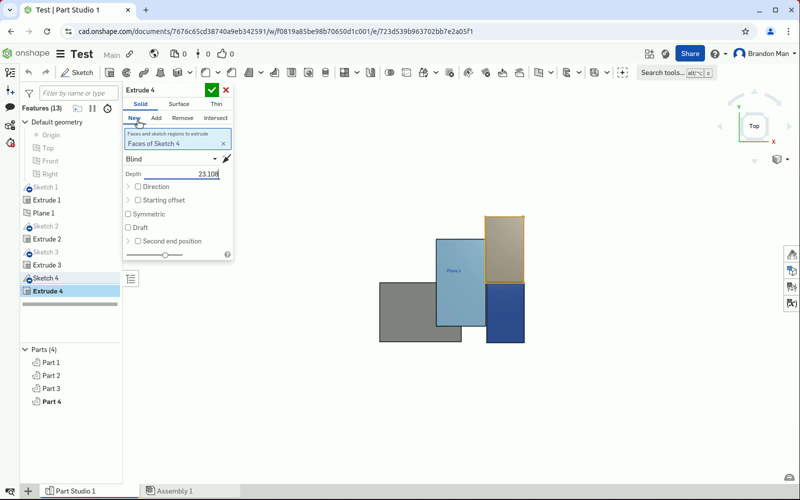
key(enter)
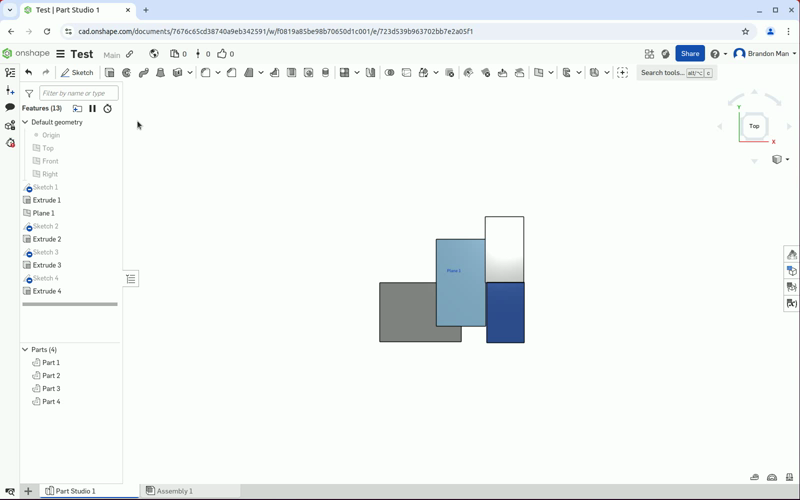
key(shift+h)
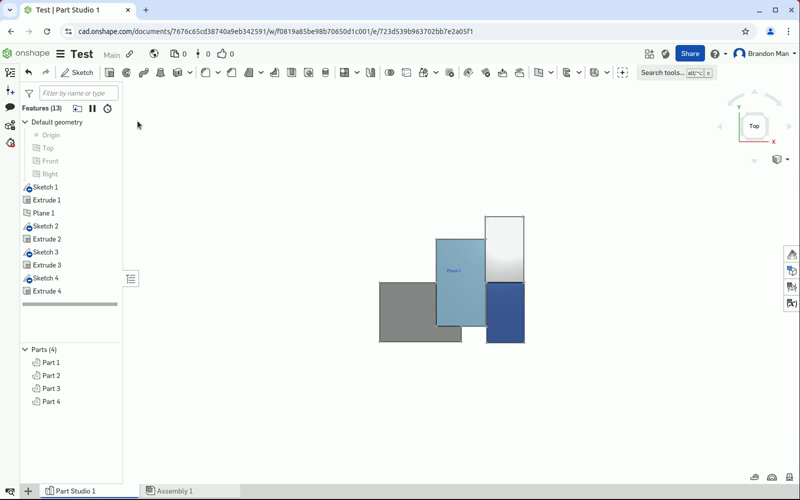
key(shift+h)
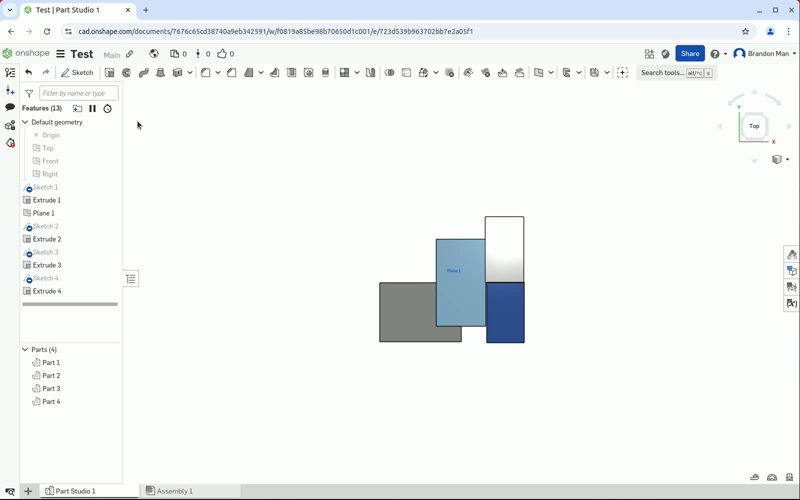
mouse_move(73, 189)
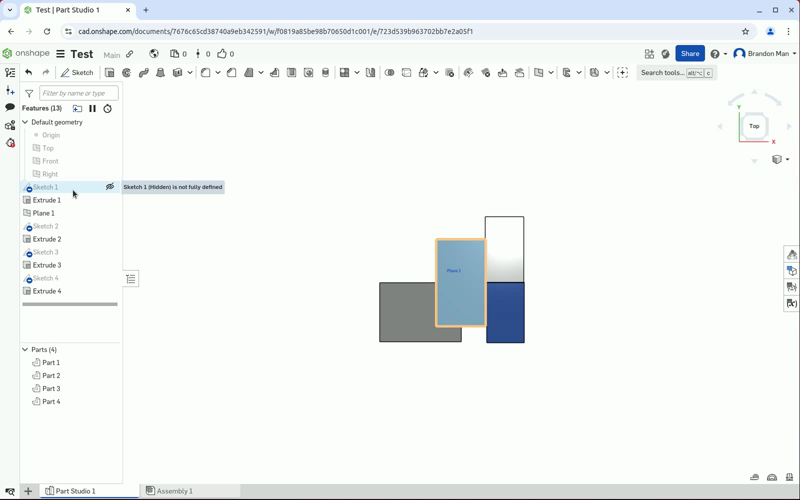
click(73, 189)
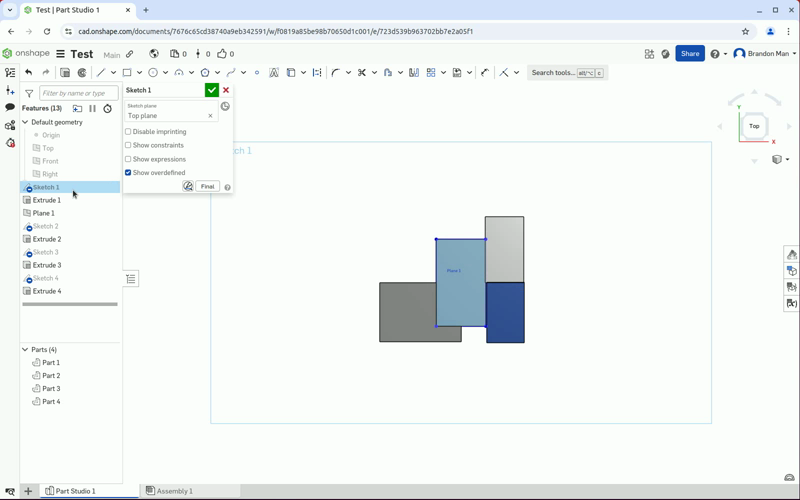
mouse_move(229, 92)
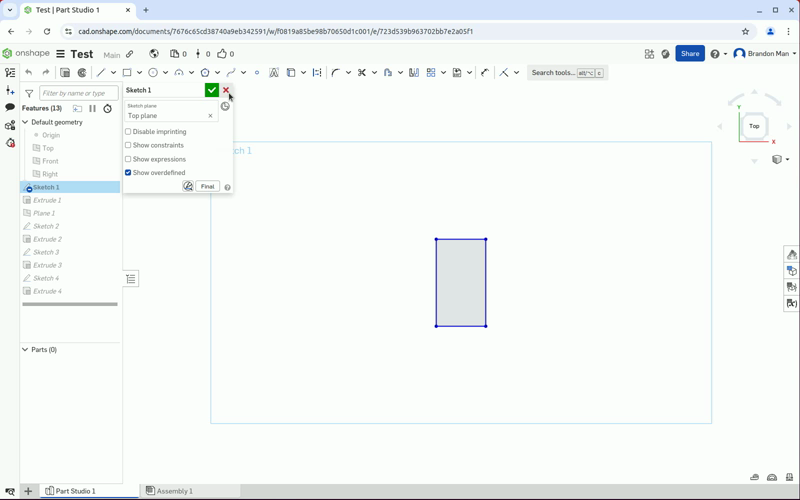
click(229, 92)
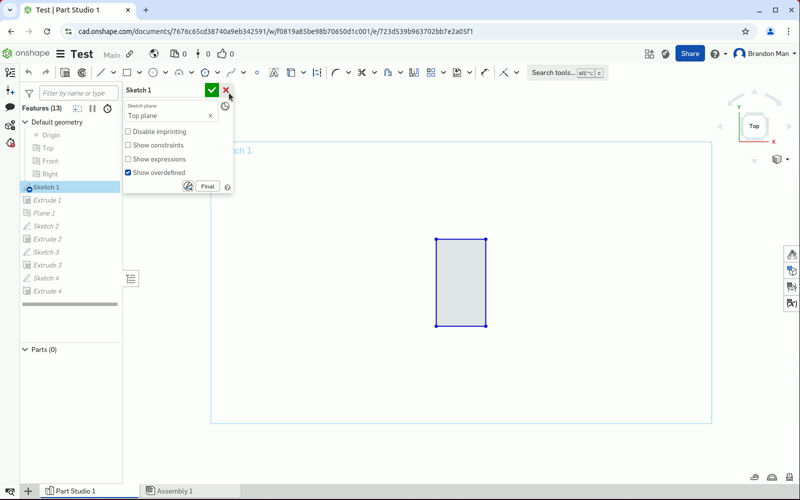
key(shift+s)
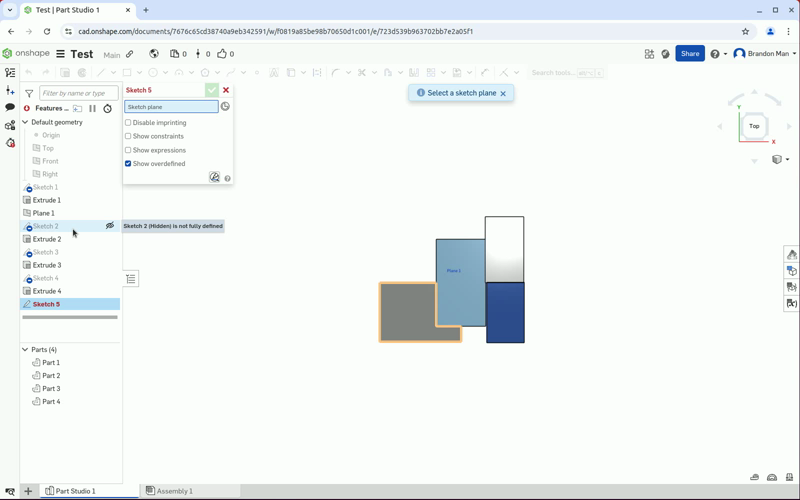
scroll(3)
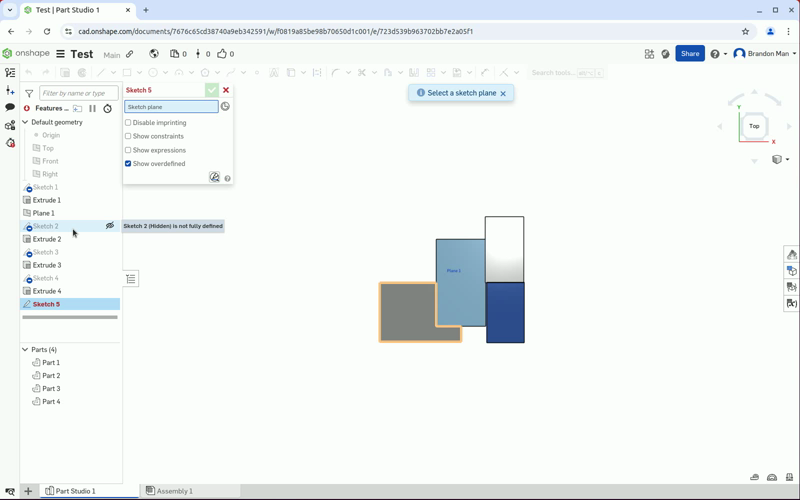
mouse_move(73, 150)
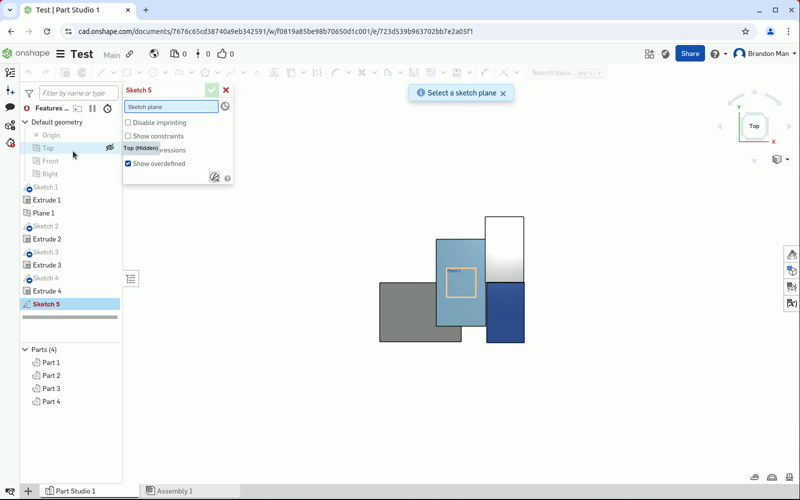
click(73, 150)
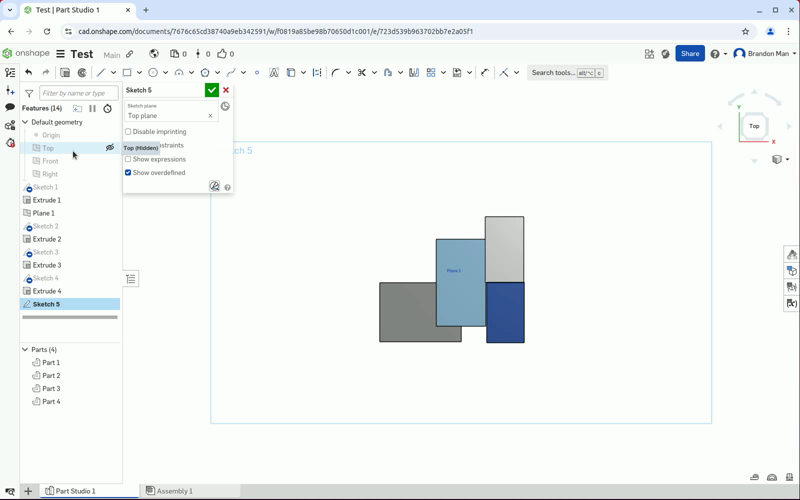
mouse_move(73, 352)
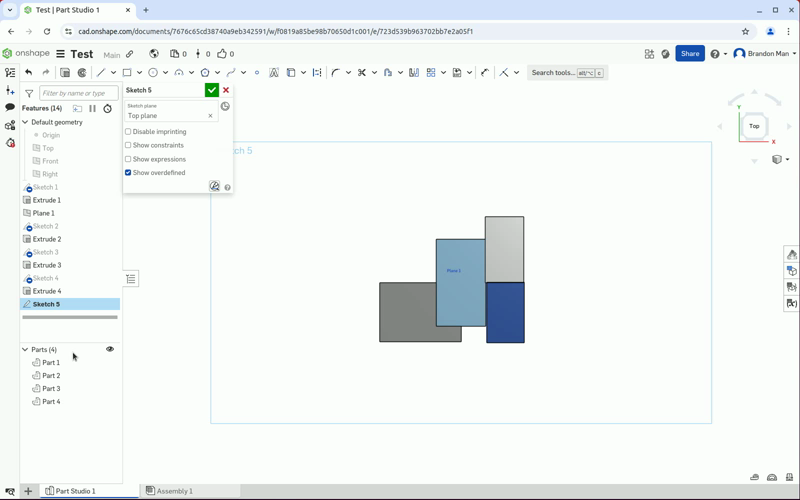
key(y)
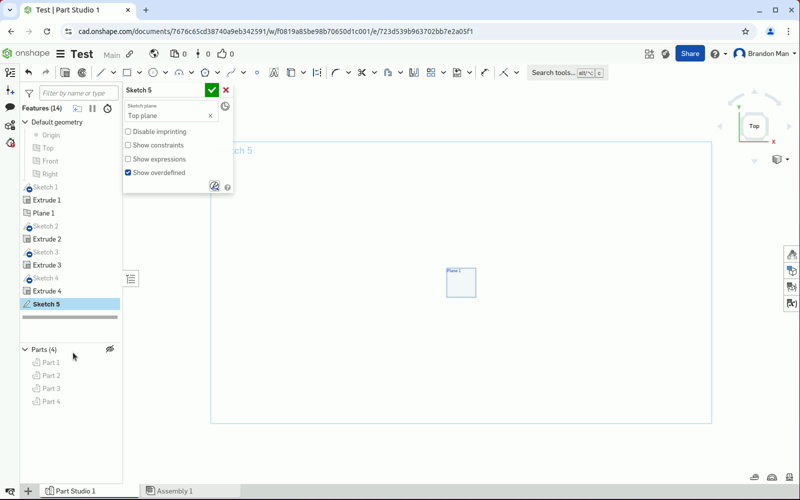
key(l)
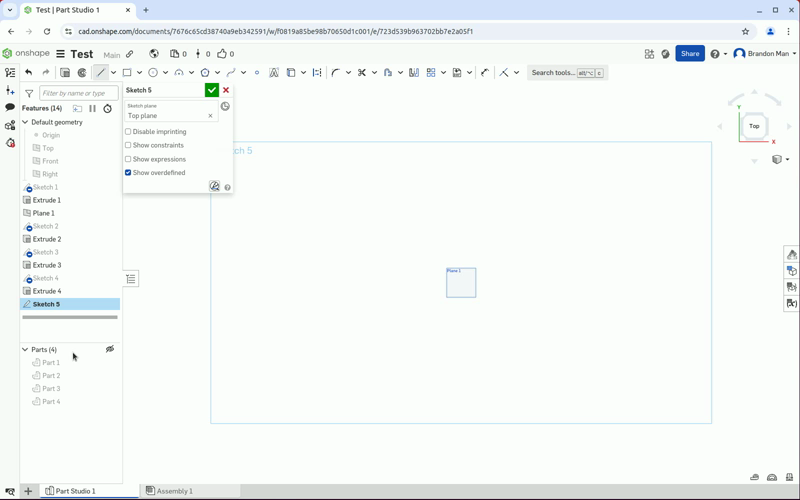
key_down(shift)
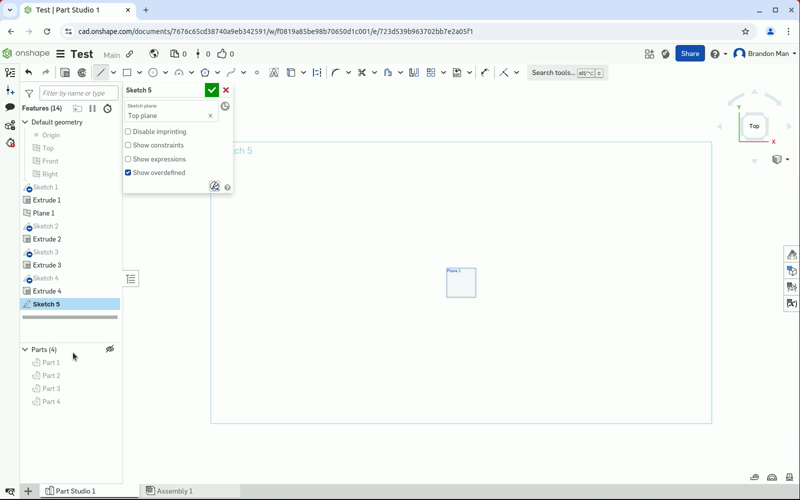
mouse_move(374, 239)
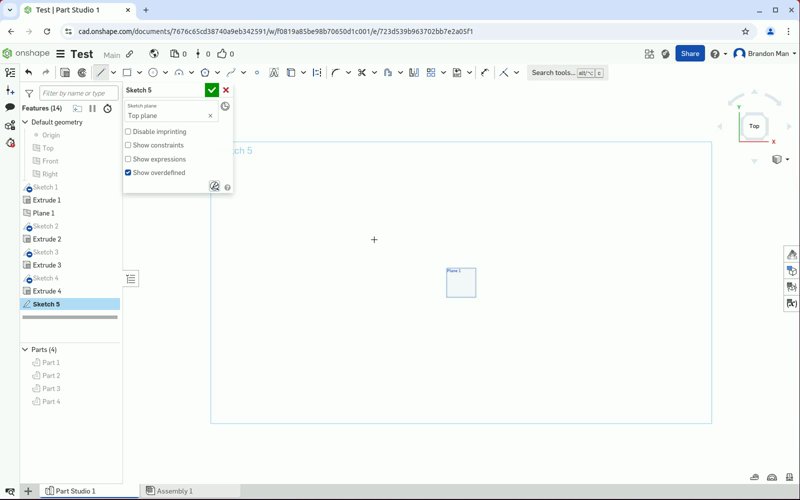
click(374, 239)
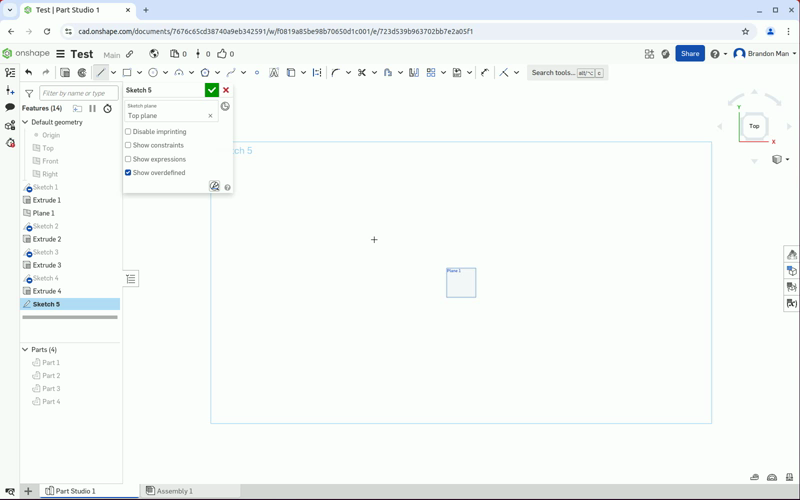
key_up(shift)
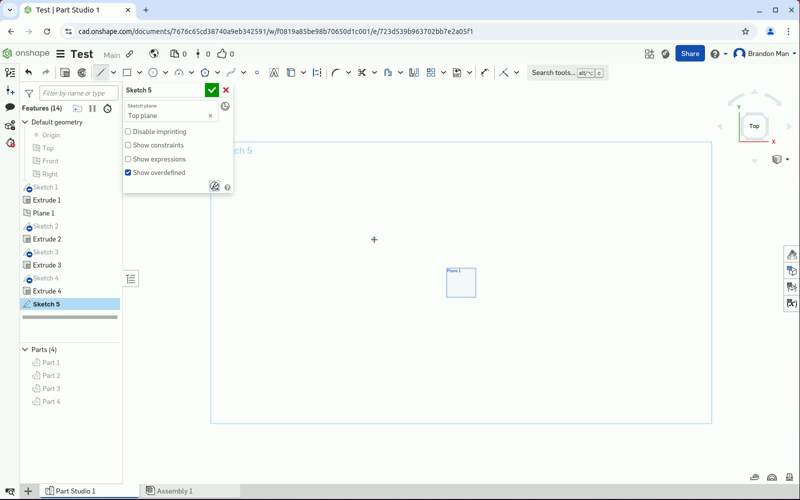
key_down(shift)
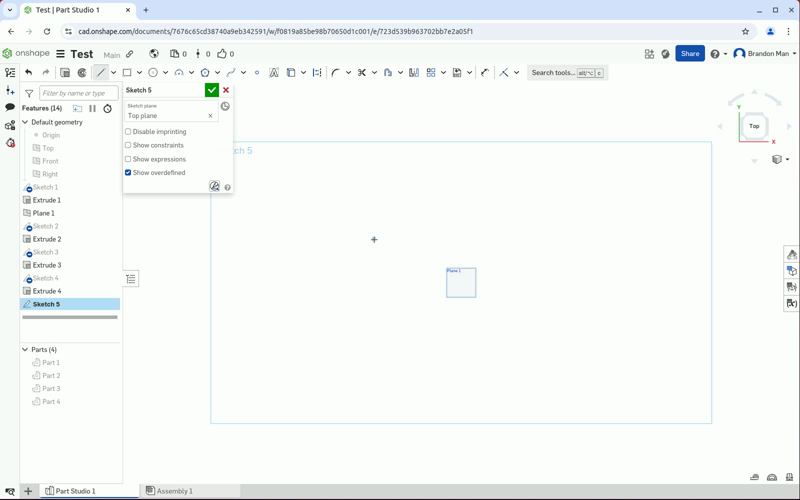
mouse_move(460, 239)
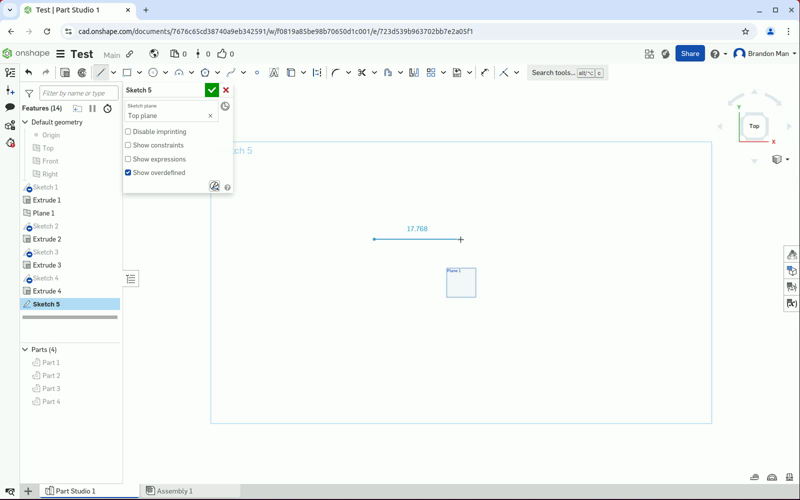
click(460, 239)
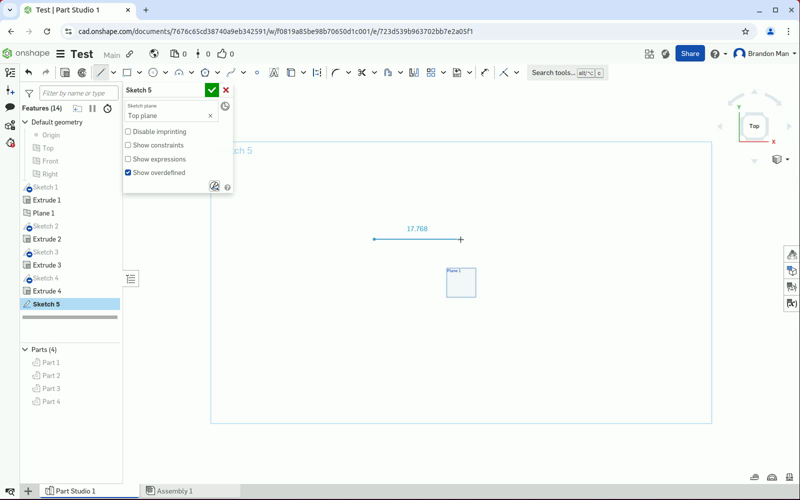
key_up(shift)
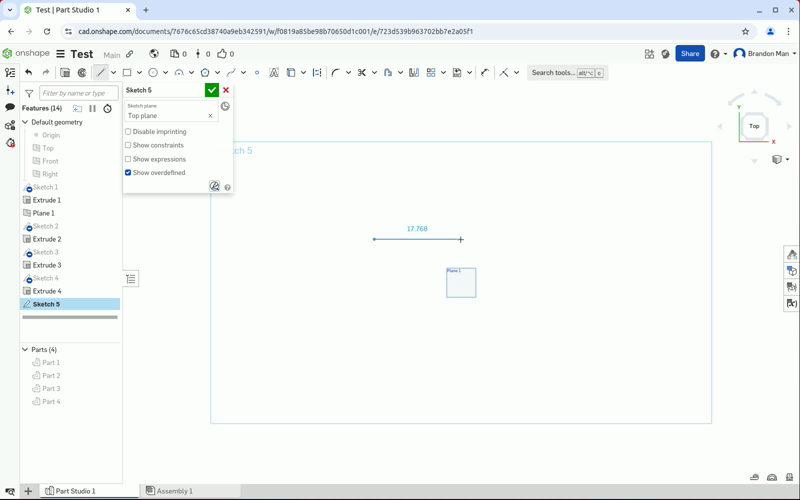
key_down(shift)
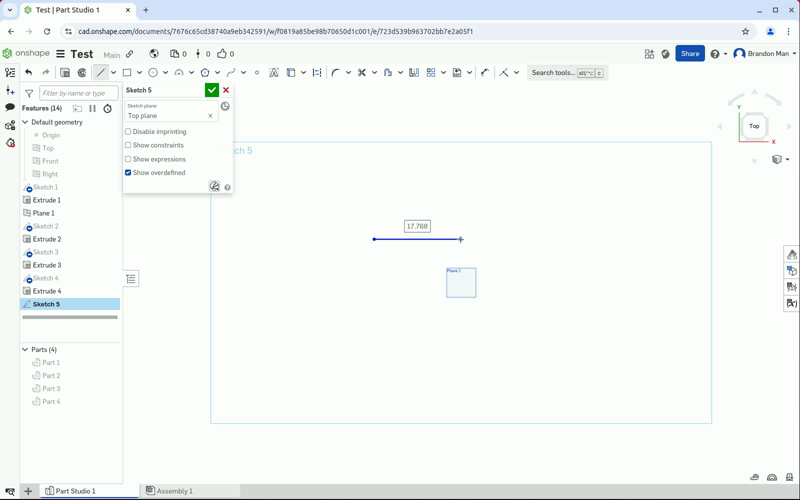
mouse_move(490, 239)
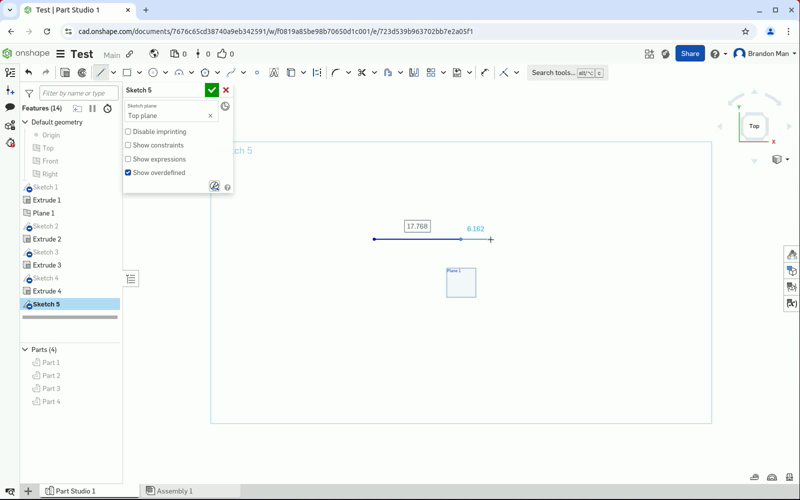
mouse_move(485, 239)
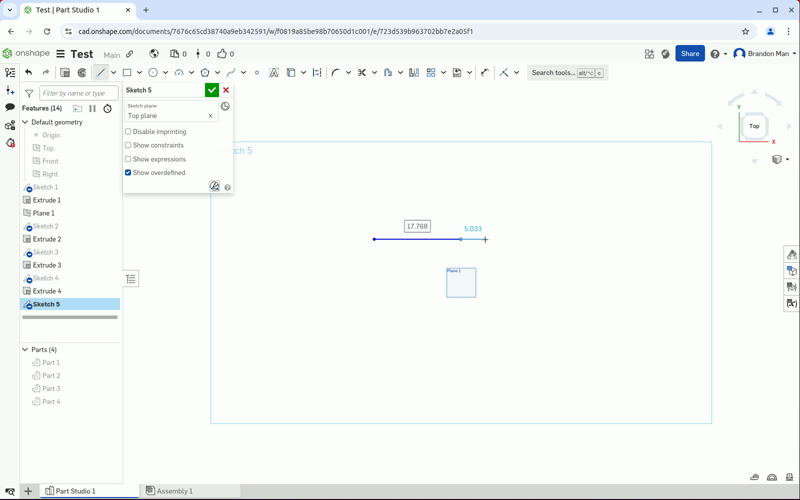
click(485, 239)
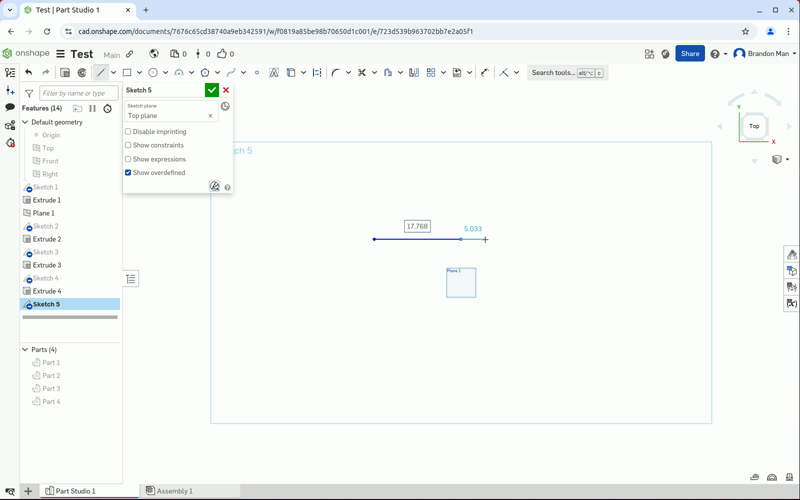
key_up(shift)
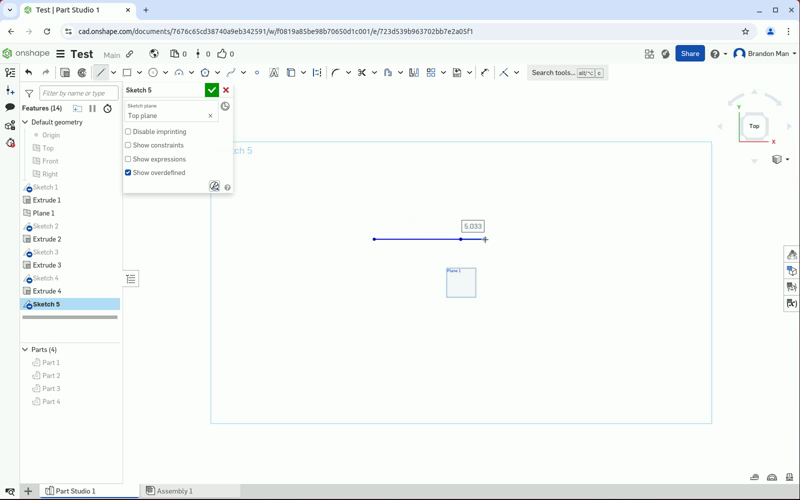
key_down(shift)
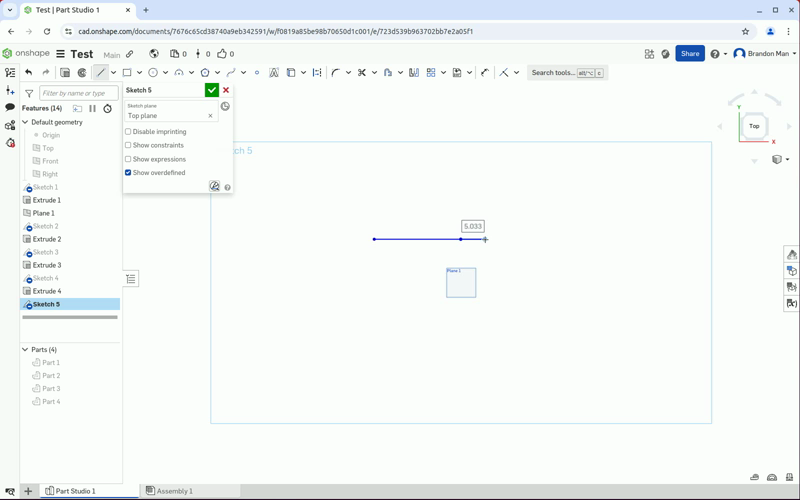
mouse_move(515, 239)
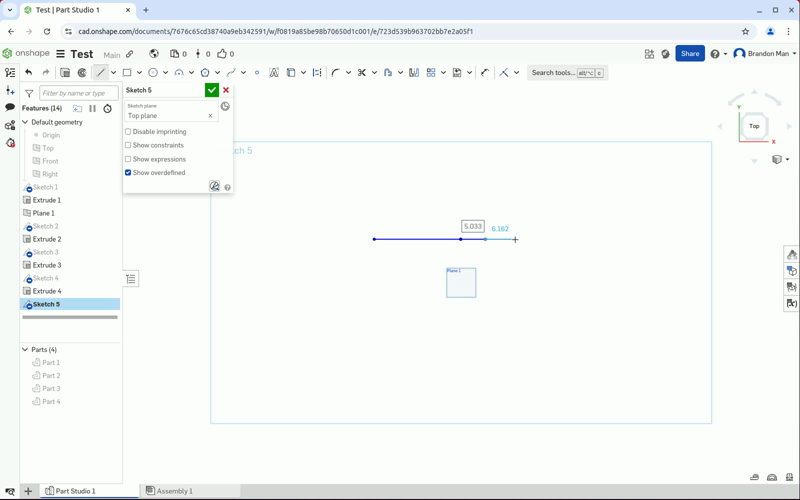
mouse_move(485, 217)
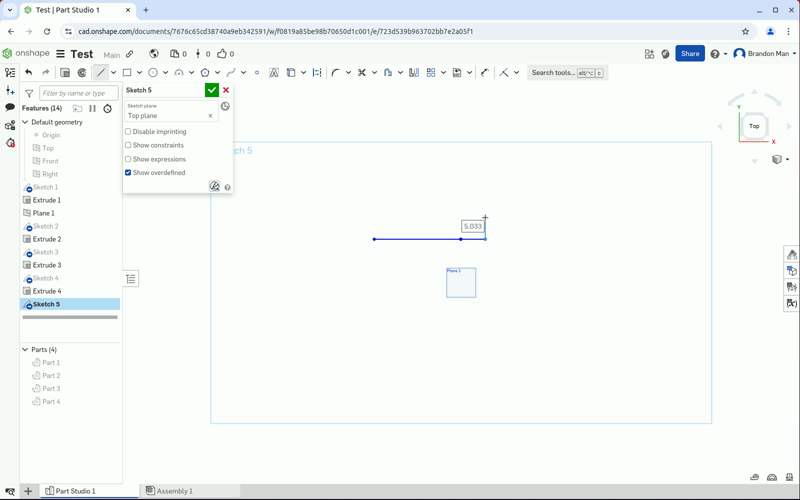
click(485, 217)
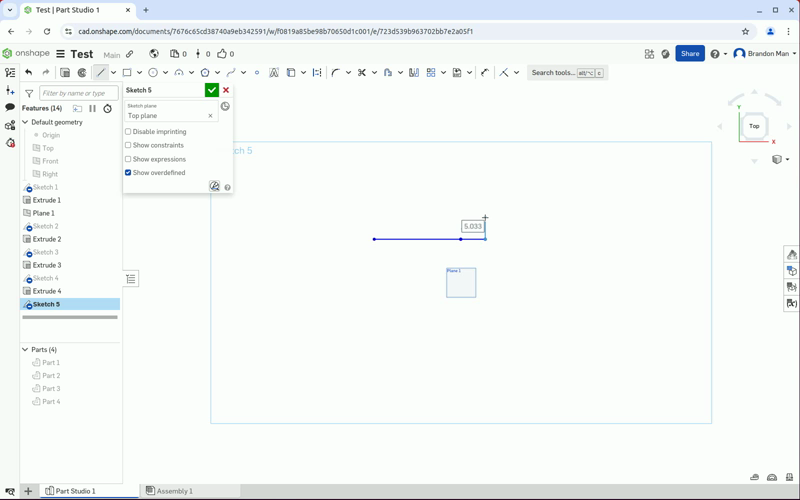
key_up(shift)
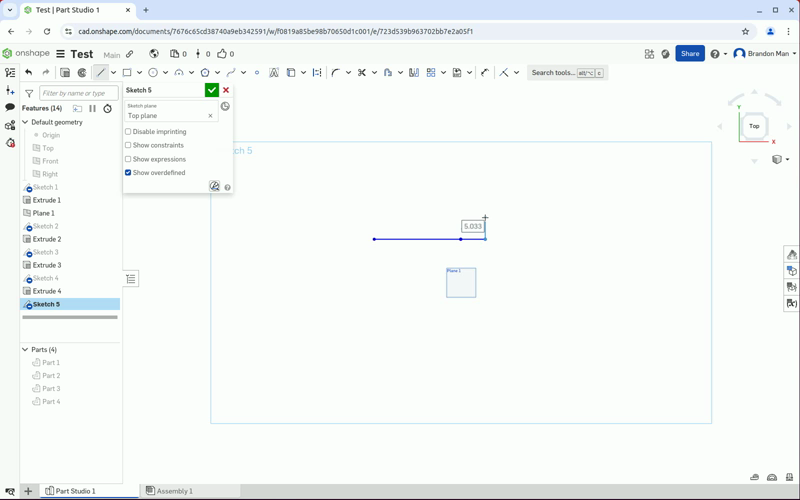
key_down(shift)
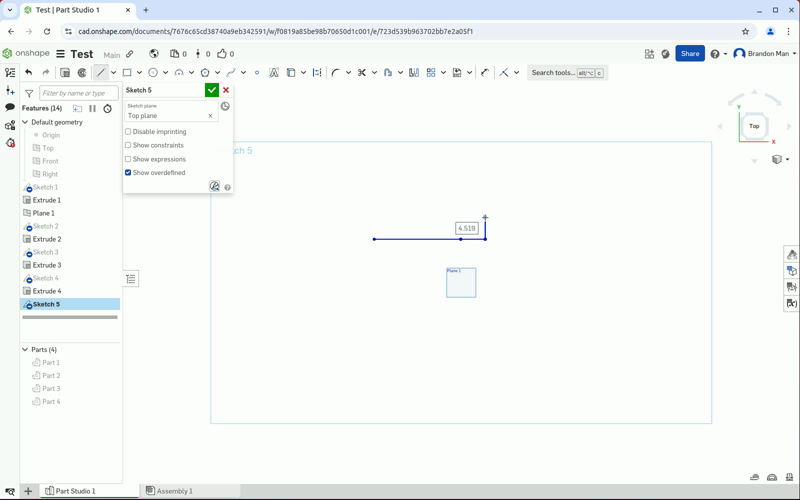
mouse_move(515, 217)
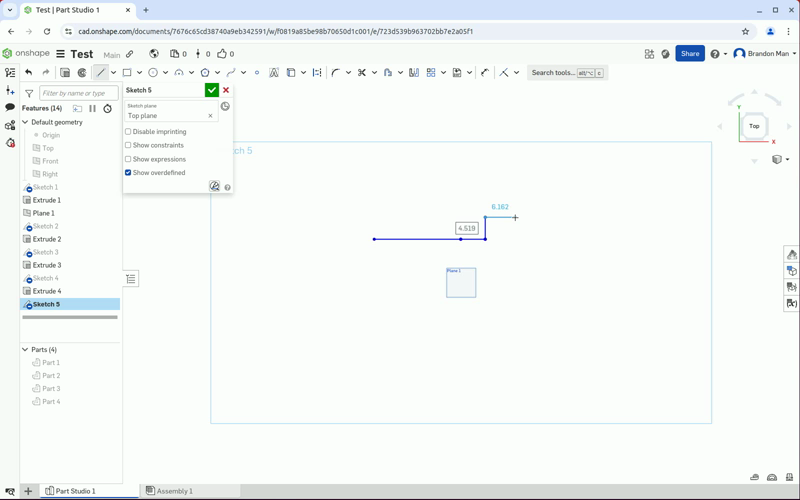
mouse_move(485, 210)
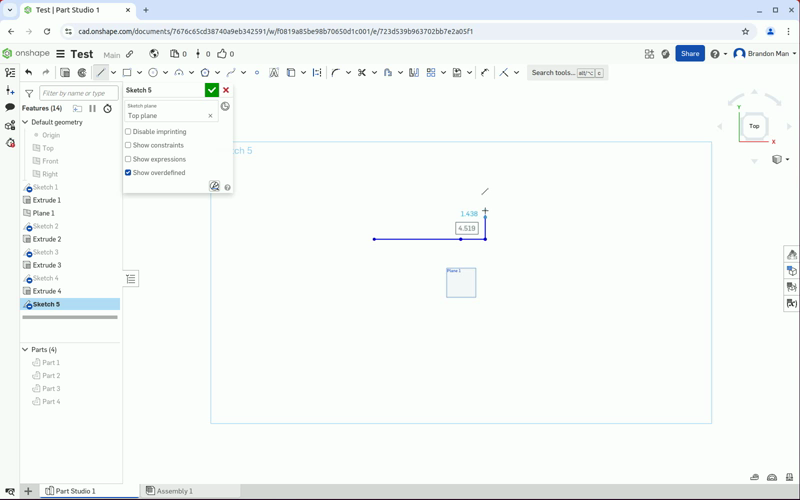
scroll(6)
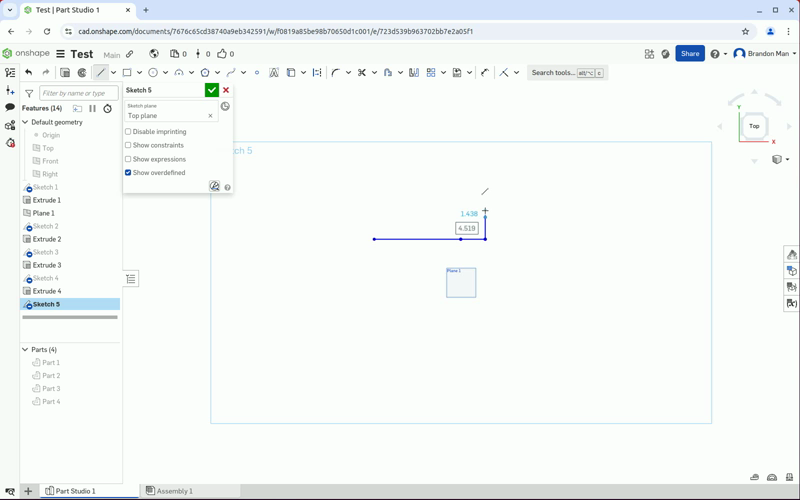
scroll(6)
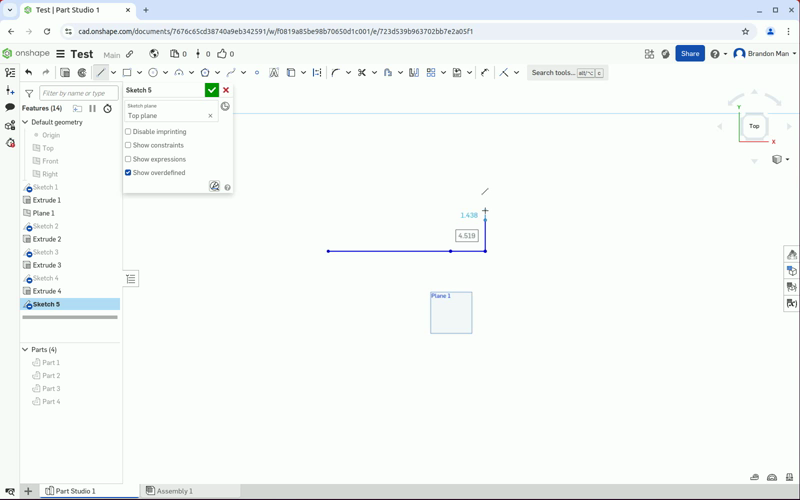
scroll(6)
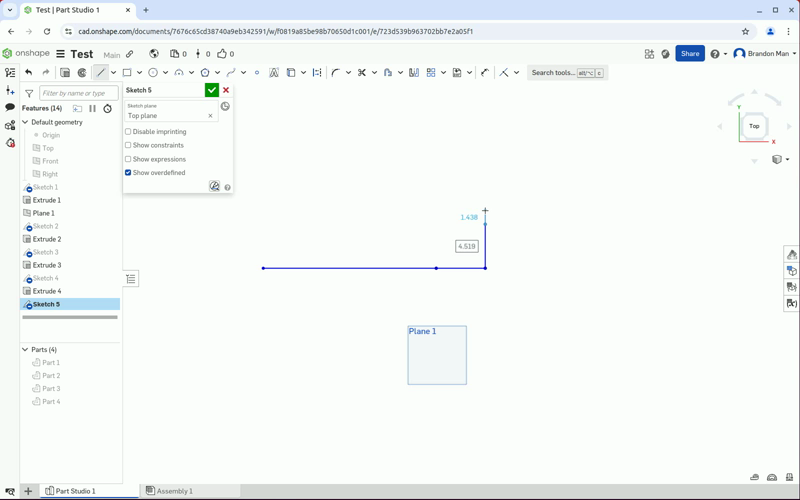
scroll(6)
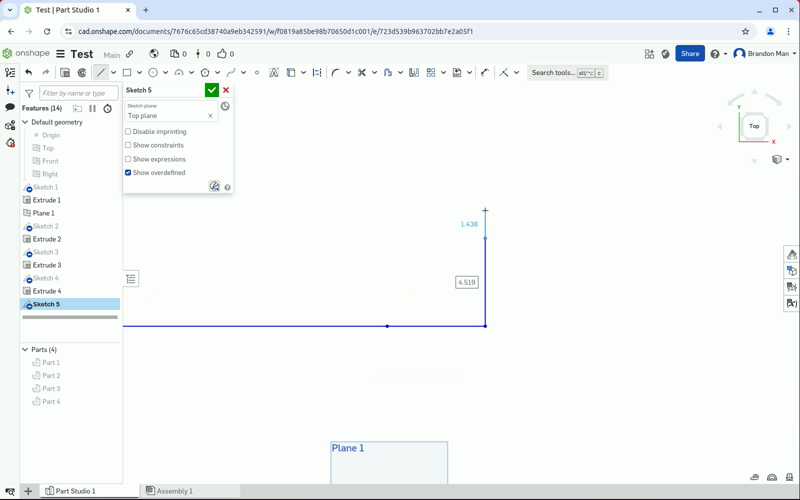
scroll(6)
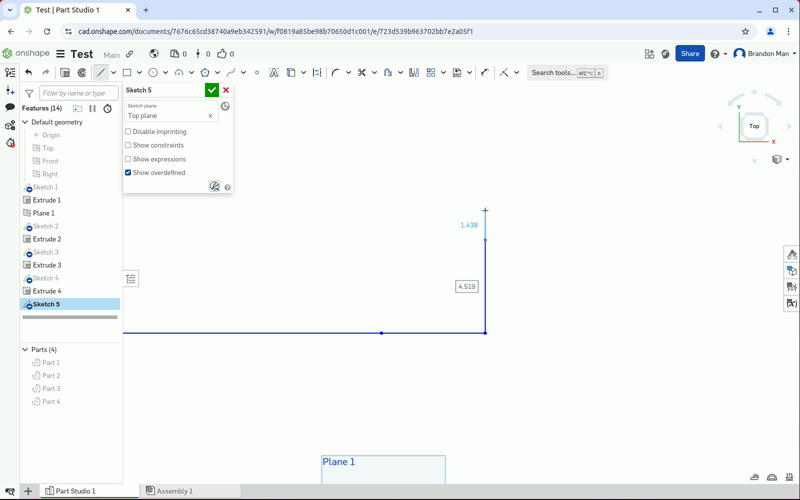
scroll(6)
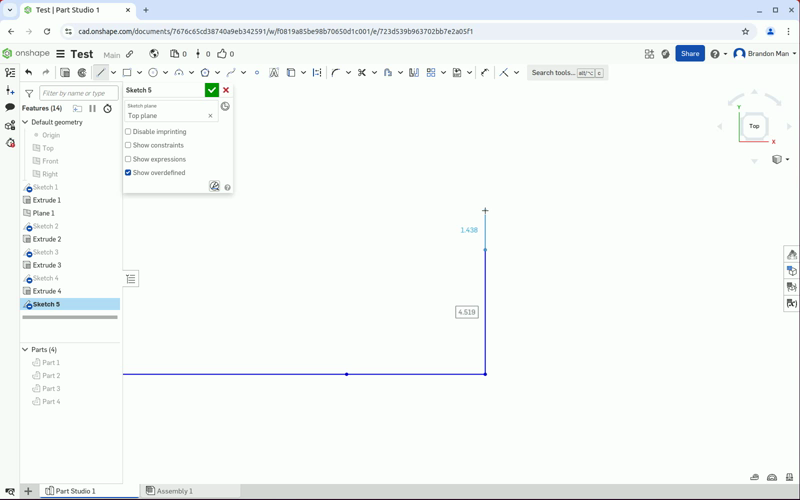
scroll(6)
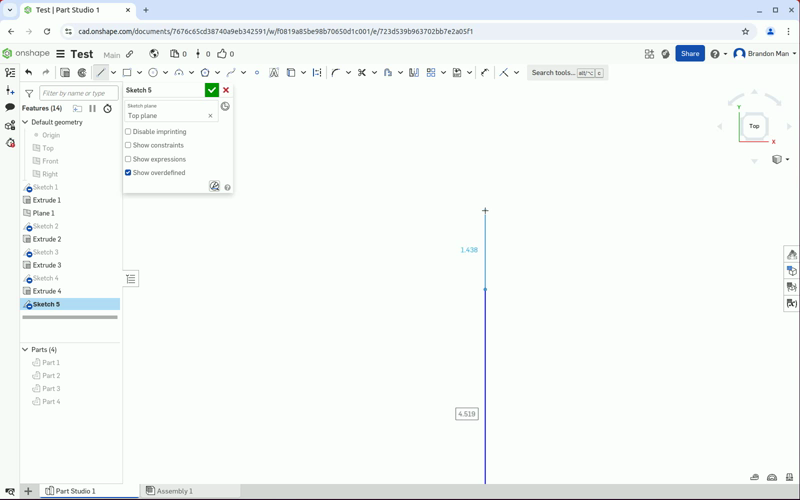
click(485, 210)
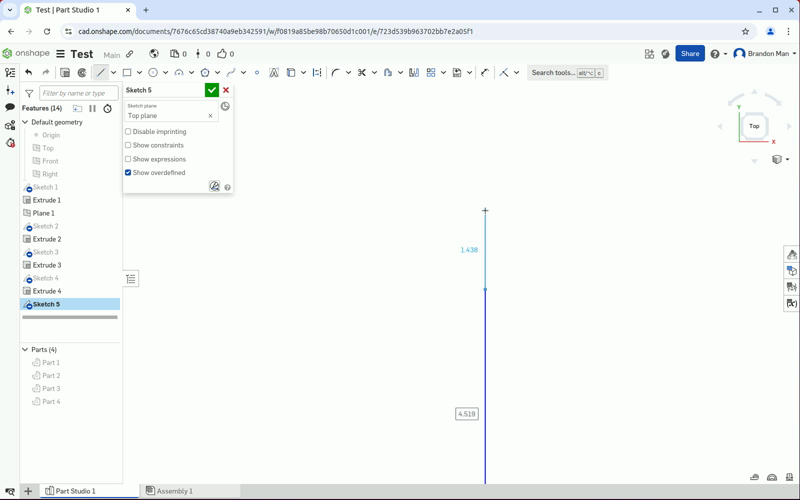
scroll(-6)
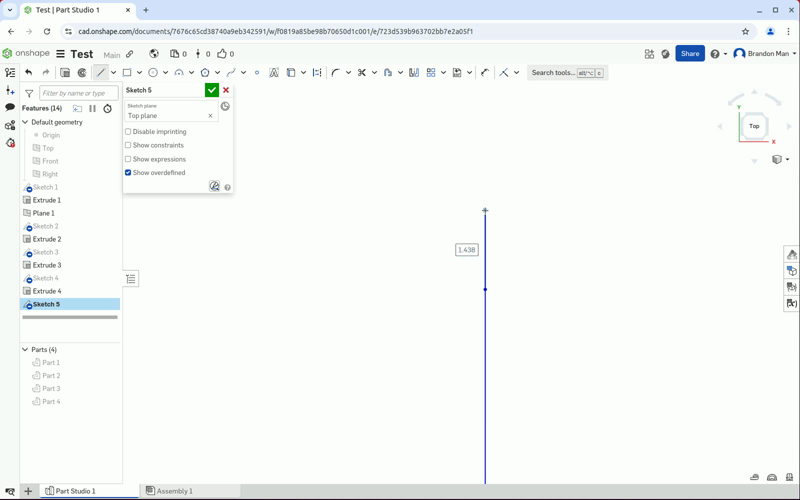
scroll(-6)
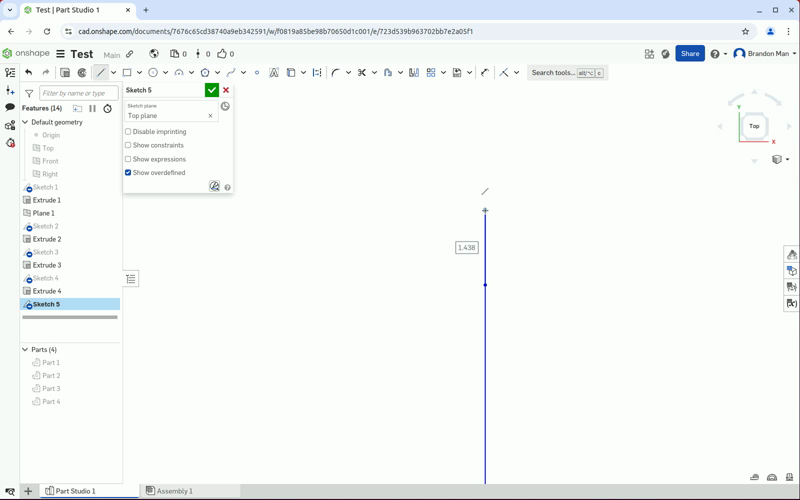
scroll(-6)
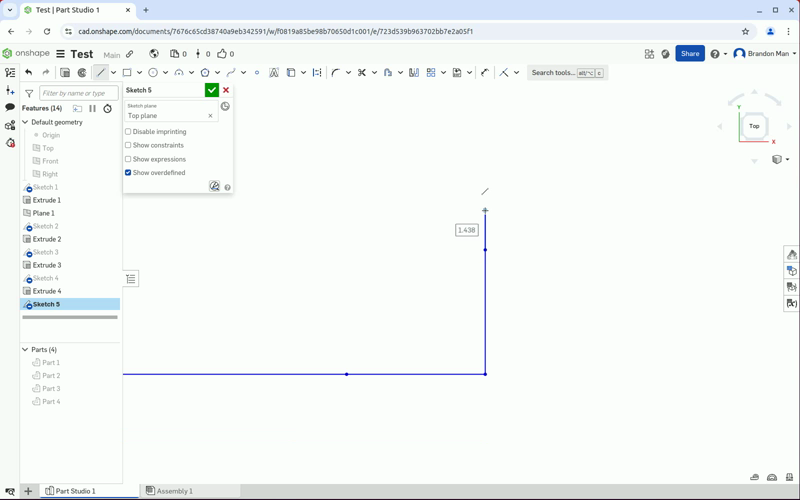
scroll(-6)
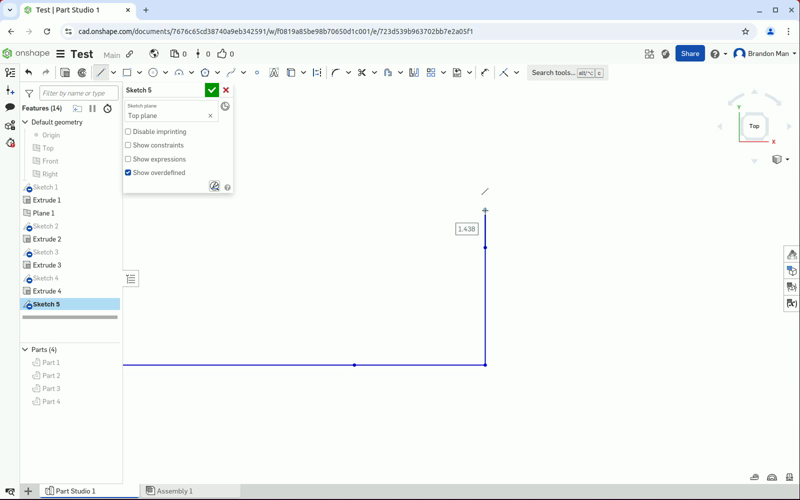
scroll(-6)
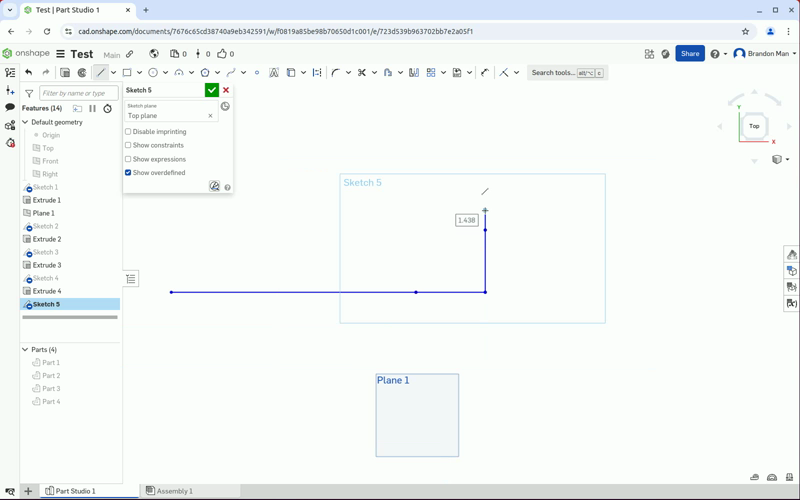
scroll(-6)
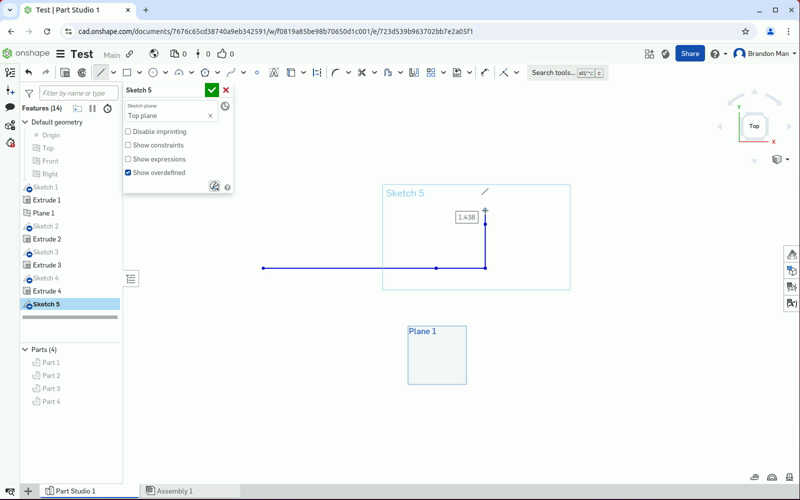
scroll(-6)
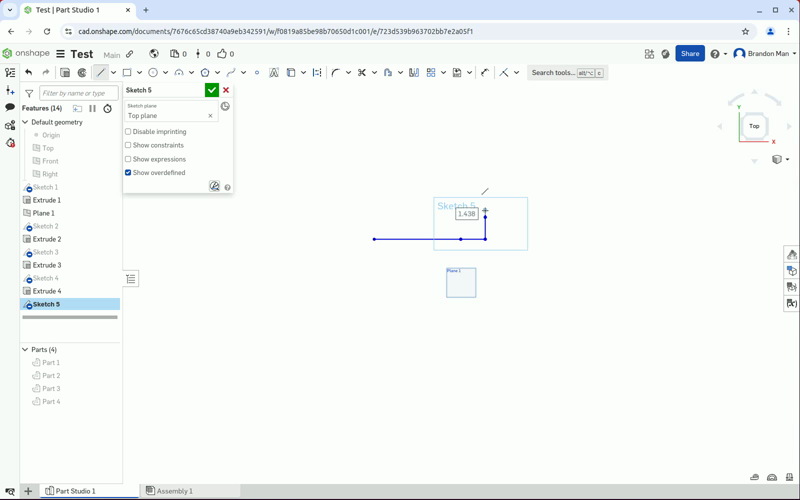
key_up(shift)
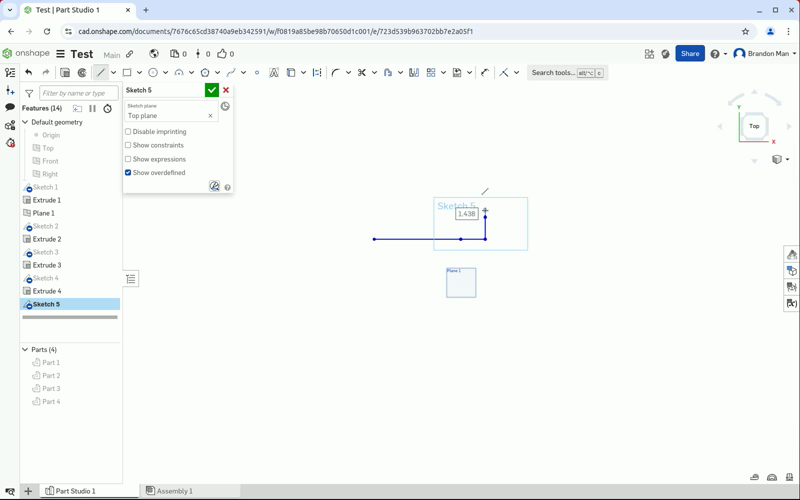
key_down(shift)
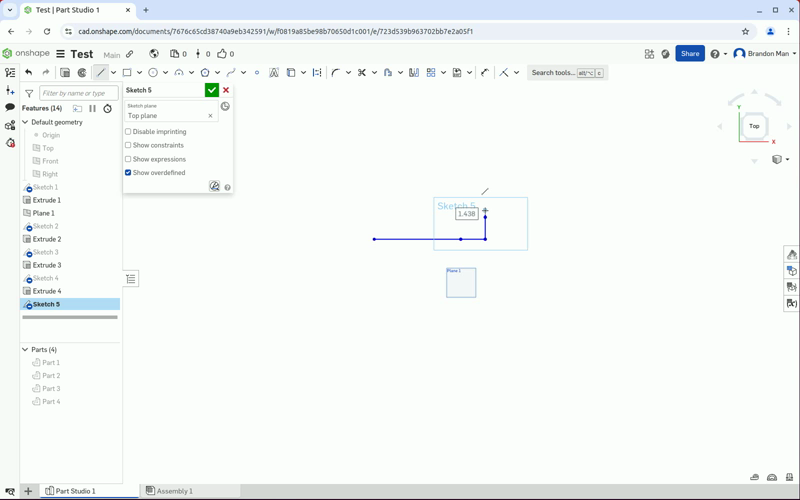
mouse_move(374, 210)
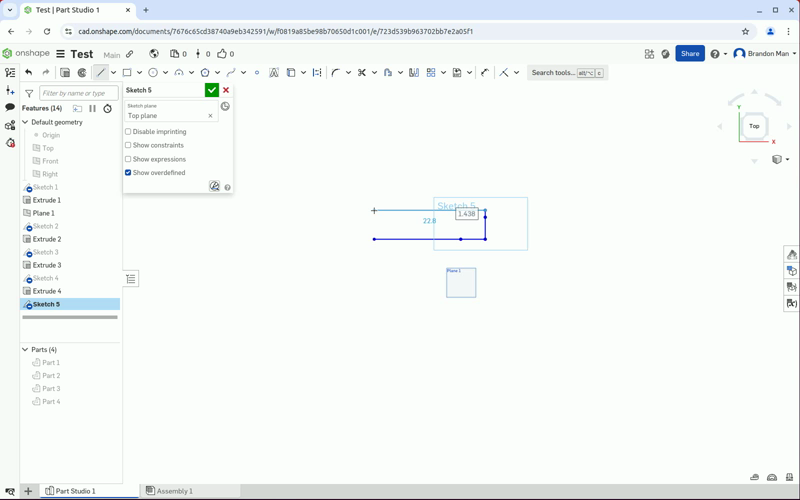
click(374, 210)
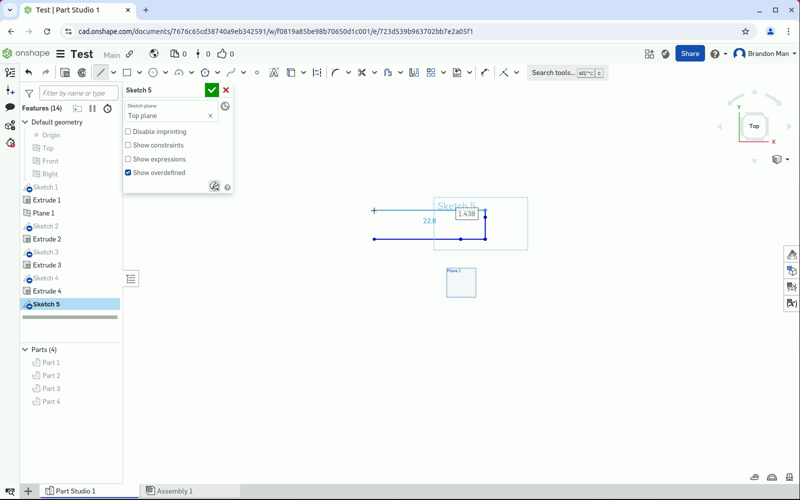
key_up(shift)
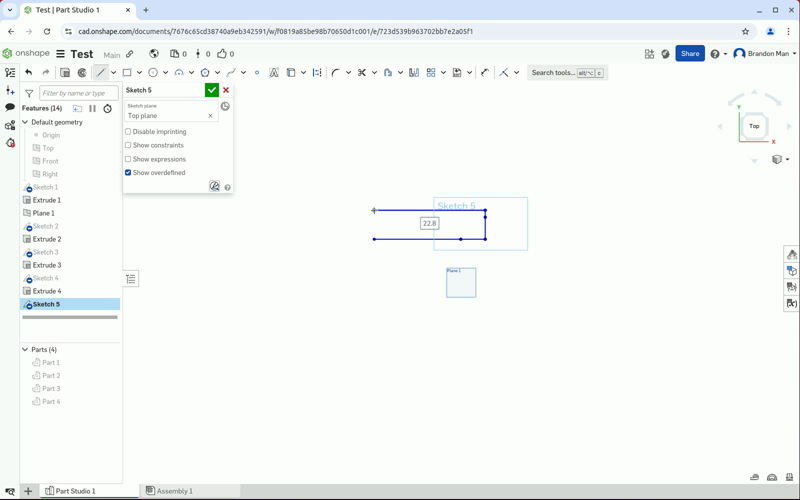
mouse_move(404, 210)
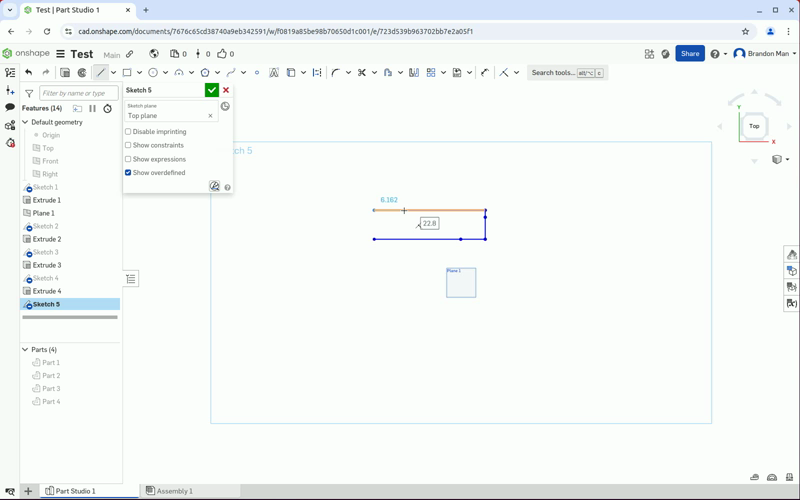
key_down(shift)
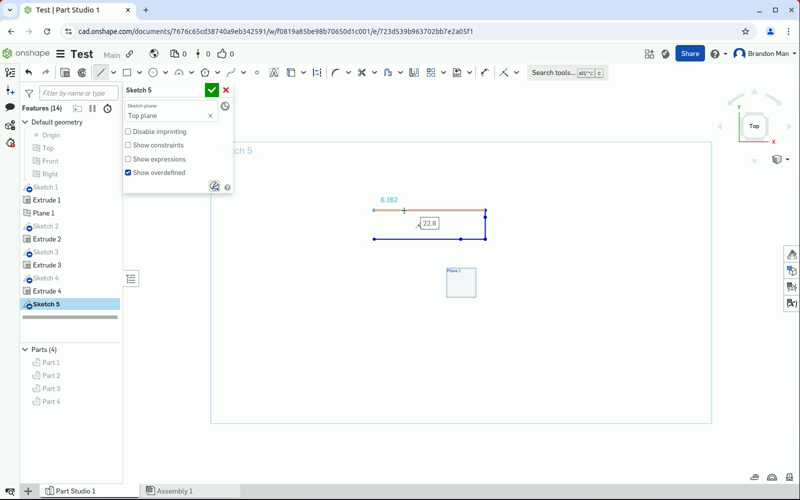
mouse_move(374, 239)
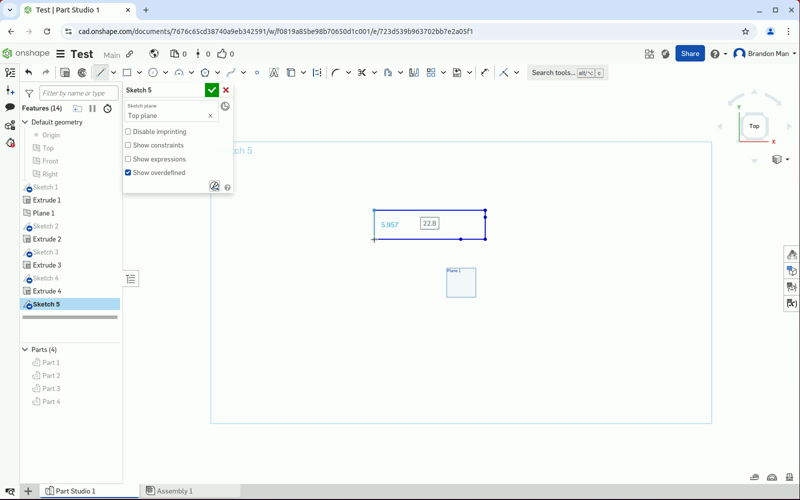
key_up(shift)
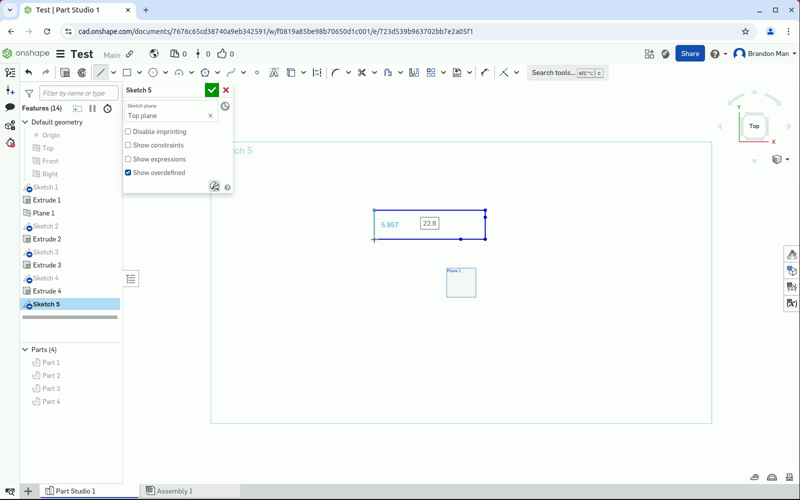
click(374, 239)
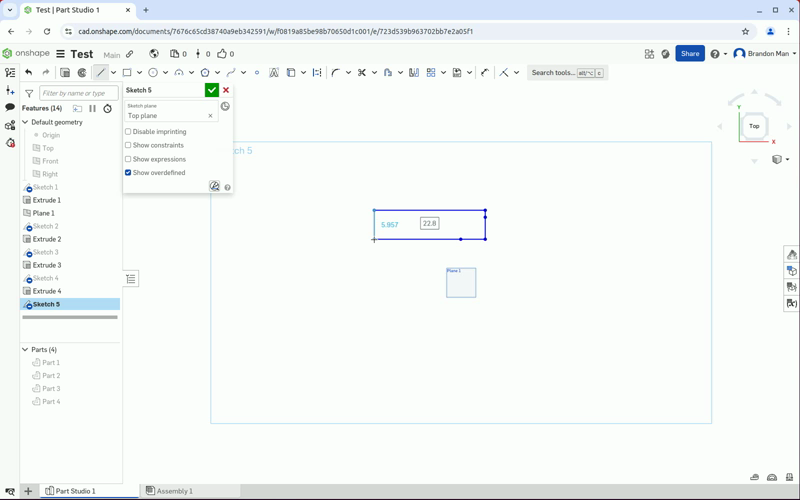
key(esc)
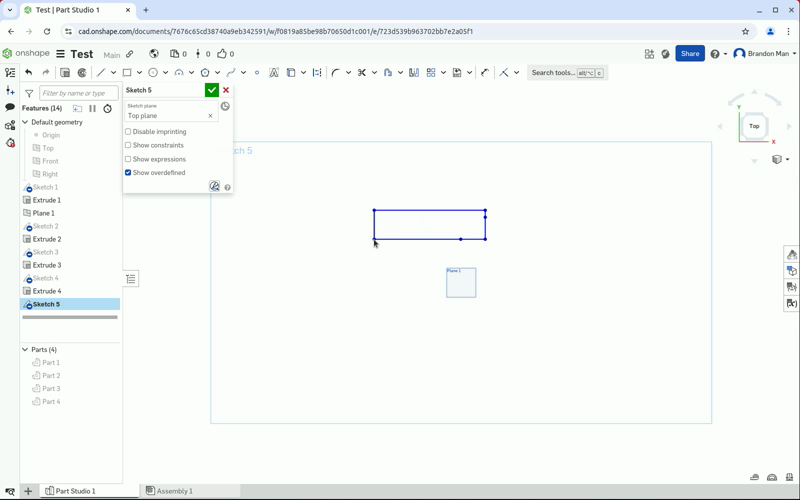
mouse_move(424, 217)
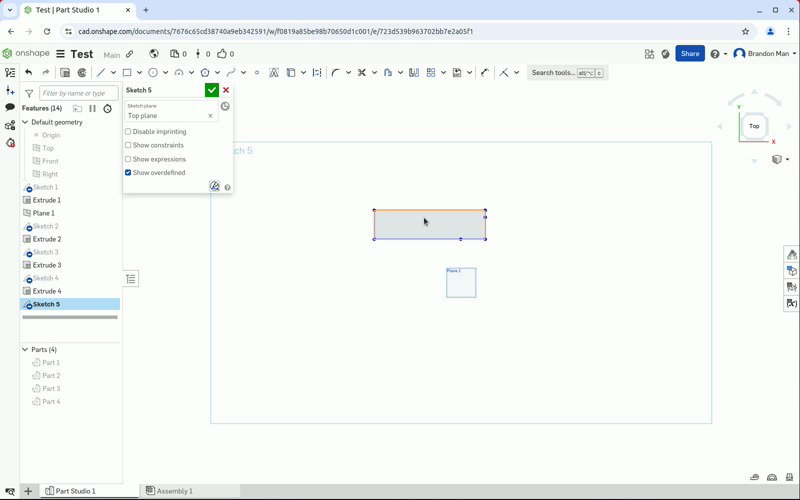
click(424, 217)
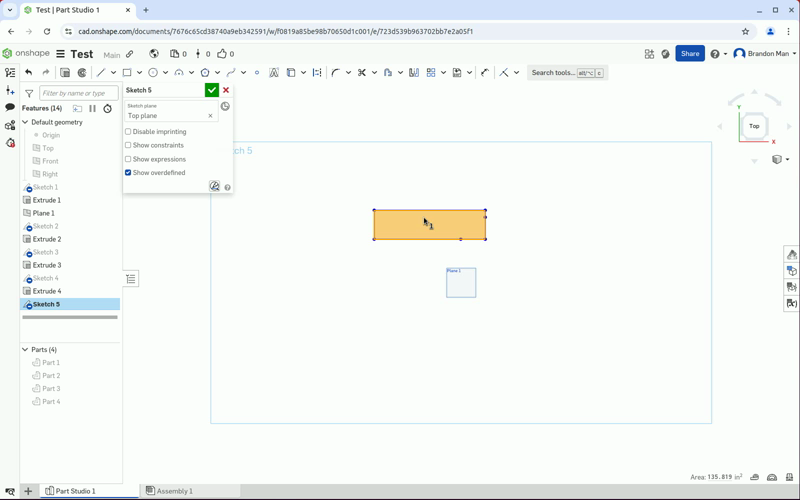
mouse_move(73, 352)
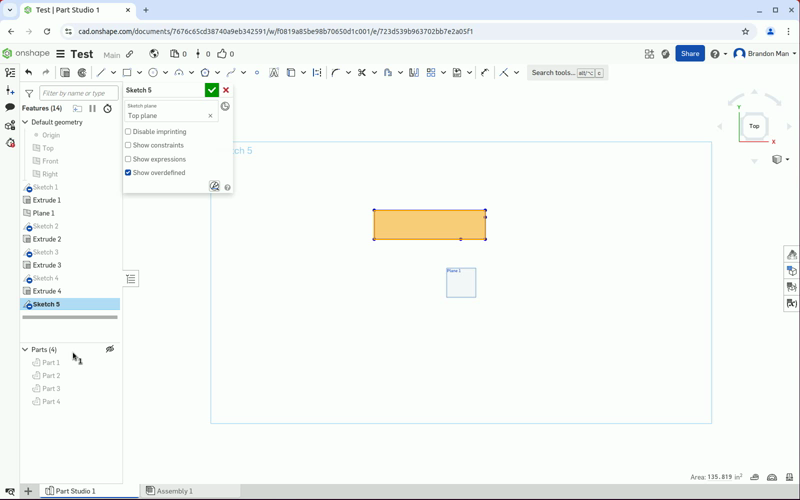
key(shift+y)
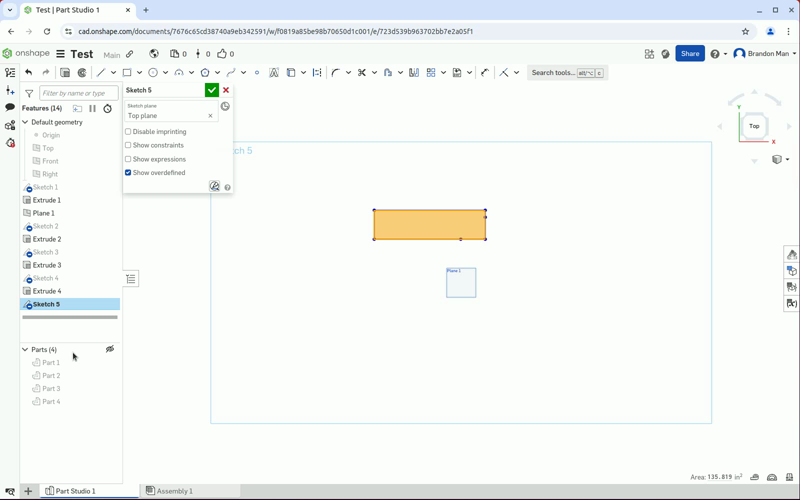
key(shift+e)
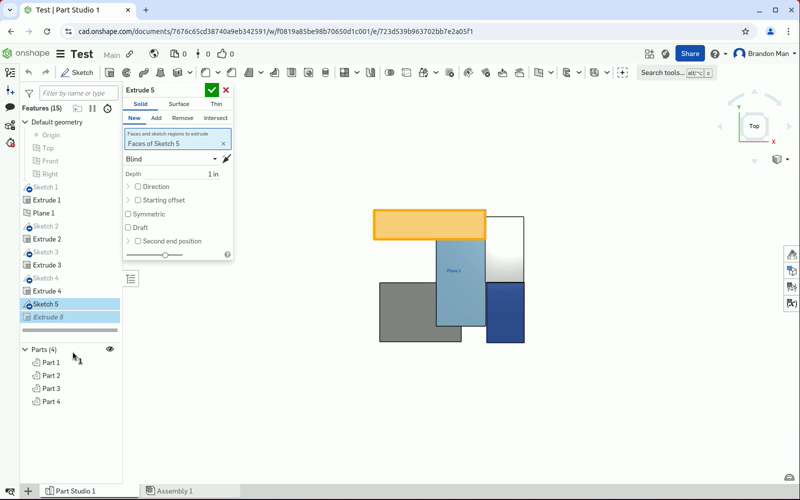
mouse_move(143, 106)
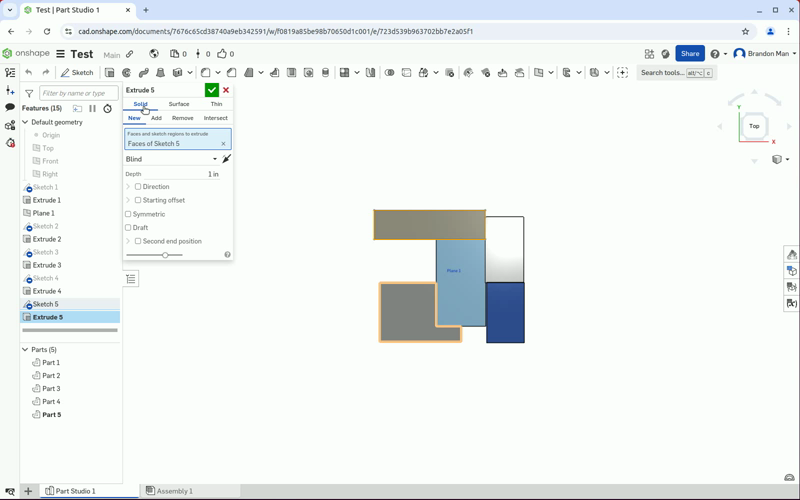
click(143, 106)
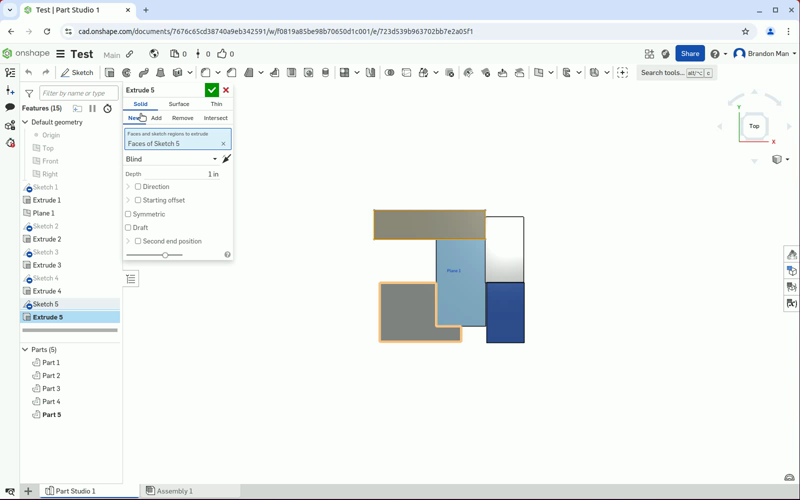
mouse_move(137, 120)
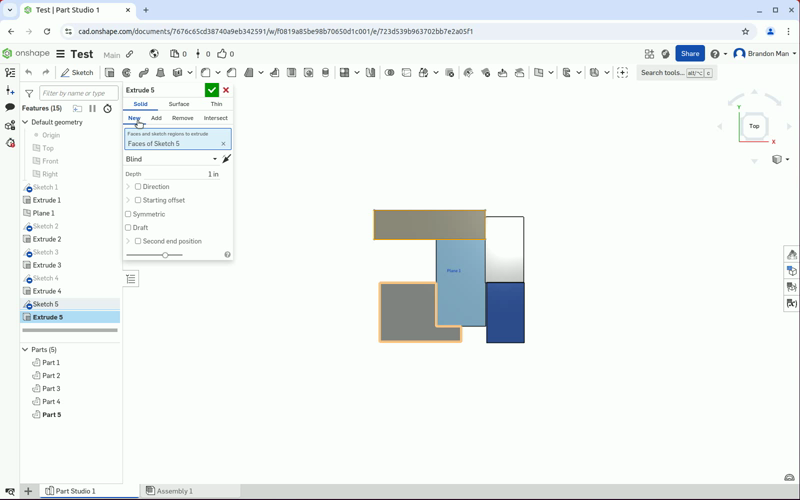
click(137, 120)
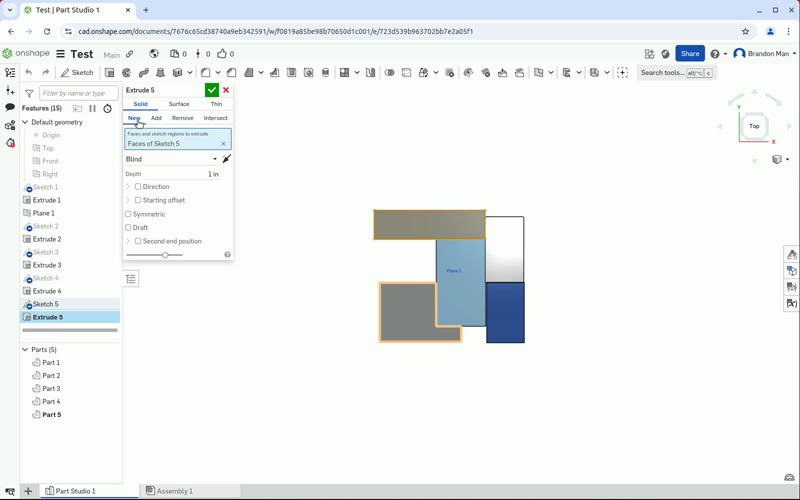
key(tab, 4)
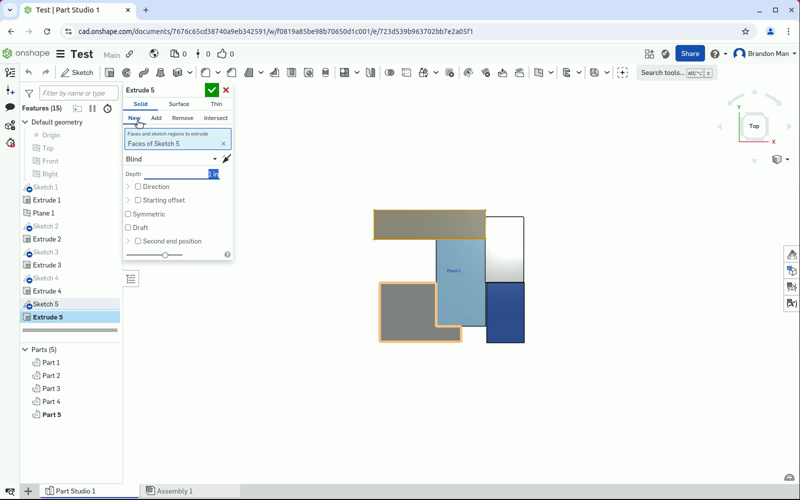
text(23.108)
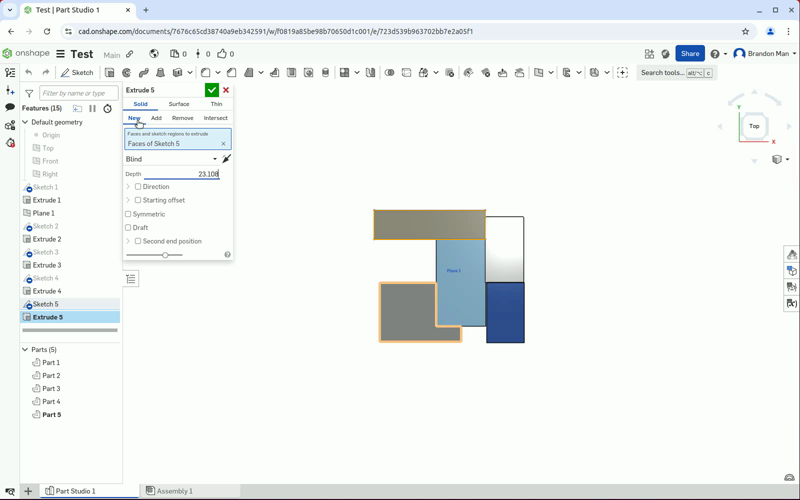
key(enter)
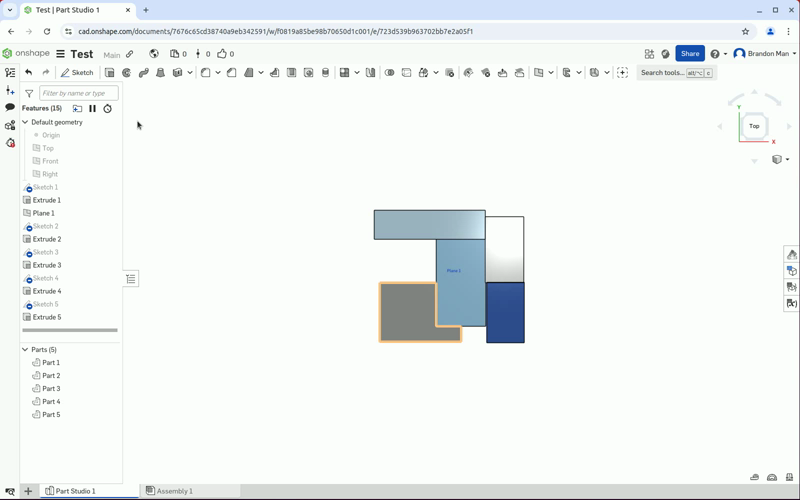
key(shift+h)
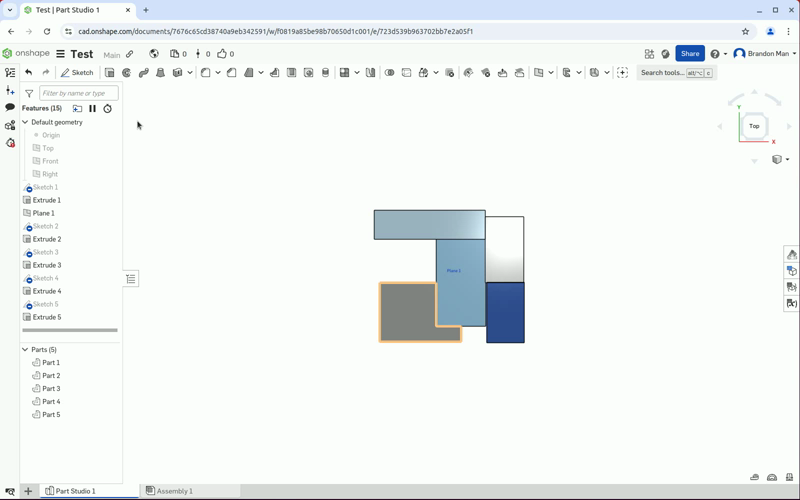
key(shift+h)
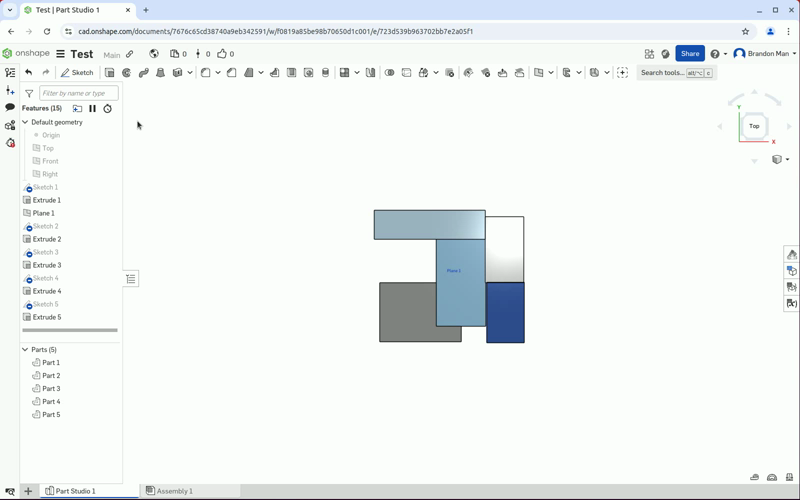
mouse_move(73, 189)
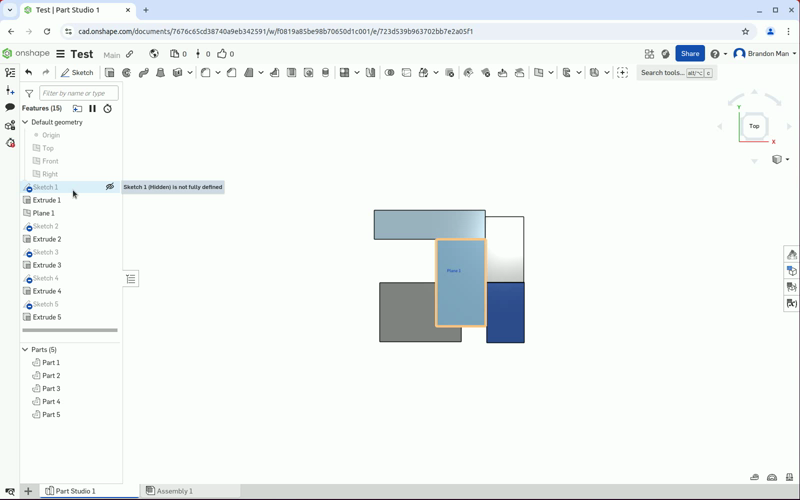
click(73, 189)
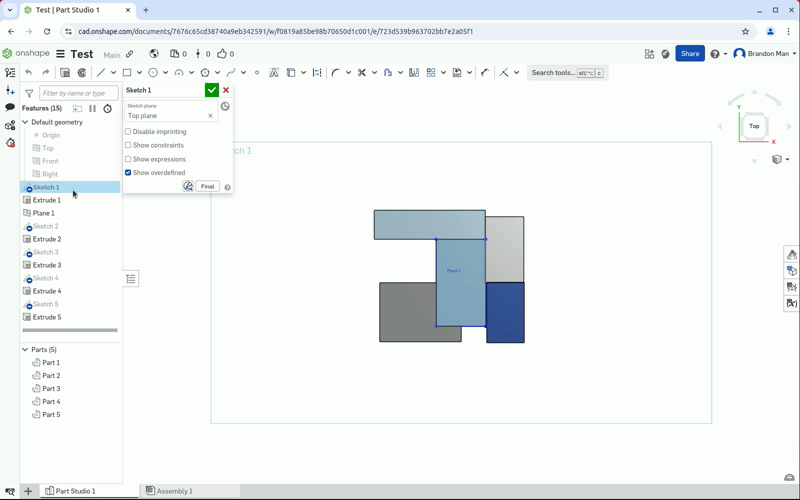
mouse_move(229, 92)
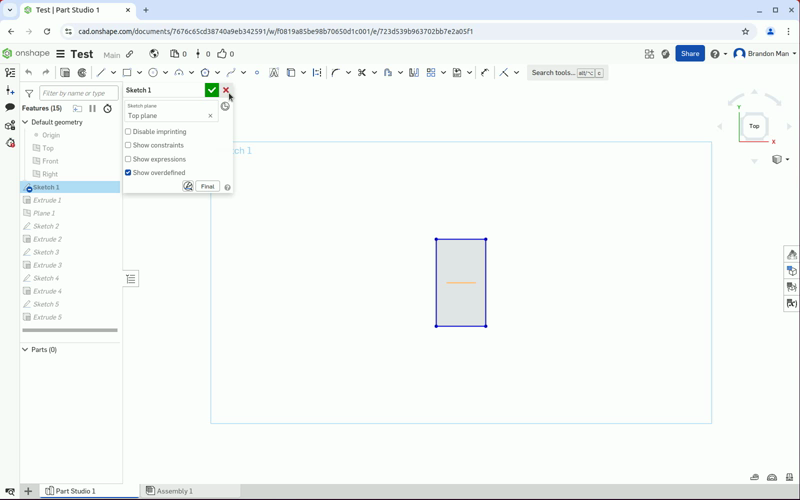
click(229, 92)
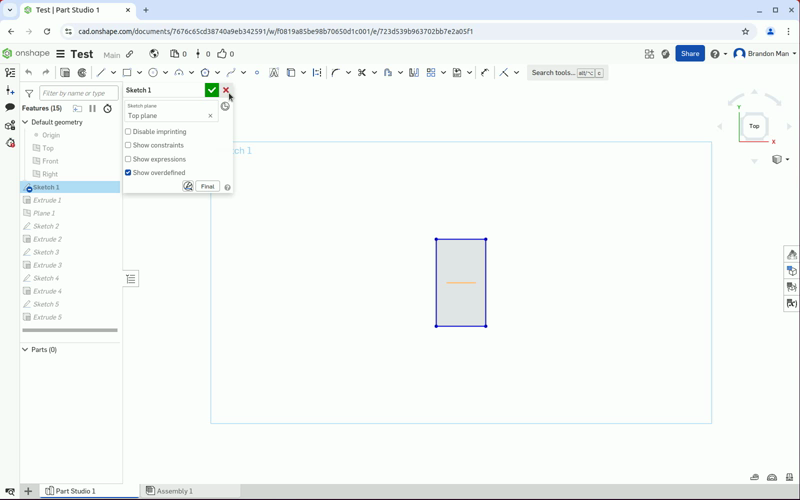
key(shift+s)
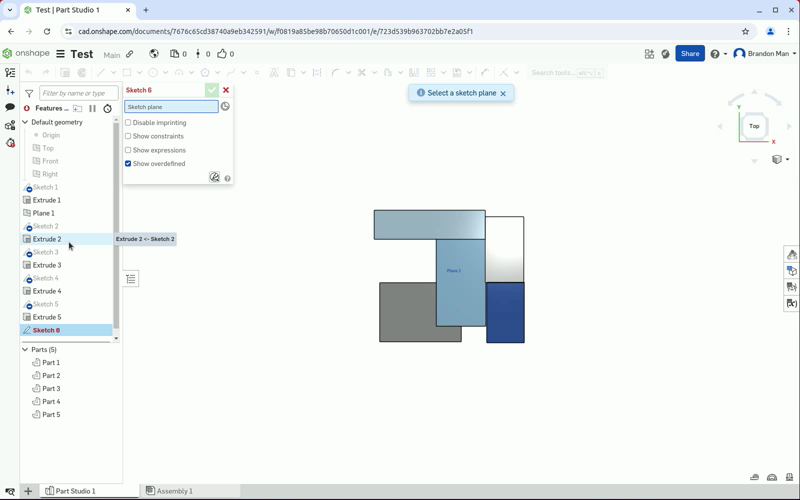
scroll(3)
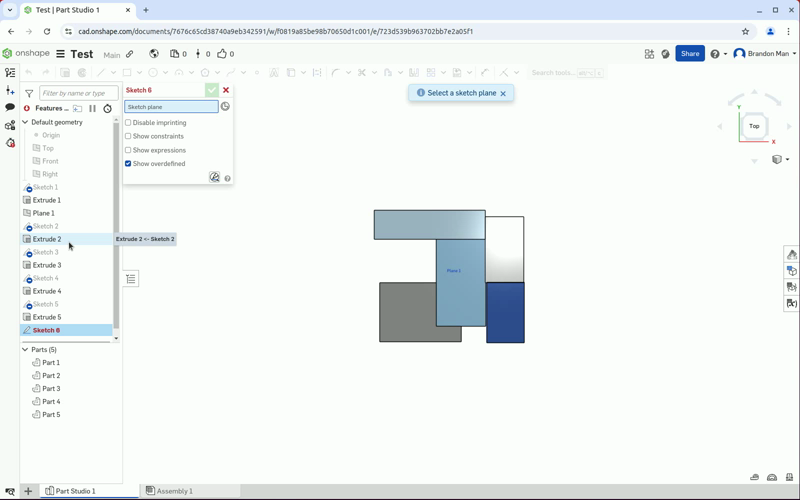
mouse_move(69, 150)
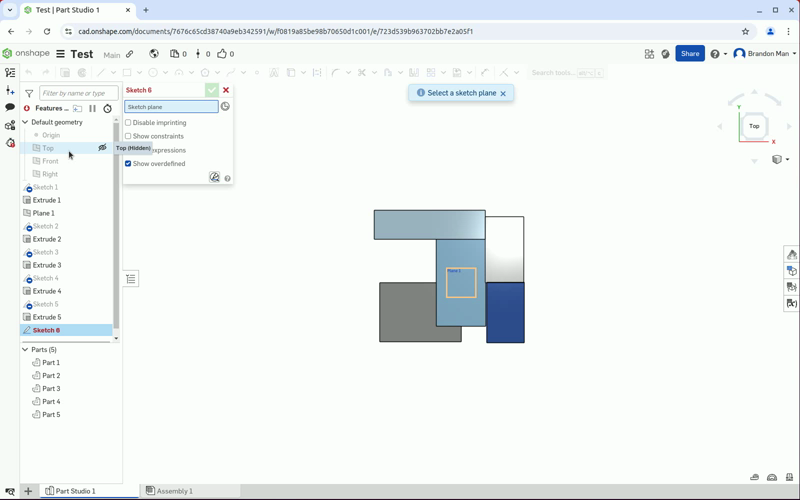
click(69, 150)
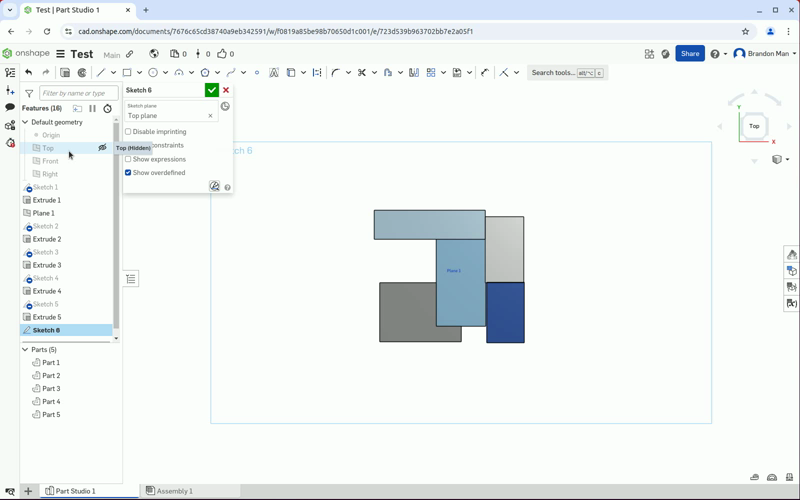
mouse_move(73, 352)
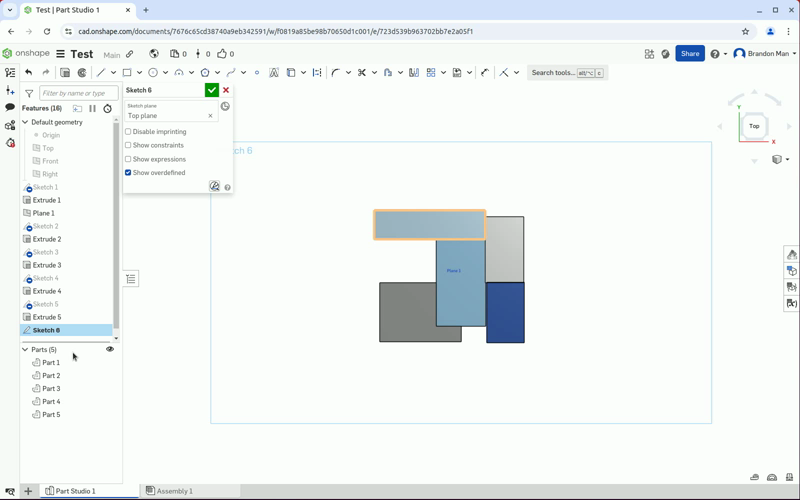
key(y)
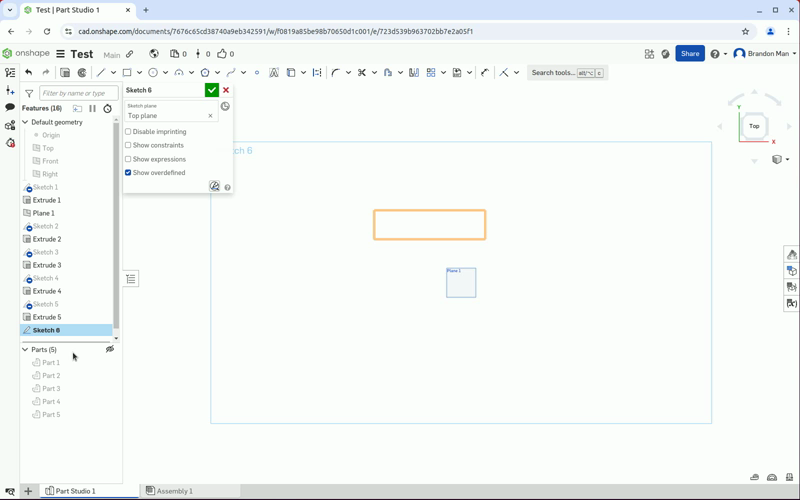
key(l)
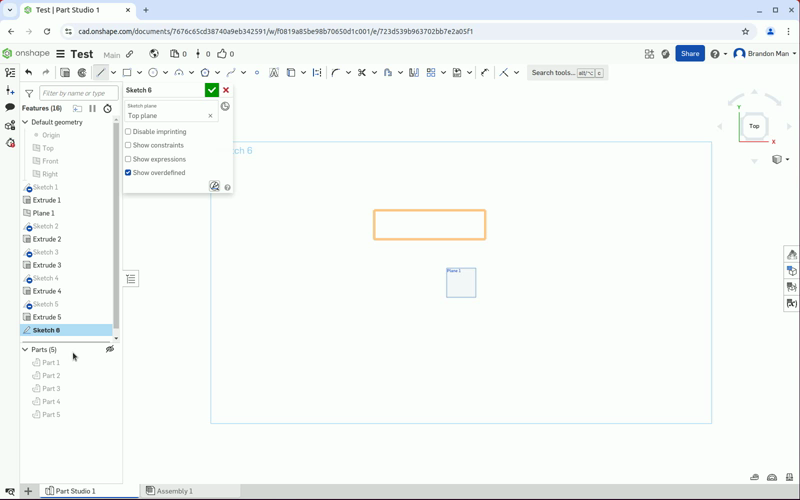
key_down(shift)
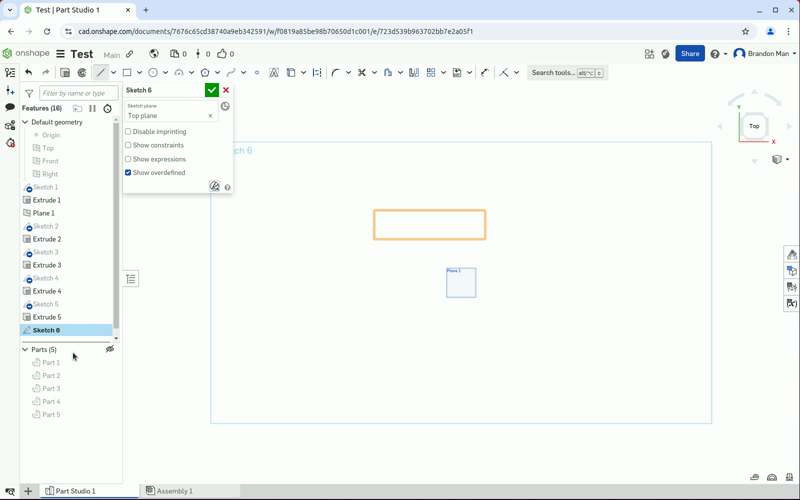
mouse_move(374, 282)
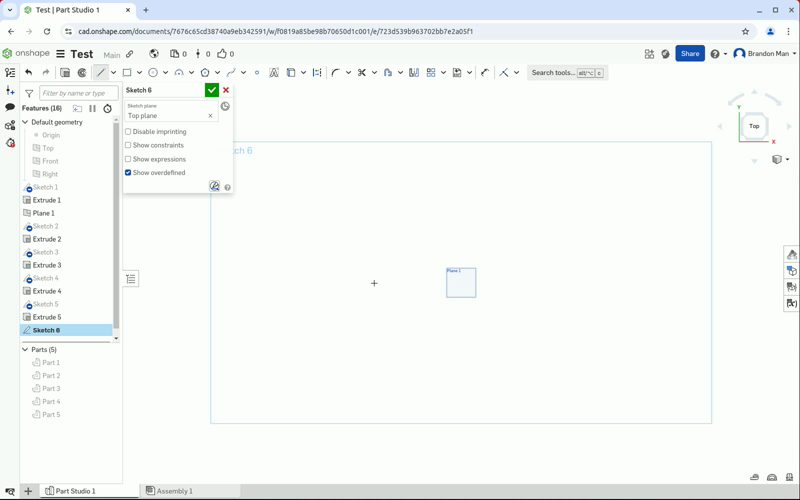
click(374, 282)
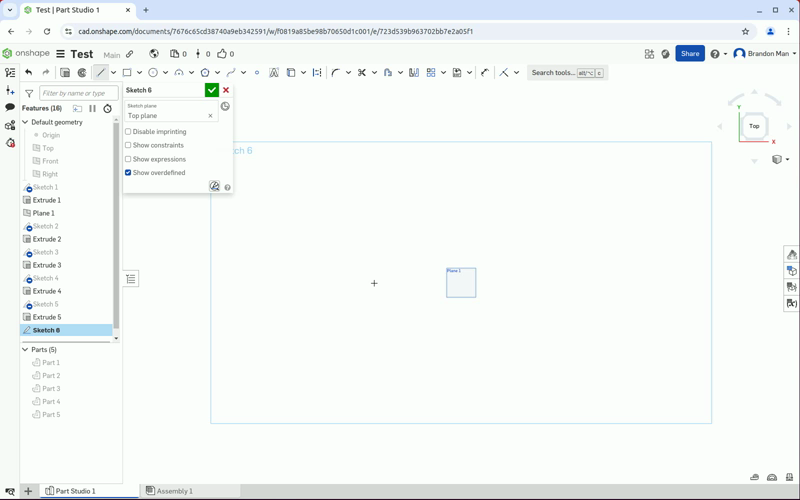
key_up(shift)
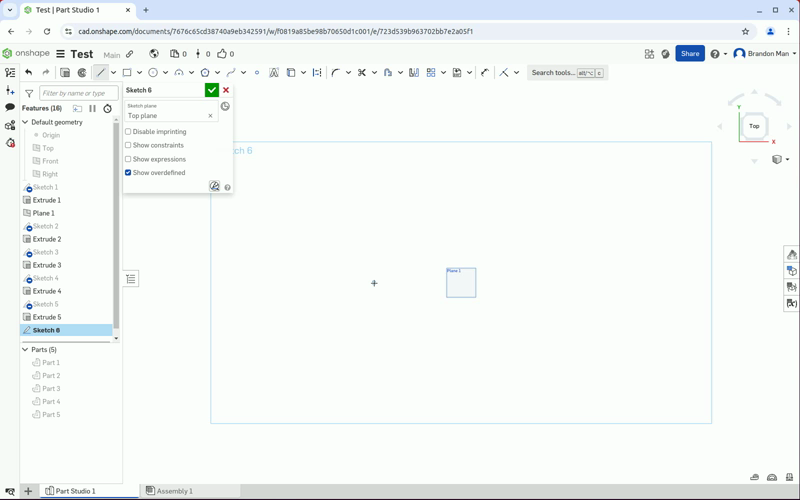
key_down(shift)
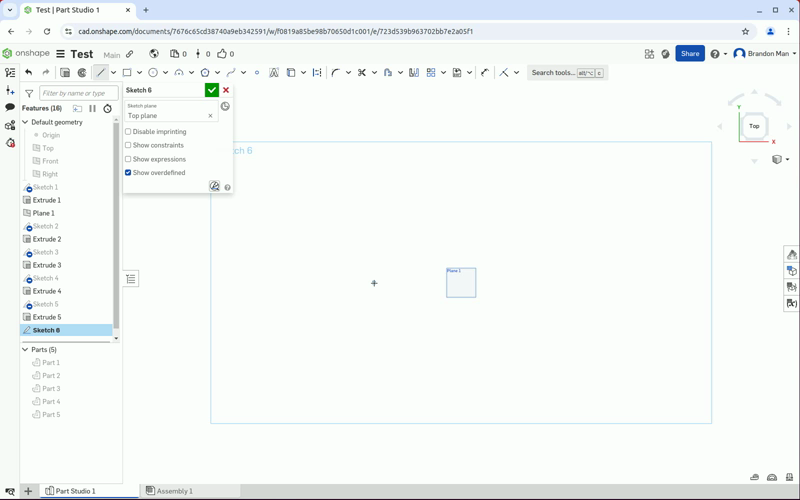
mouse_move(461, 282)
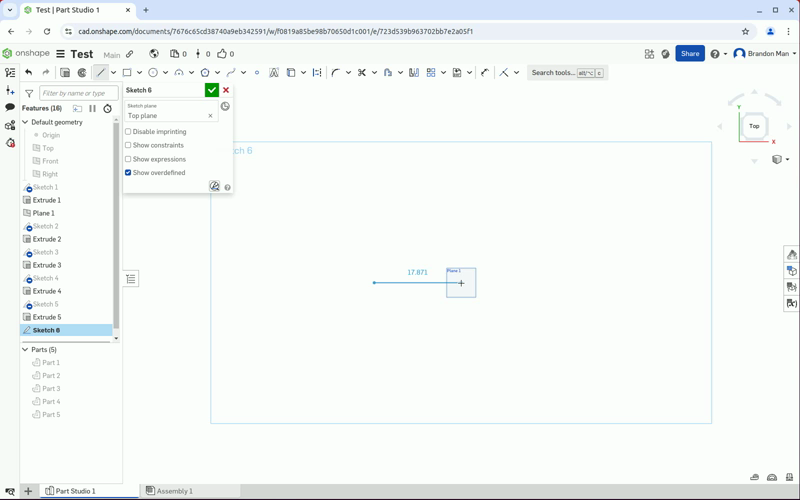
click(461, 282)
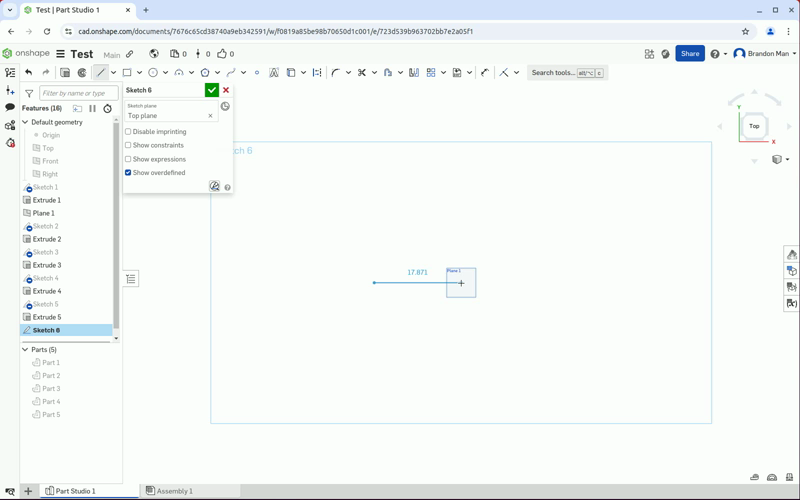
key_up(shift)
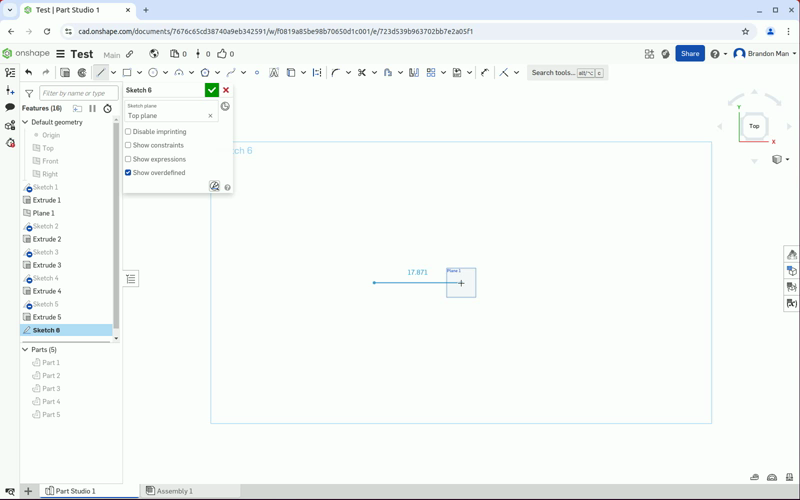
key_down(shift)
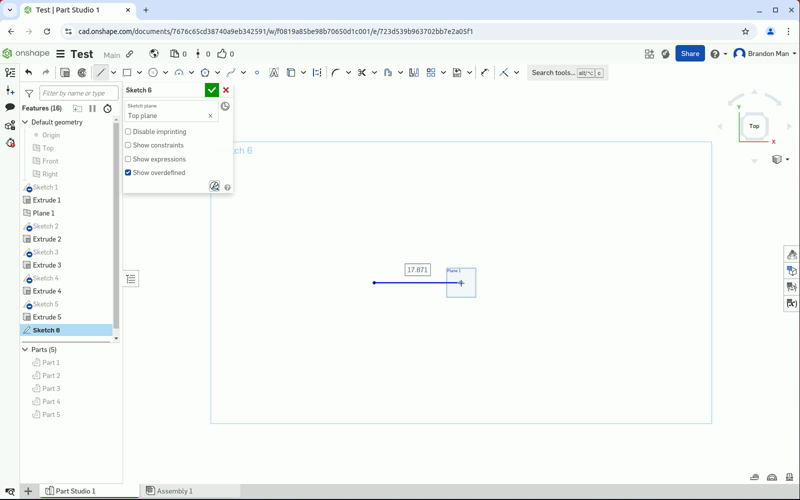
mouse_move(491, 282)
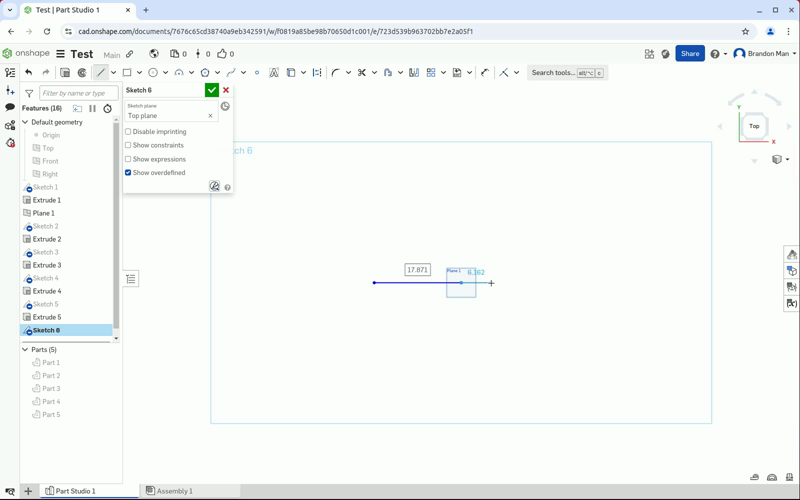
mouse_move(461, 240)
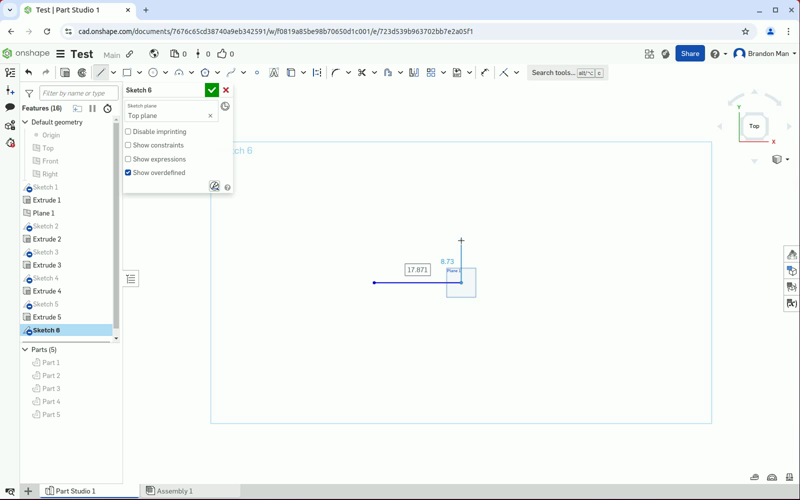
click(461, 240)
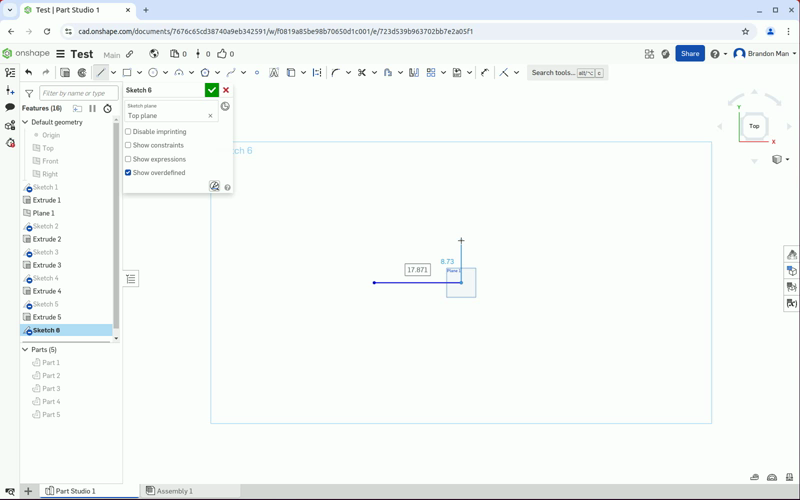
key_up(shift)
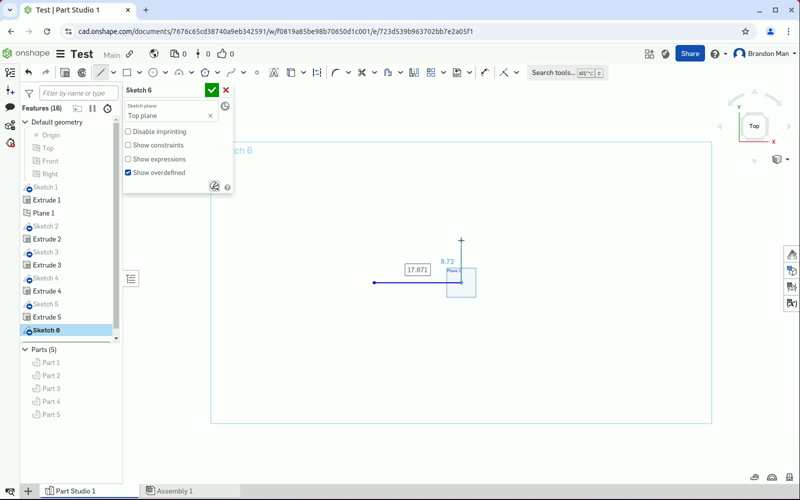
key_down(shift)
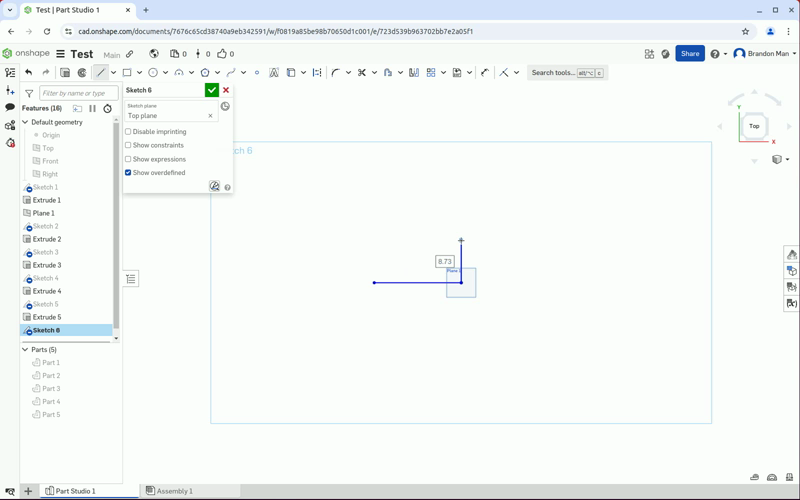
mouse_move(374, 240)
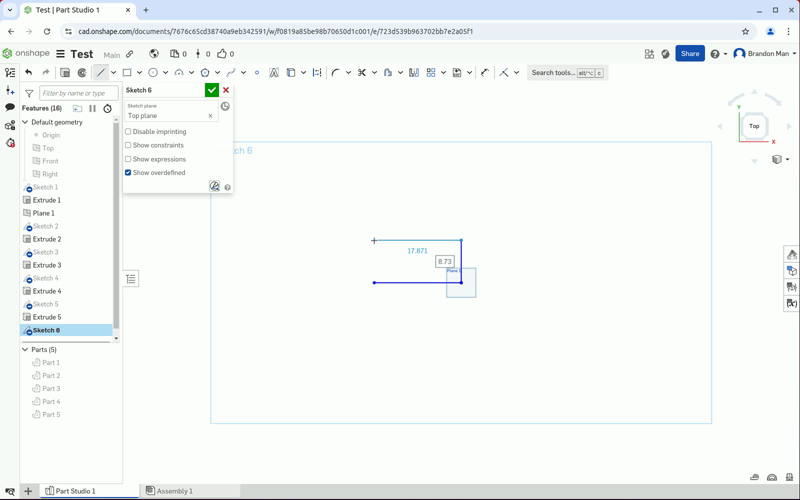
click(374, 240)
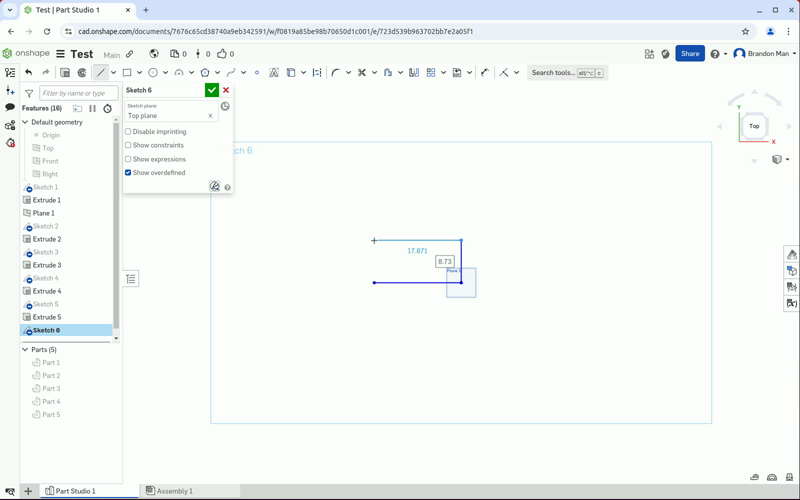
key_up(shift)
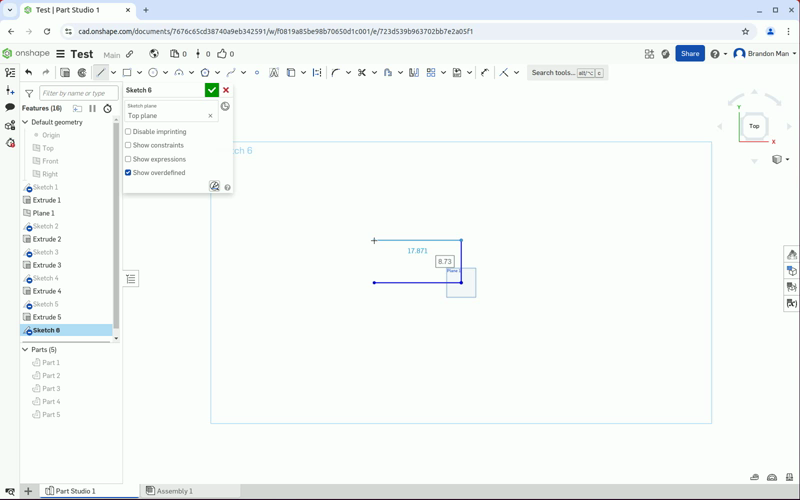
mouse_move(404, 240)
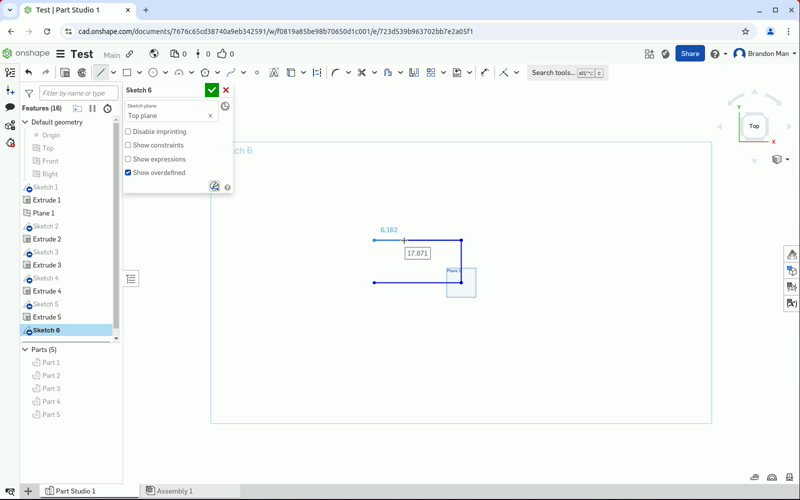
key_down(shift)
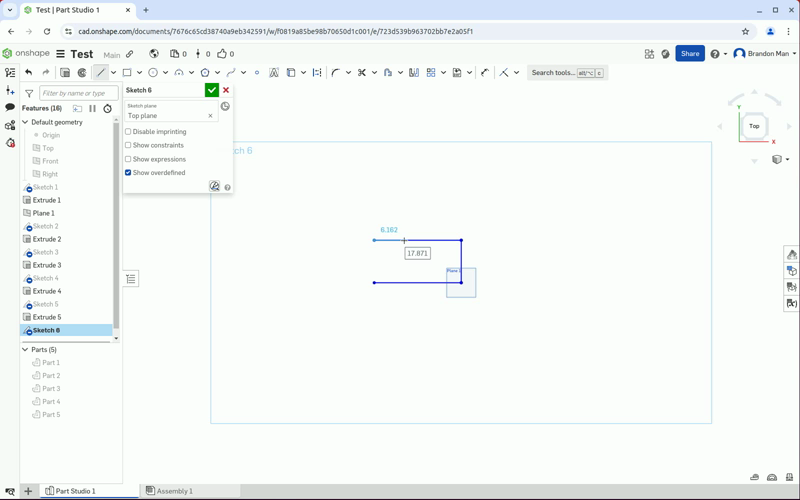
mouse_move(374, 282)
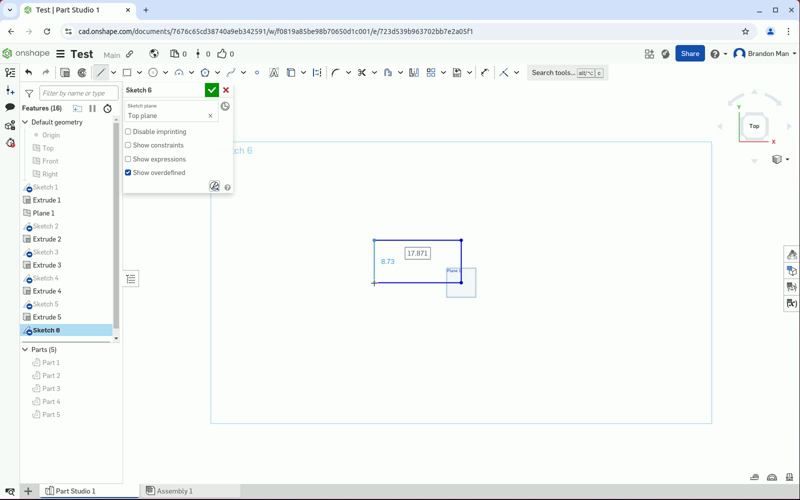
key_up(shift)
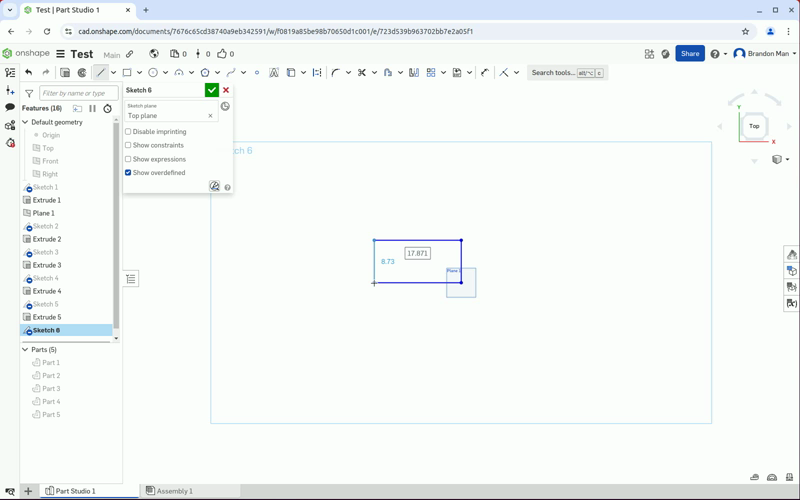
click(374, 282)
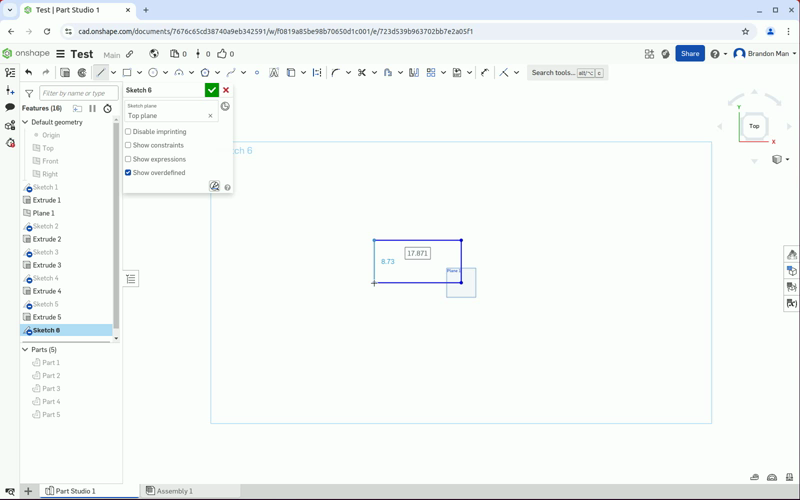
key(esc)
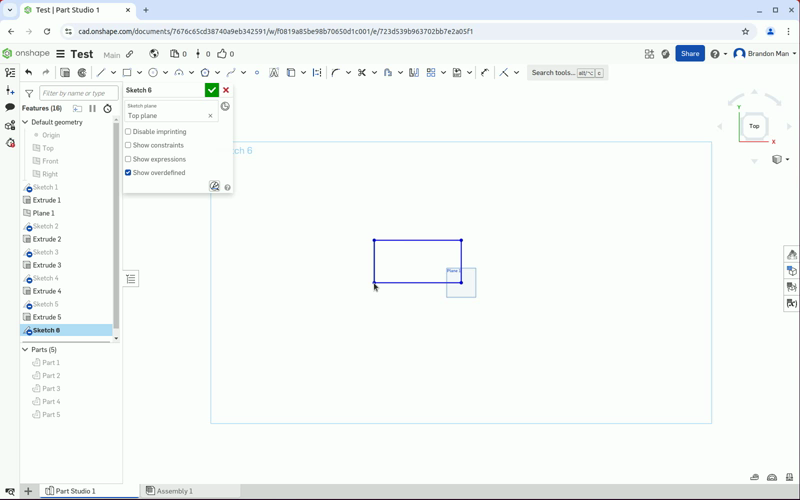
mouse_move(418, 243)
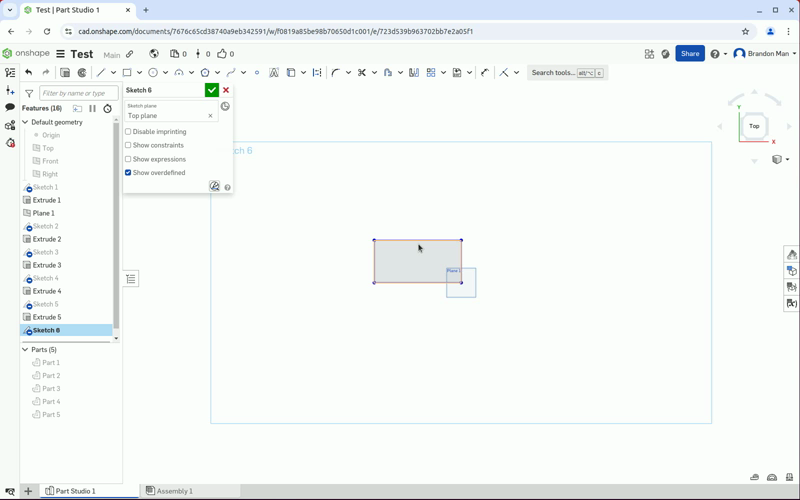
click(418, 243)
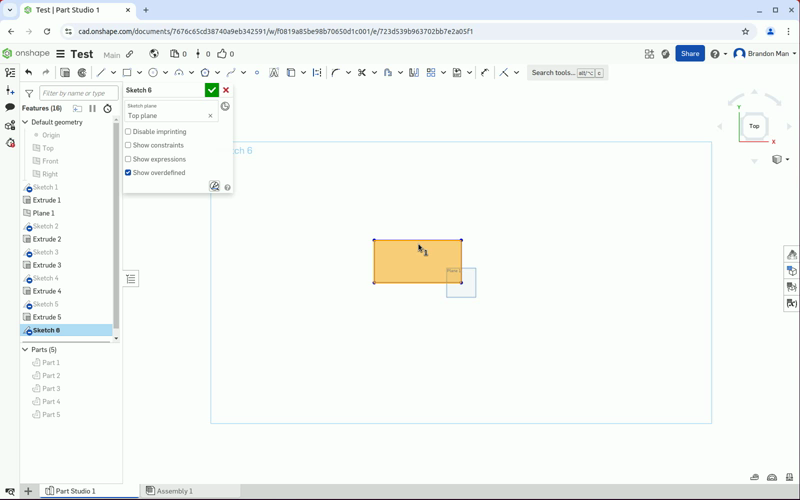
mouse_move(73, 352)
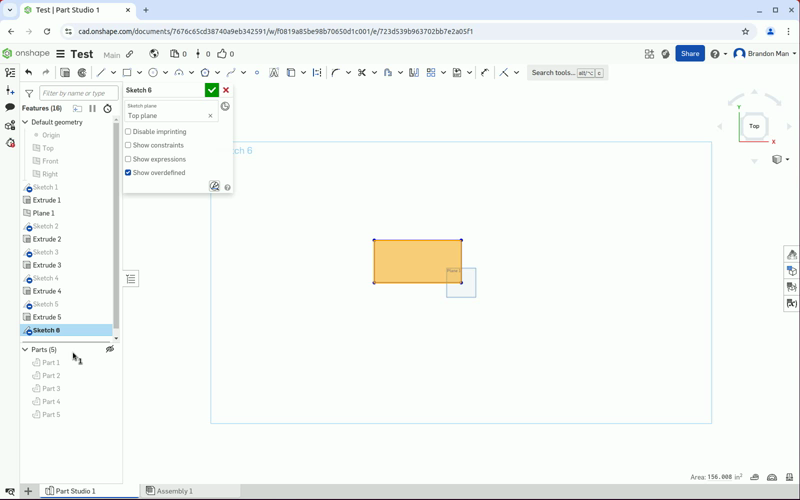
key(shift+y)
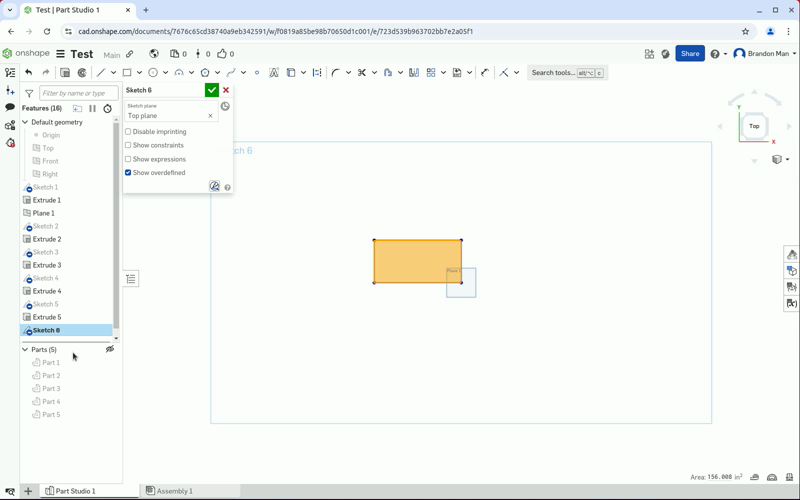
key(shift+e)
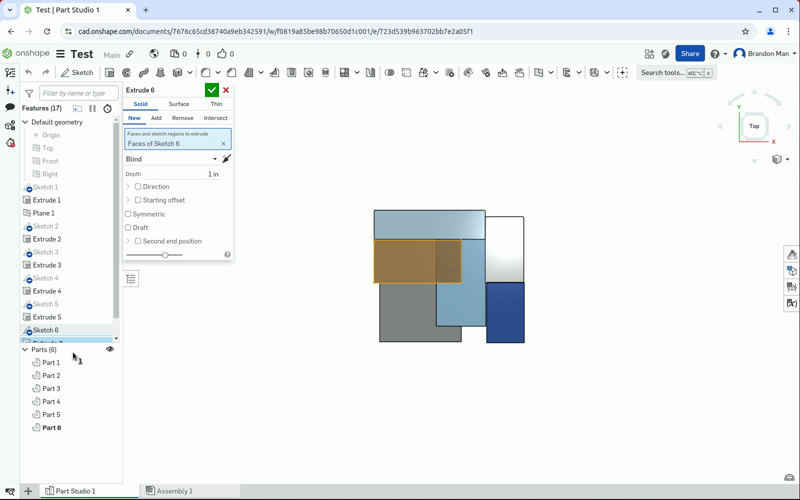
mouse_move(143, 106)
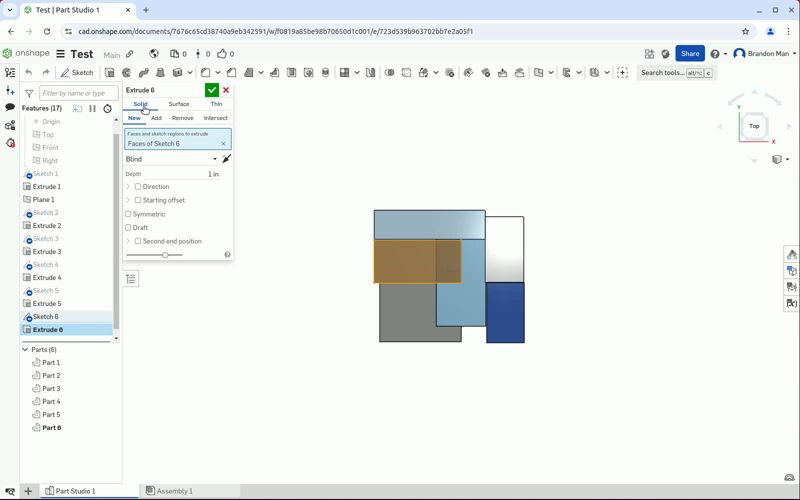
click(143, 106)
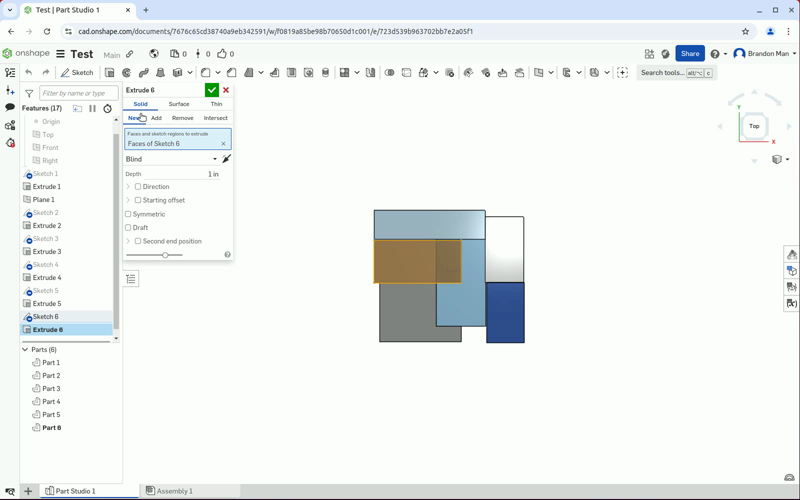
mouse_move(137, 120)
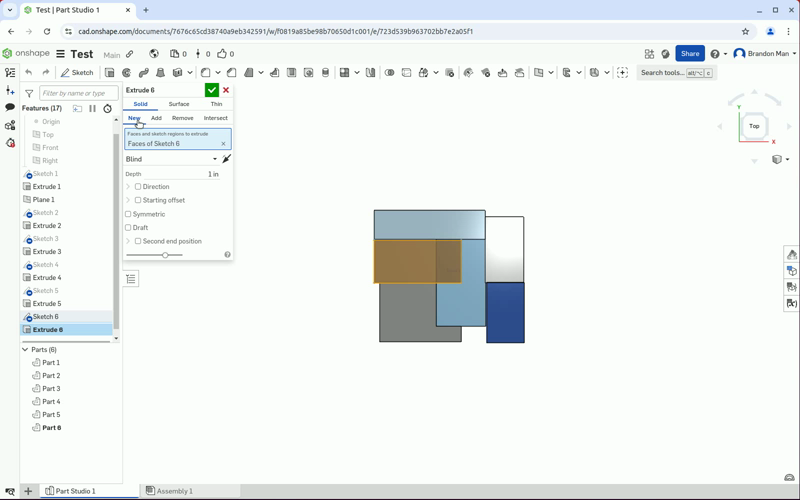
click(137, 120)
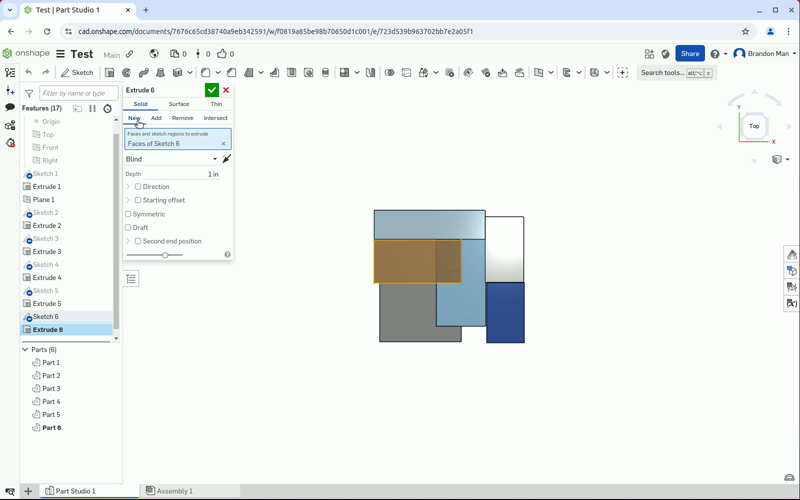
key(tab, 4)
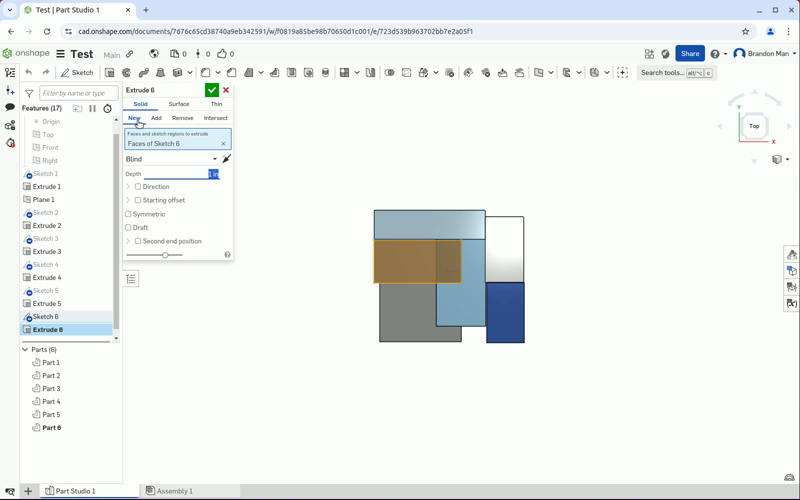
text(23.108)
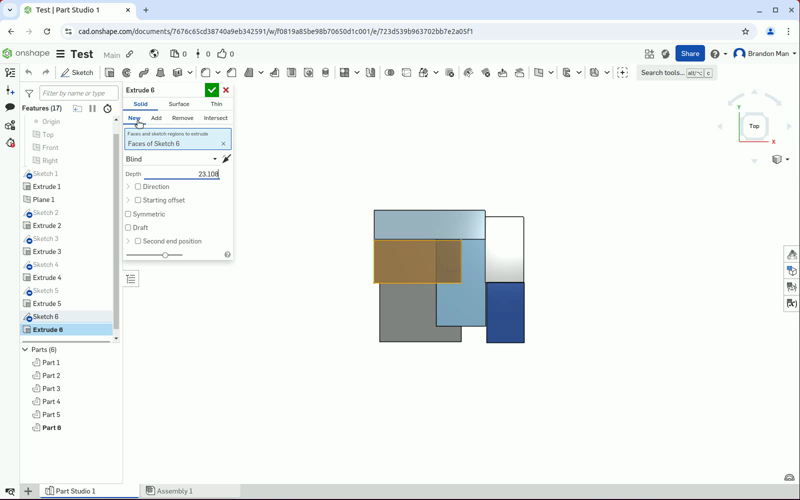
key(enter)
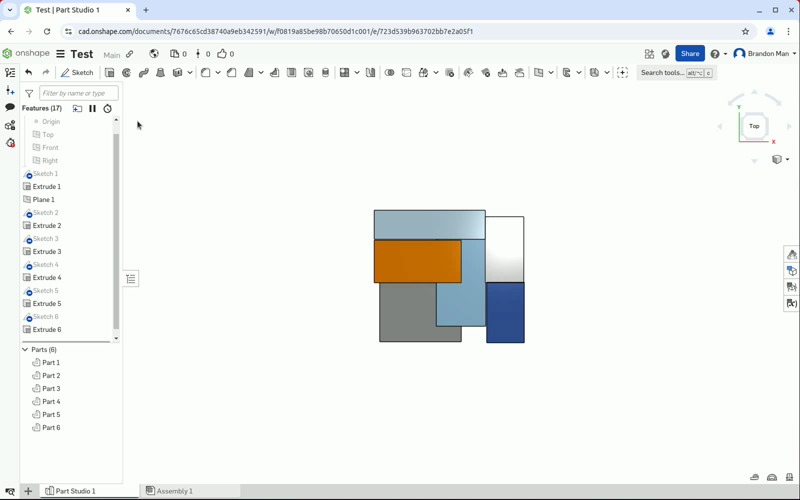
key(shift+h)
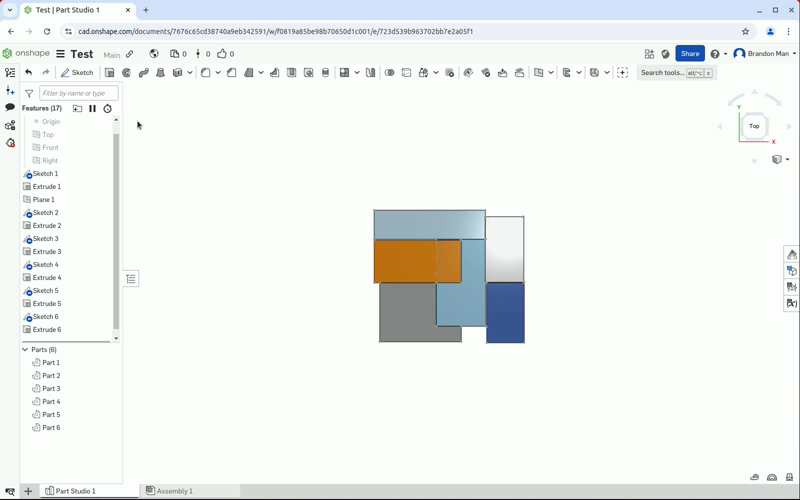
key(shift+h)
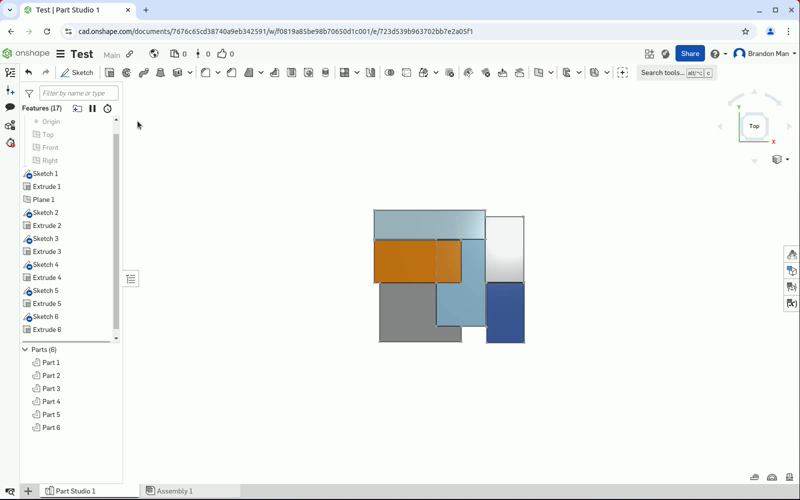
key(shift+7)
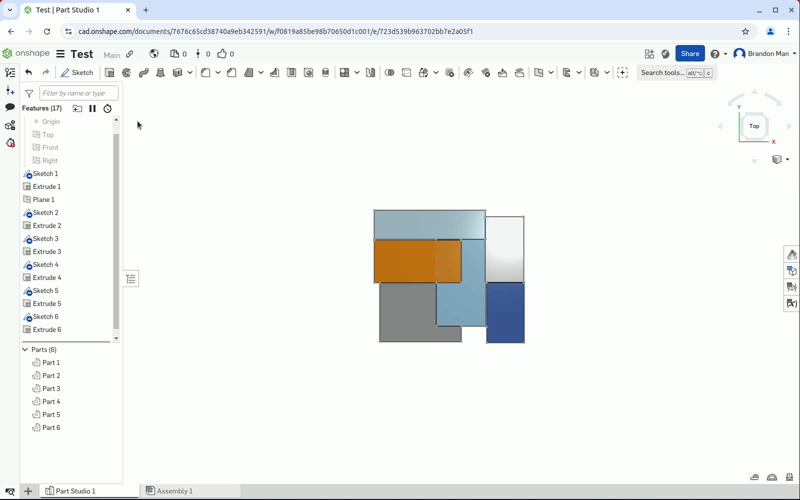
key(up, 3)
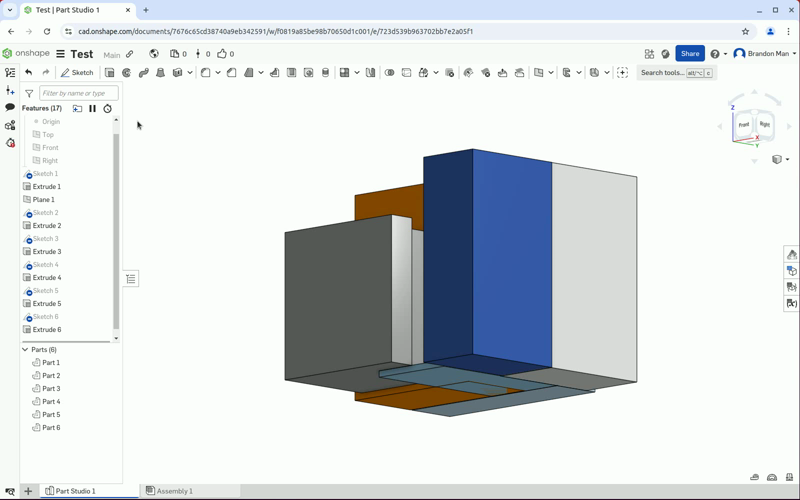
key(left, 3)
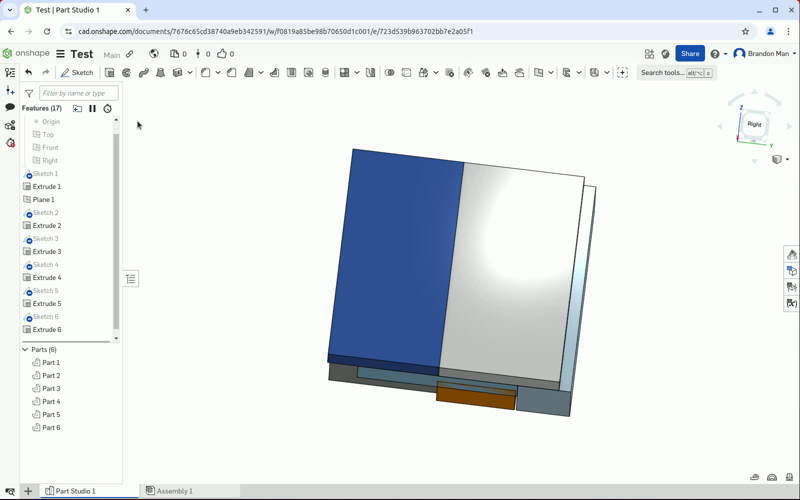
key(right, 3)
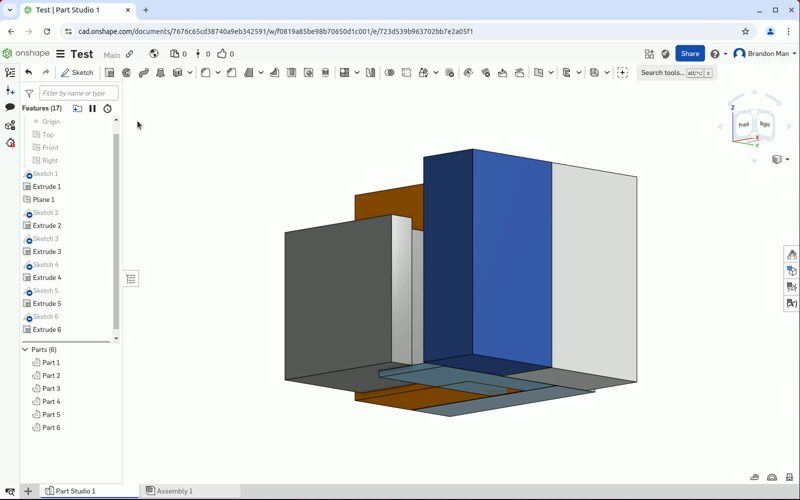
key(down, 3)
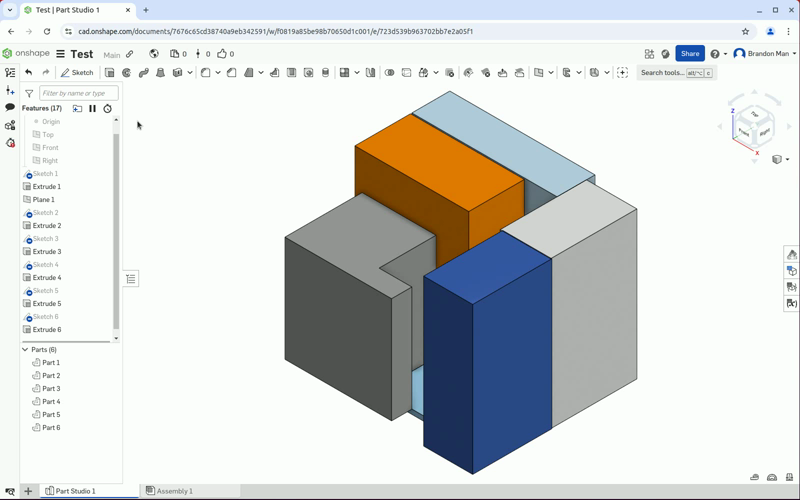
mouse_move(69, 176)
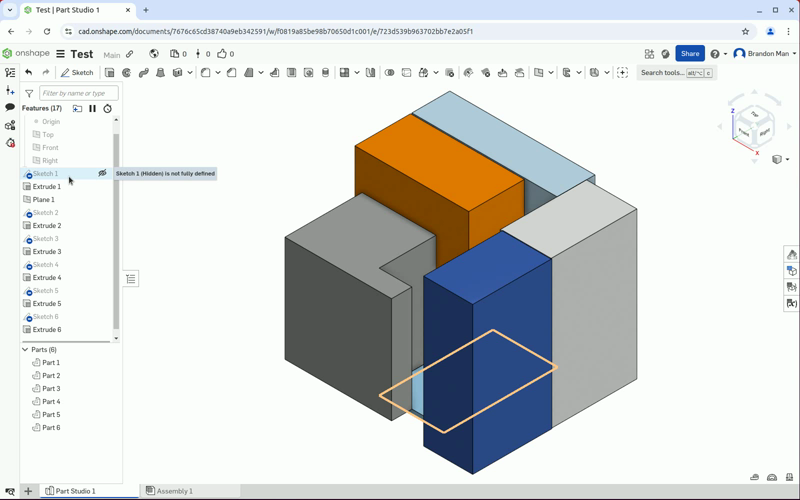
click(69, 176)